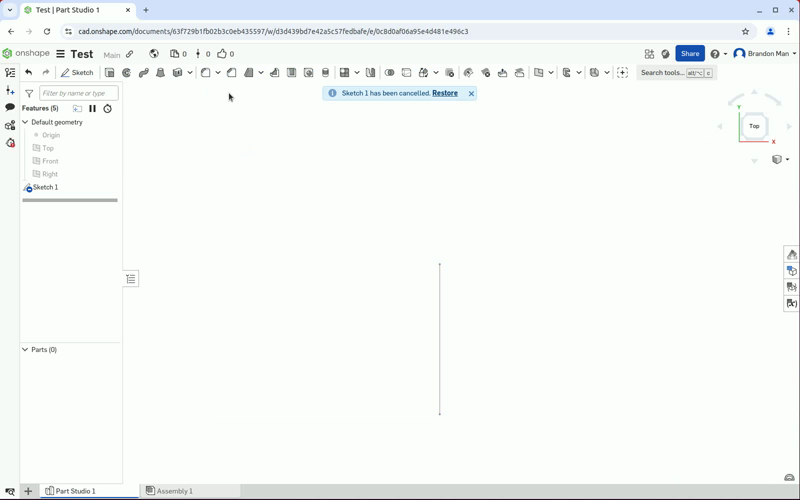
key(shift+h)
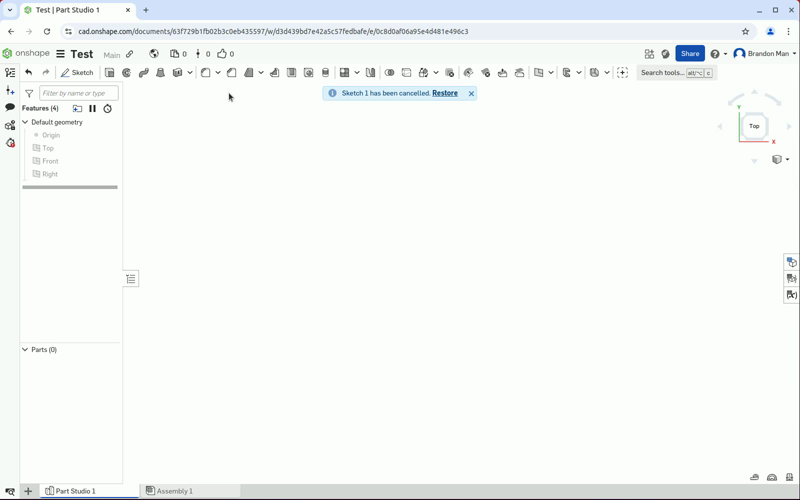
mouse_move(73, 352)
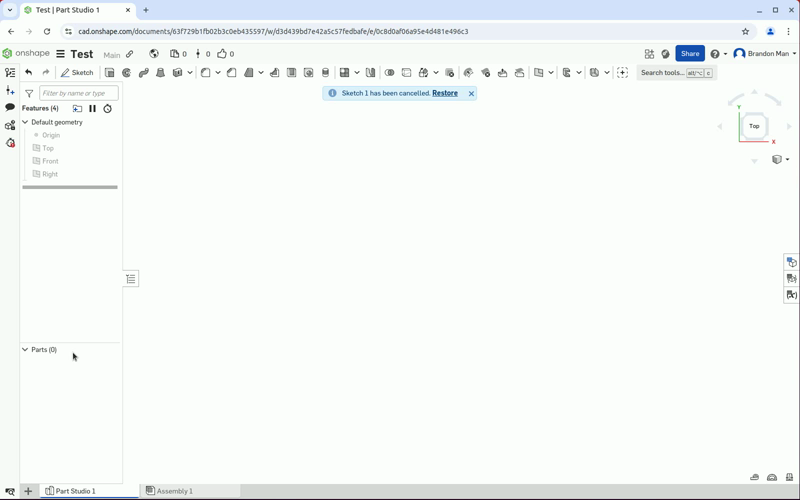
key(y)
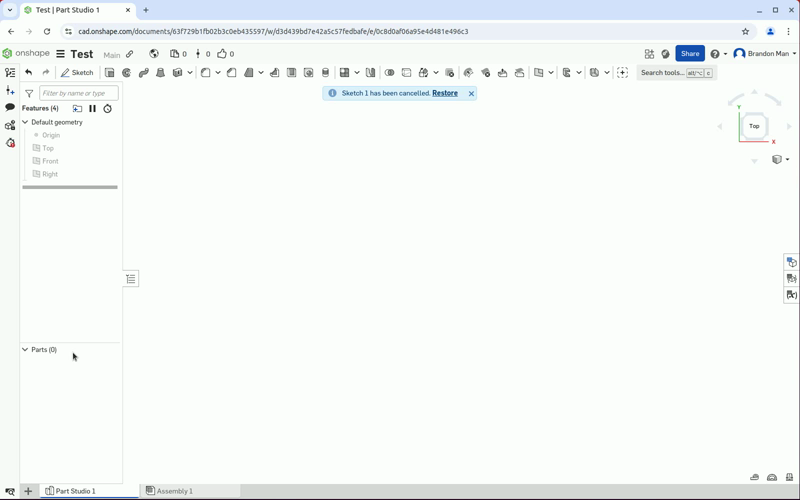
key(shift+p)
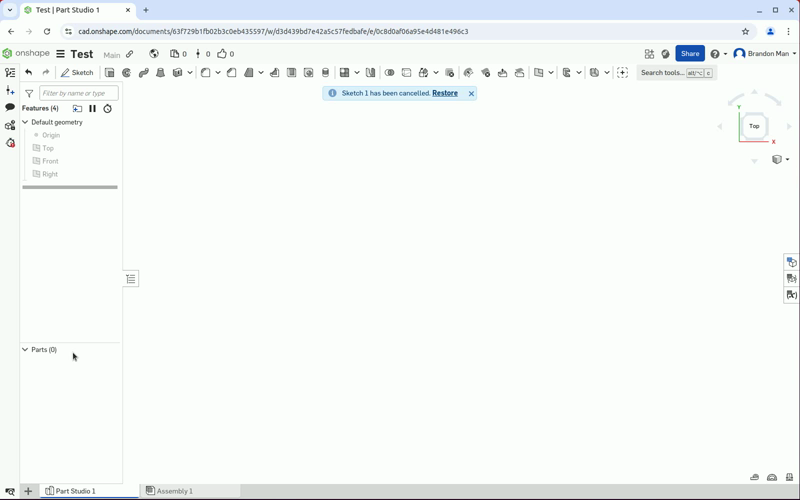
key(space)
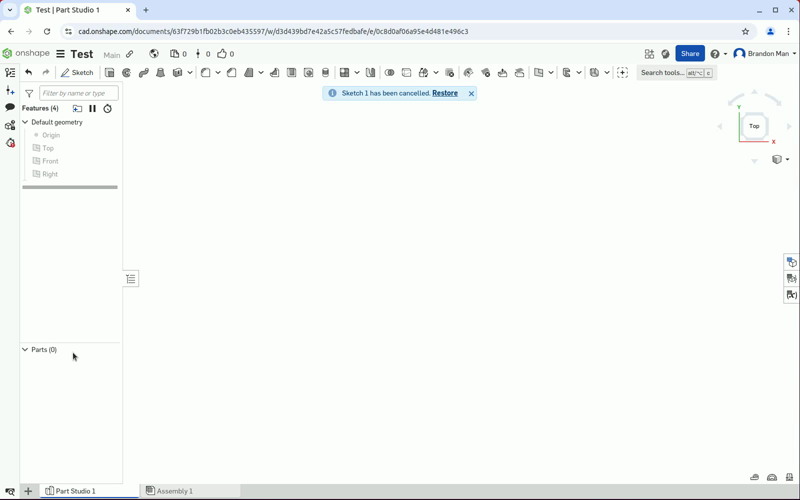
key_down(shift)
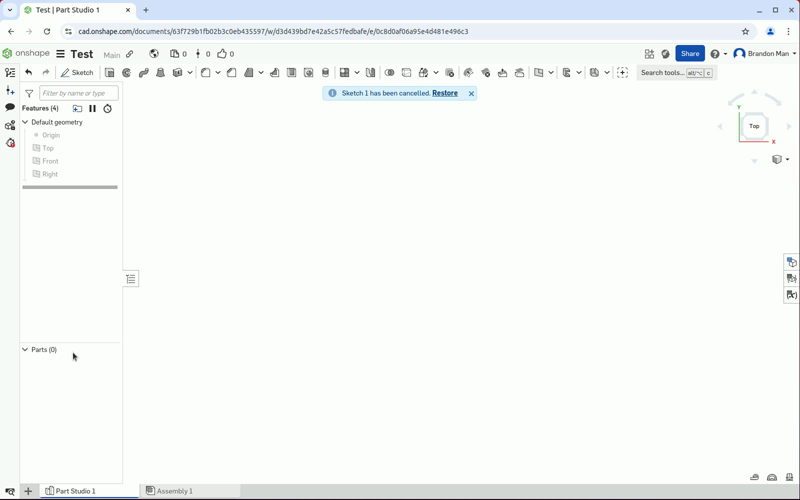
key(up)
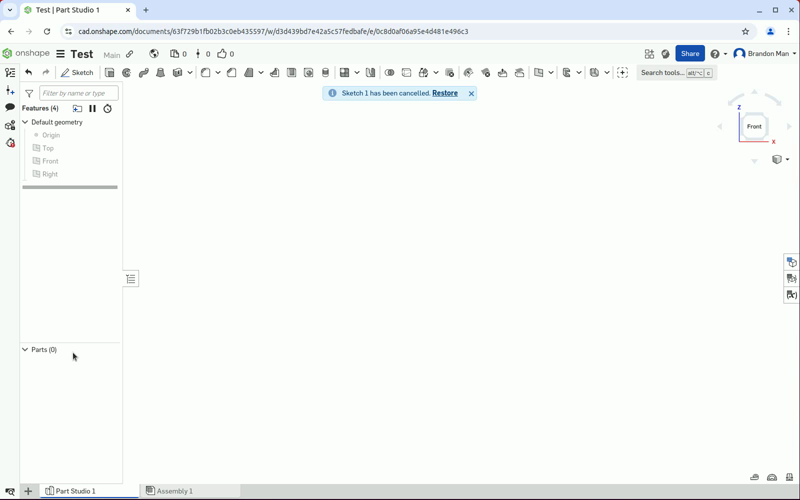
key_up(shift)
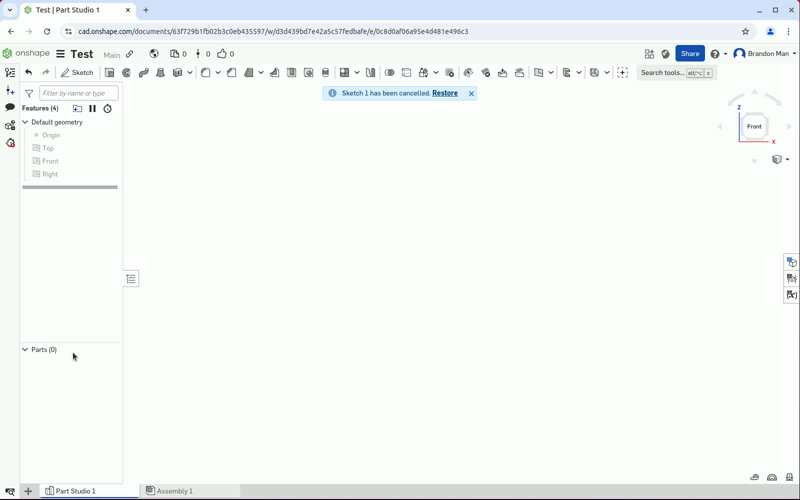
mouse_move(73, 352)
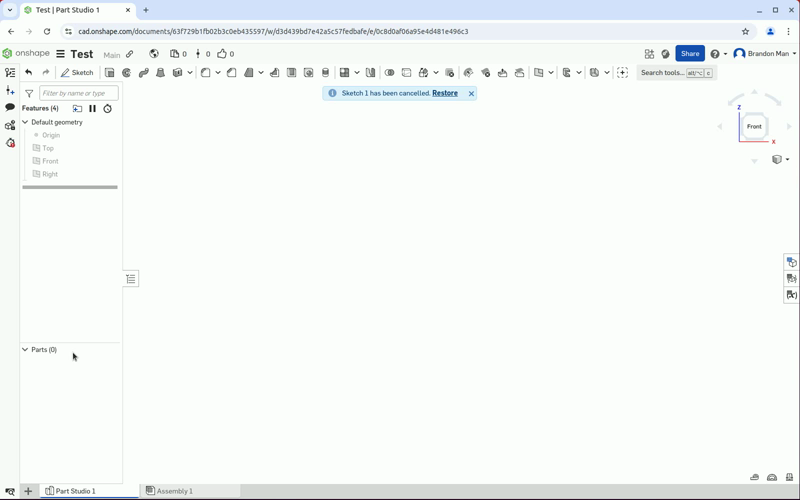
key(shift+y)
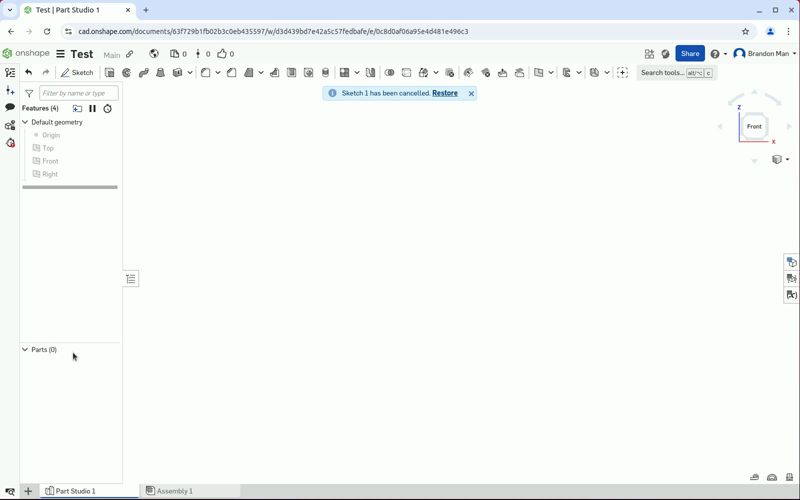
key(shift+s)
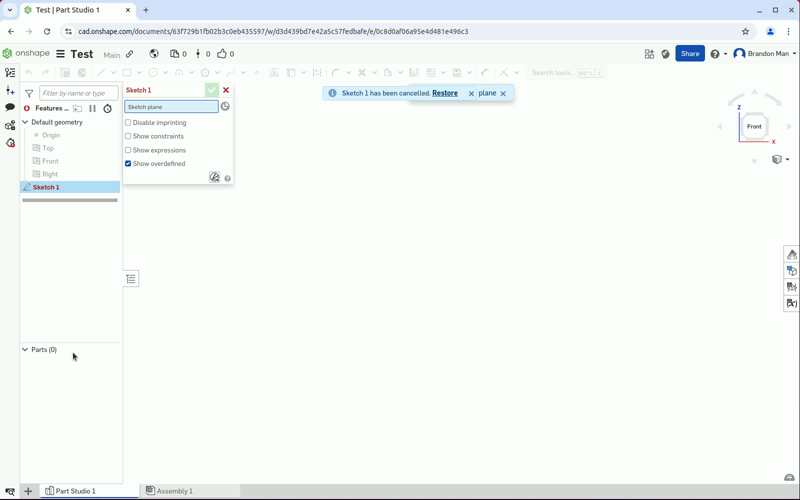
mouse_move(73, 163)
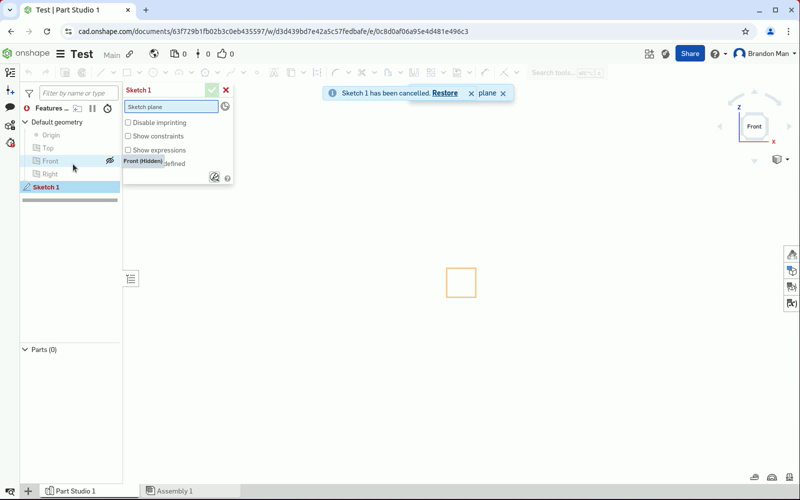
click(73, 163)
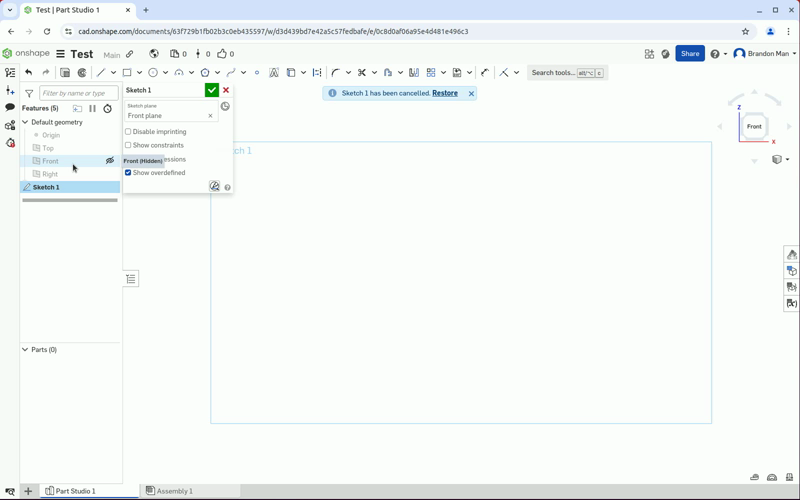
mouse_move(73, 352)
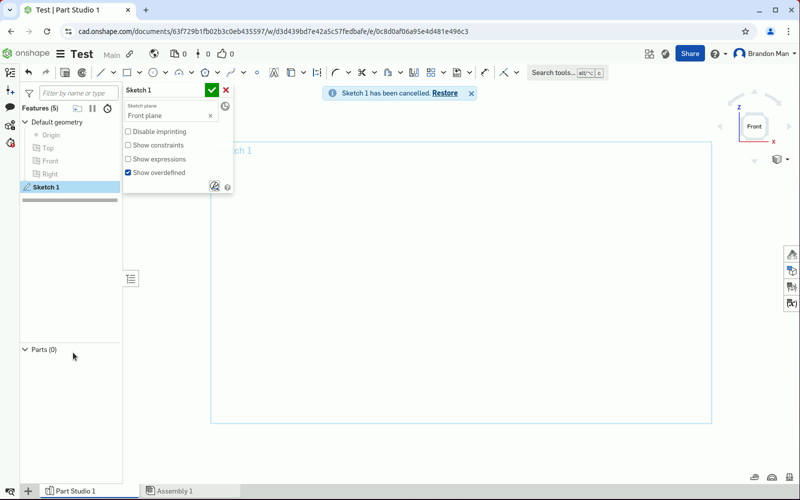
key(y)
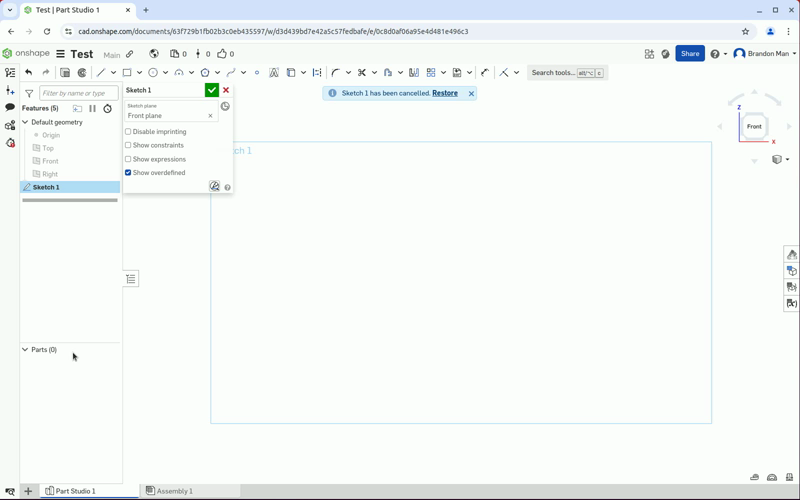
key(l)
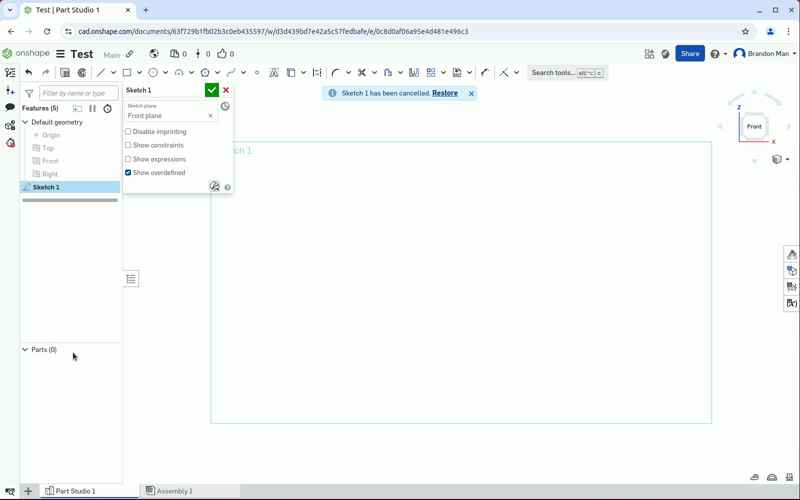
key_down(shift)
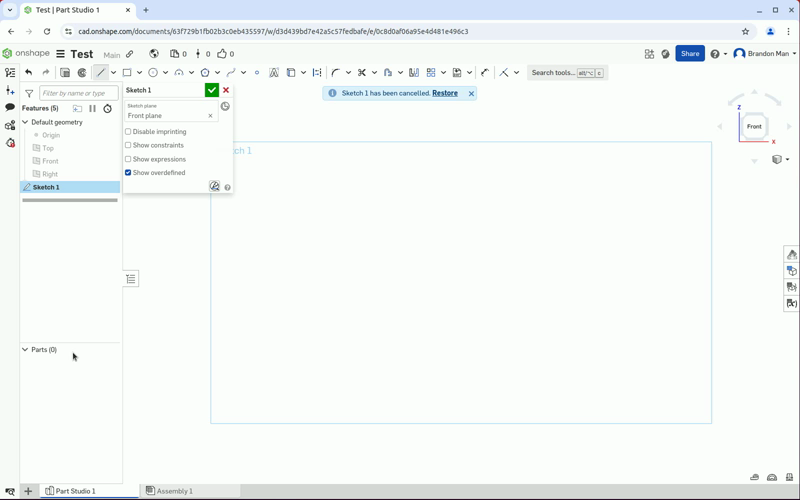
mouse_move(436, 267)
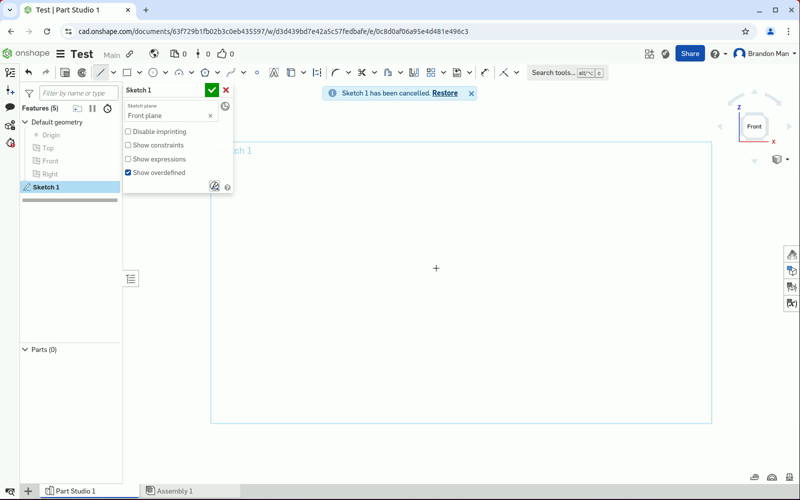
click(436, 267)
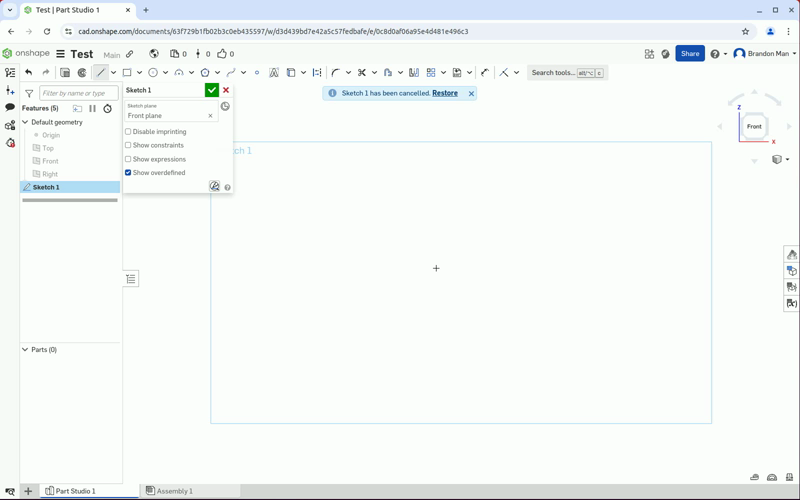
key_up(shift)
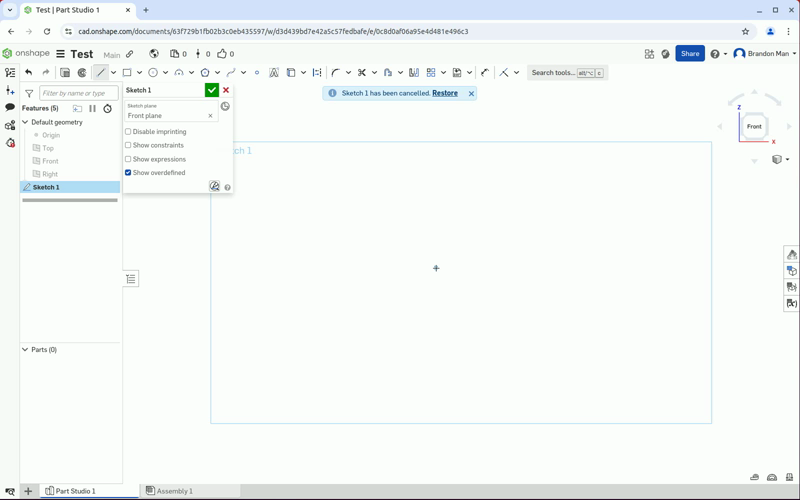
key_down(shift)
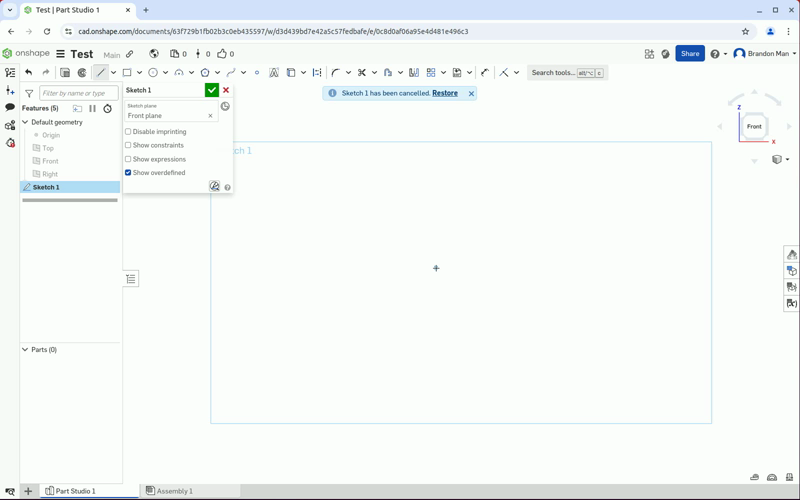
mouse_move(466, 267)
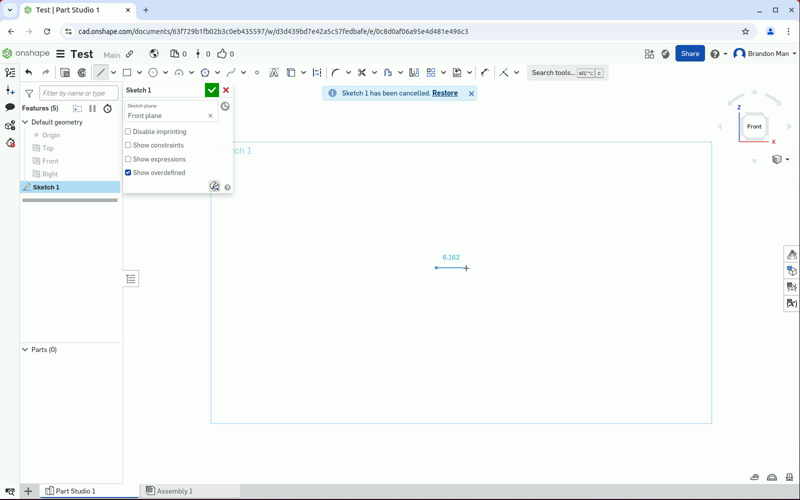
mouse_move(453, 267)
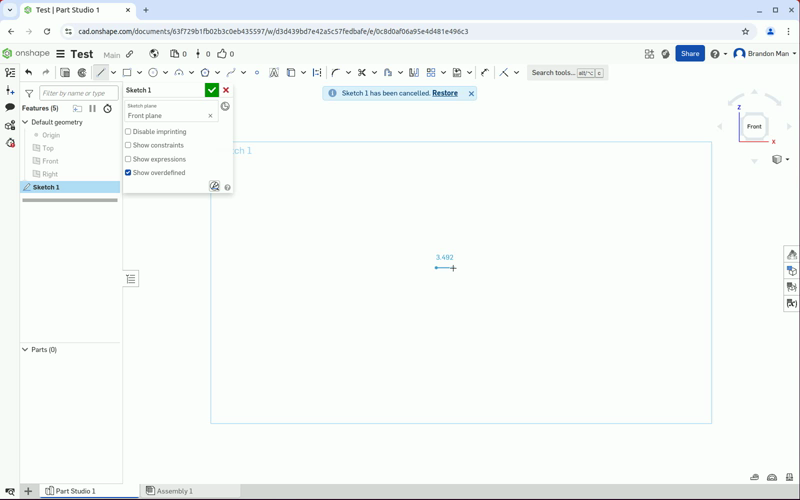
click(453, 267)
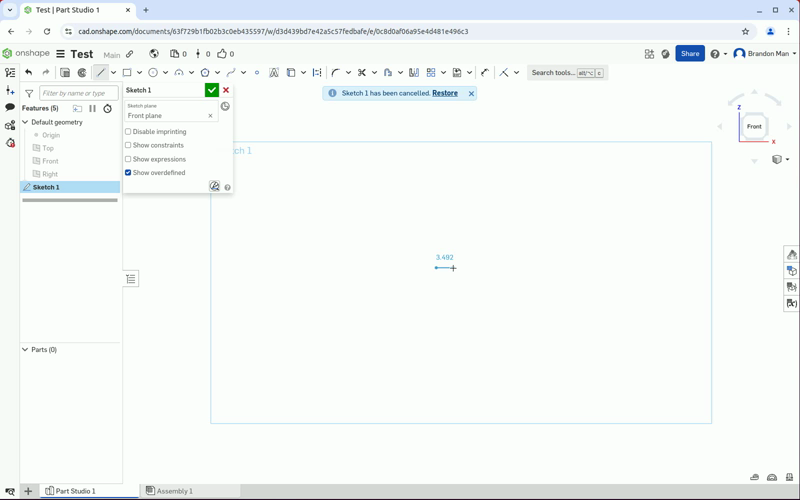
key_up(shift)
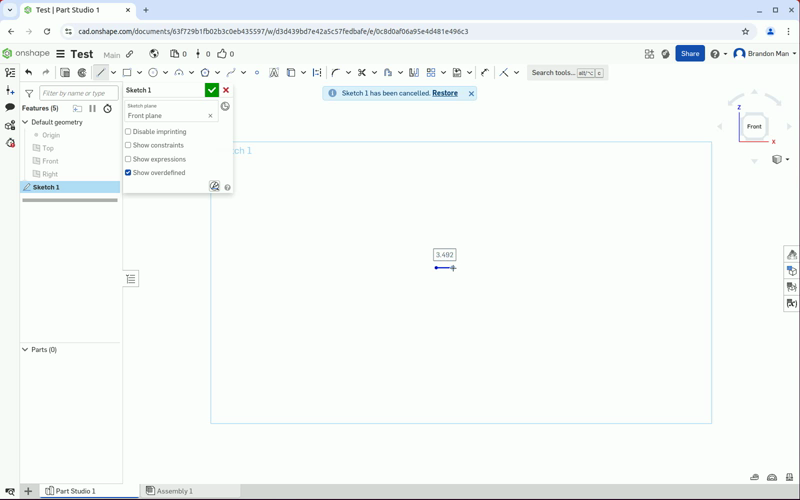
key_down(shift)
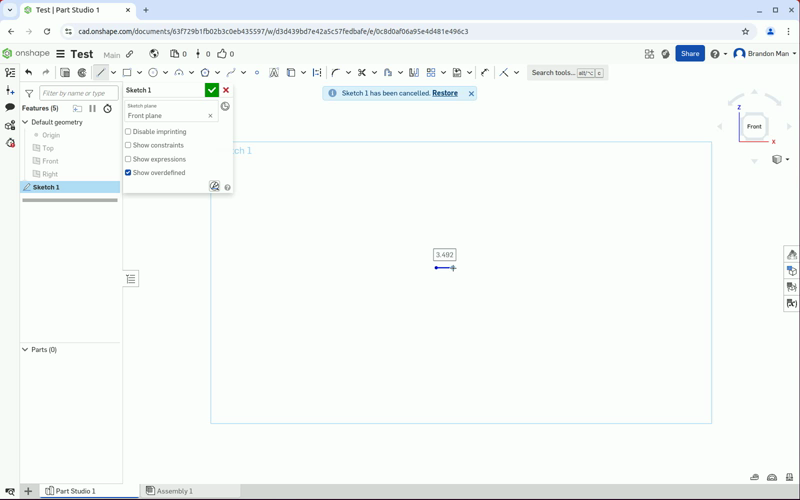
mouse_move(483, 267)
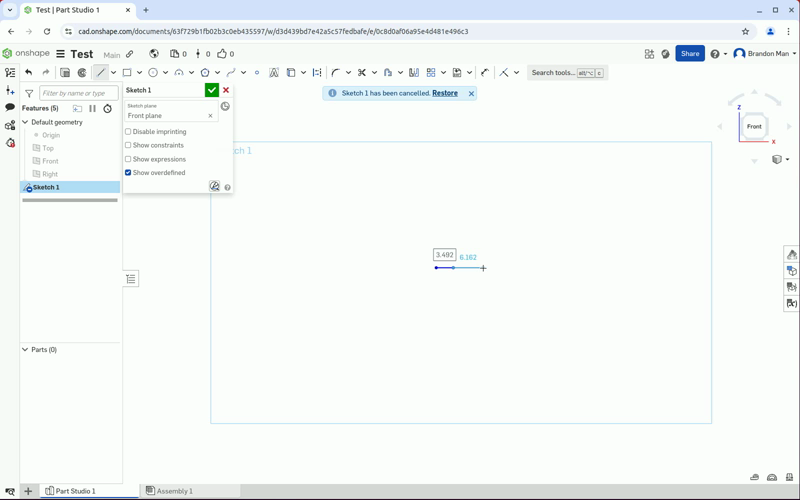
mouse_move(458, 267)
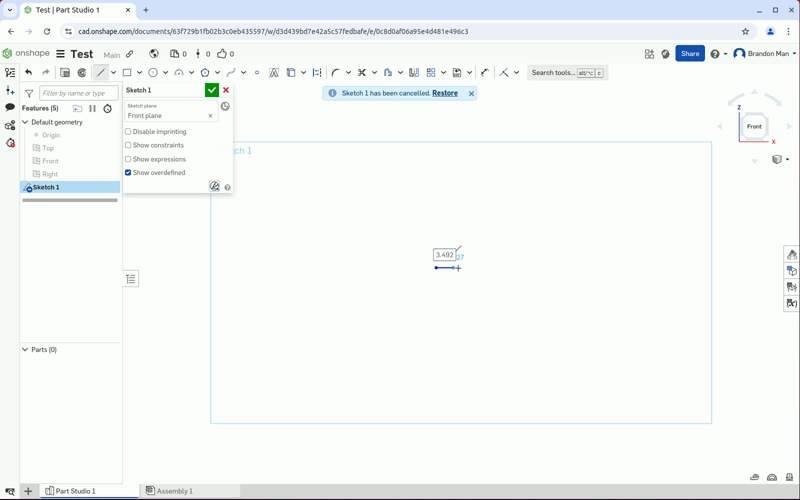
scroll(6)
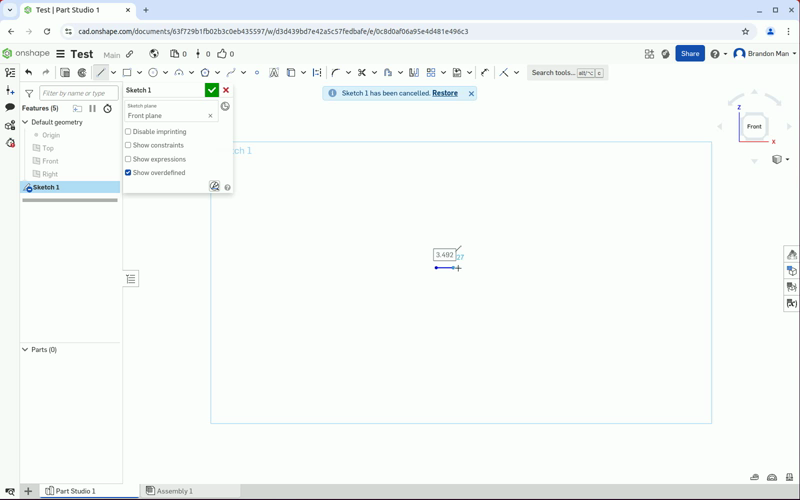
scroll(6)
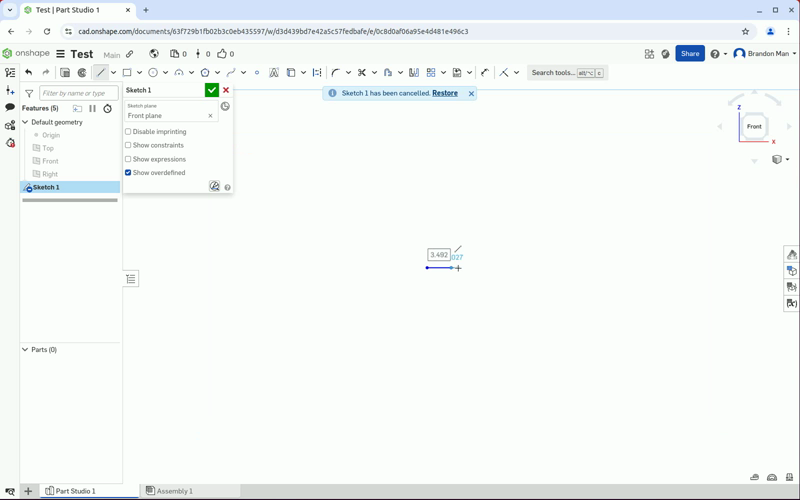
scroll(6)
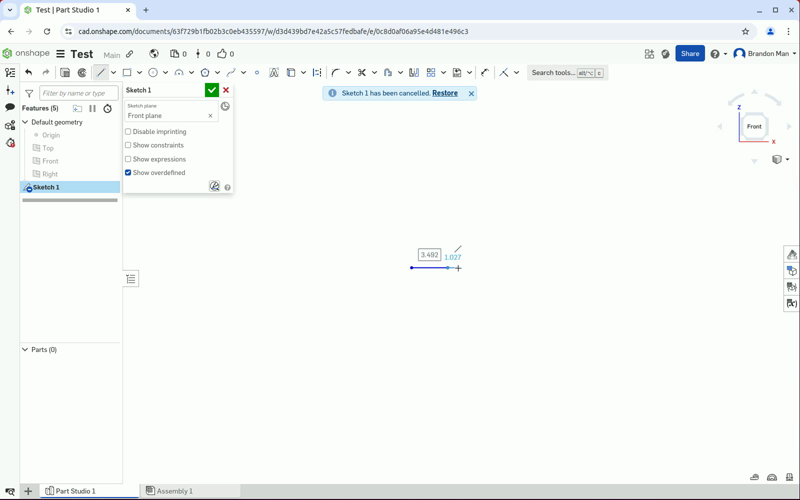
scroll(6)
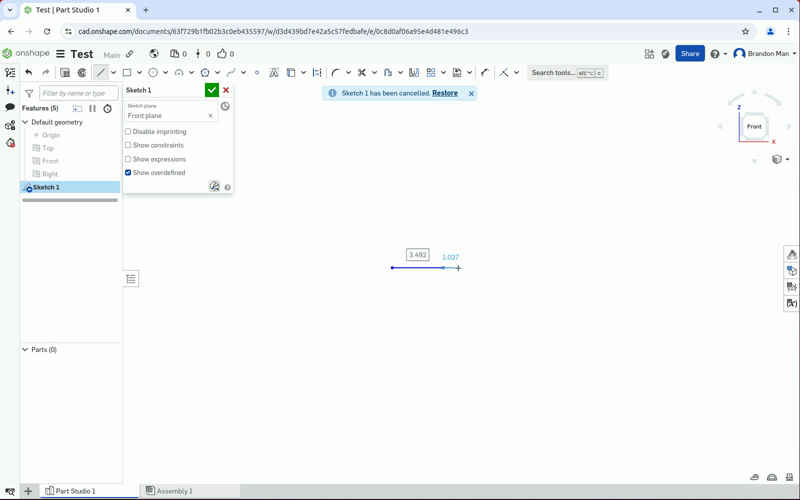
scroll(6)
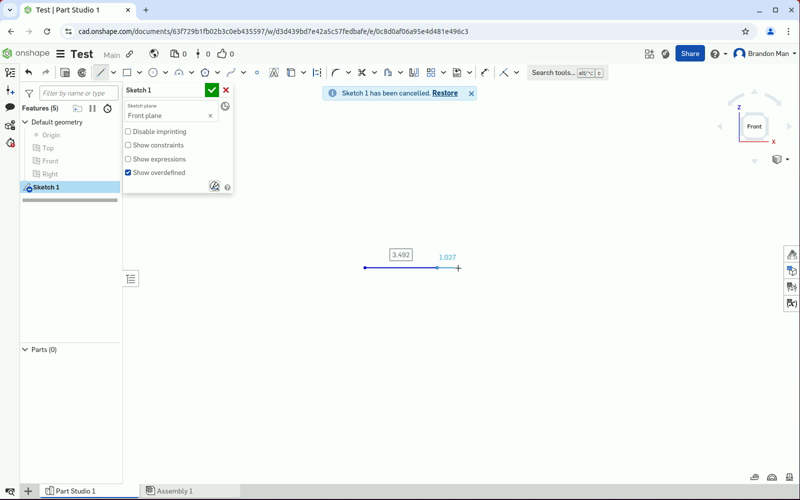
scroll(6)
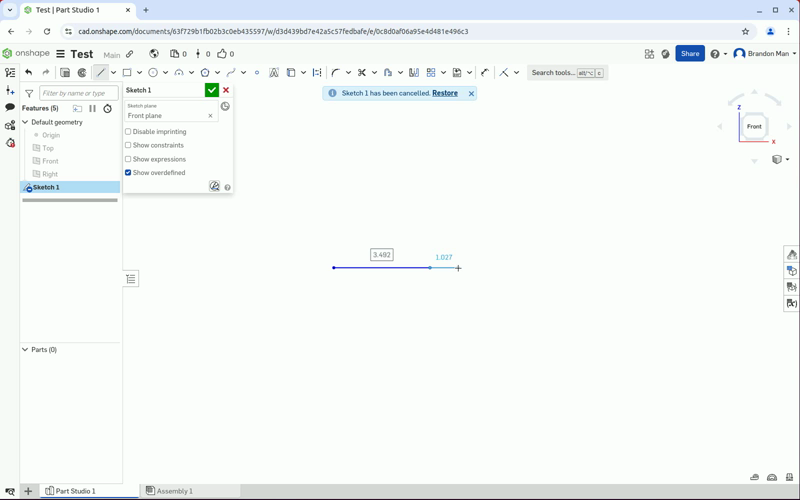
scroll(6)
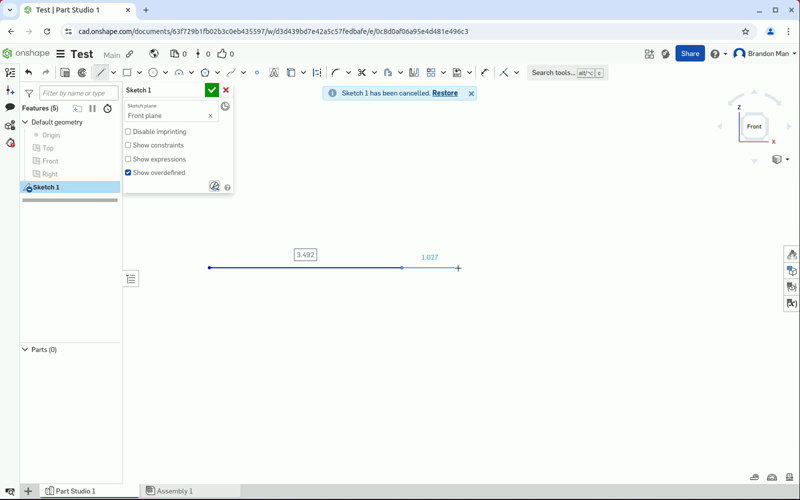
click(458, 267)
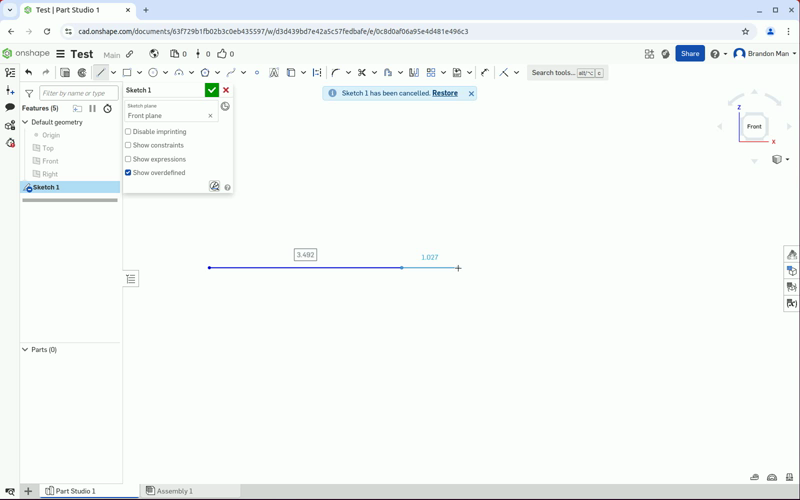
scroll(-6)
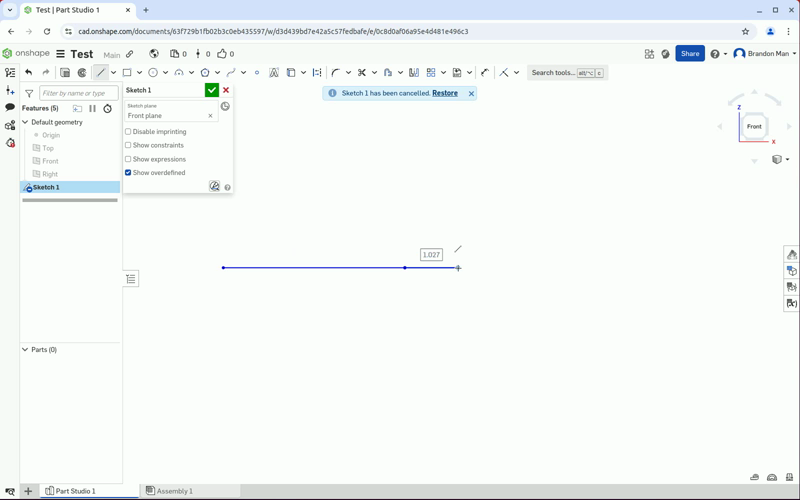
scroll(-6)
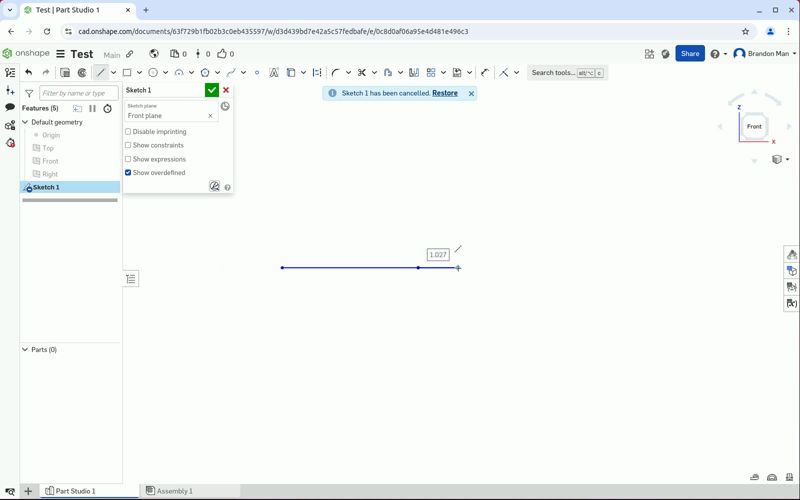
scroll(-6)
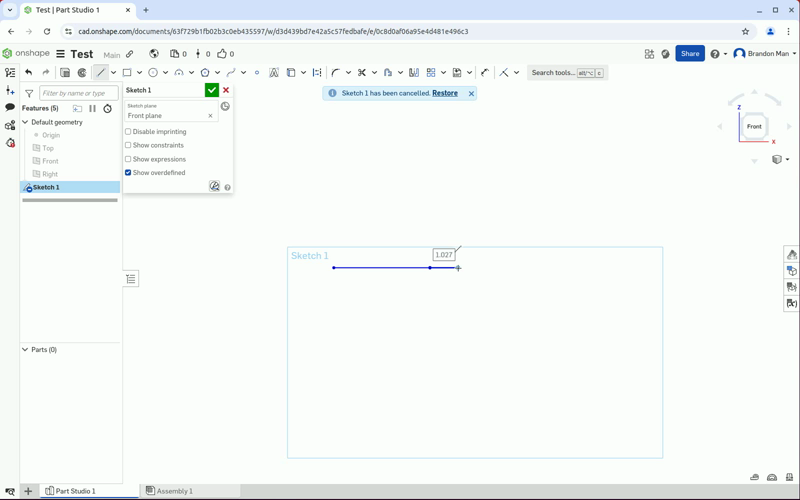
scroll(-6)
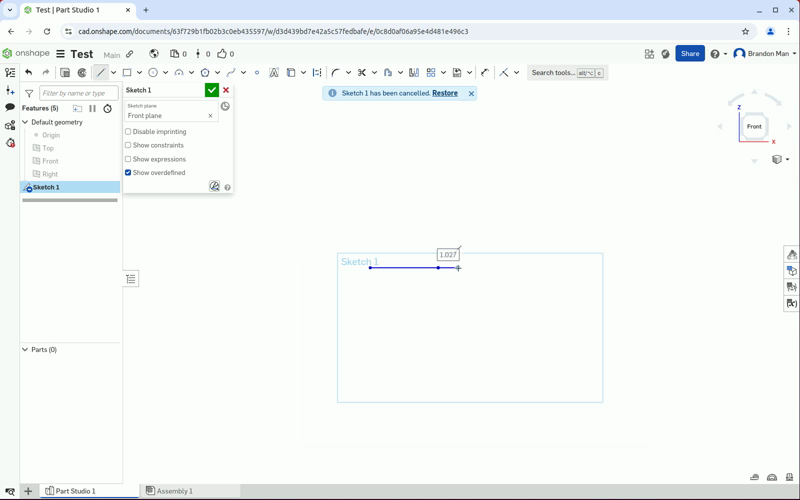
scroll(-6)
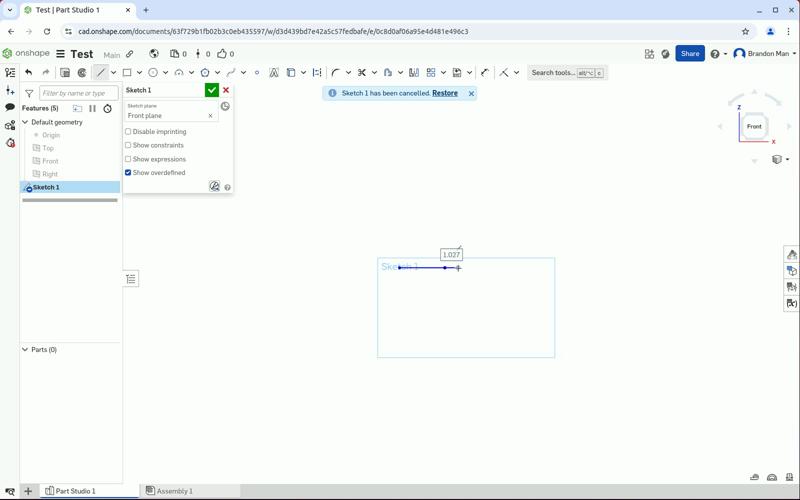
scroll(-6)
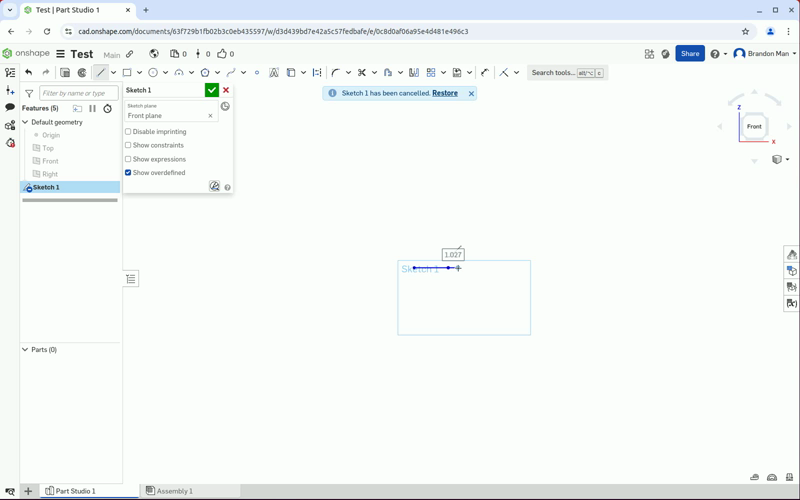
scroll(-6)
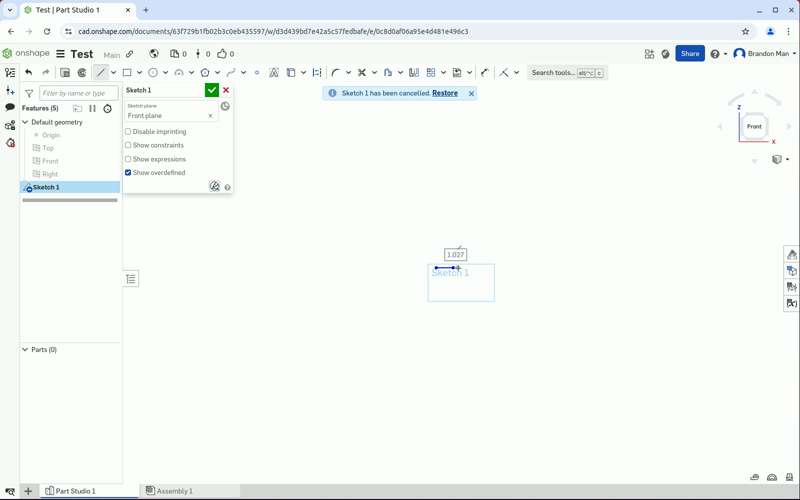
key_up(shift)
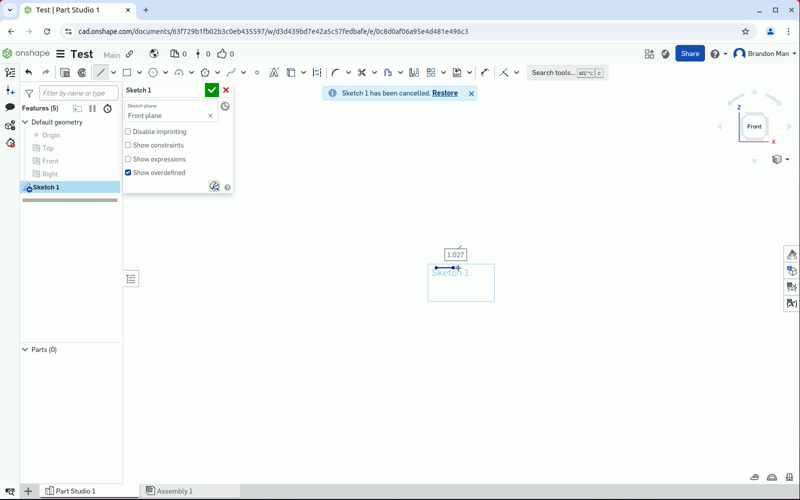
key_down(shift)
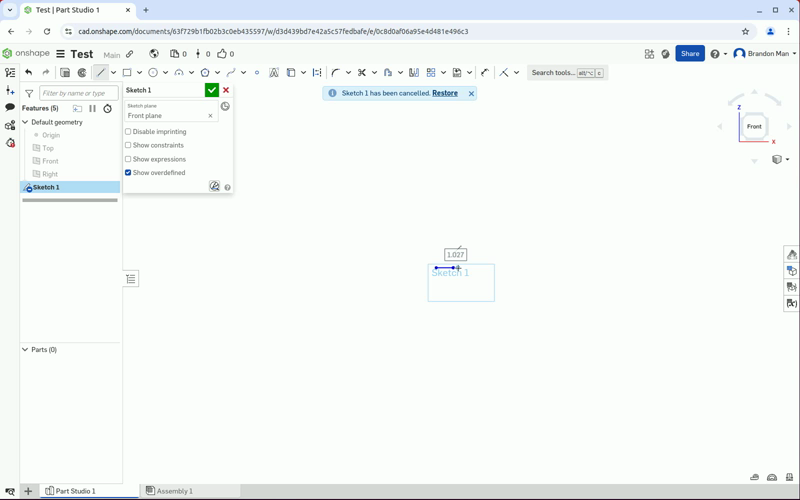
mouse_move(488, 267)
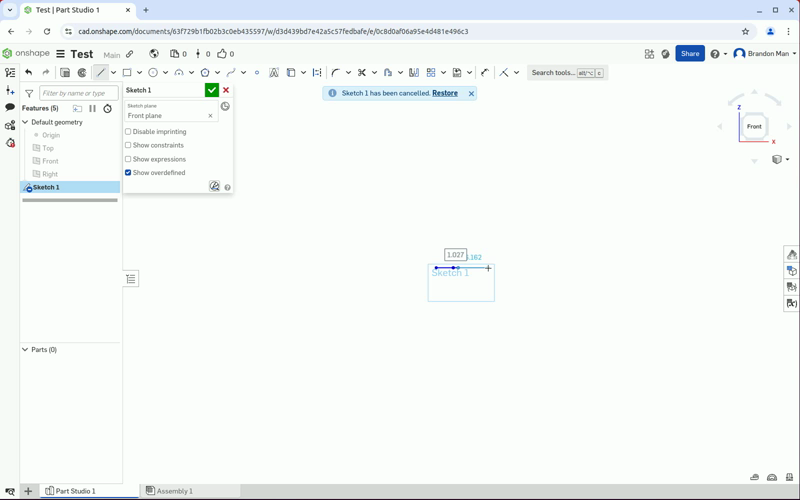
mouse_move(467, 267)
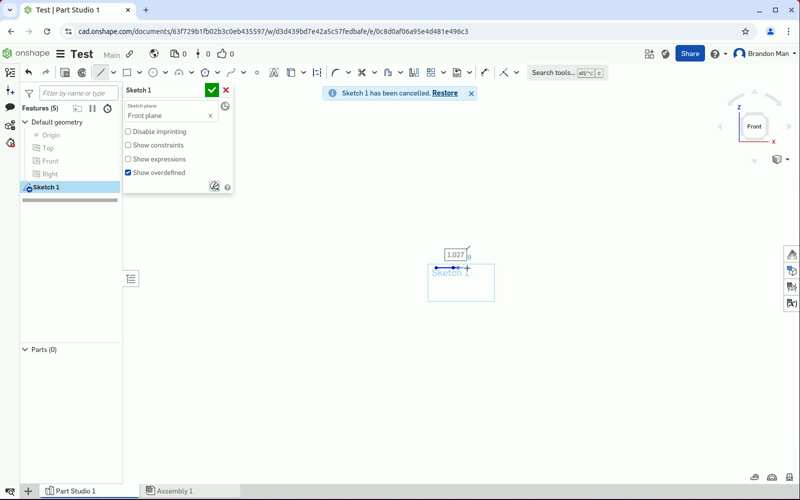
click(467, 267)
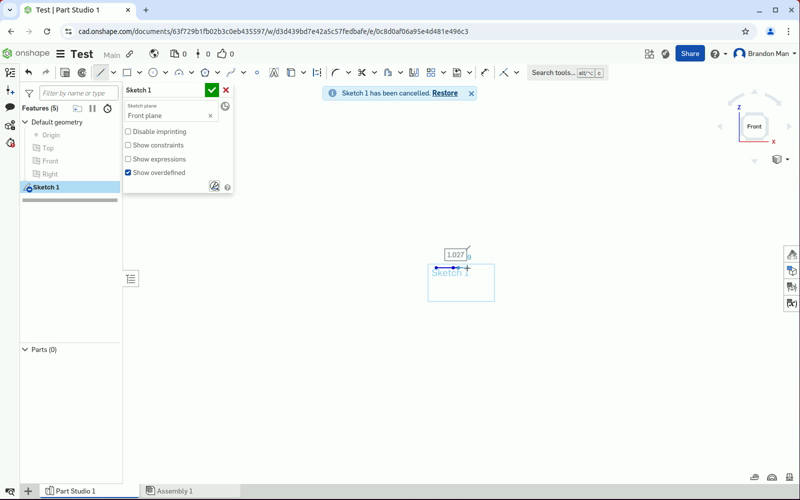
key_up(shift)
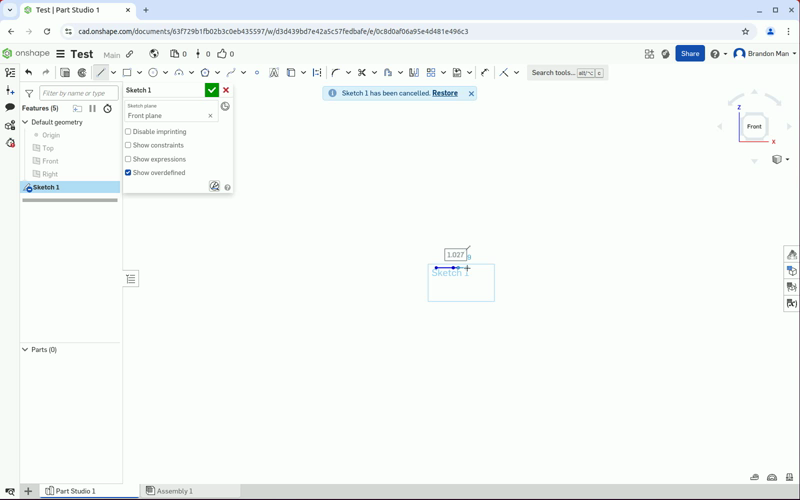
key_down(shift)
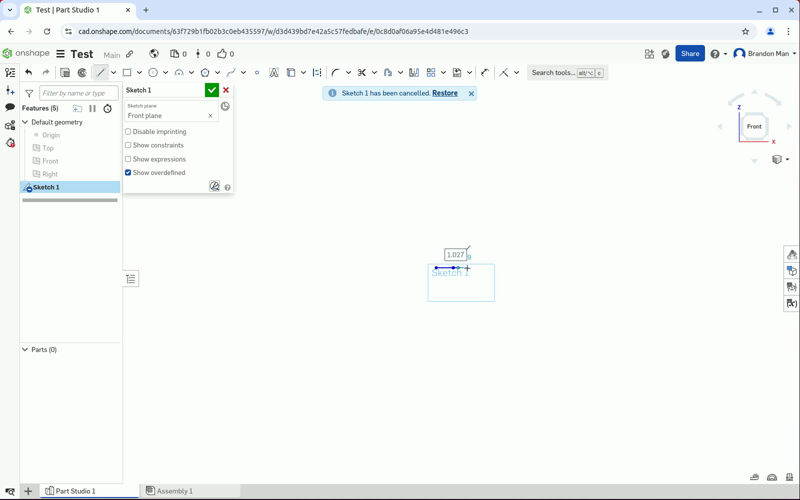
mouse_move(497, 267)
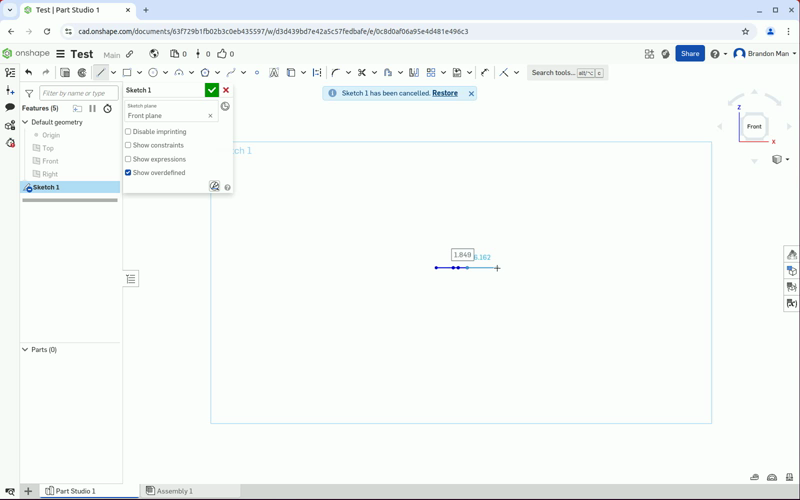
mouse_move(466, 260)
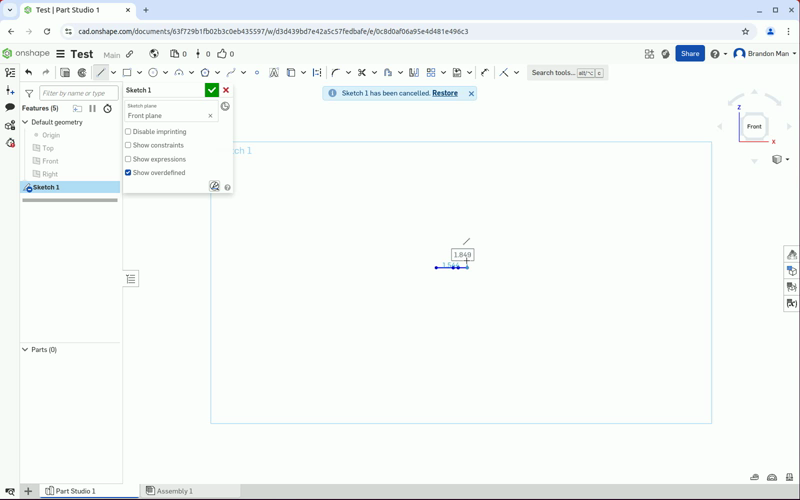
scroll(6)
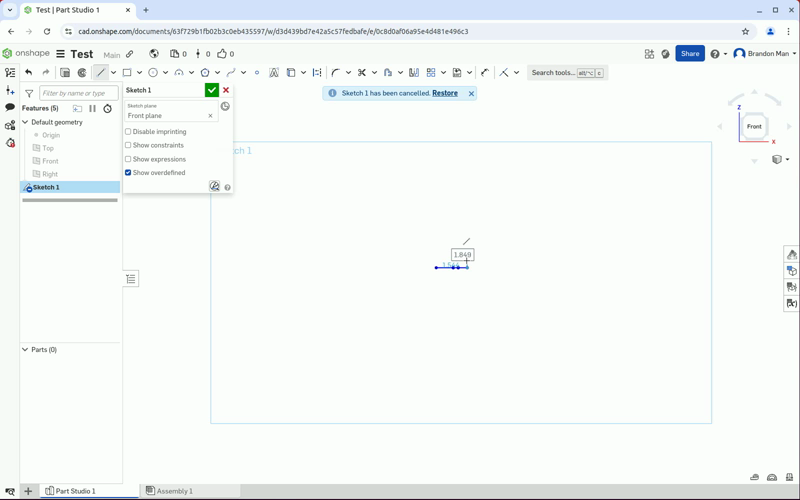
scroll(6)
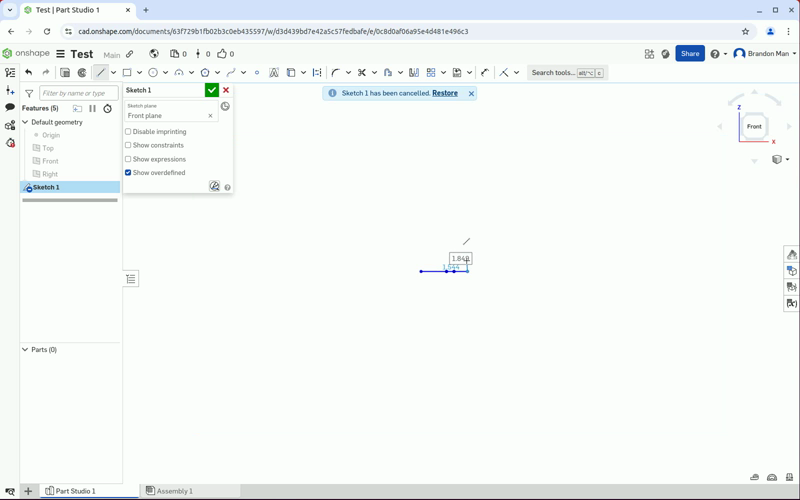
scroll(6)
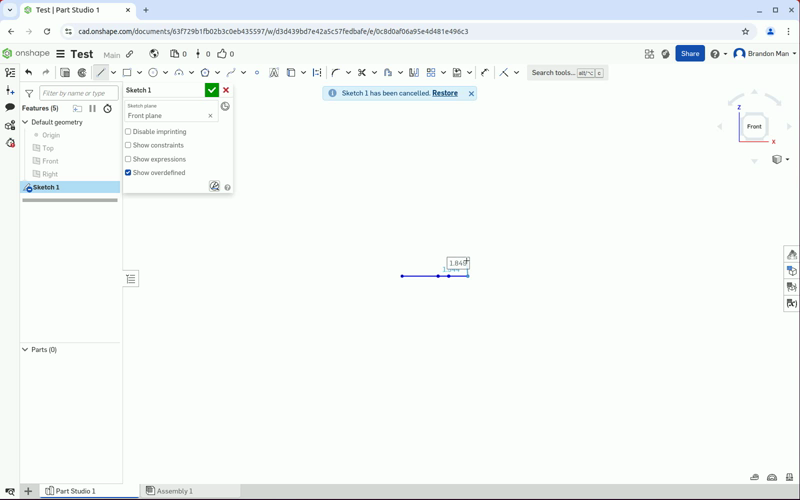
scroll(6)
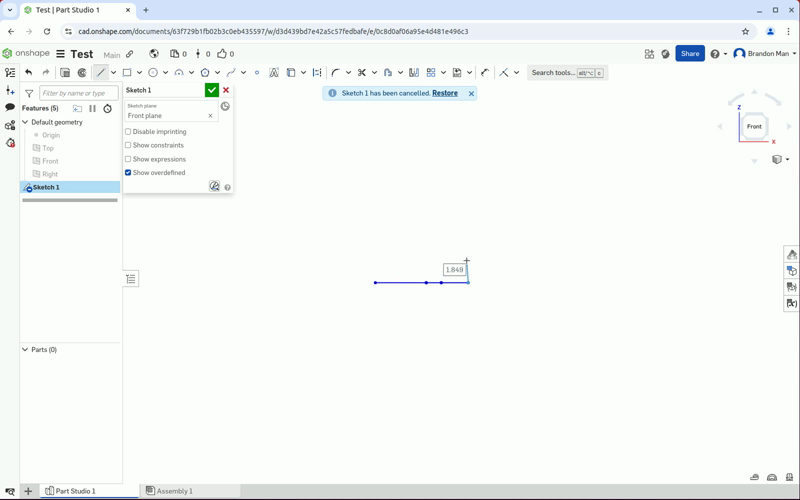
scroll(6)
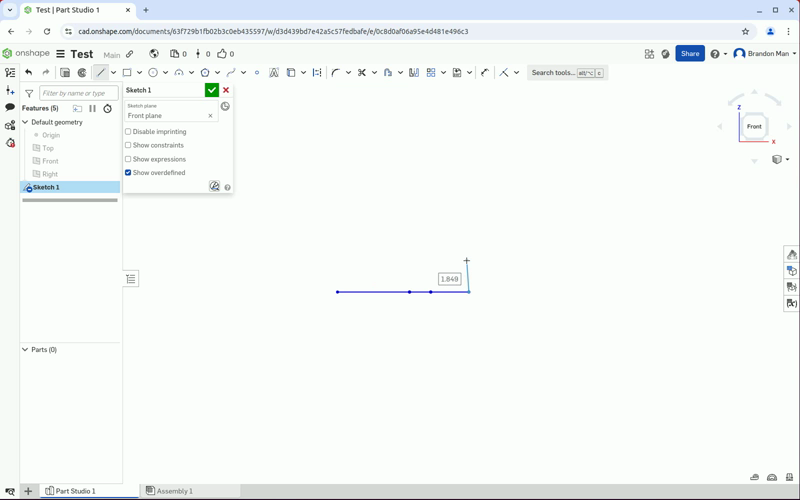
scroll(6)
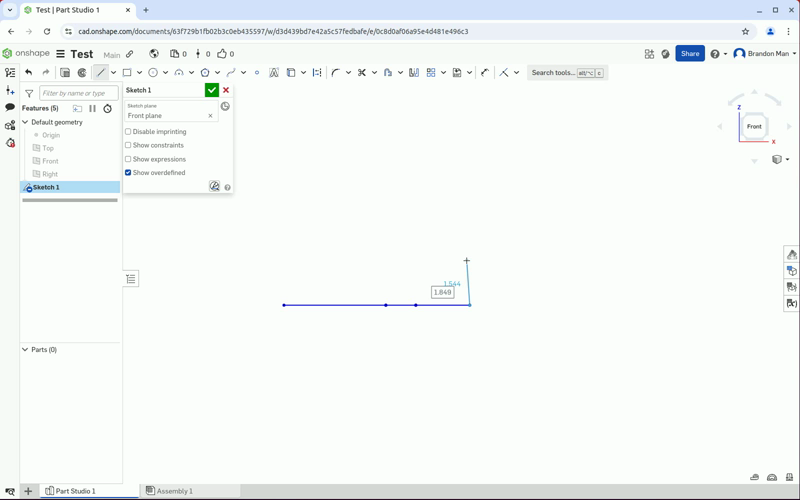
scroll(6)
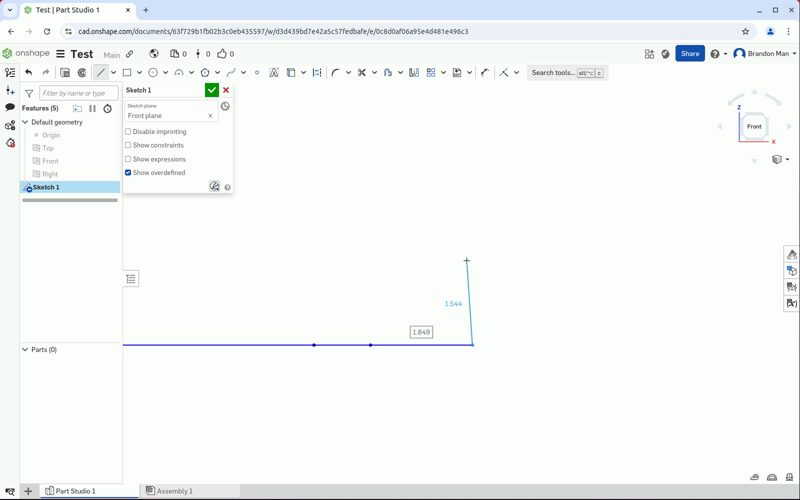
click(466, 260)
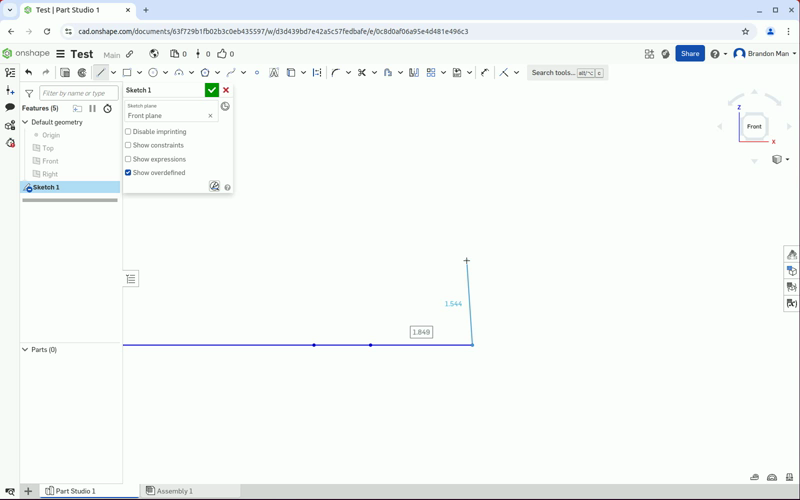
scroll(-6)
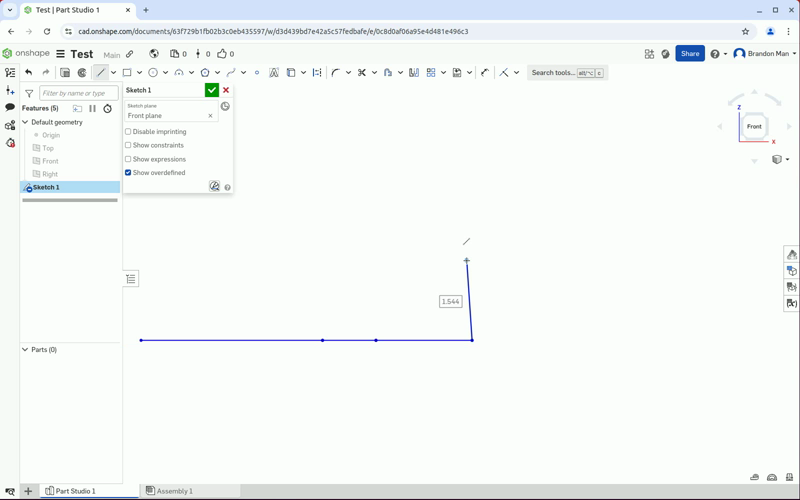
scroll(-6)
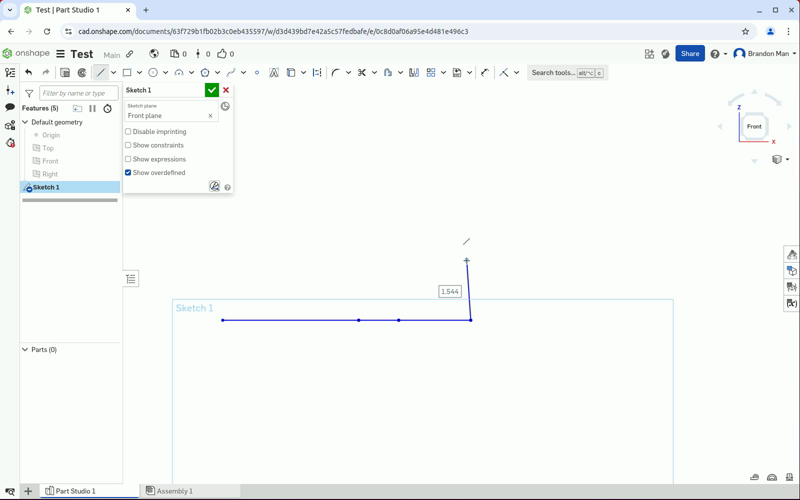
scroll(-6)
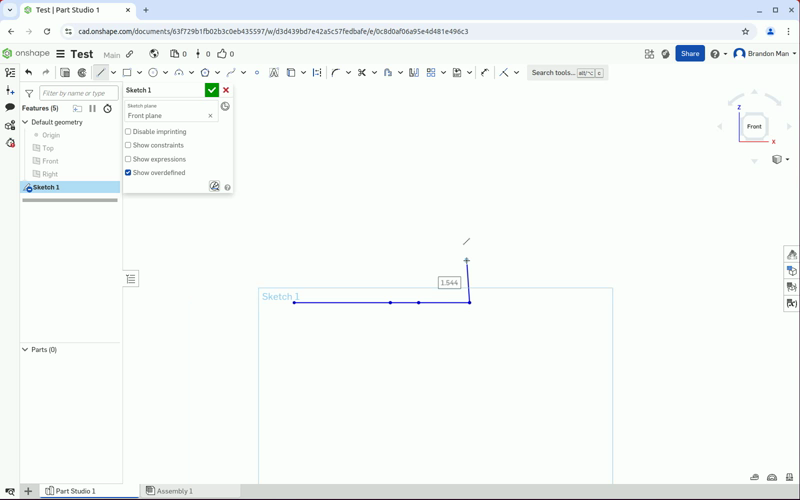
scroll(-6)
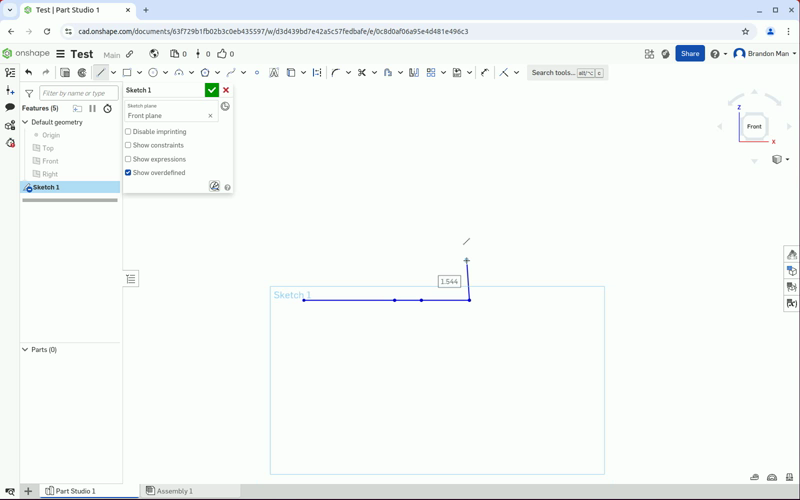
scroll(-6)
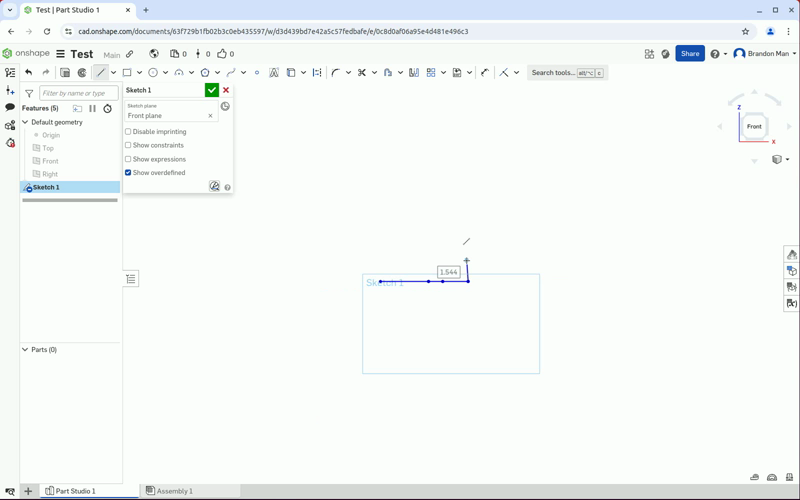
scroll(-6)
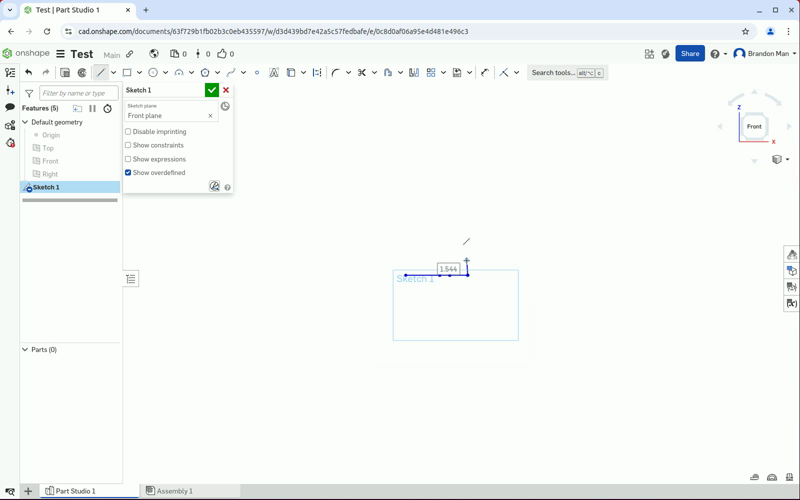
scroll(-6)
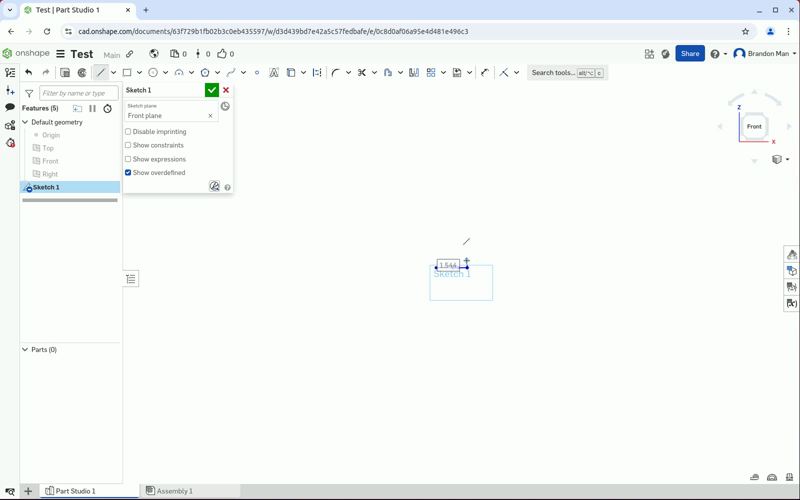
key_up(shift)
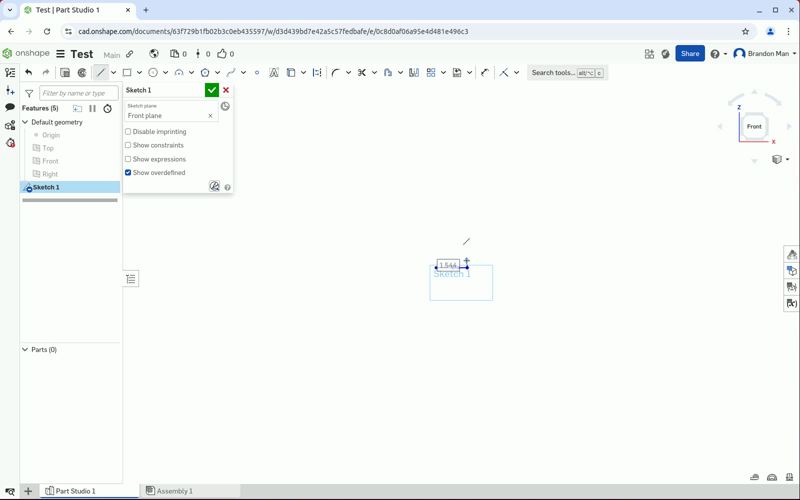
key_down(shift)
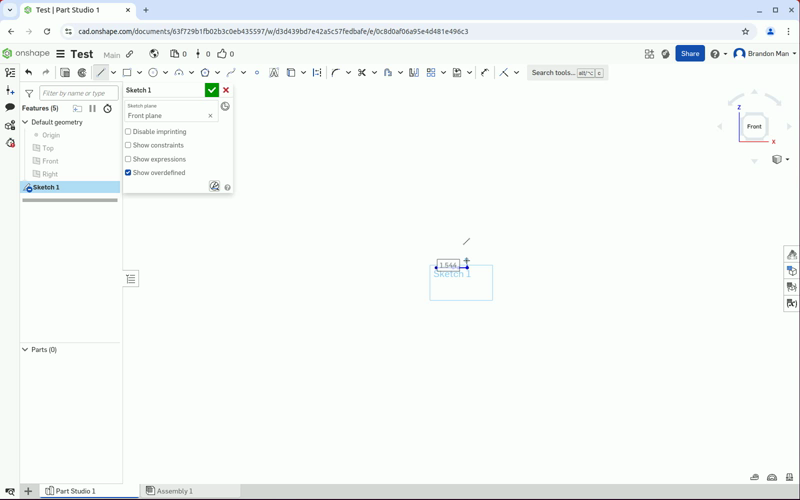
mouse_move(496, 260)
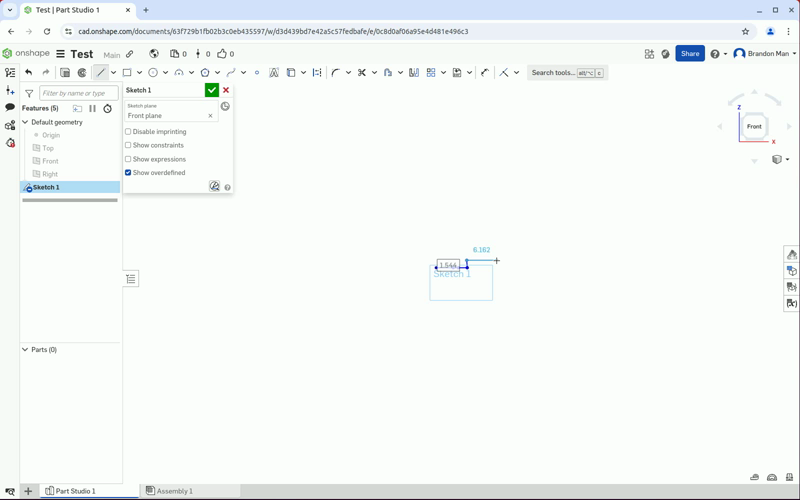
mouse_move(436, 260)
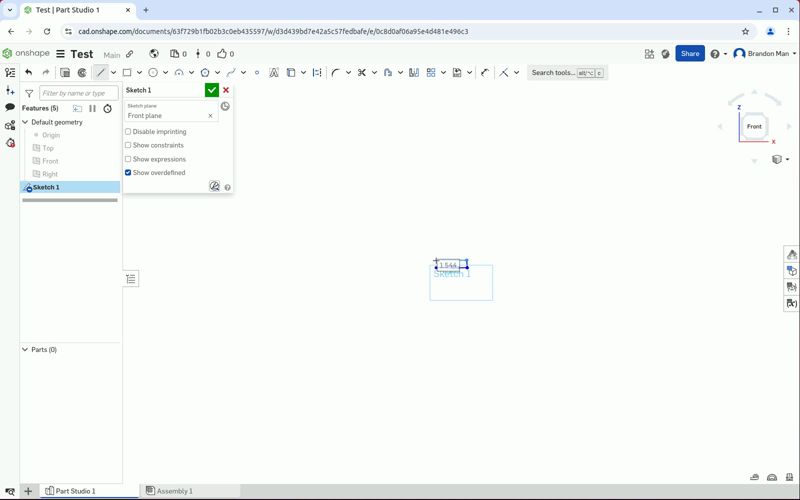
click(436, 260)
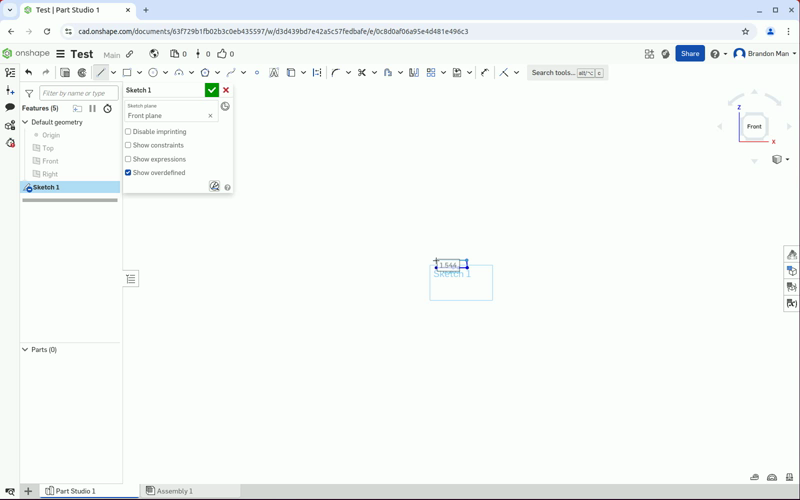
key_up(shift)
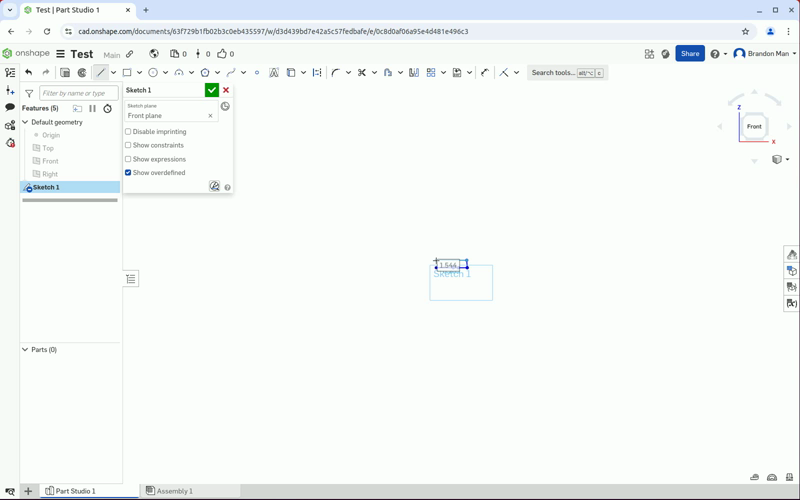
mouse_move(466, 260)
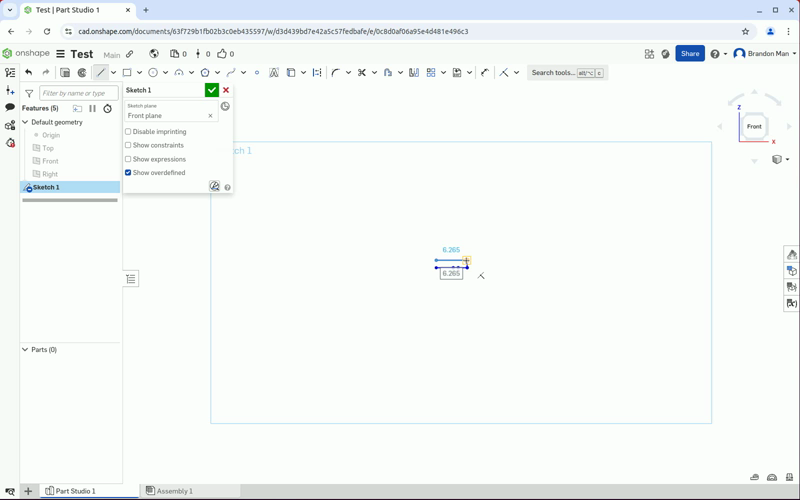
key_down(shift)
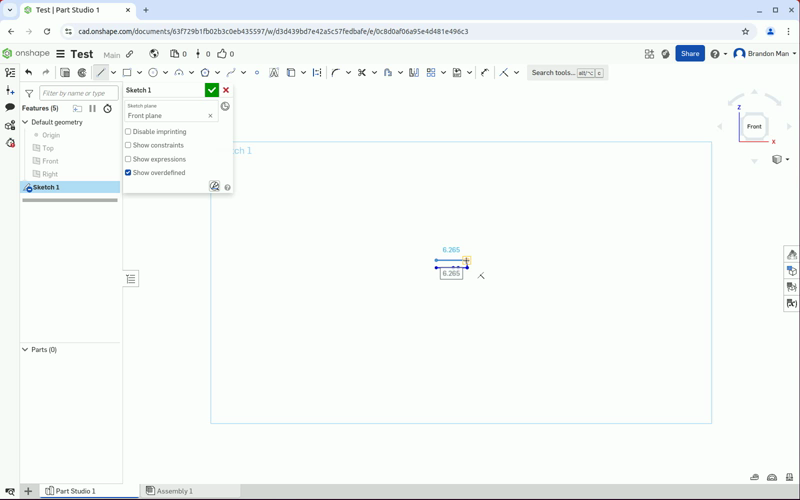
mouse_move(436, 267)
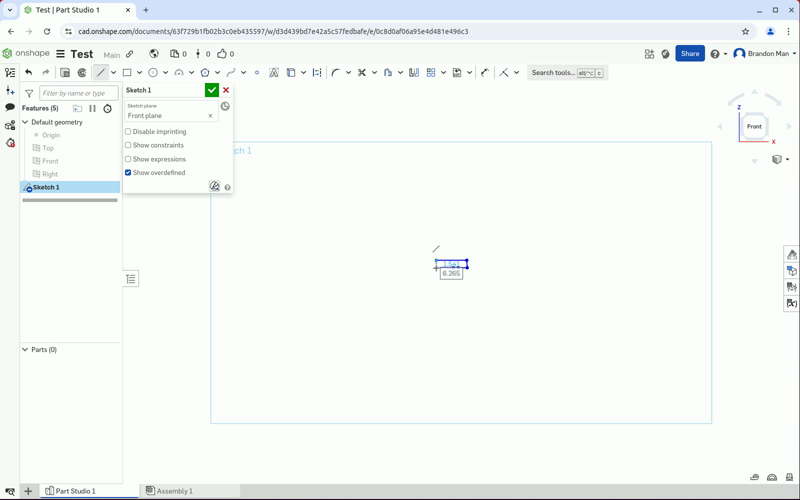
scroll(6)
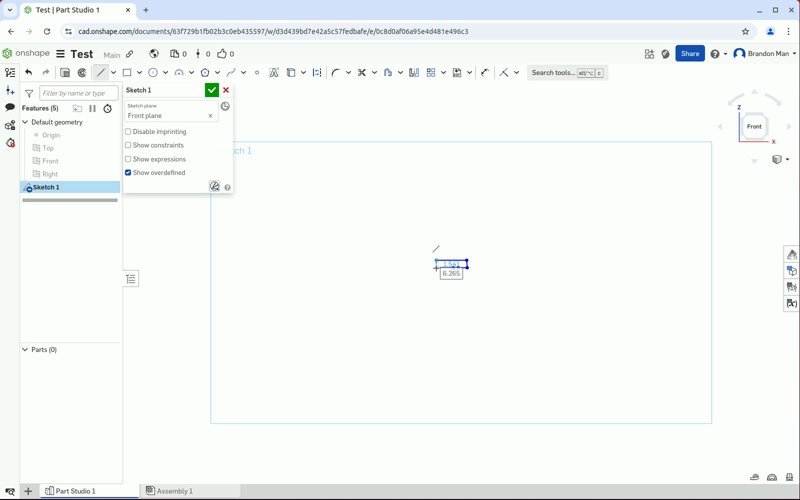
scroll(6)
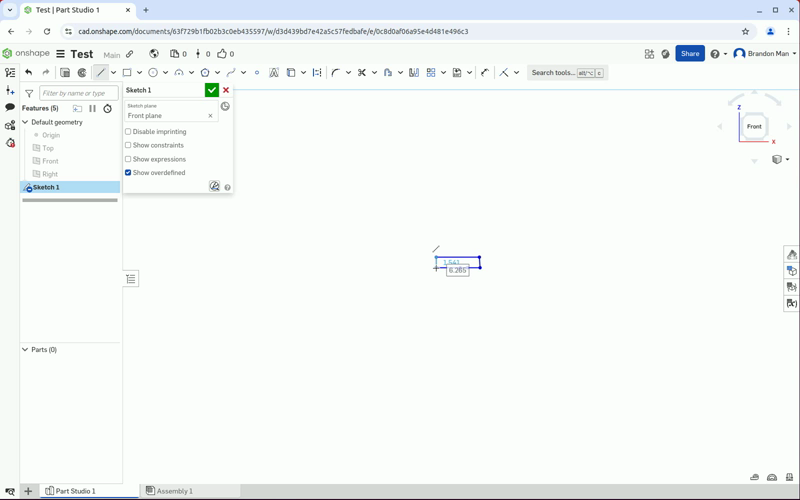
scroll(6)
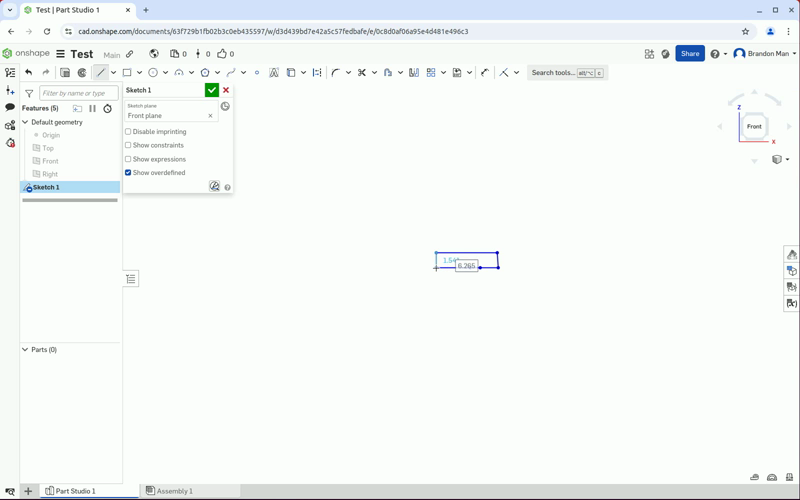
scroll(6)
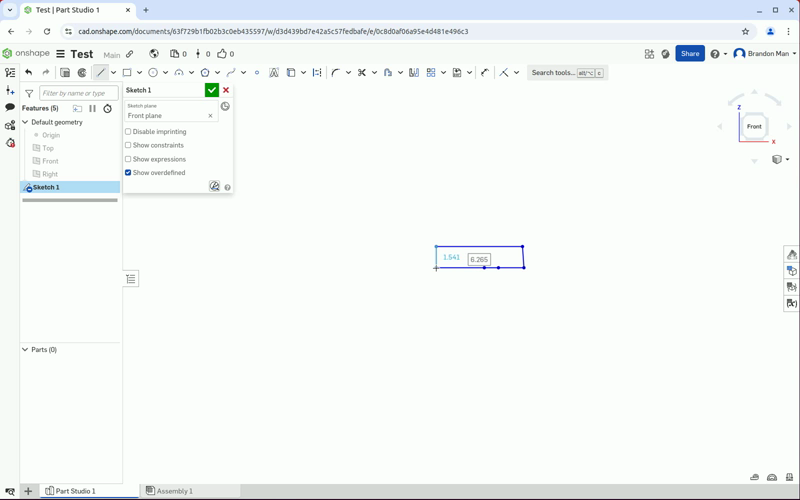
scroll(6)
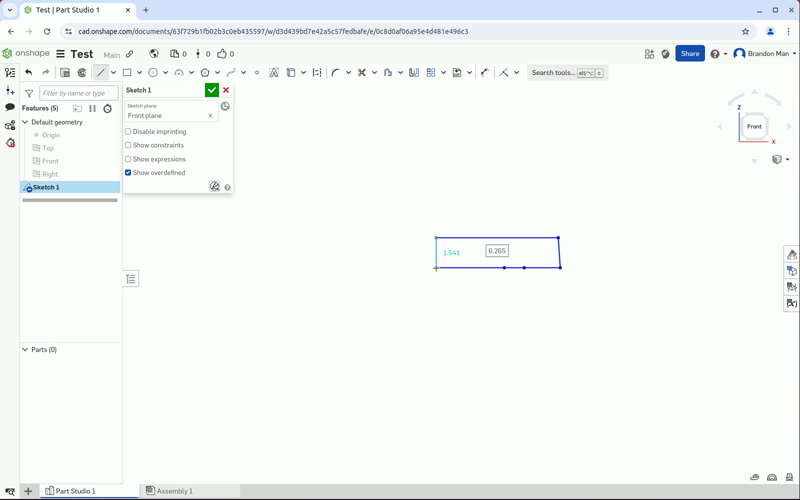
scroll(6)
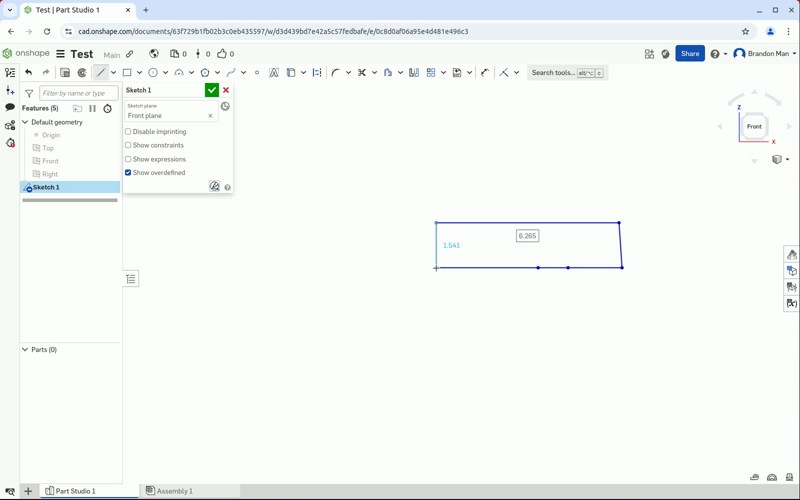
scroll(6)
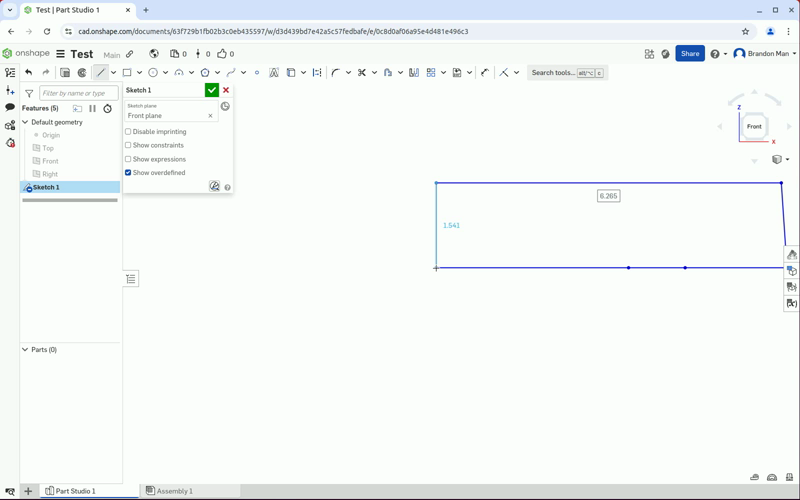
key_up(shift)
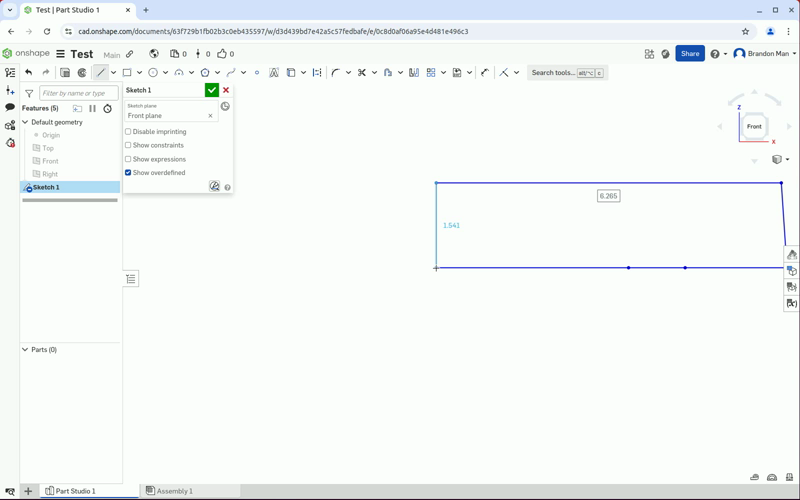
click(436, 267)
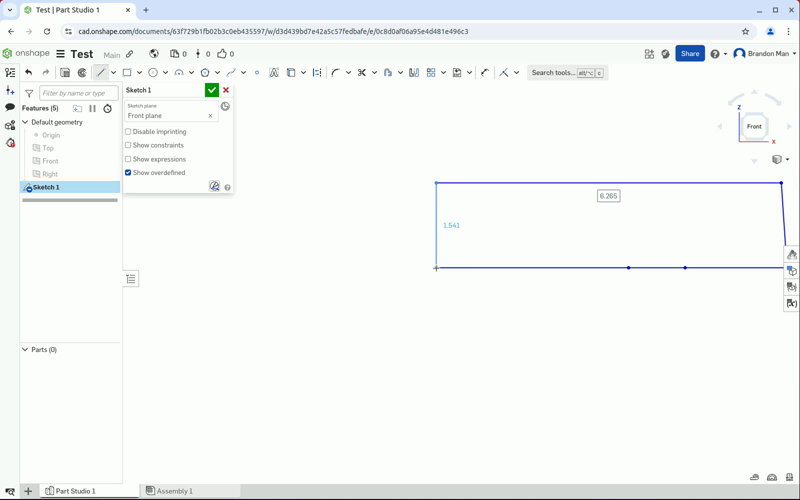
scroll(-6)
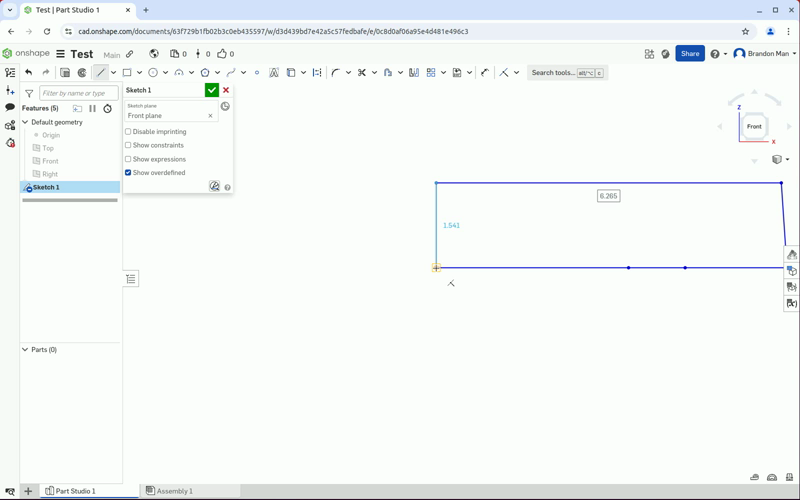
scroll(-6)
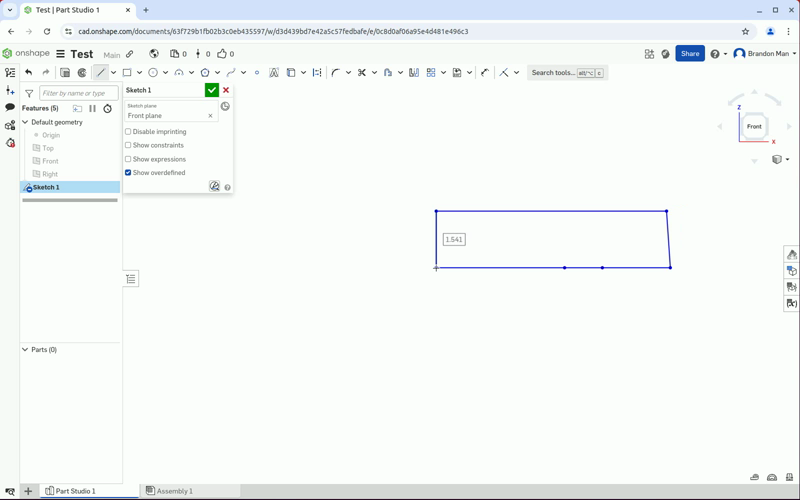
scroll(-6)
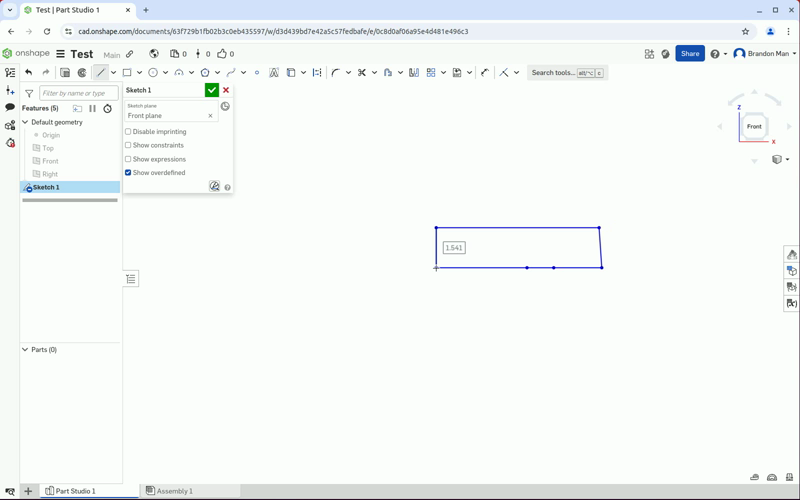
scroll(-6)
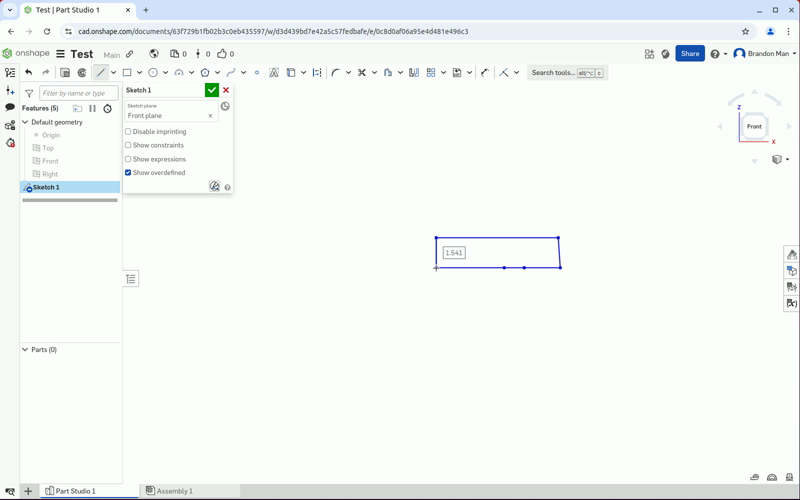
scroll(-6)
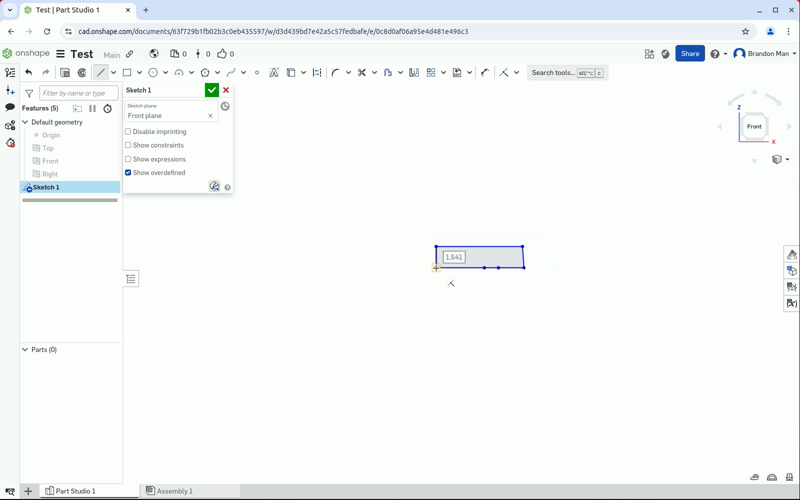
scroll(-6)
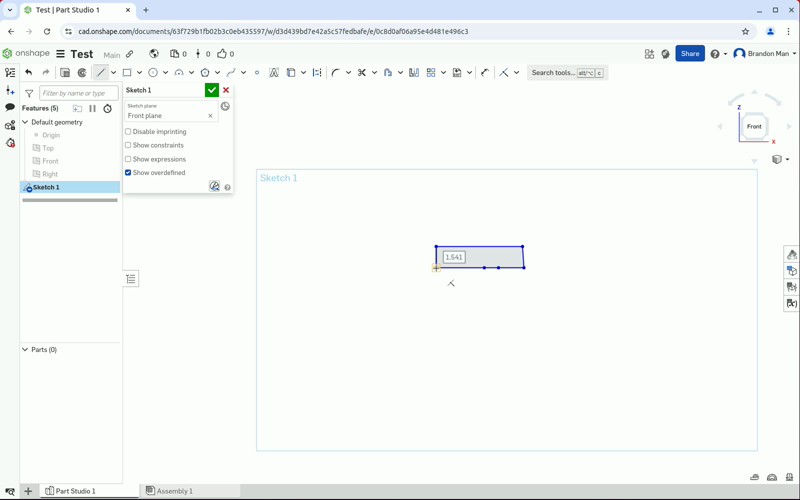
scroll(-6)
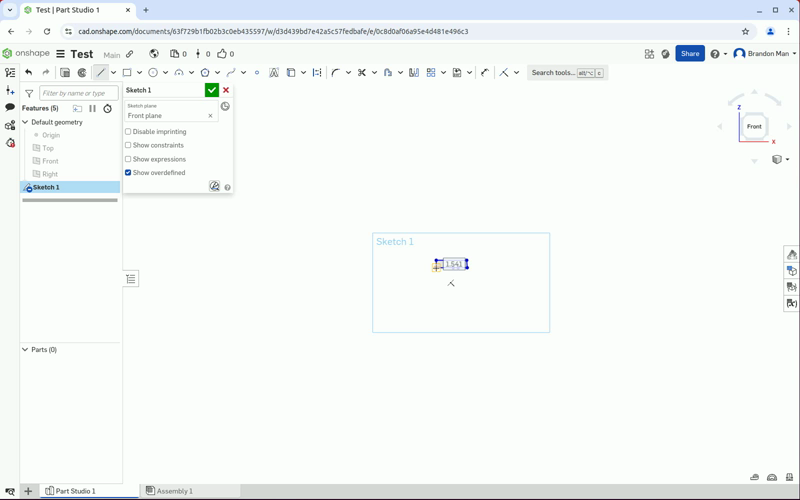
key(esc)
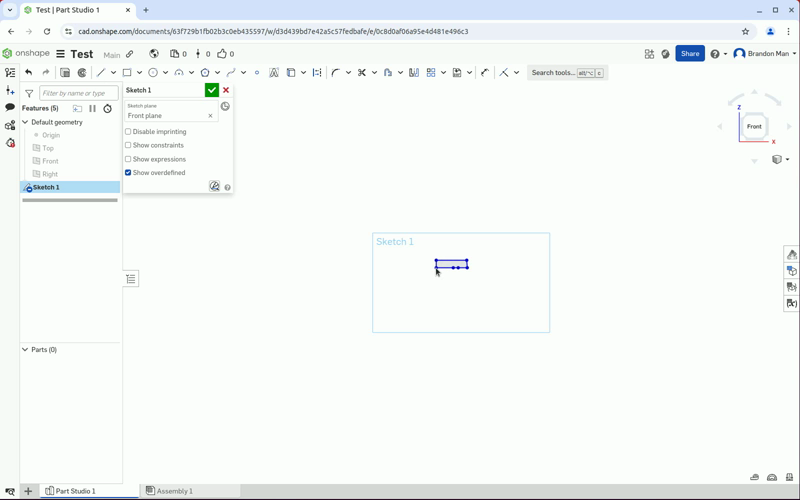
mouse_move(457, 265)
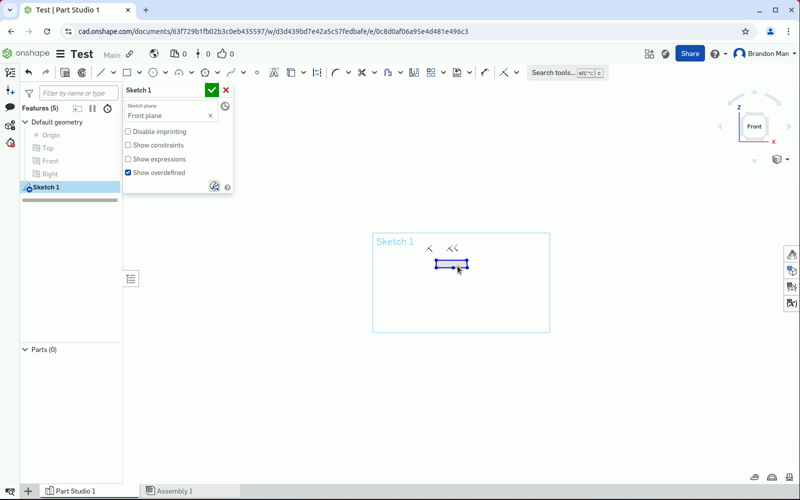
scroll(6)
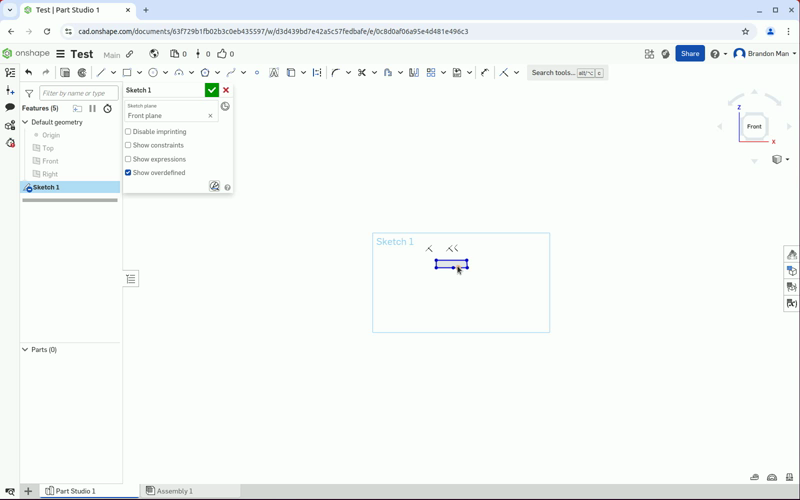
scroll(6)
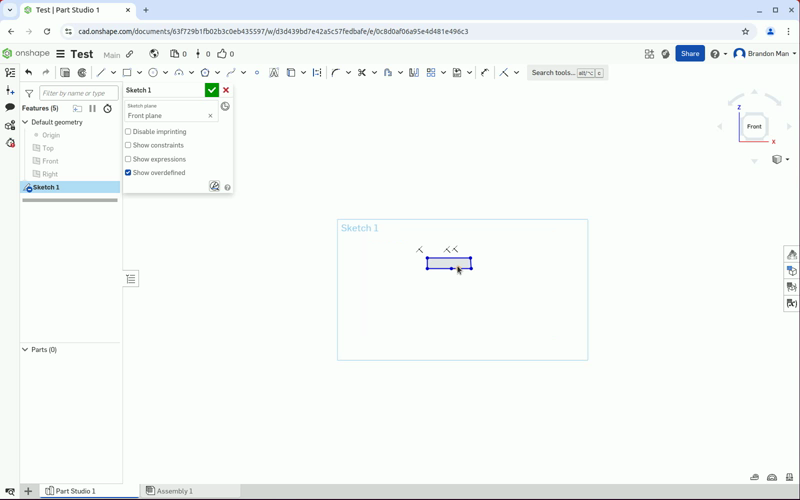
scroll(6)
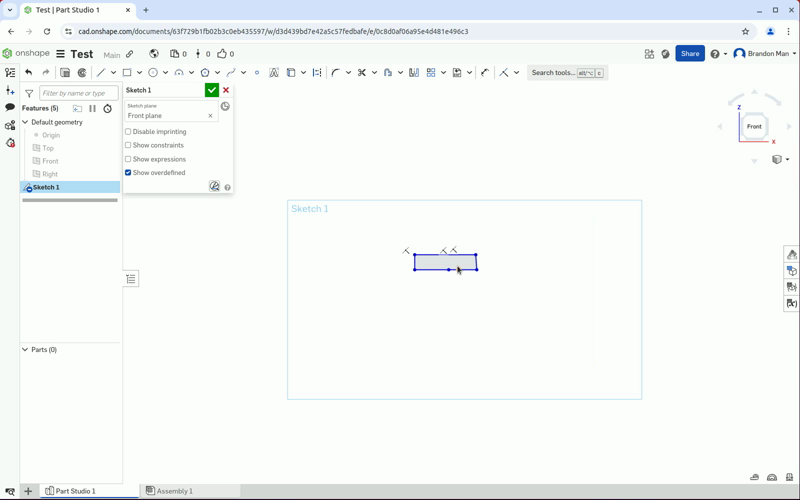
scroll(6)
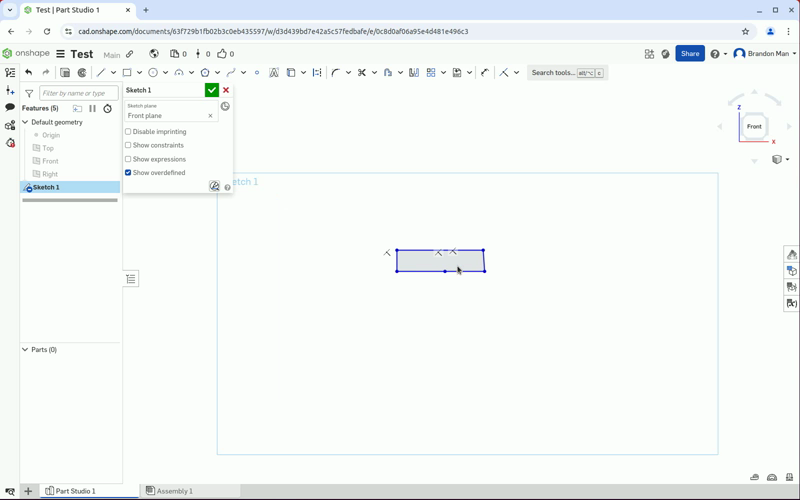
scroll(6)
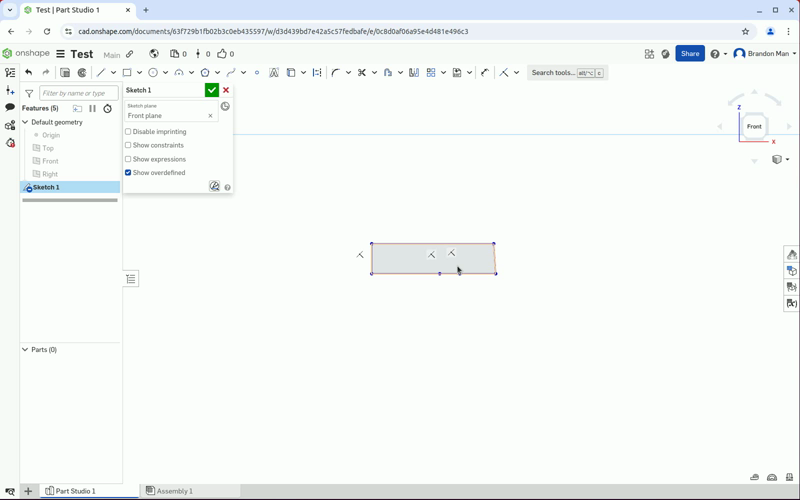
scroll(6)
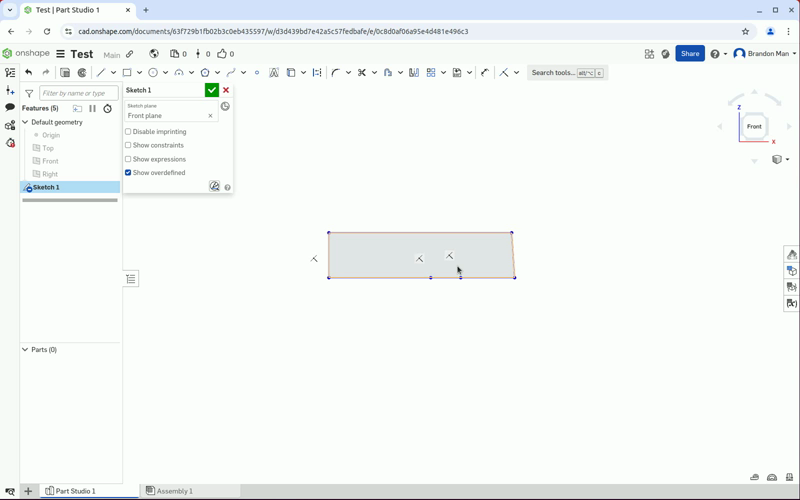
scroll(6)
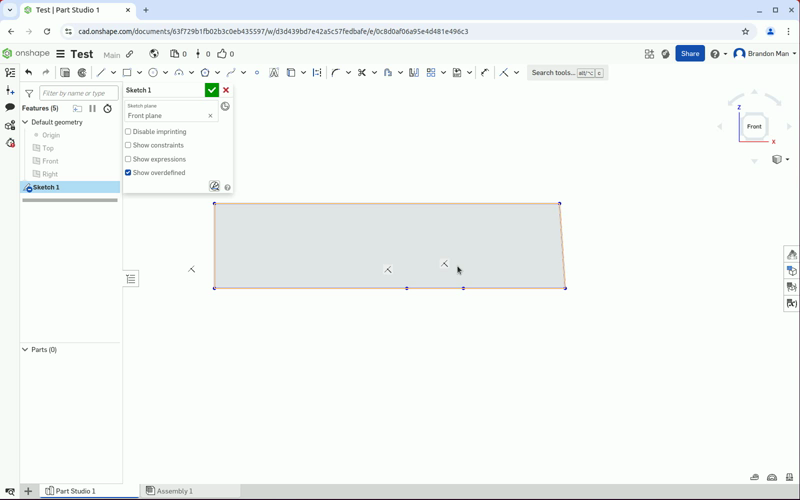
click(457, 265)
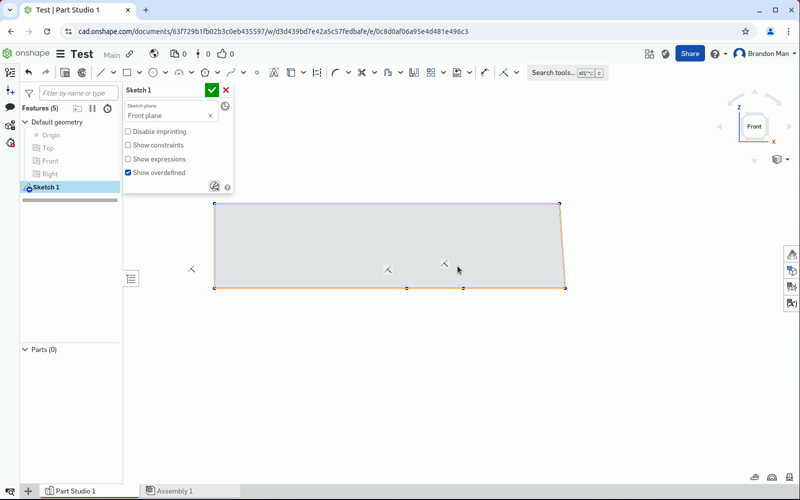
scroll(-6)
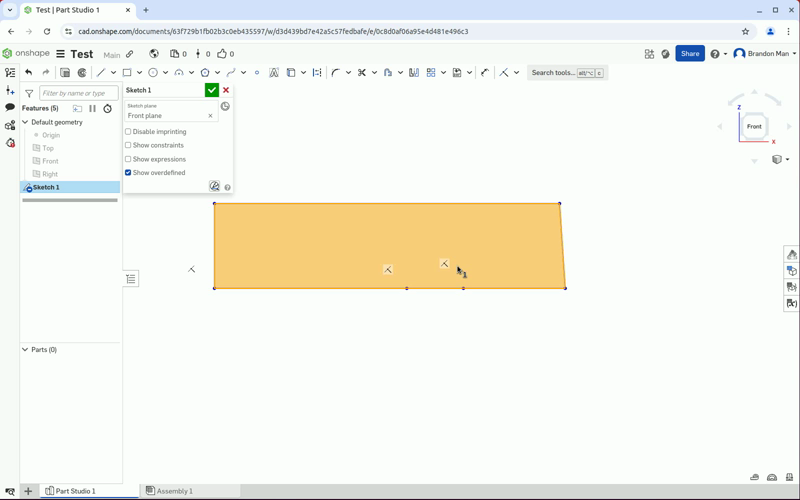
scroll(-6)
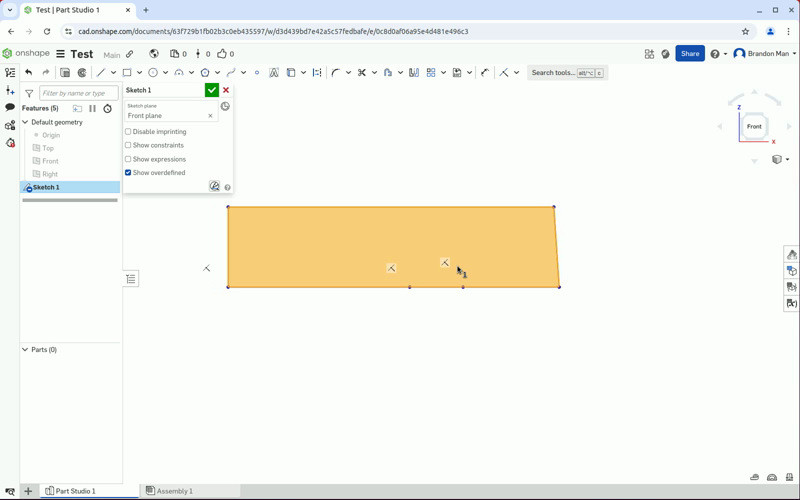
scroll(-6)
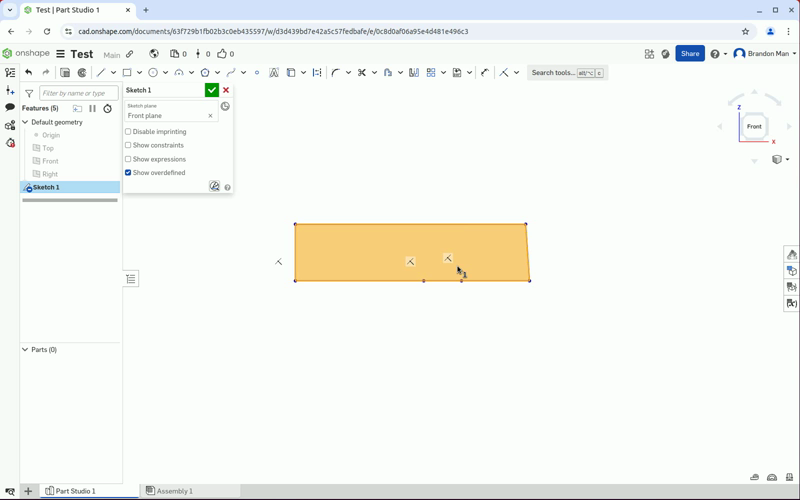
scroll(-6)
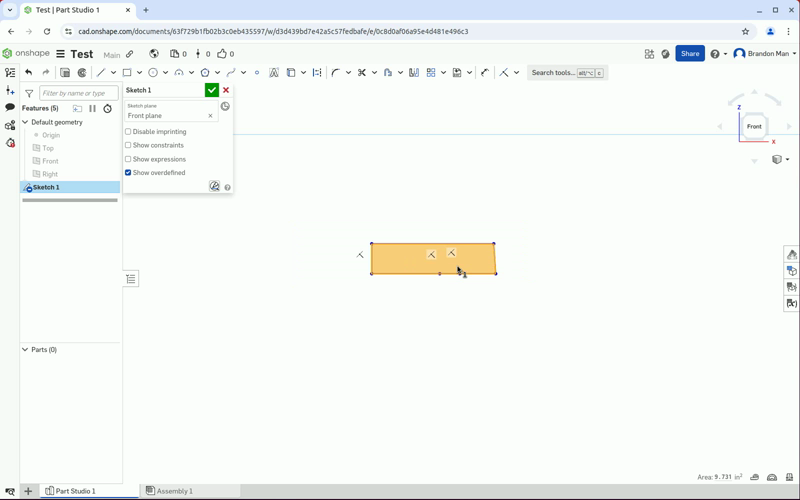
scroll(-6)
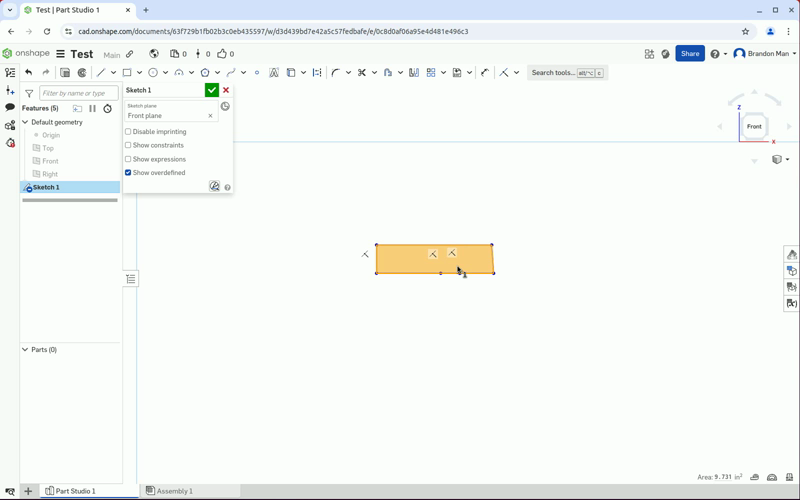
scroll(-6)
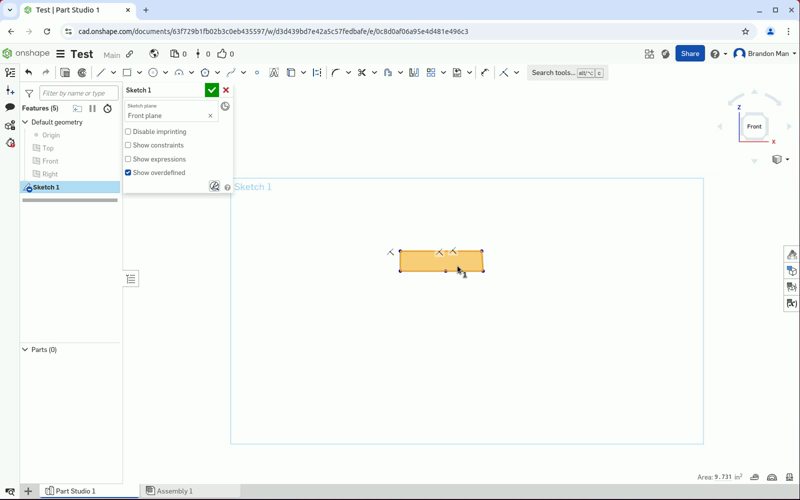
scroll(-6)
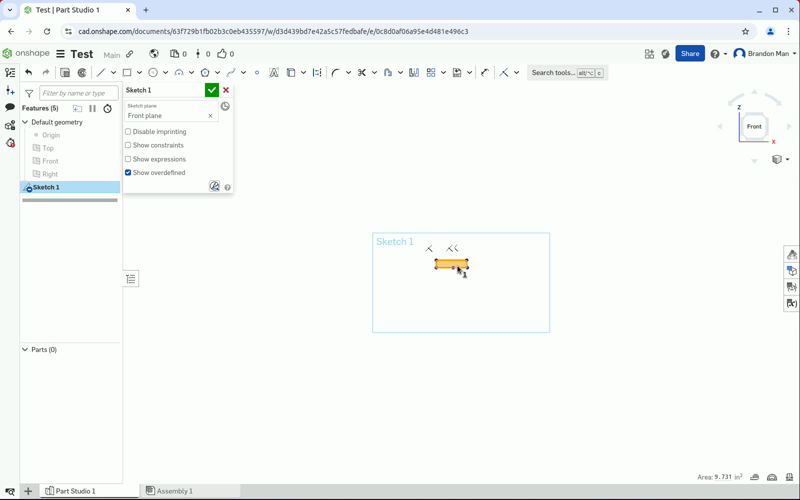
mouse_move(73, 352)
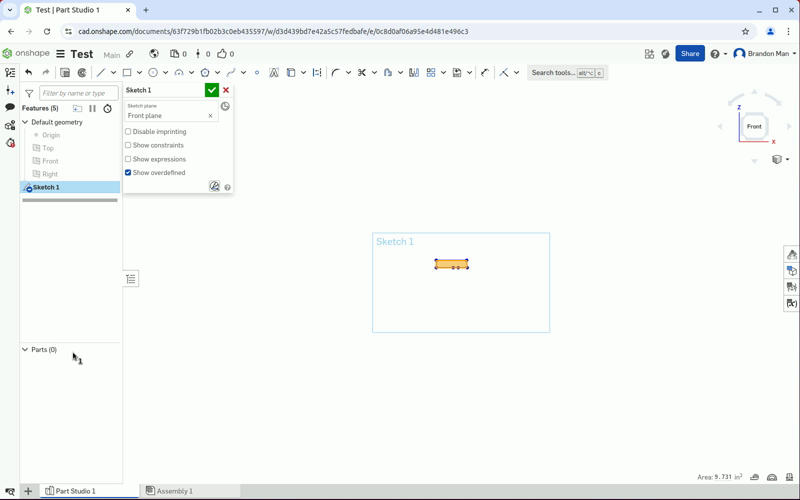
key(shift+y)
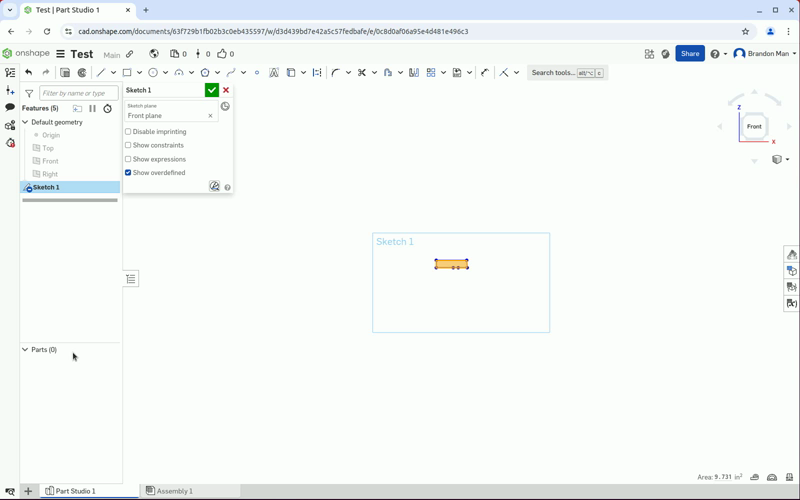
key(shift+e)
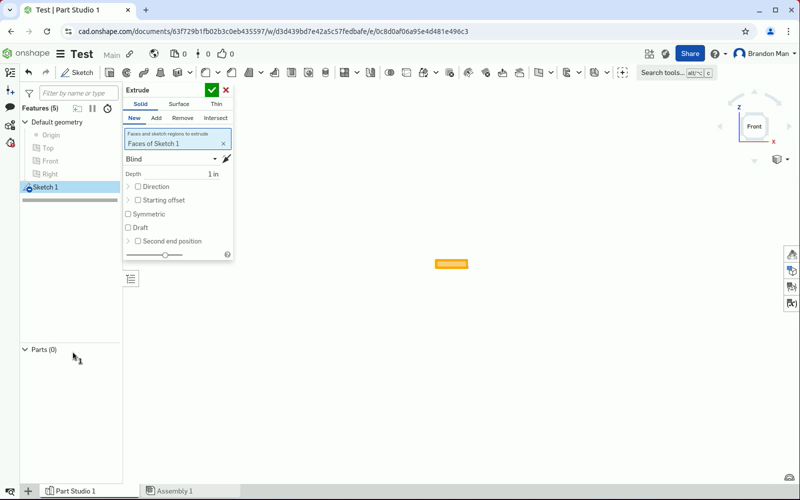
mouse_move(143, 106)
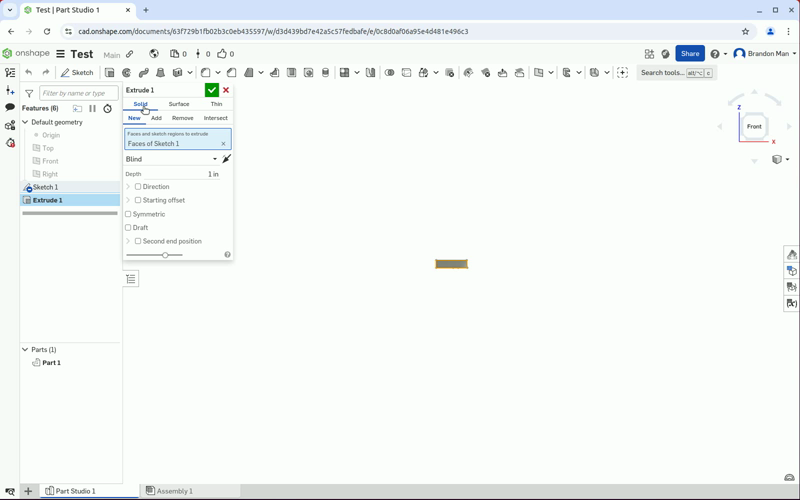
click(143, 106)
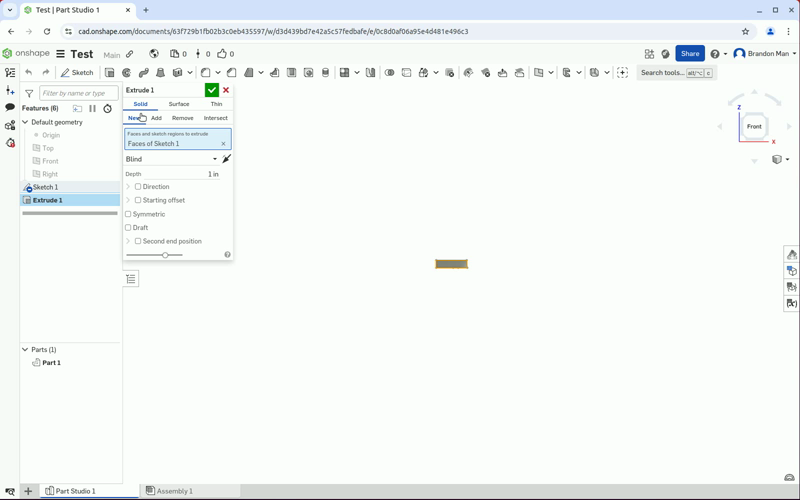
mouse_move(137, 120)
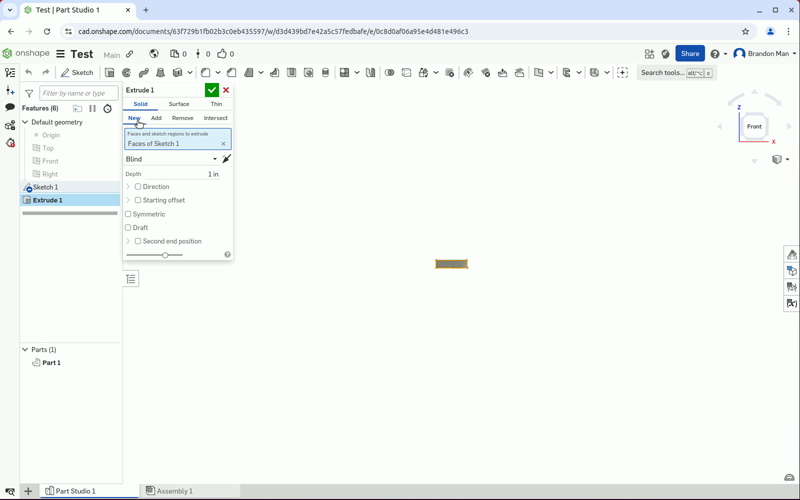
click(137, 120)
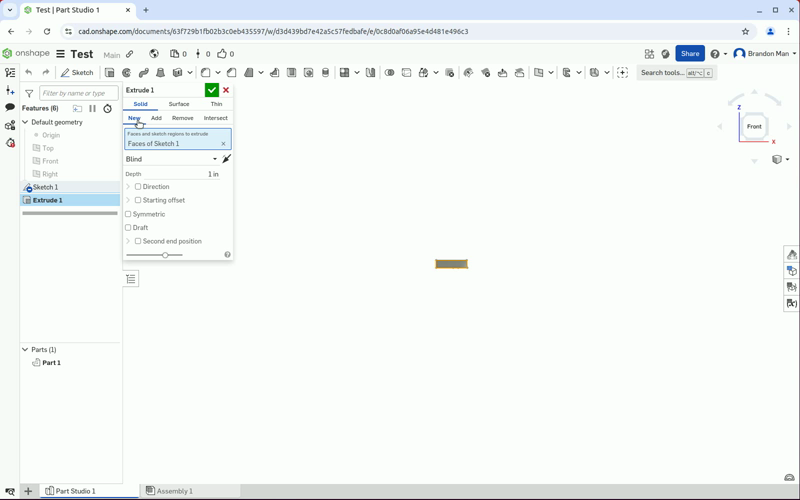
key(tab, 4)
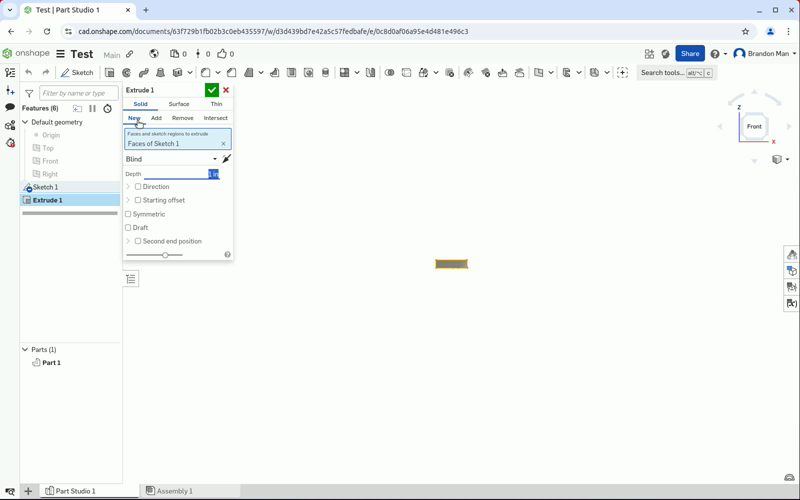
text(23.108)
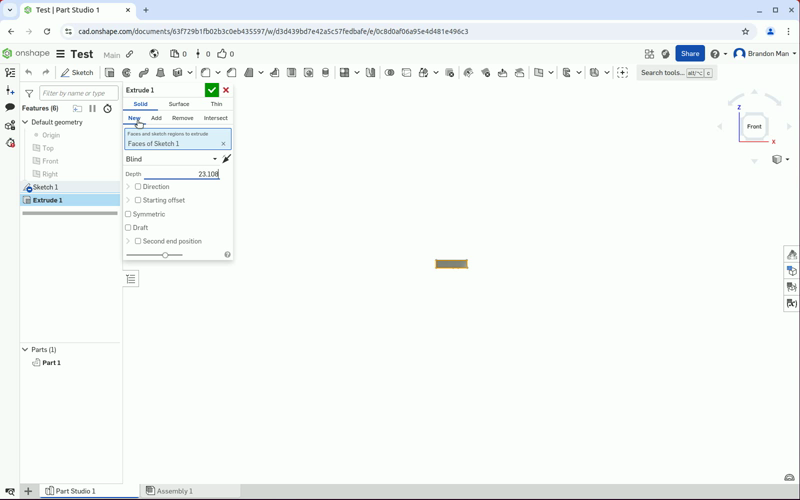
key(enter)
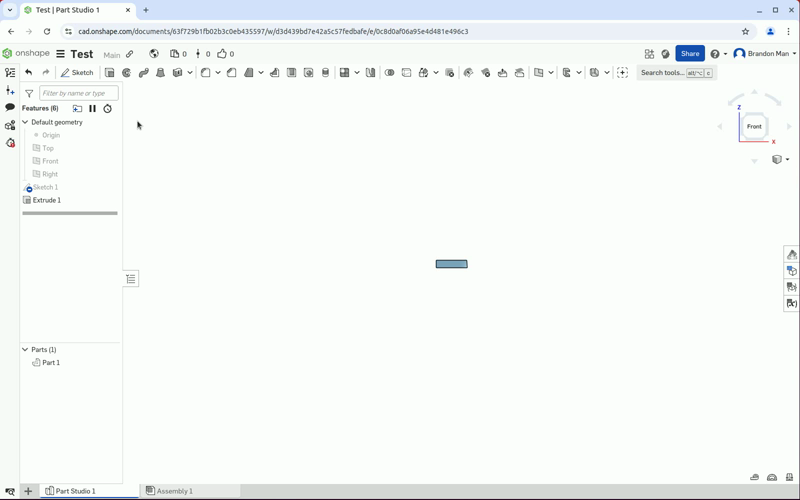
key(shift+h)
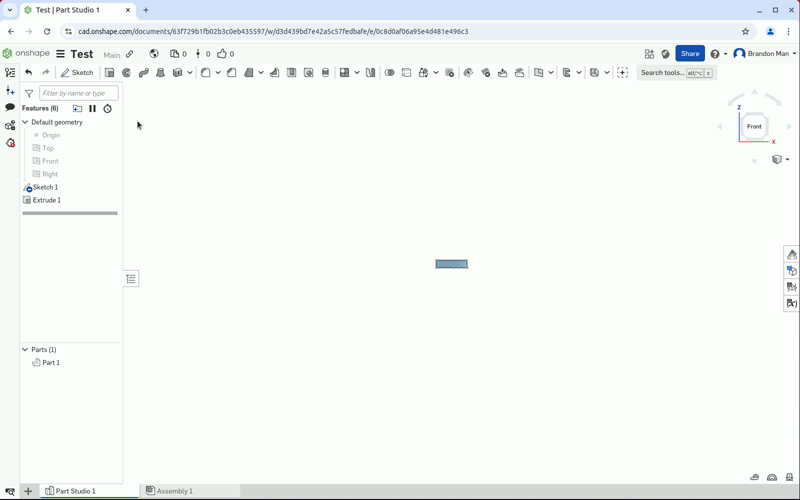
key(shift+h)
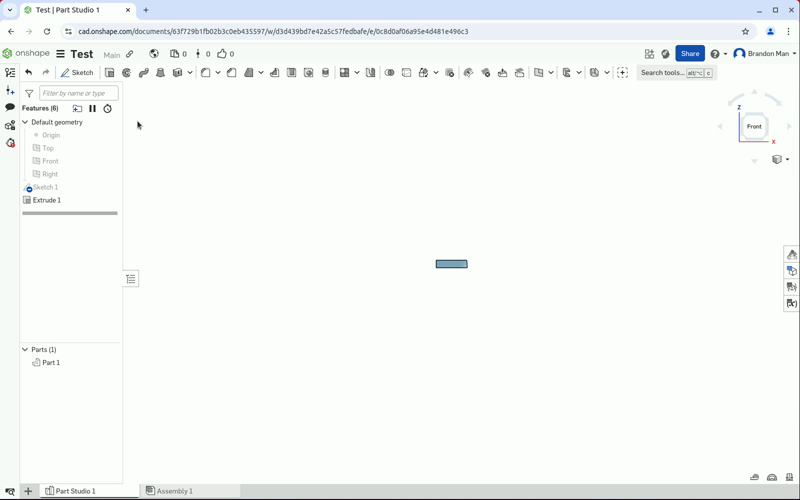
mouse_move(73, 189)
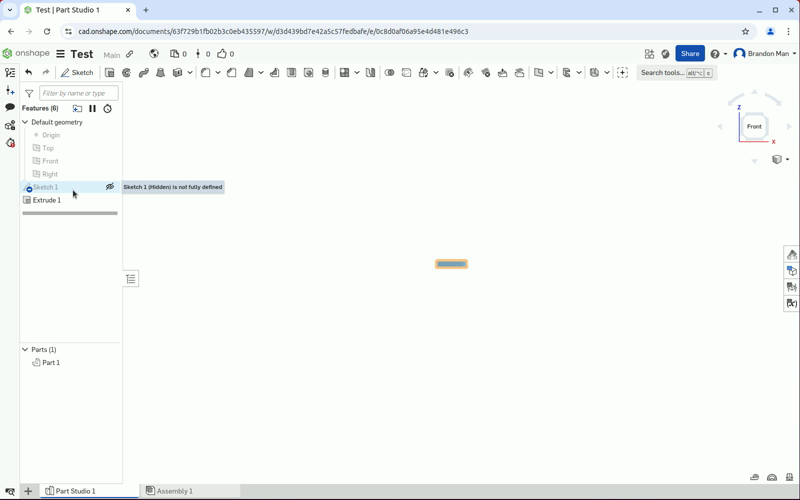
click(73, 189)
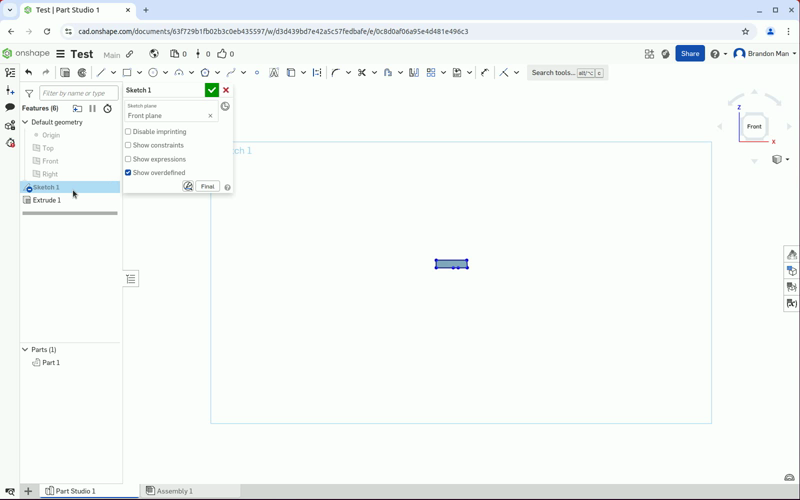
mouse_move(229, 92)
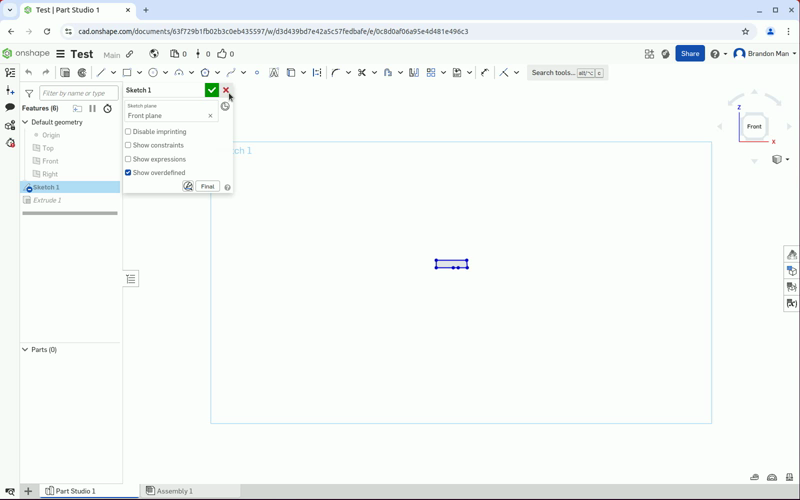
click(229, 92)
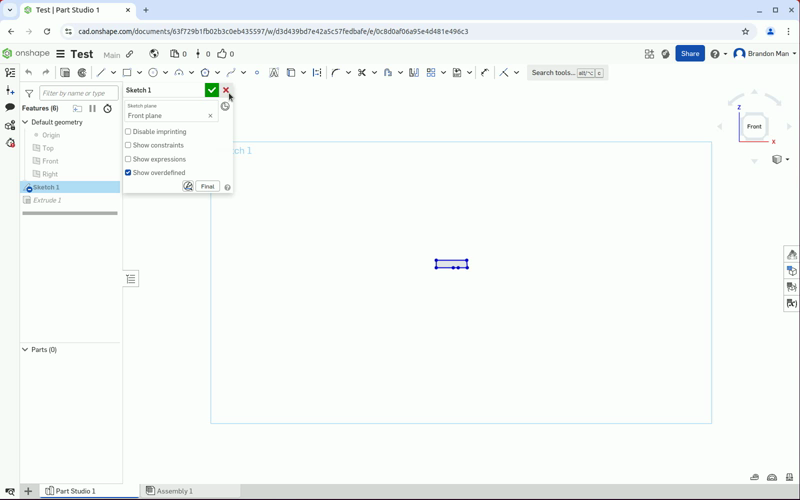
key(shift+s)
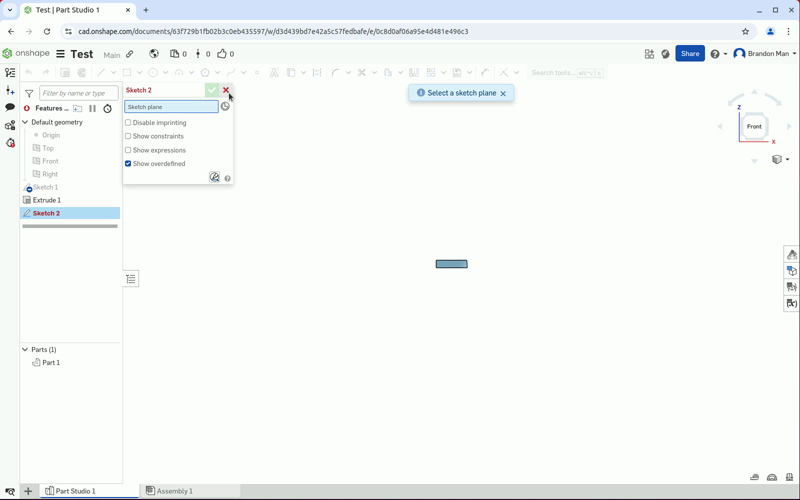
mouse_move(73, 163)
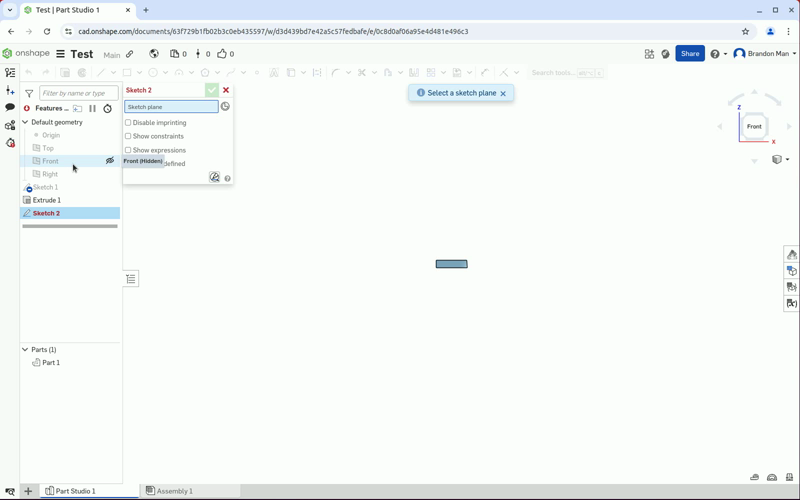
click(73, 163)
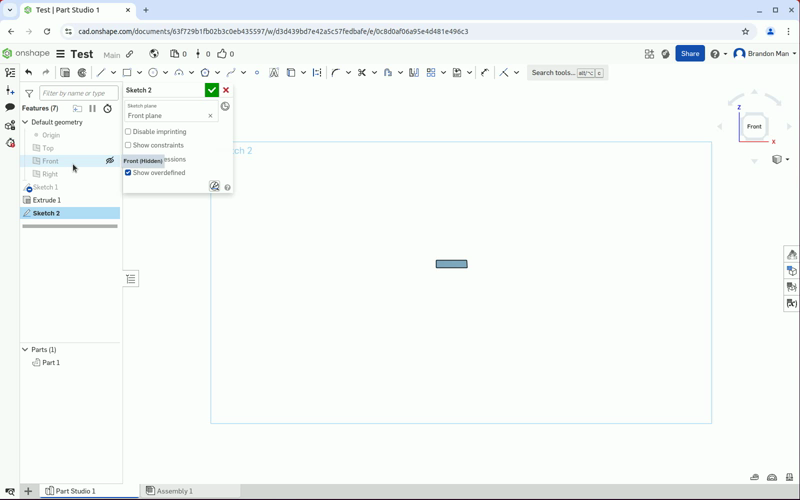
mouse_move(73, 352)
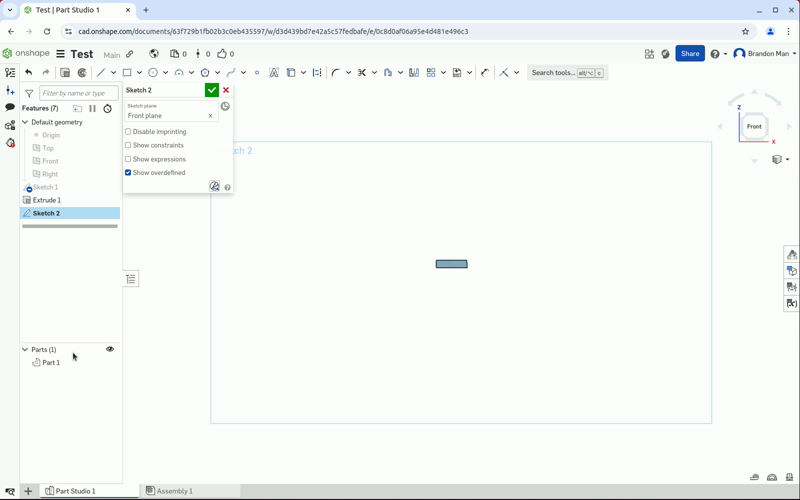
key(y)
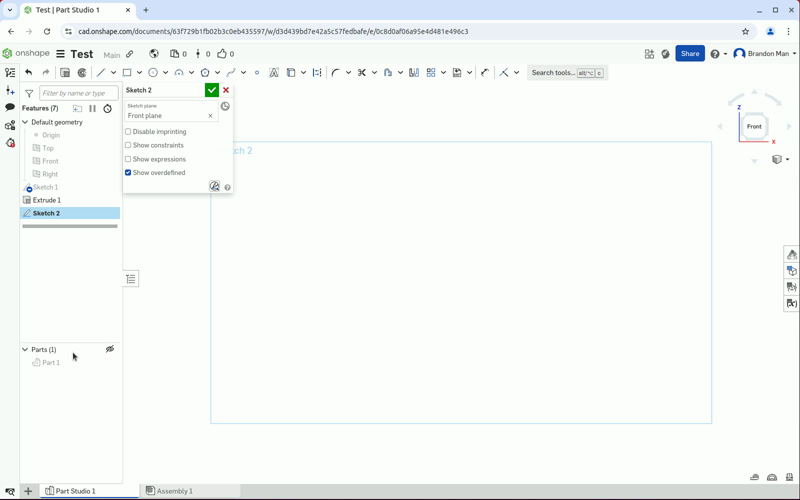
key(l)
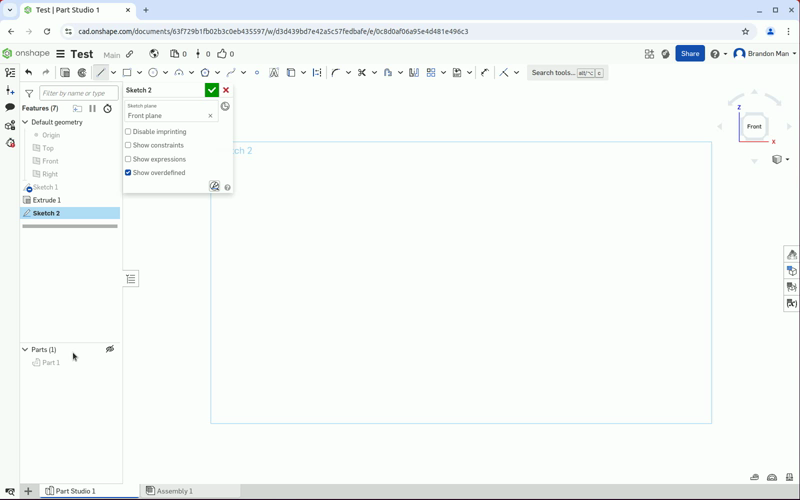
key_down(shift)
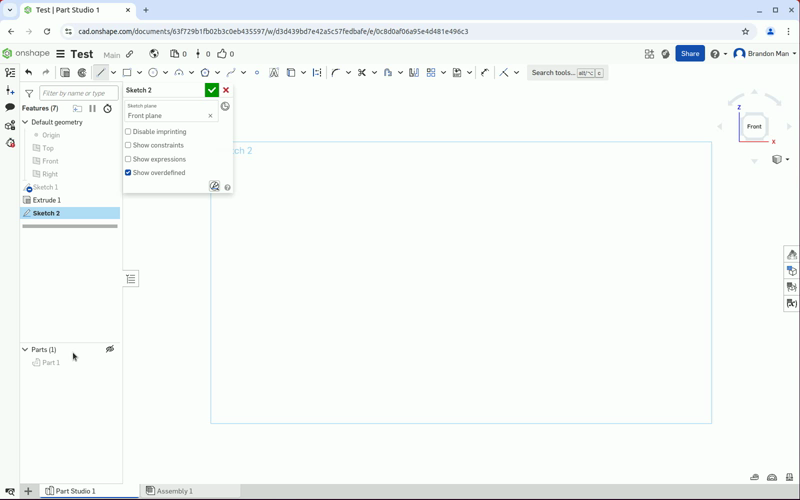
mouse_move(436, 314)
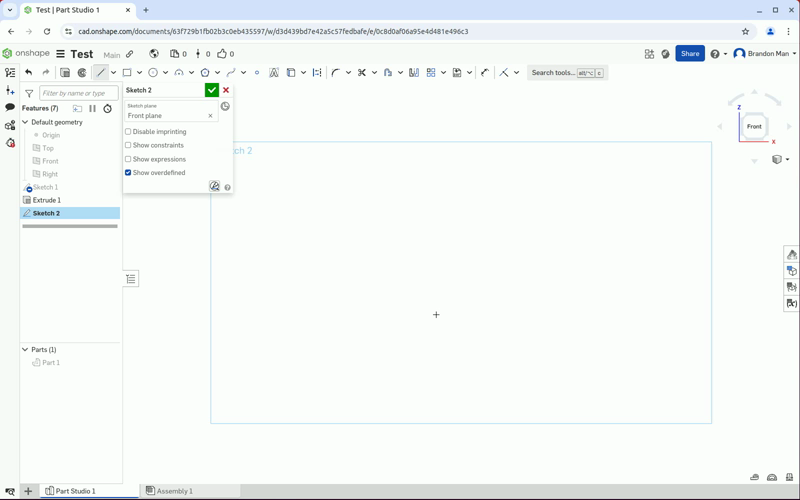
click(436, 314)
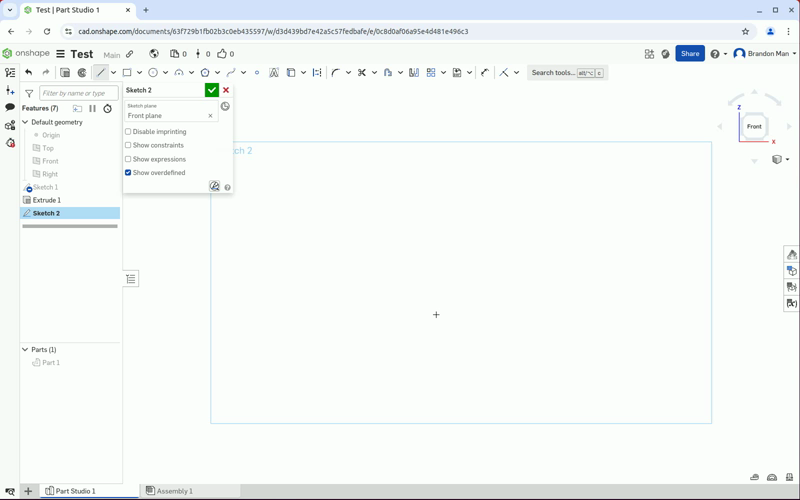
key_up(shift)
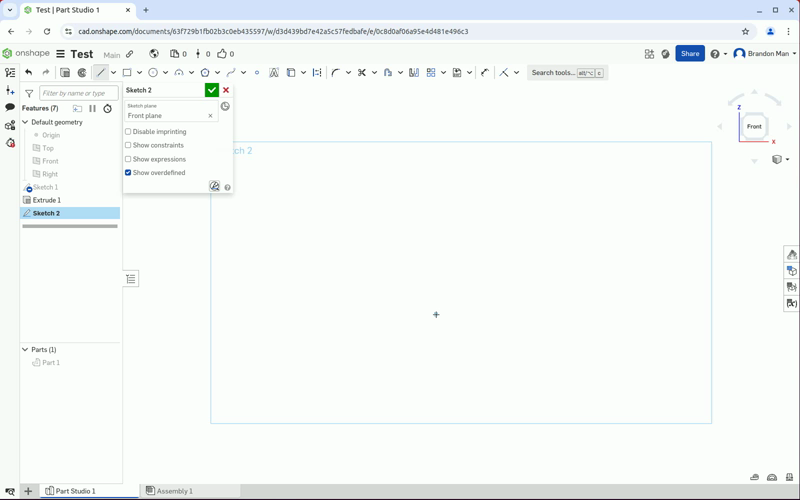
key_down(shift)
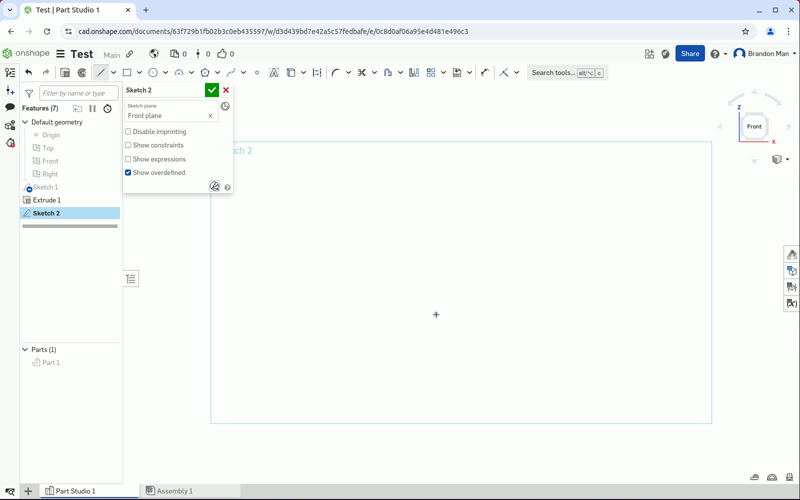
mouse_move(466, 314)
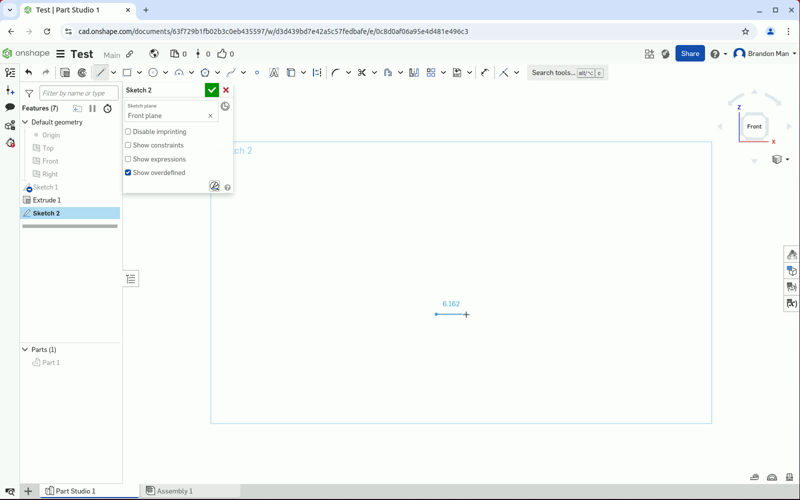
mouse_move(452, 314)
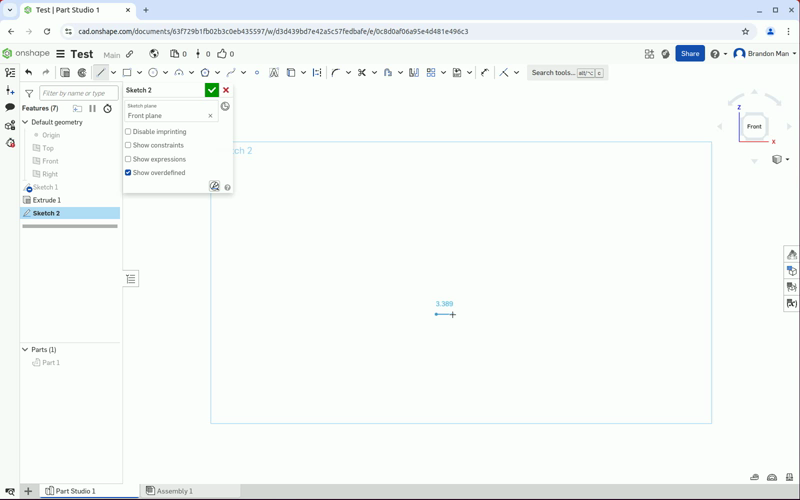
click(452, 314)
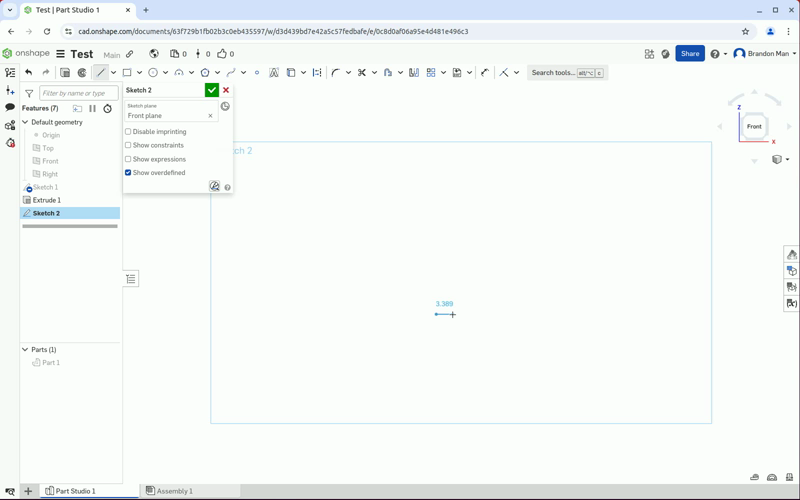
key_up(shift)
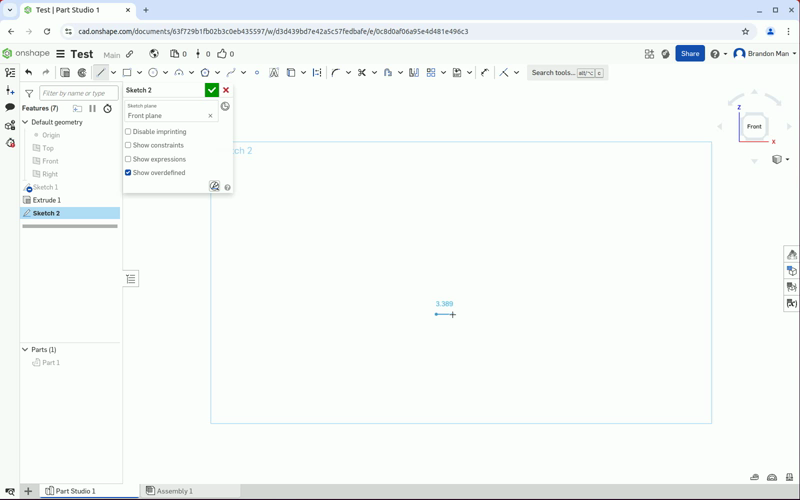
key_down(shift)
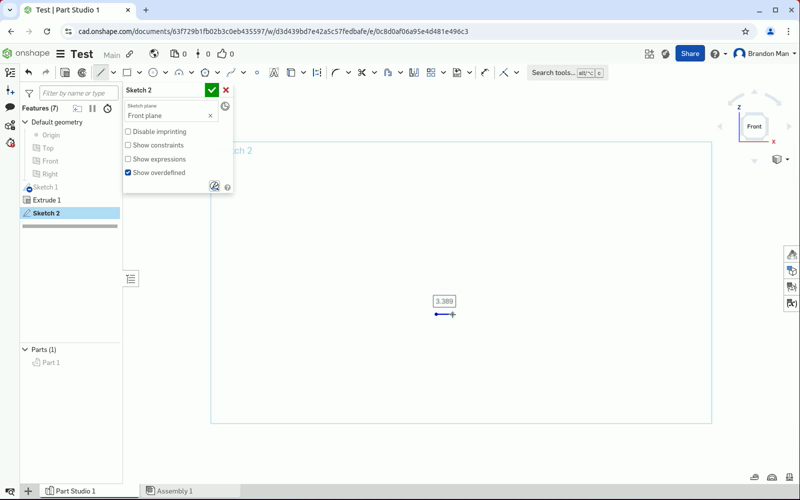
mouse_move(482, 314)
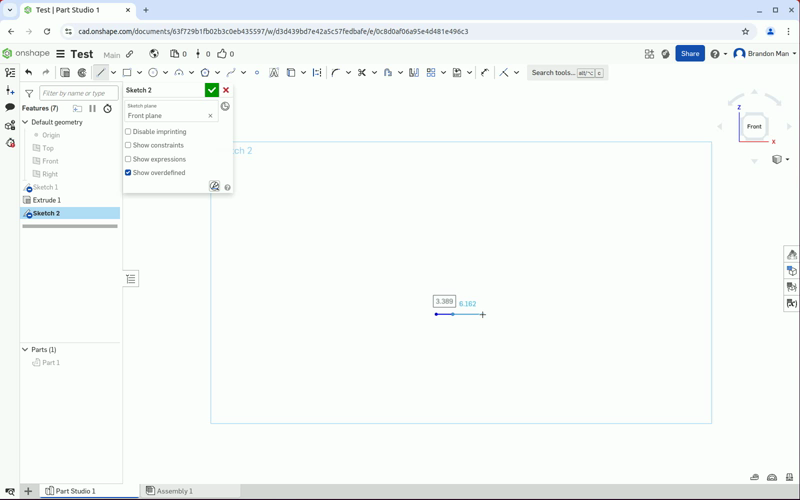
mouse_move(452, 267)
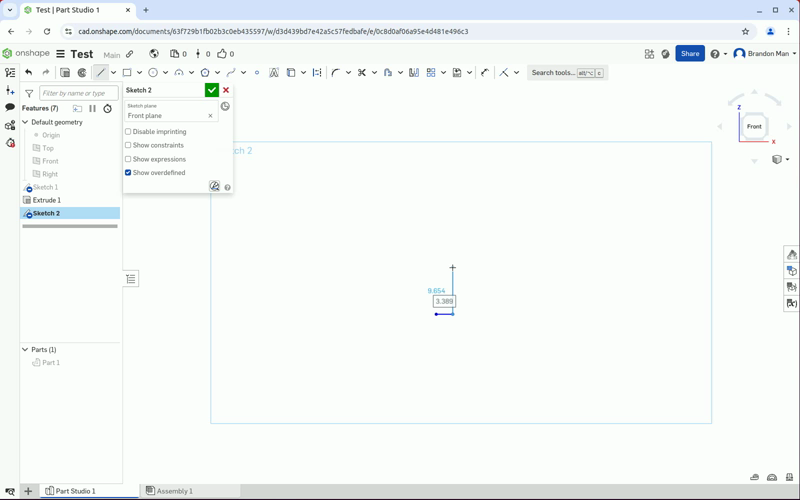
click(452, 267)
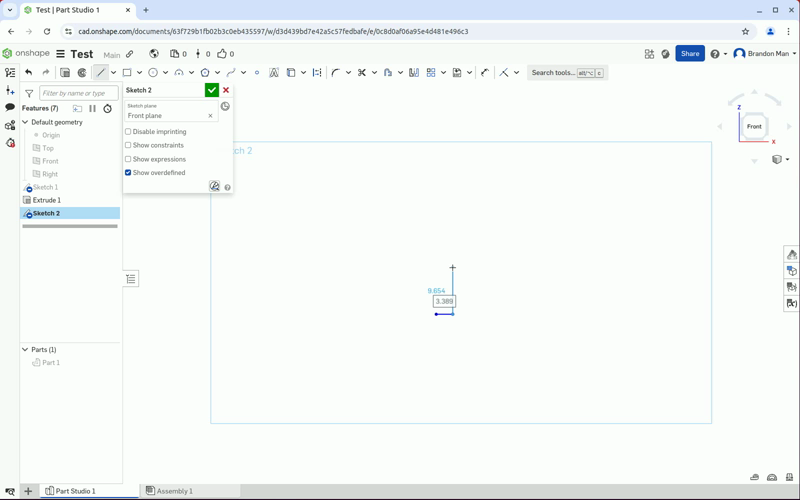
key_up(shift)
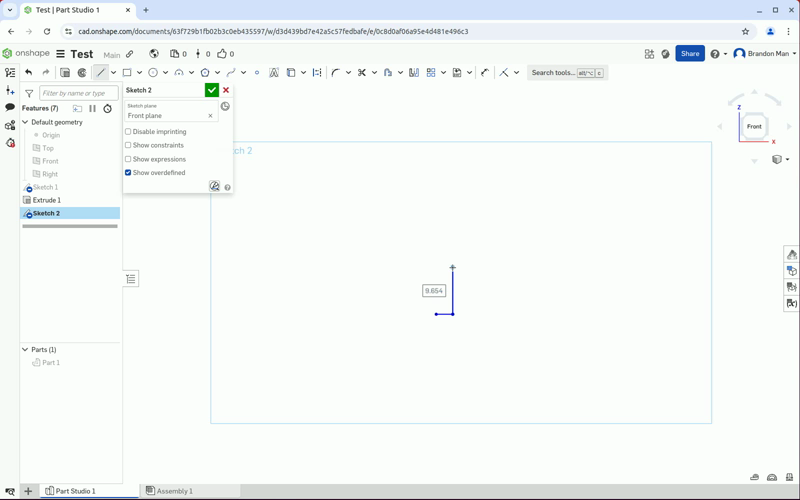
key_down(shift)
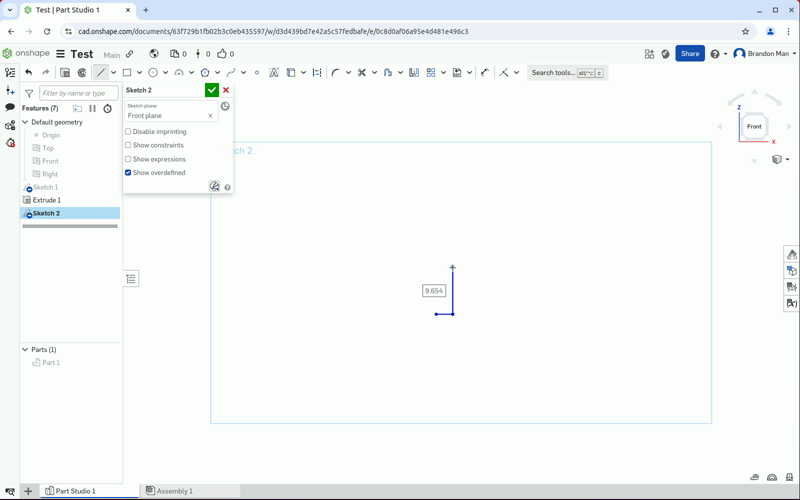
mouse_move(482, 267)
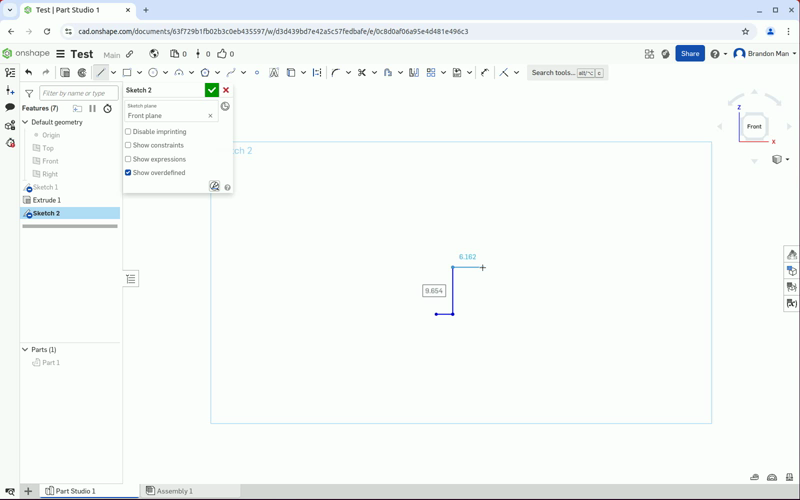
mouse_move(436, 267)
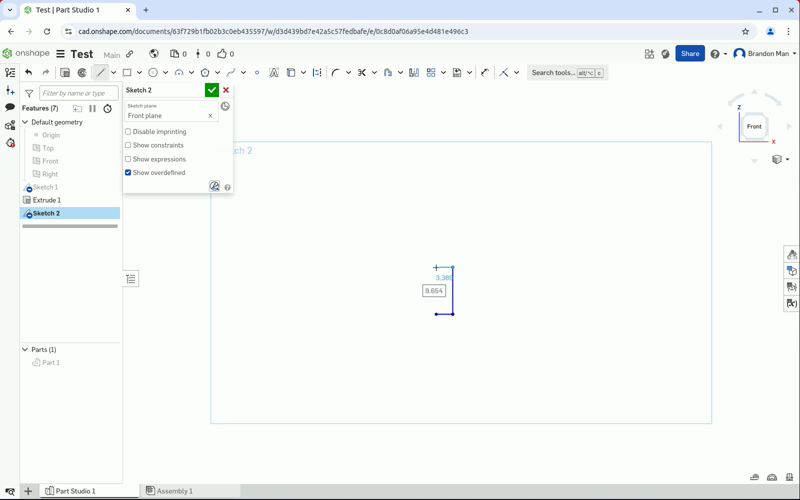
click(436, 267)
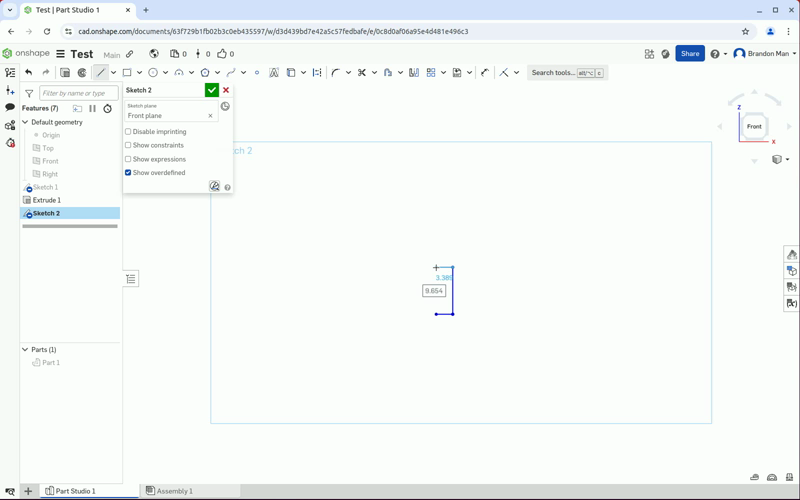
key_up(shift)
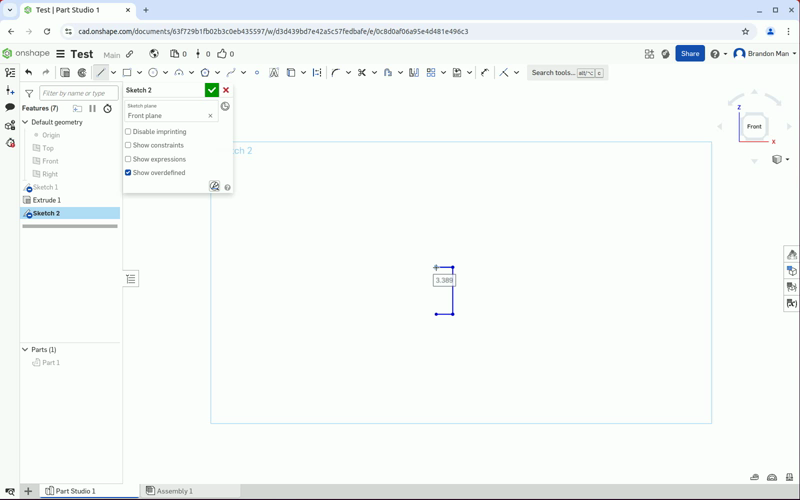
mouse_move(466, 267)
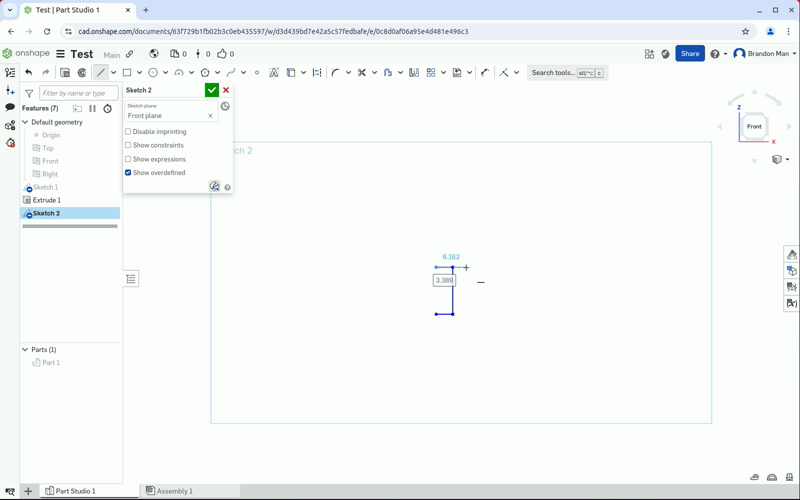
key_down(shift)
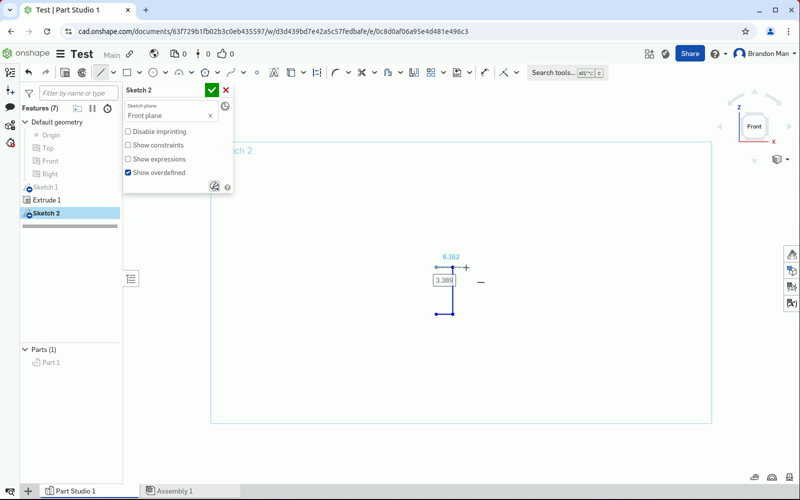
mouse_move(436, 314)
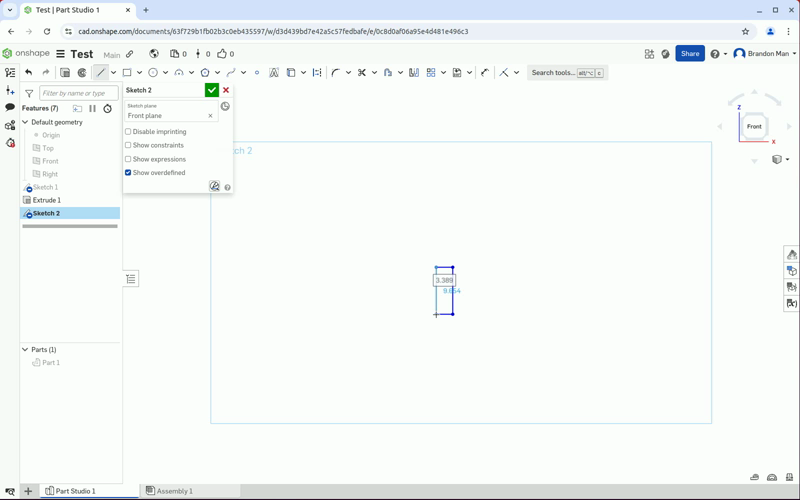
key_up(shift)
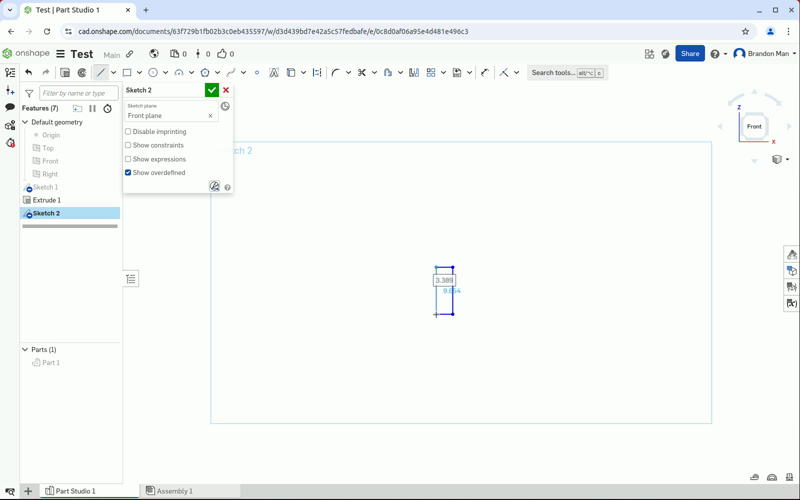
click(436, 314)
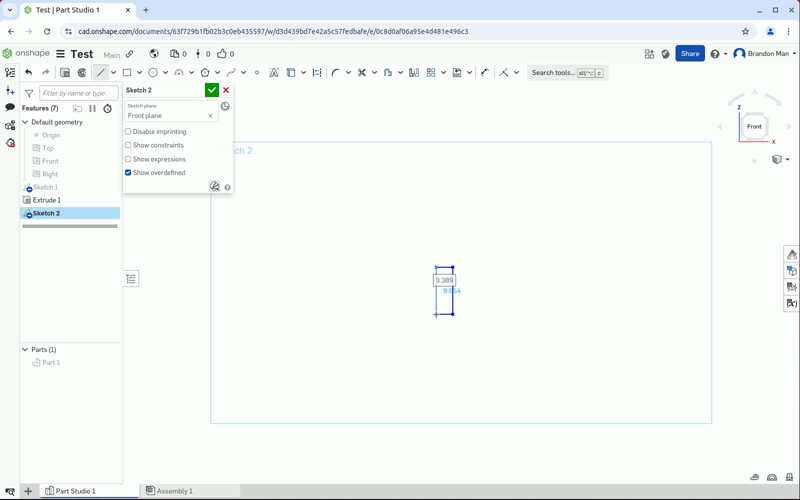
key(esc)
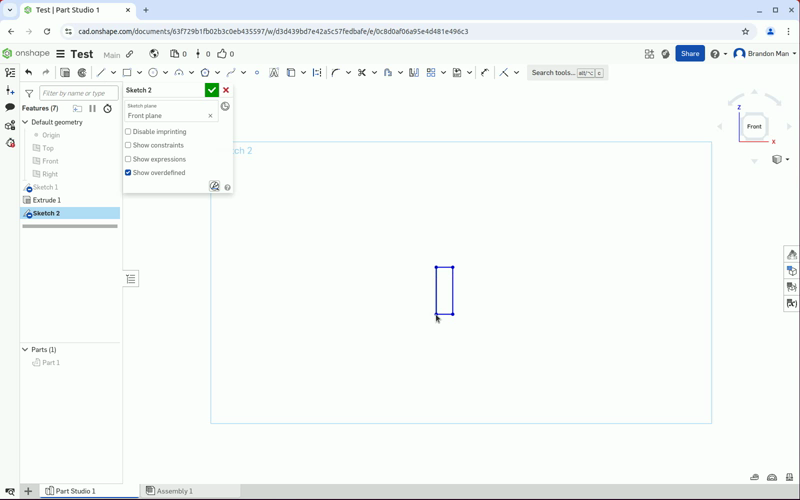
mouse_move(446, 269)
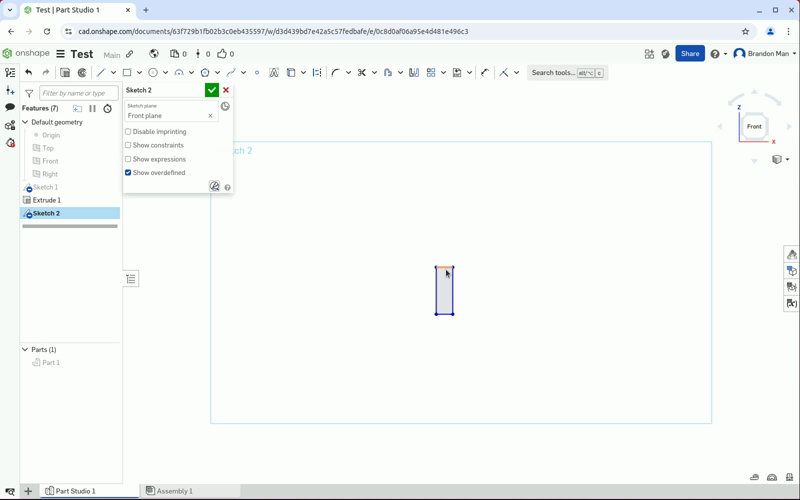
scroll(6)
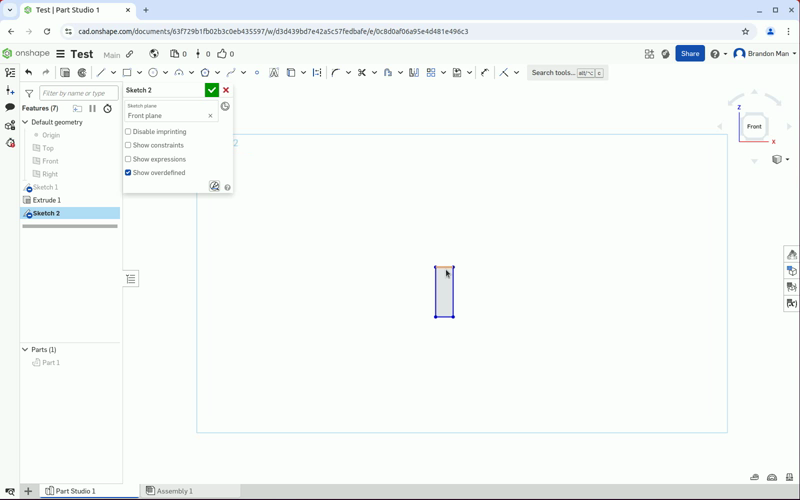
scroll(6)
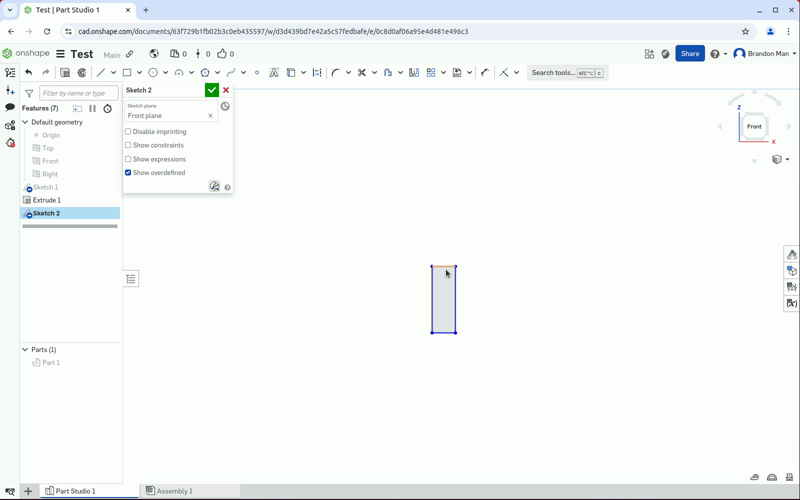
scroll(6)
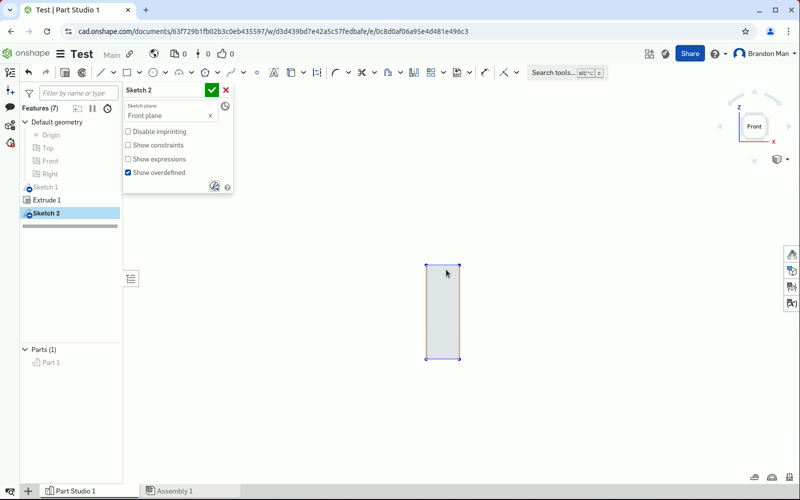
scroll(6)
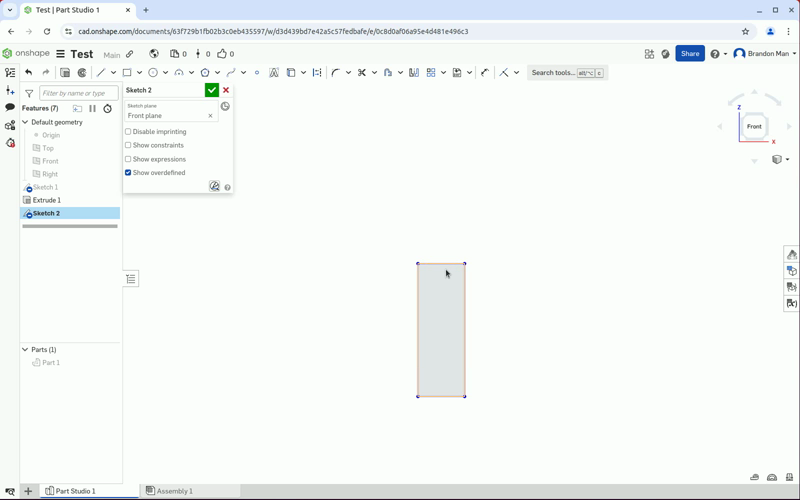
scroll(6)
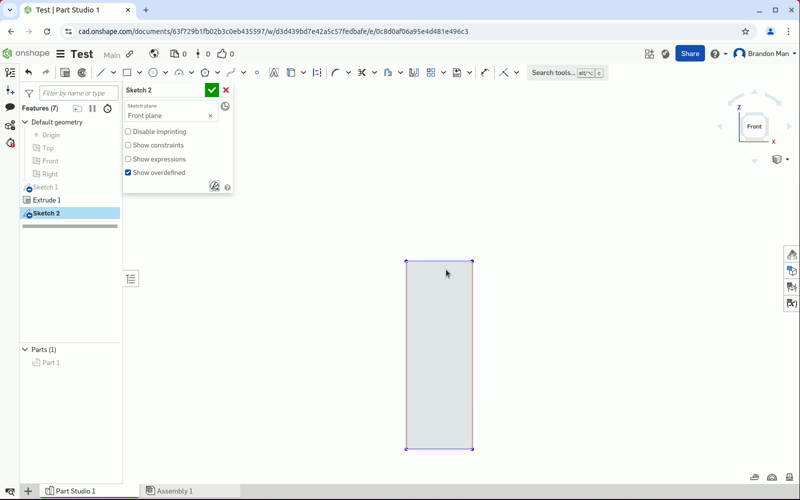
scroll(6)
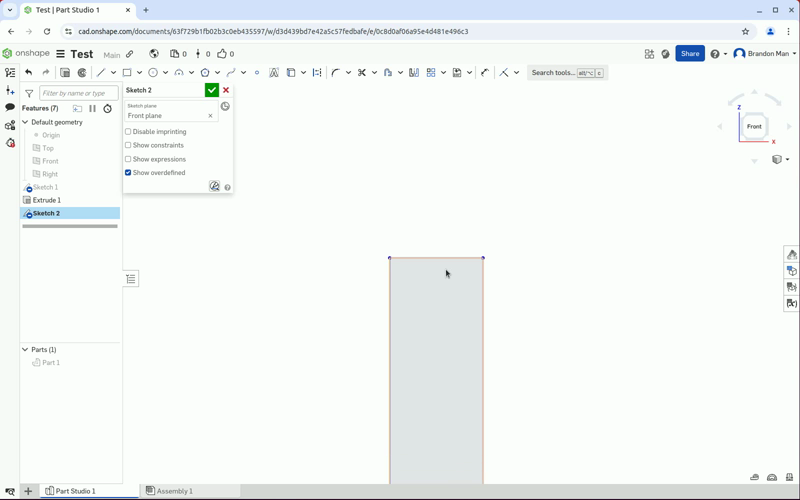
scroll(6)
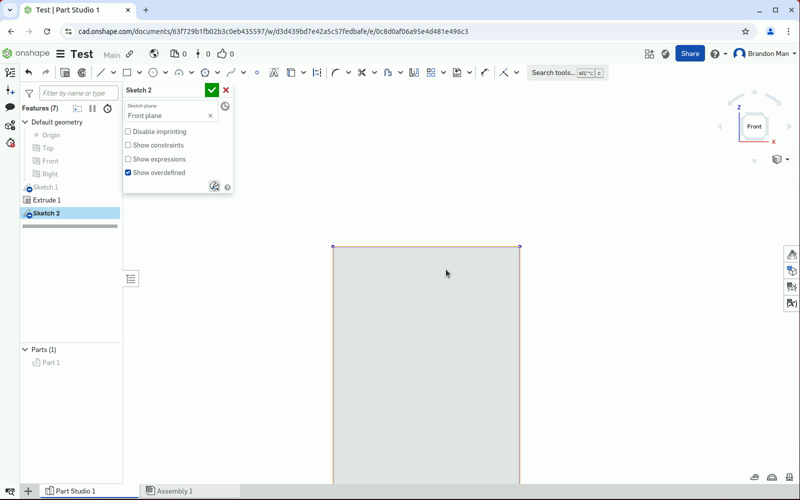
click(446, 269)
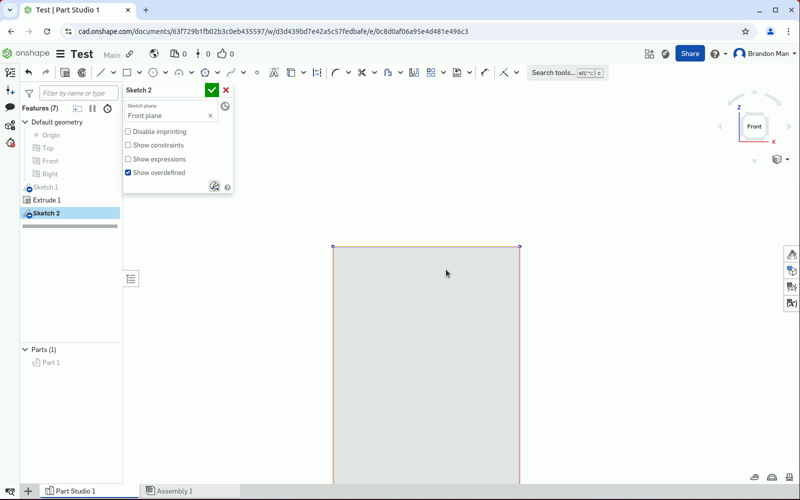
scroll(-6)
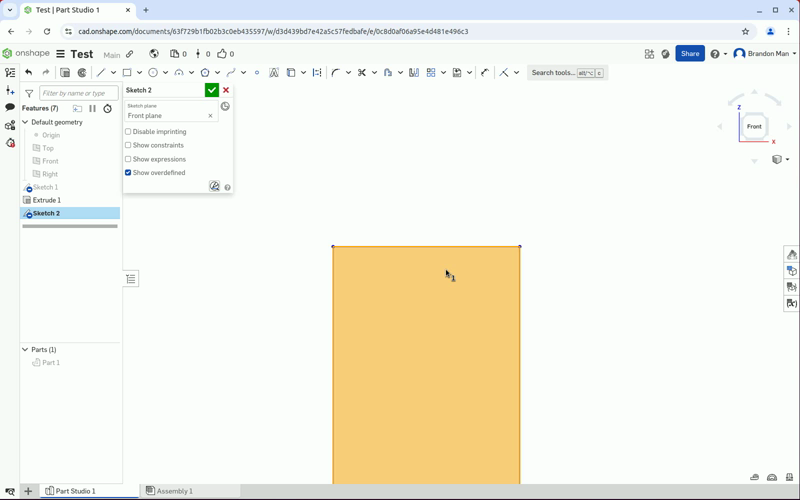
scroll(-6)
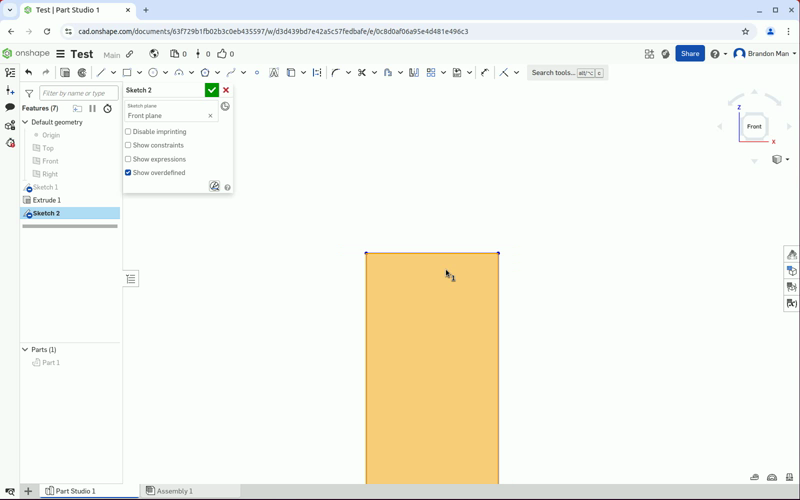
scroll(-6)
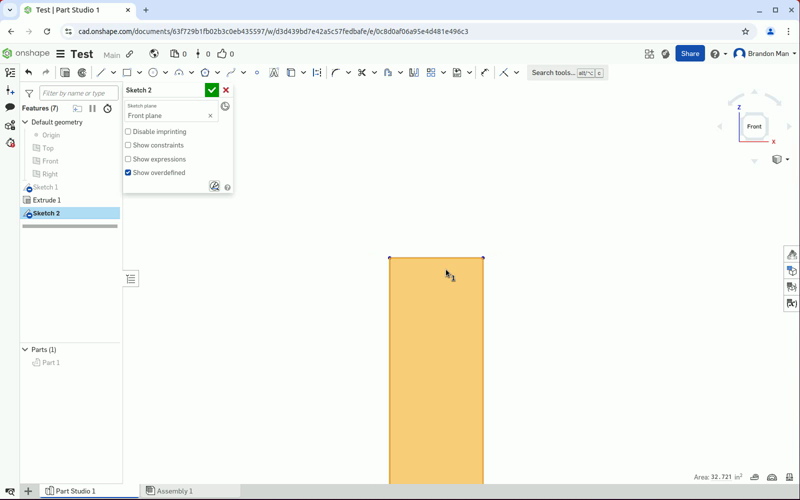
scroll(-6)
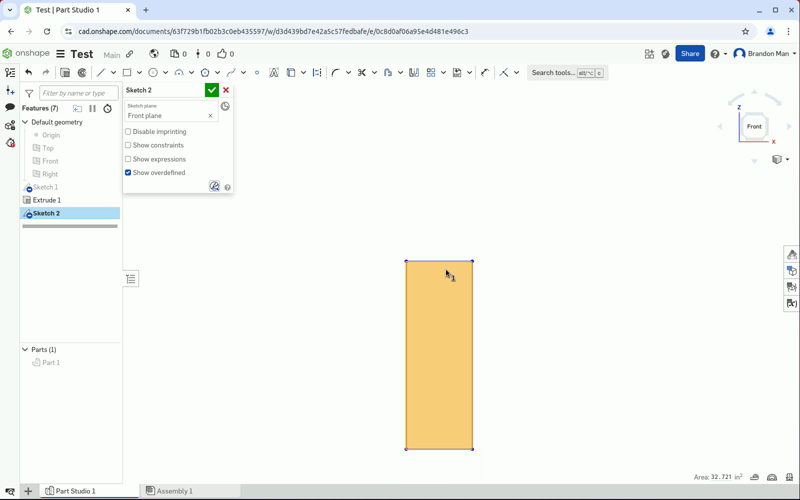
scroll(-6)
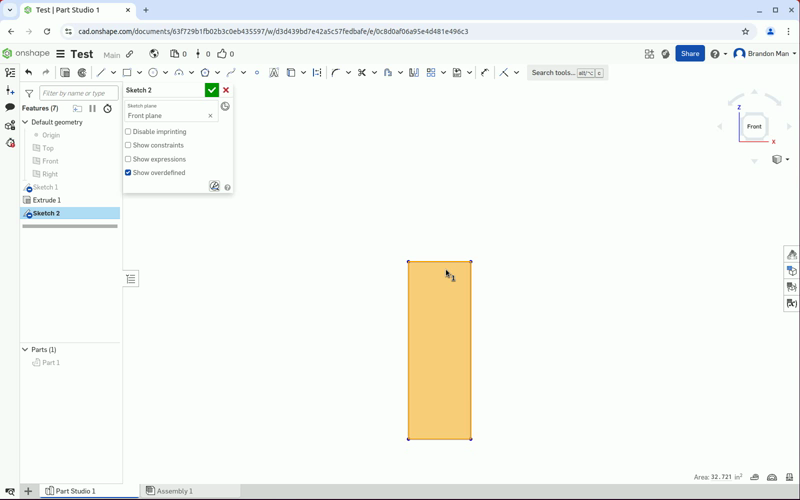
scroll(-6)
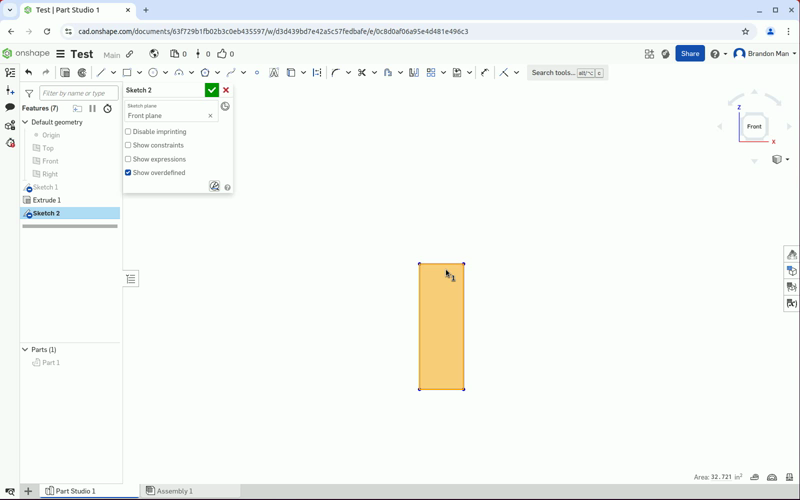
scroll(-6)
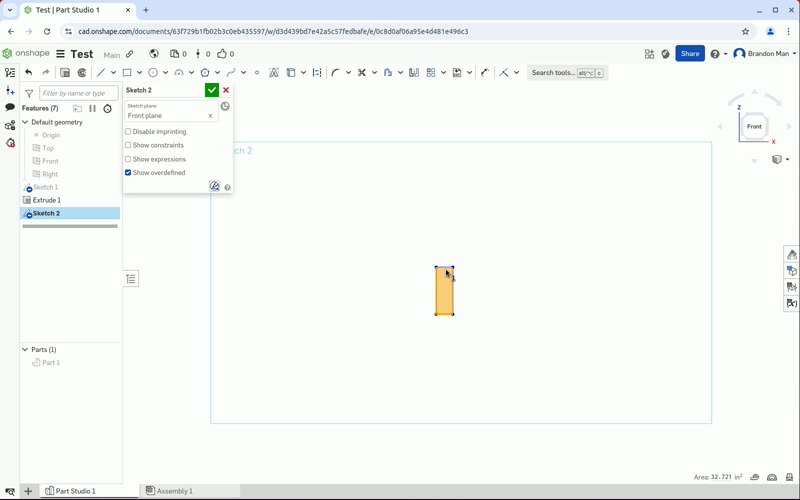
mouse_move(73, 352)
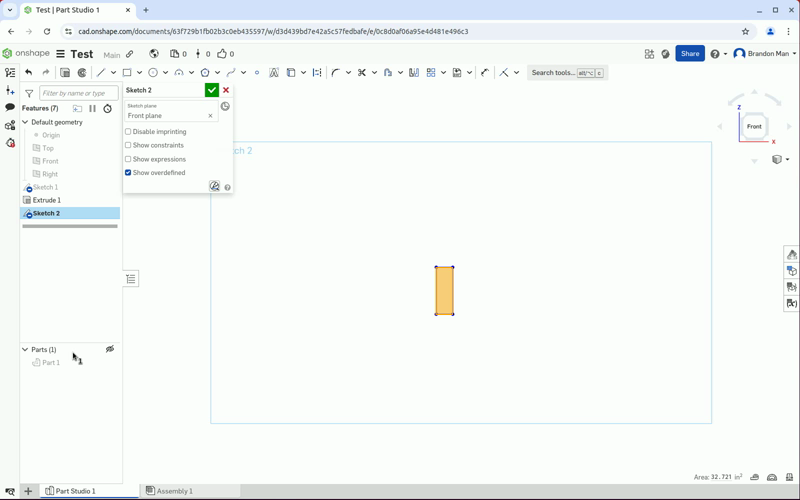
key(shift+y)
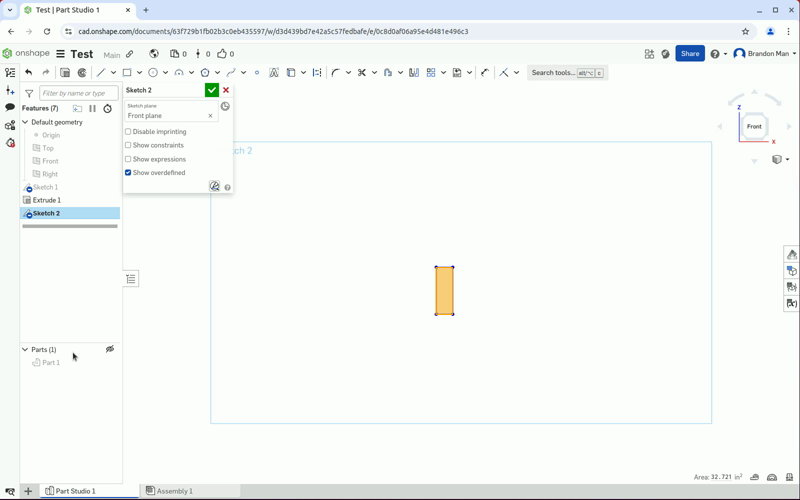
key(shift+e)
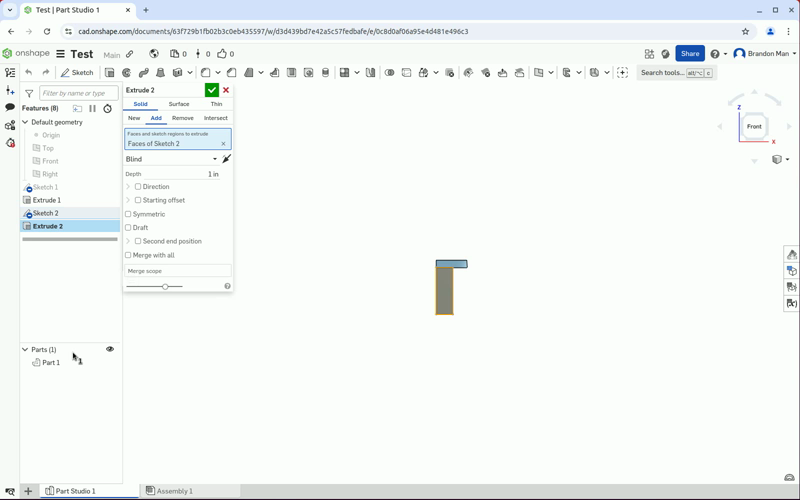
mouse_move(143, 106)
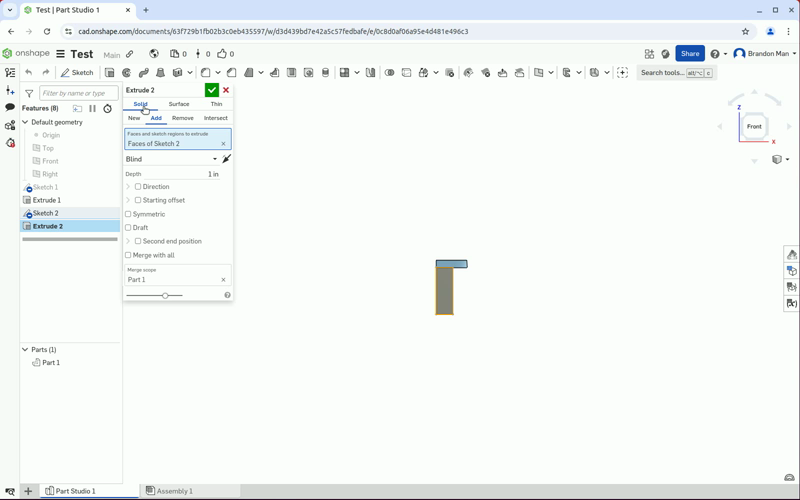
click(143, 106)
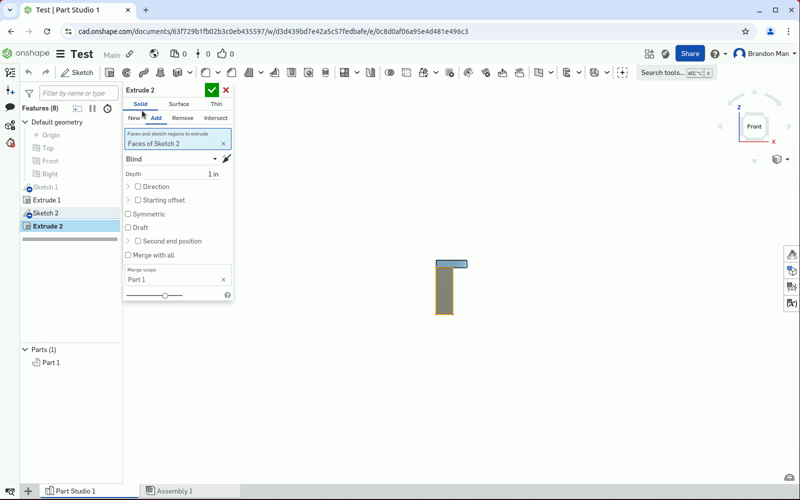
mouse_move(137, 120)
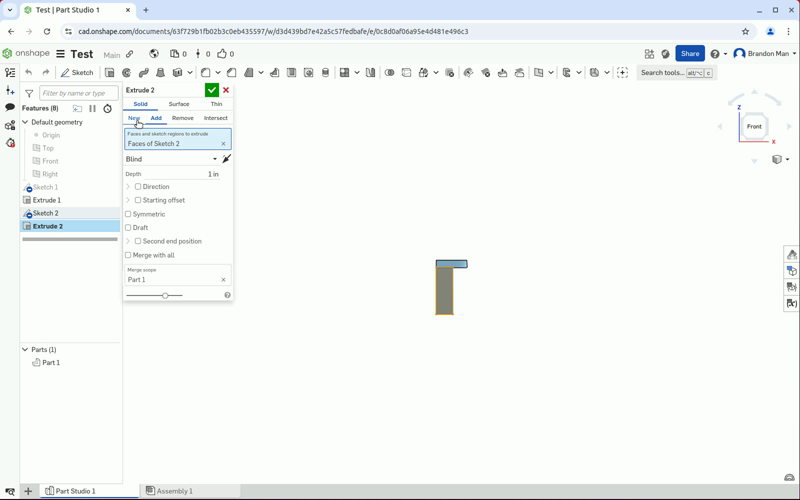
click(137, 120)
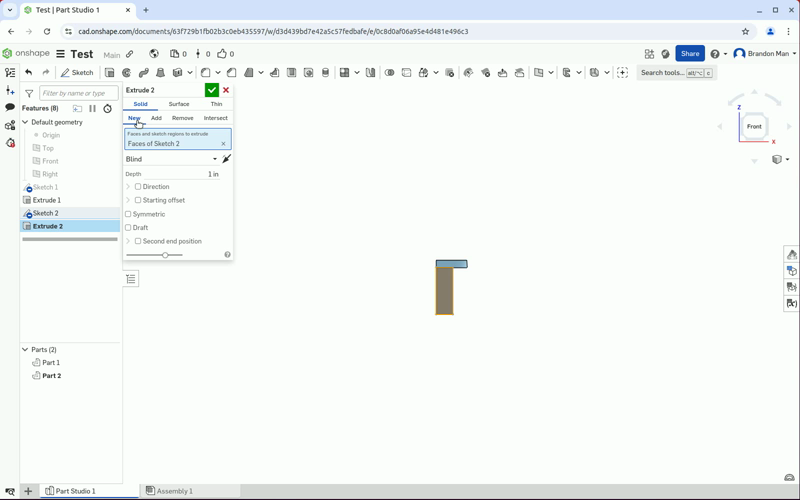
key(tab, 4)
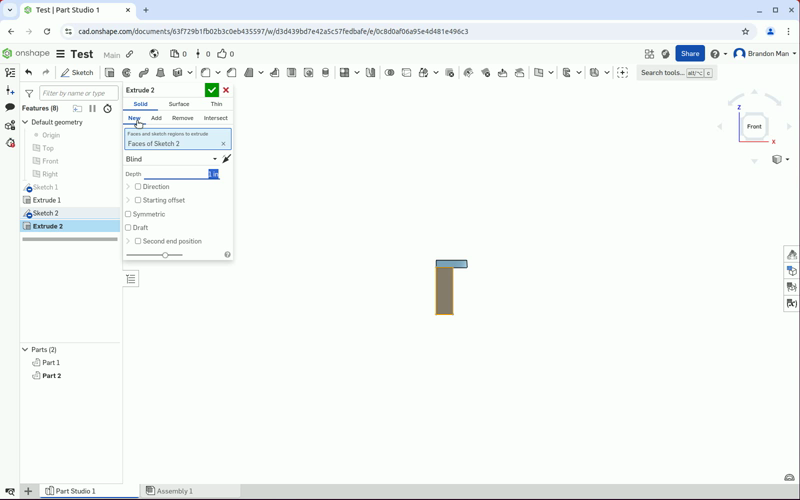
text(23.108)
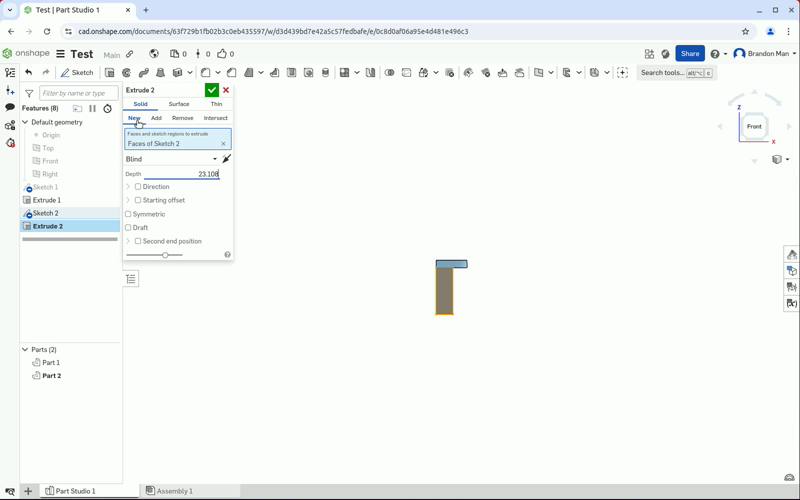
key(enter)
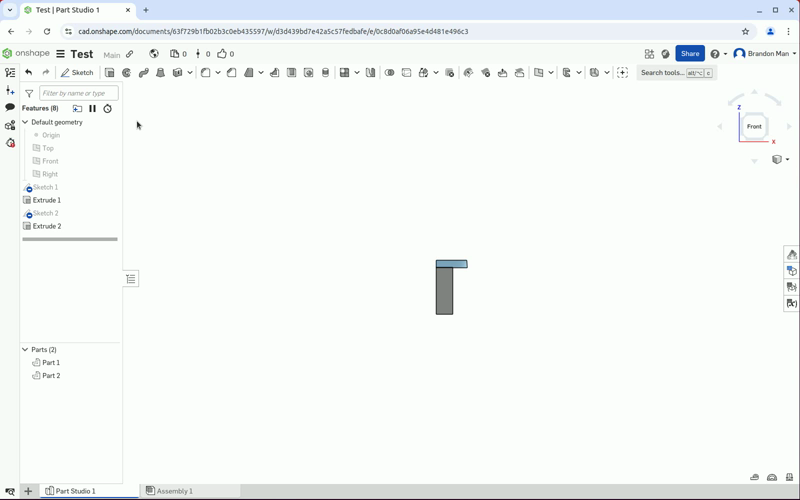
key(shift+h)
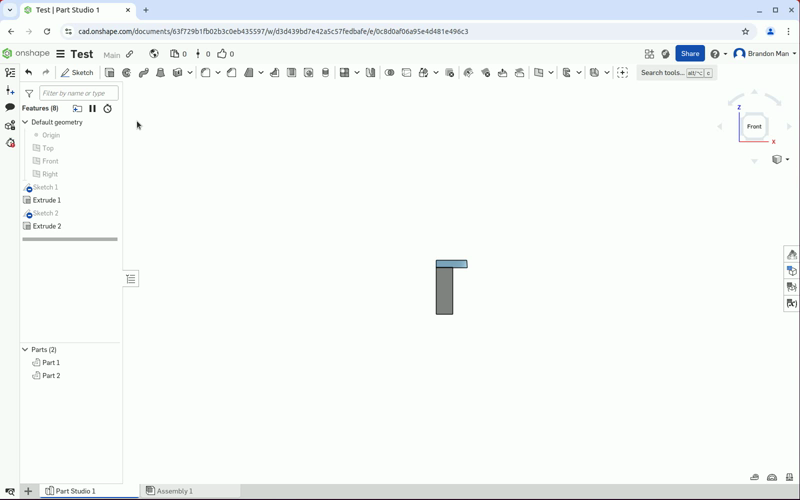
key(shift+h)
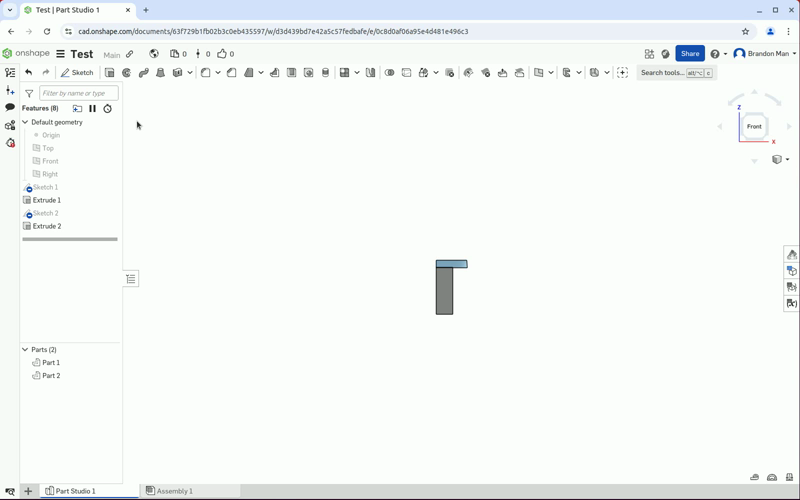
mouse_move(73, 189)
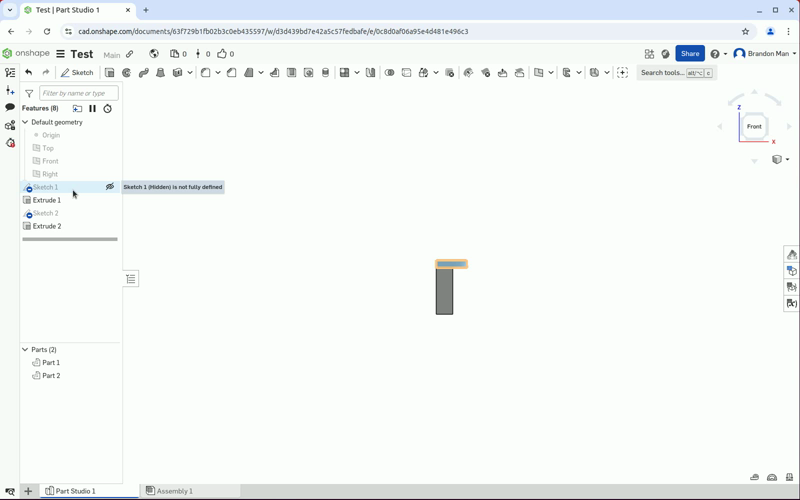
click(73, 189)
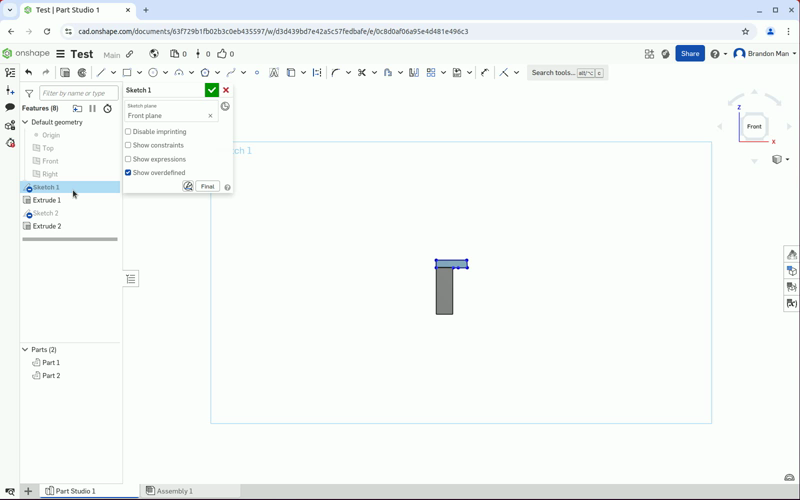
mouse_move(229, 92)
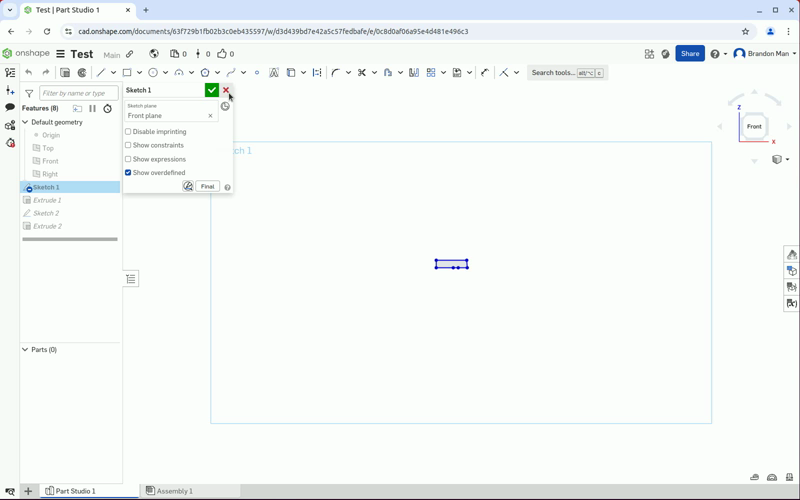
click(229, 92)
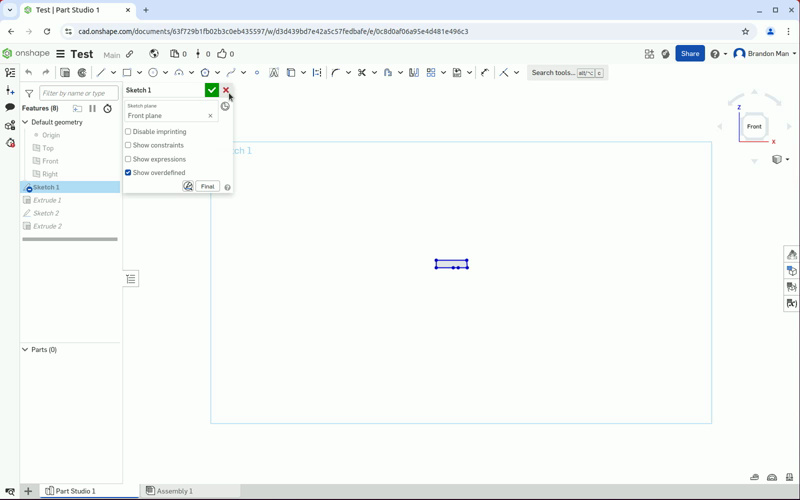
key(shift+s)
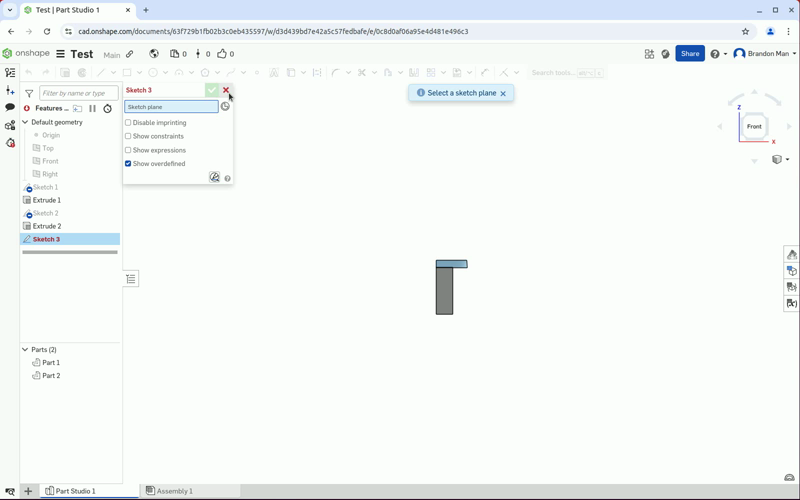
mouse_move(73, 163)
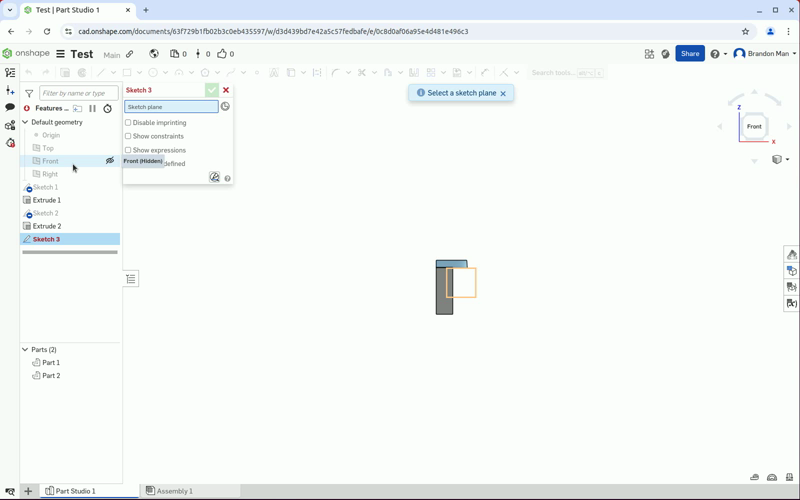
click(73, 163)
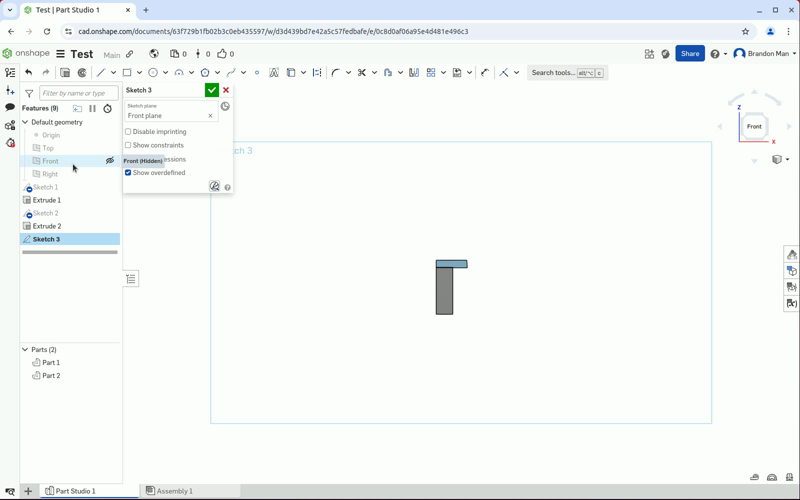
mouse_move(73, 352)
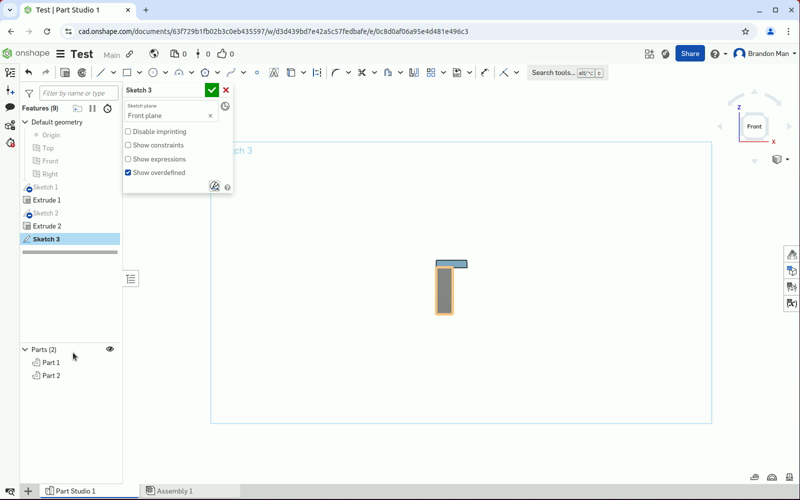
key(y)
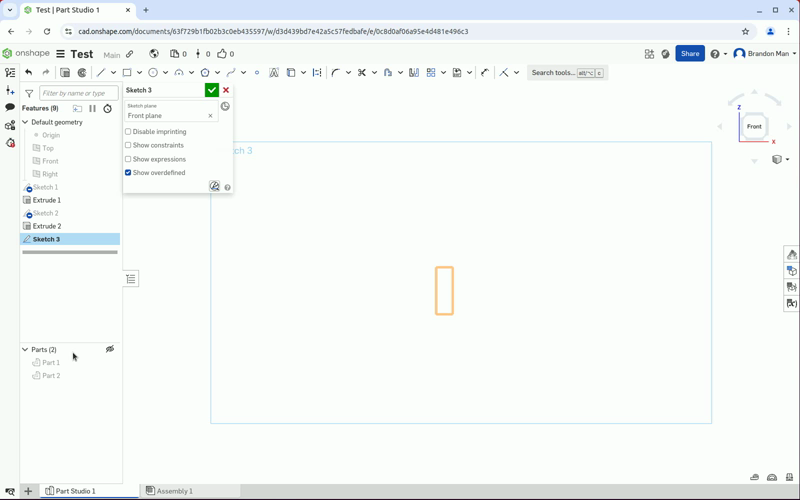
key(l)
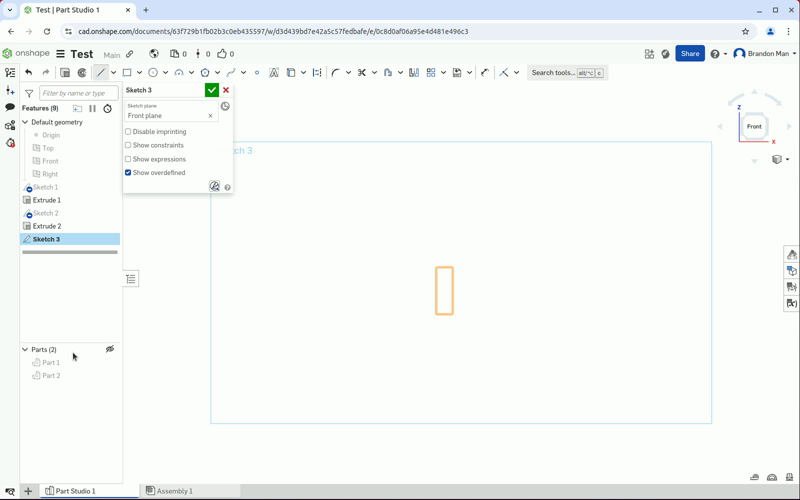
key_down(shift)
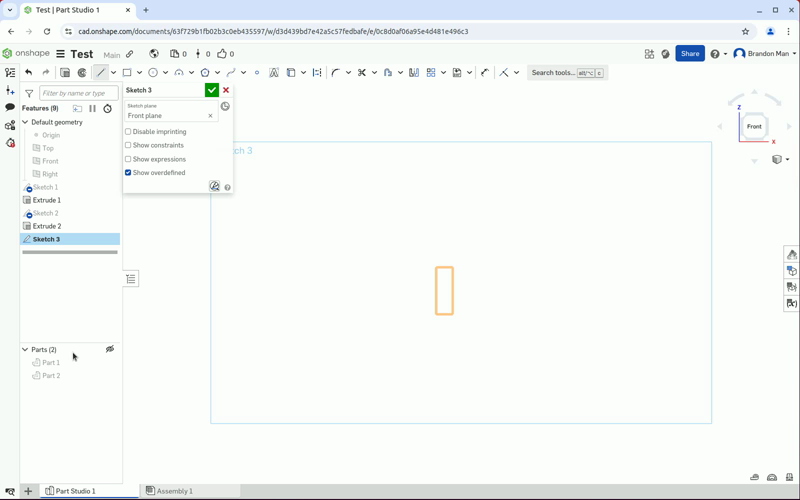
mouse_move(452, 314)
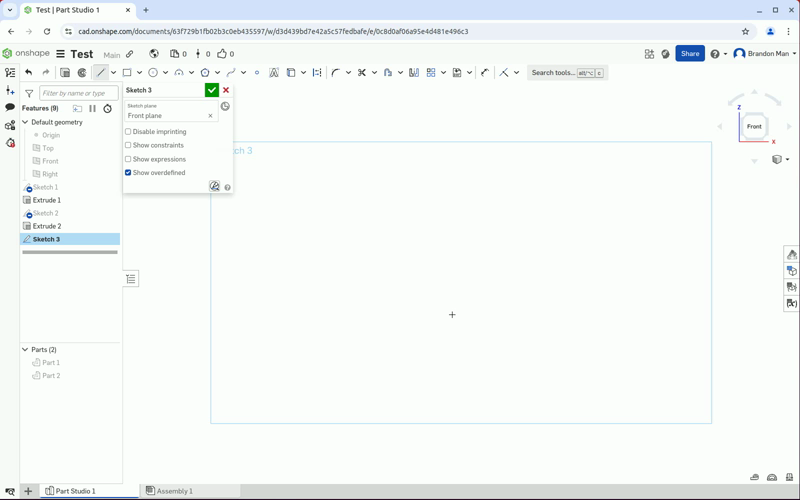
click(452, 314)
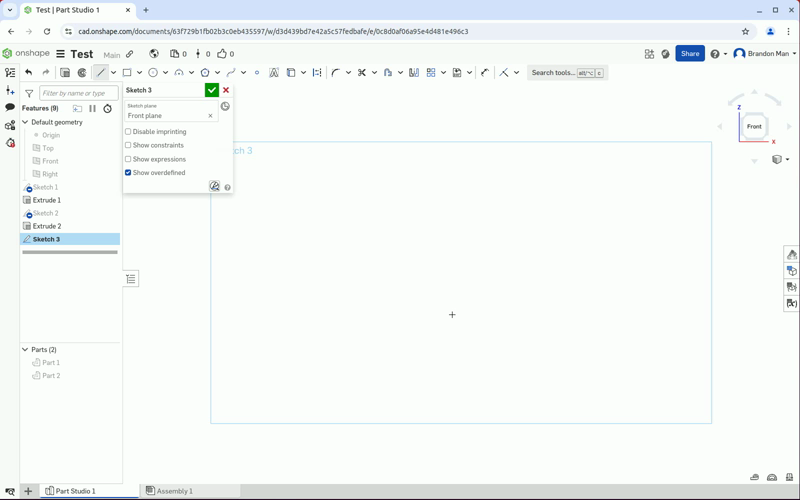
key_up(shift)
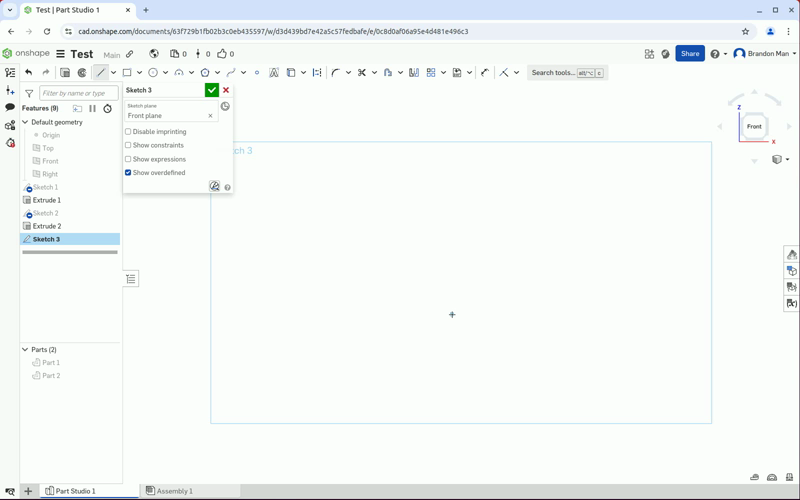
key_down(shift)
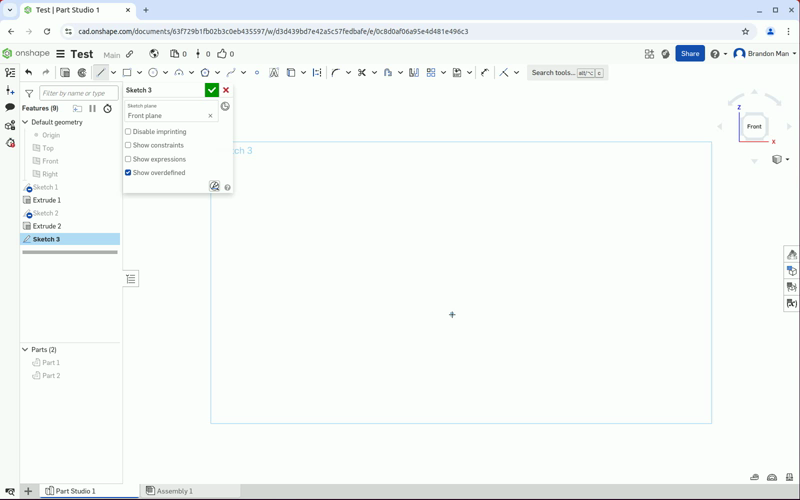
mouse_move(482, 314)
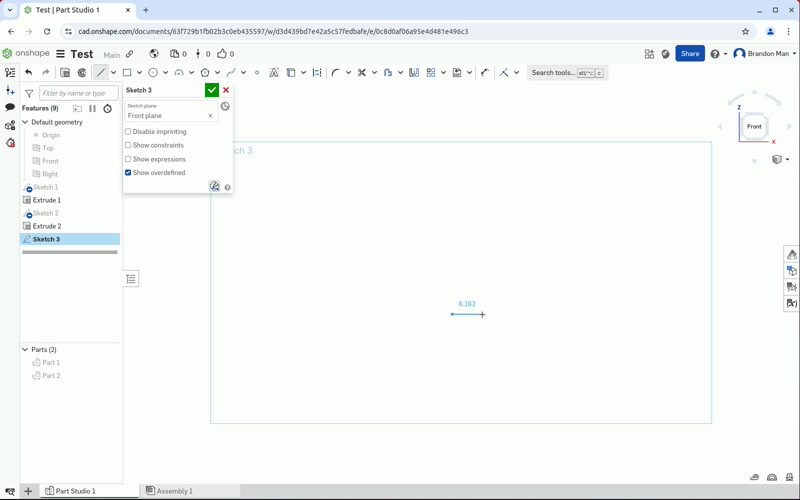
mouse_move(457, 314)
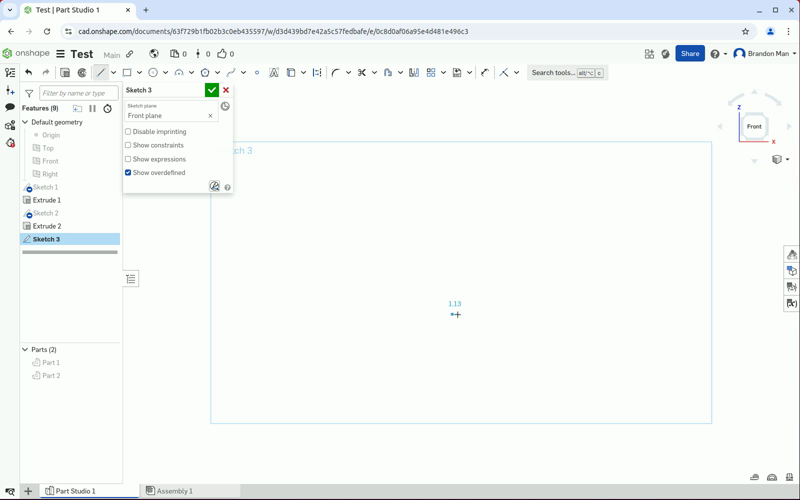
scroll(6)
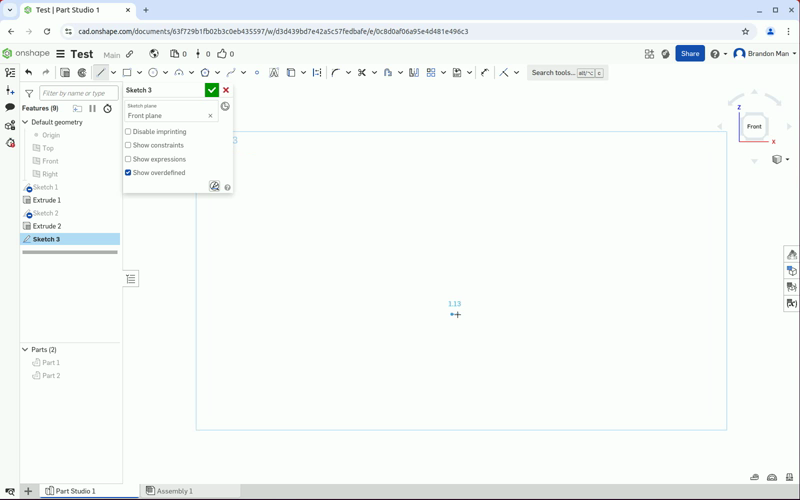
scroll(6)
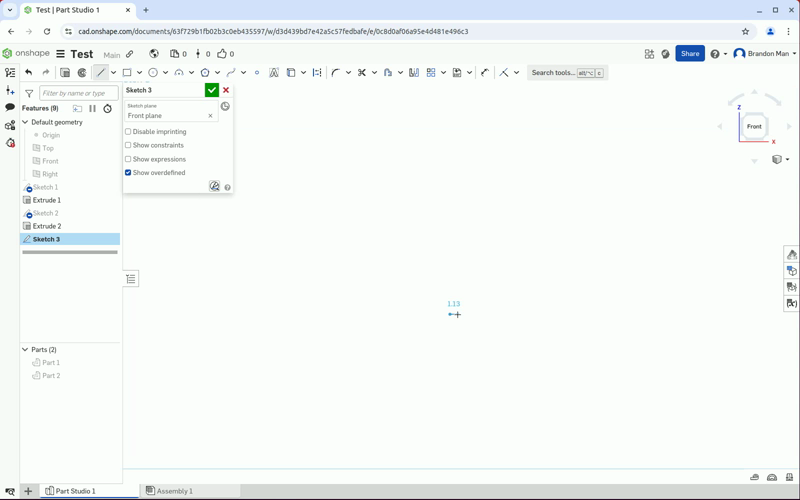
scroll(6)
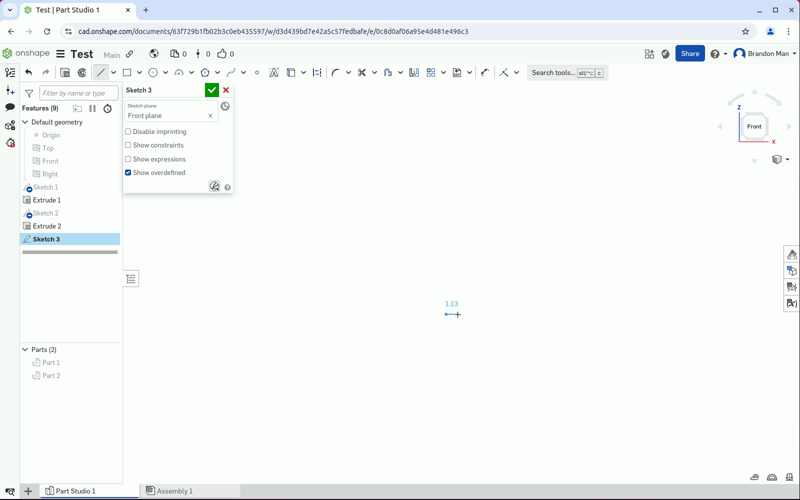
scroll(6)
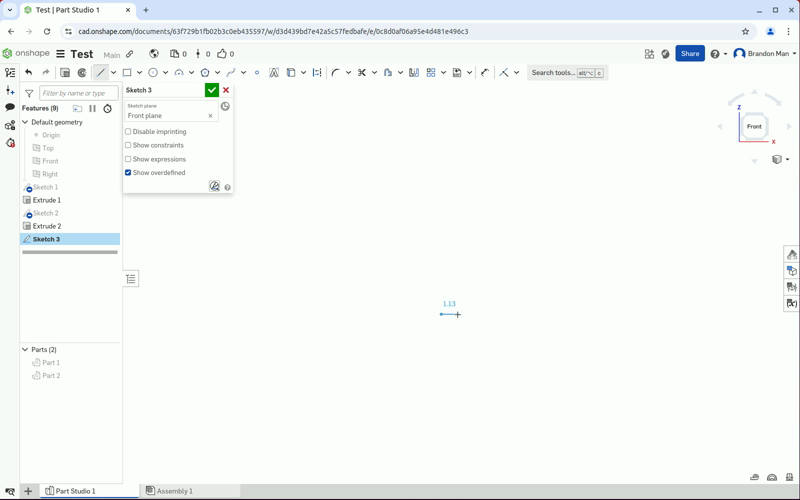
scroll(6)
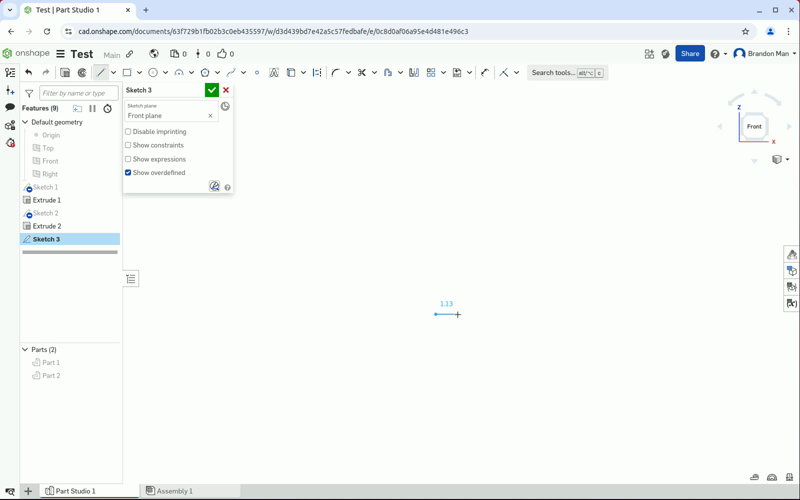
scroll(6)
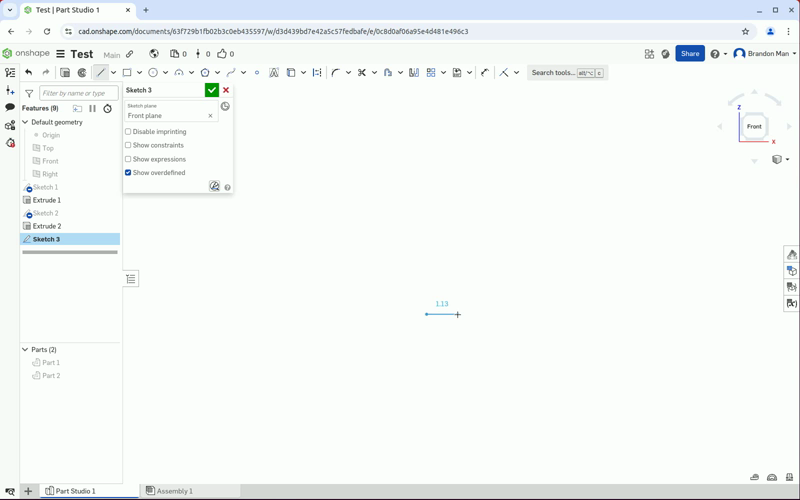
scroll(6)
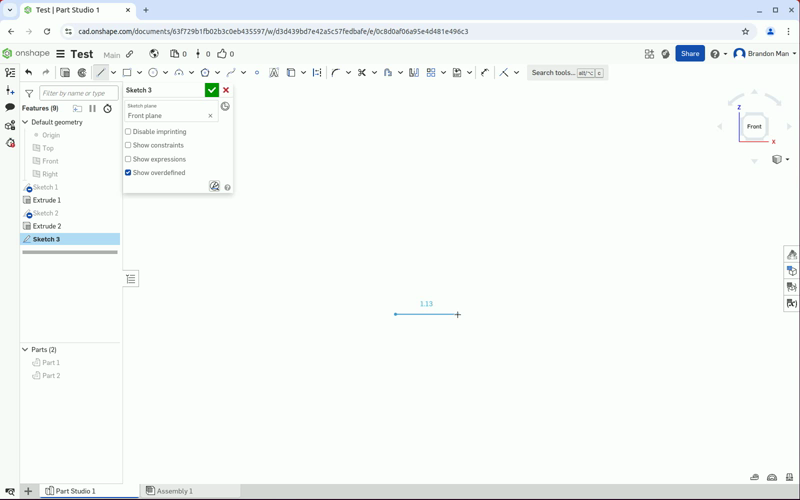
click(457, 314)
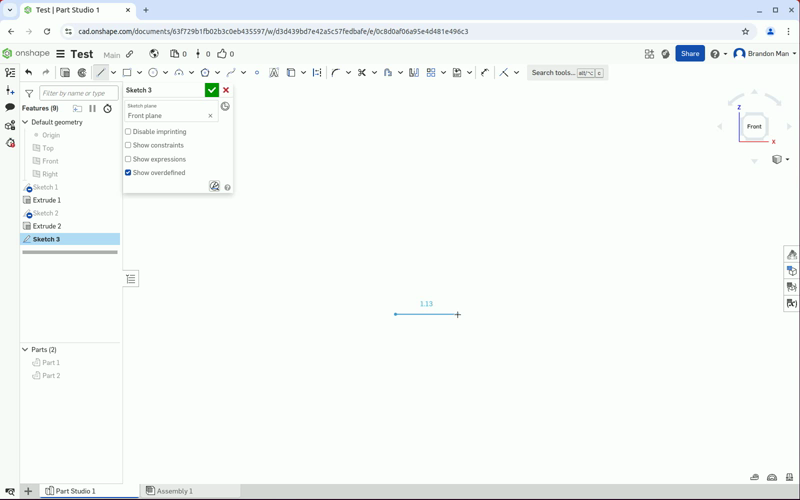
scroll(-6)
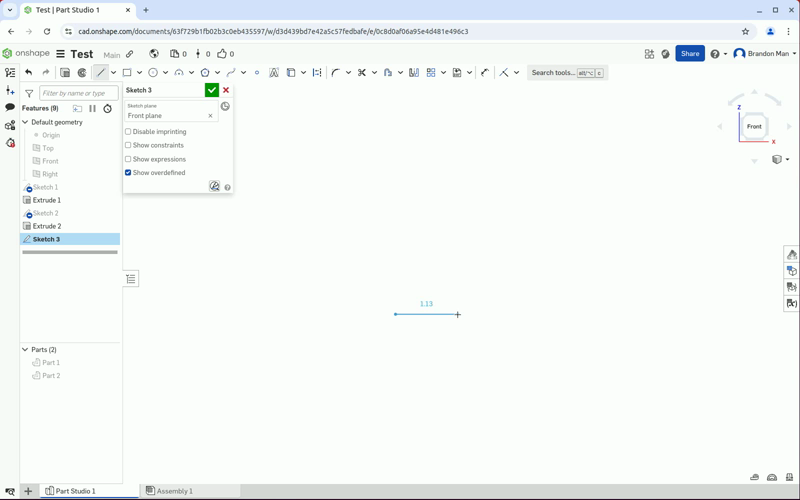
scroll(-6)
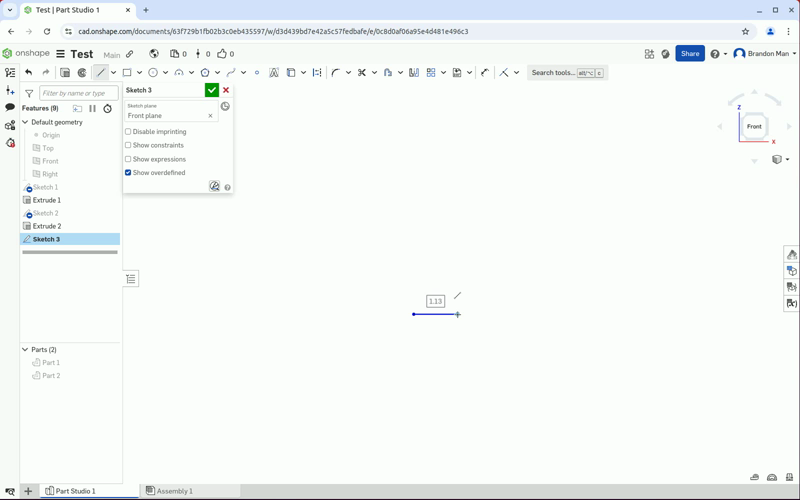
scroll(-6)
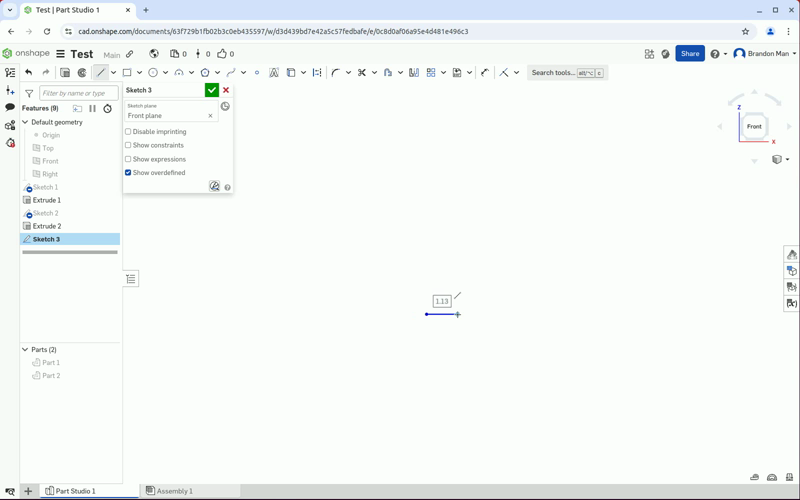
scroll(-6)
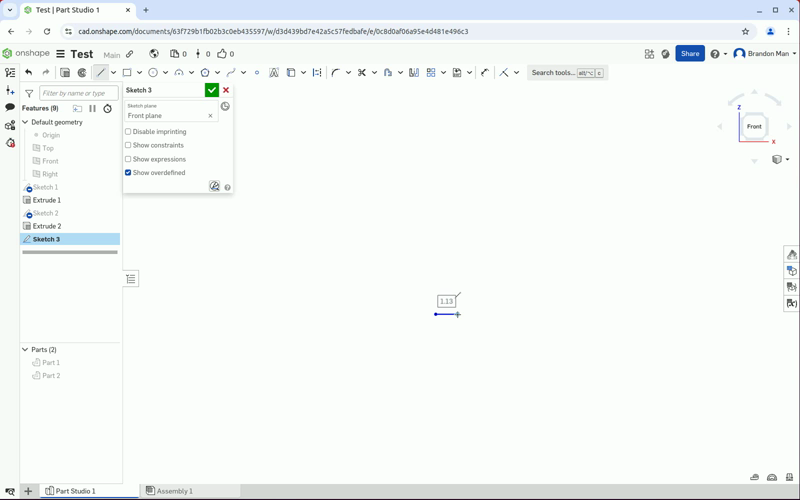
scroll(-6)
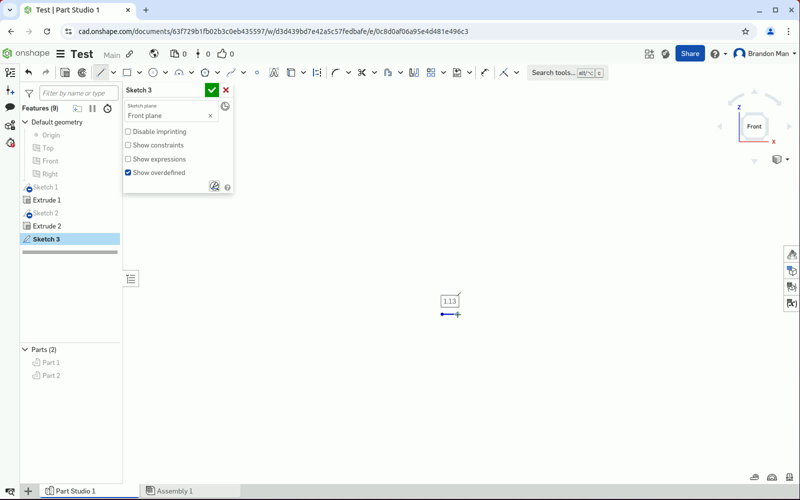
scroll(-6)
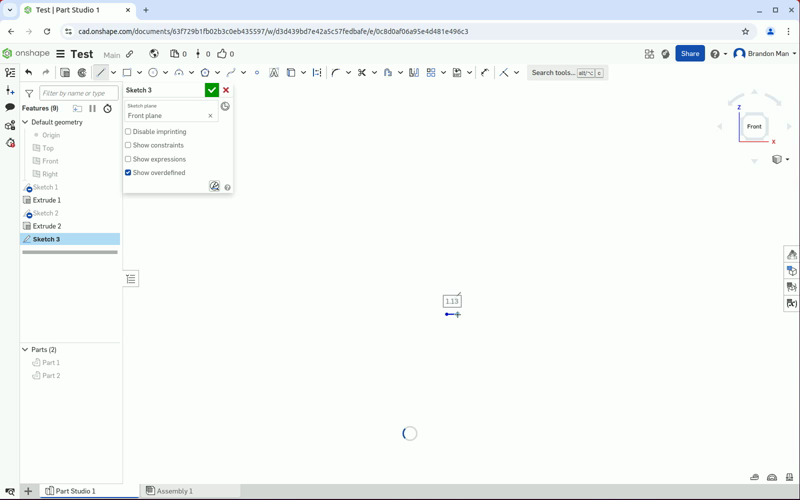
scroll(-6)
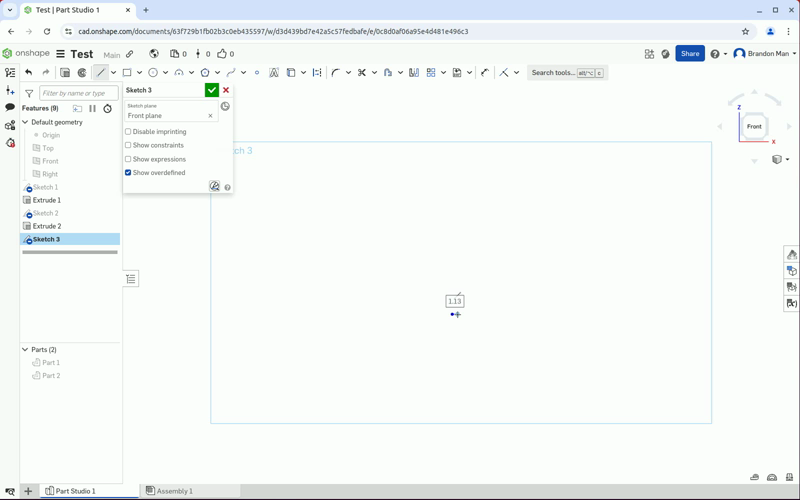
key_up(shift)
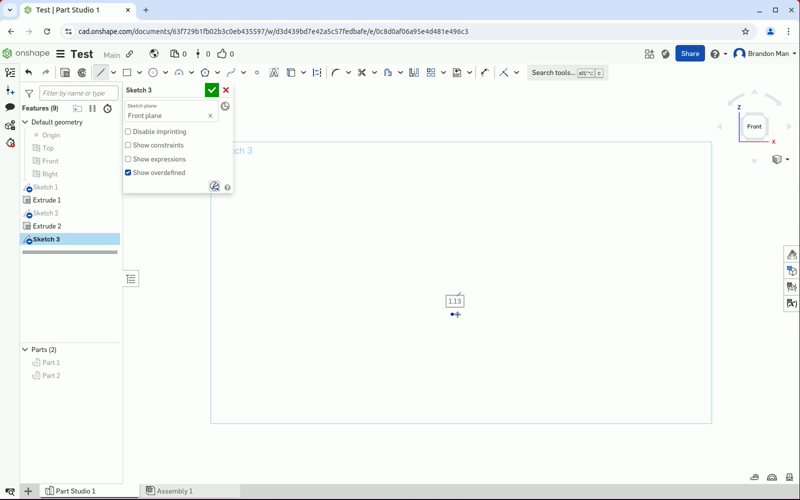
key_down(shift)
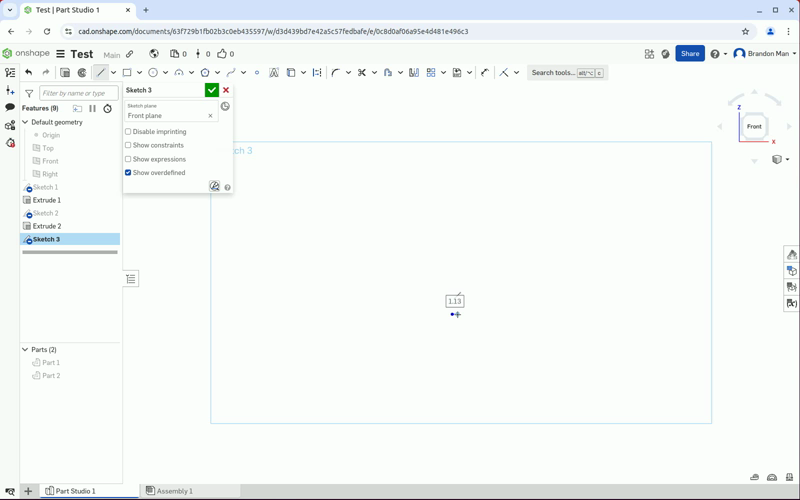
mouse_move(487, 314)
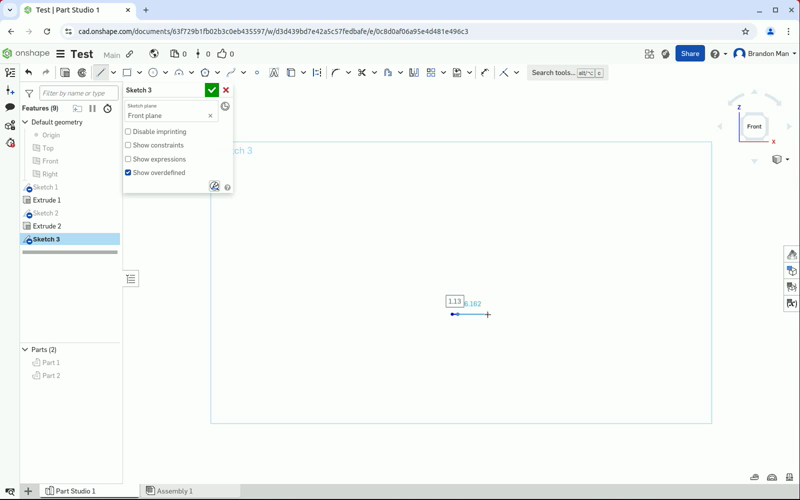
mouse_move(457, 267)
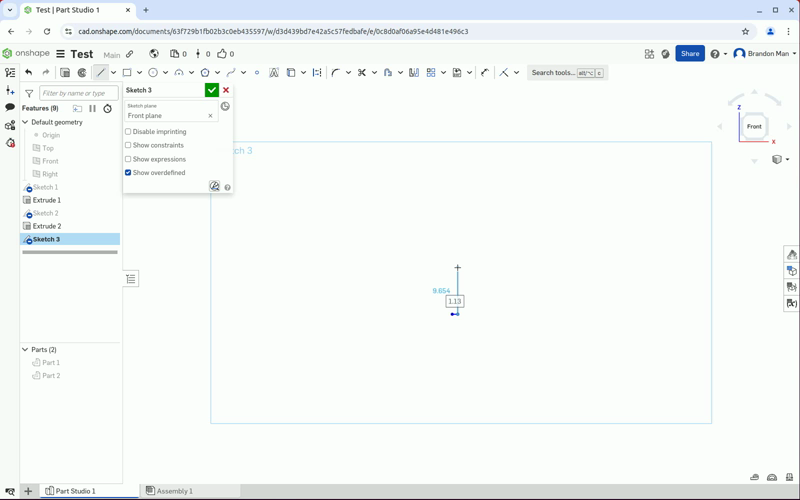
click(457, 267)
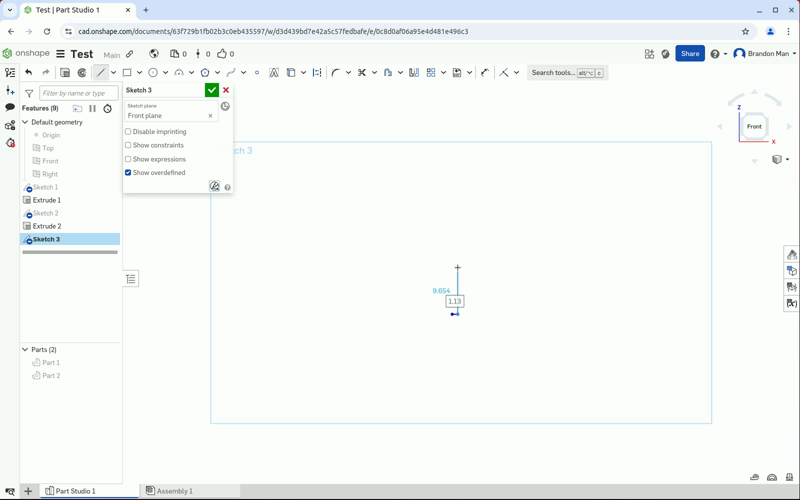
key_up(shift)
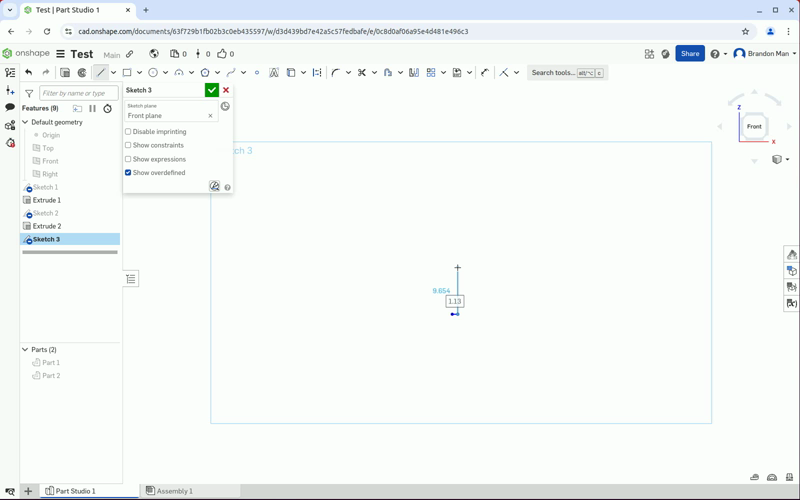
key_down(shift)
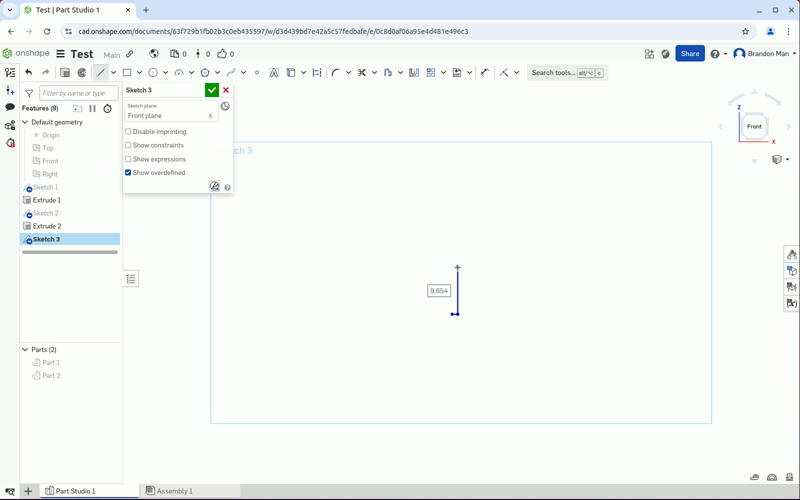
mouse_move(487, 267)
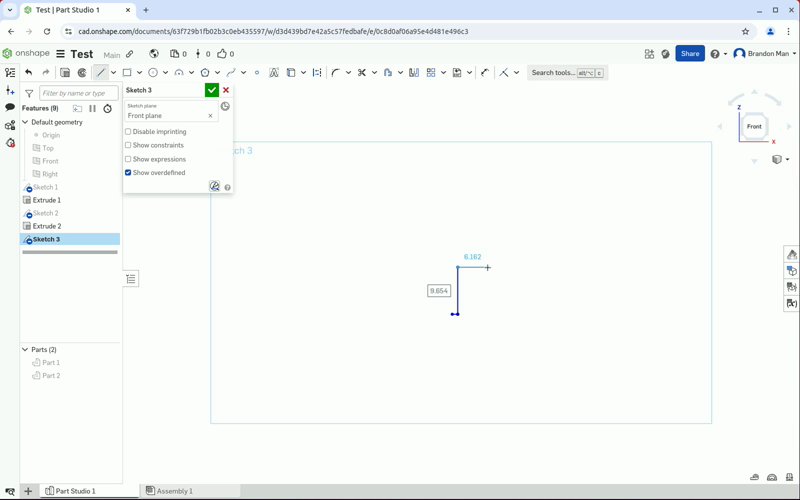
mouse_move(452, 267)
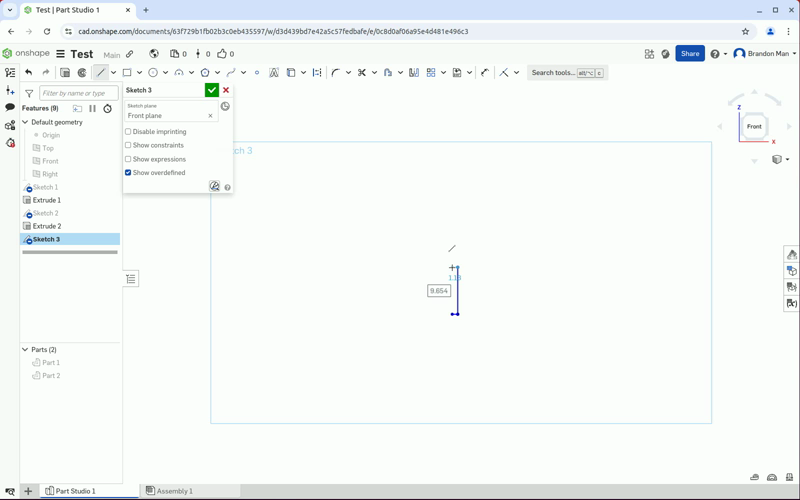
scroll(6)
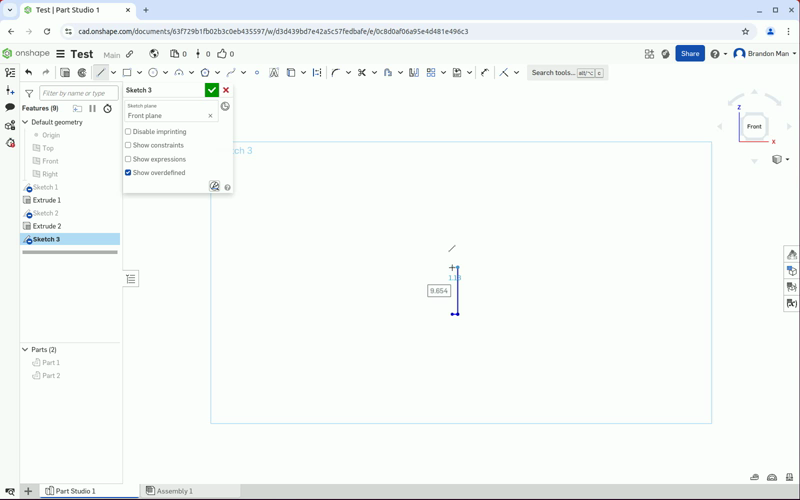
scroll(6)
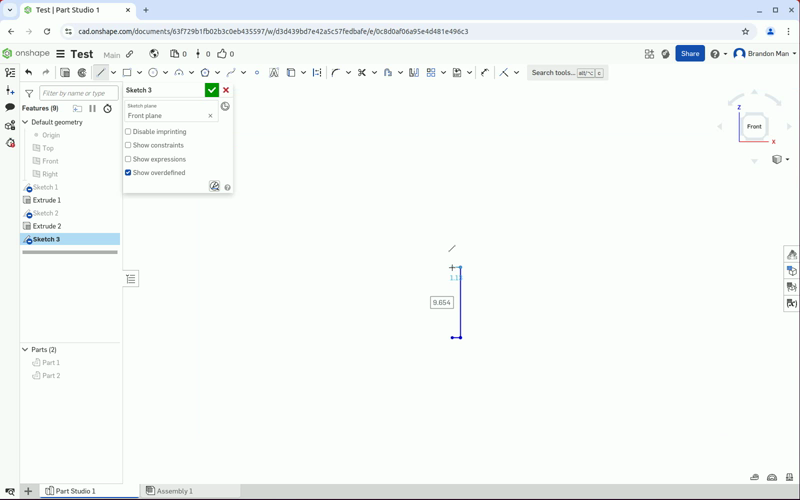
scroll(6)
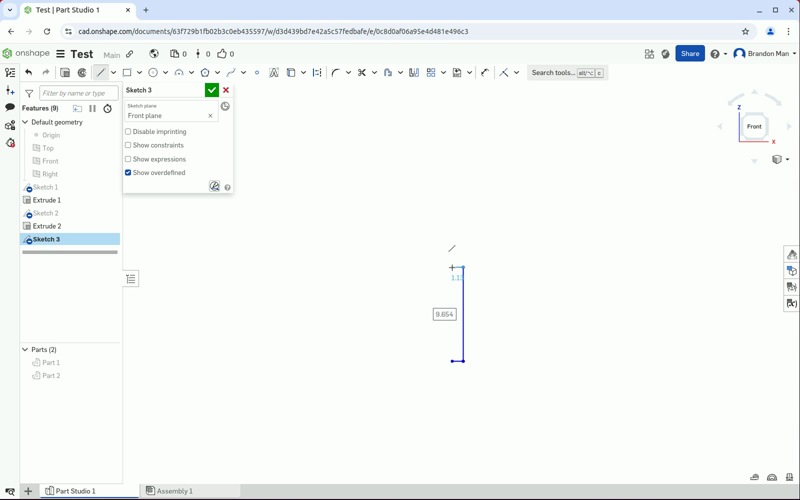
scroll(6)
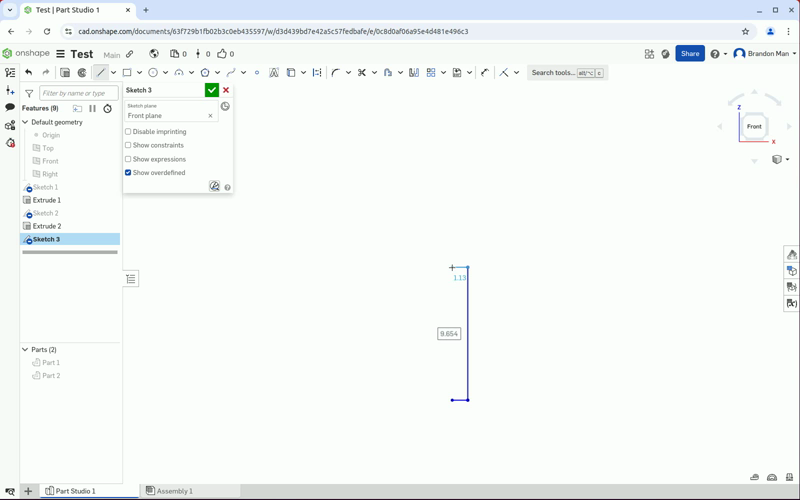
scroll(6)
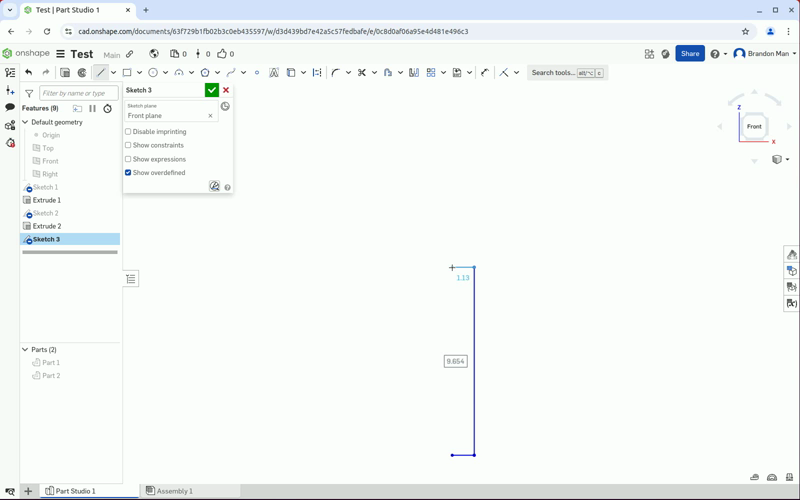
scroll(6)
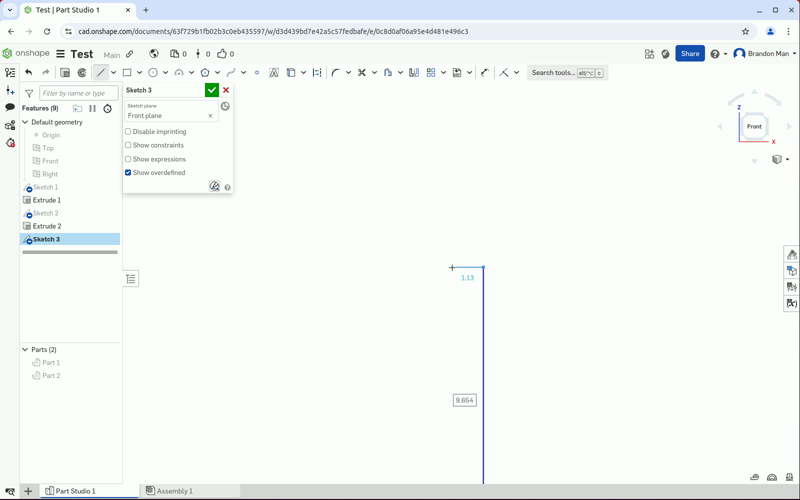
scroll(6)
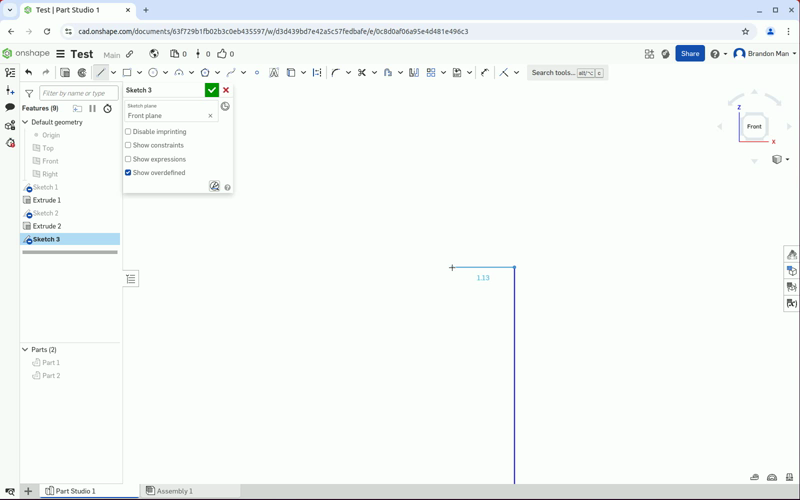
click(452, 267)
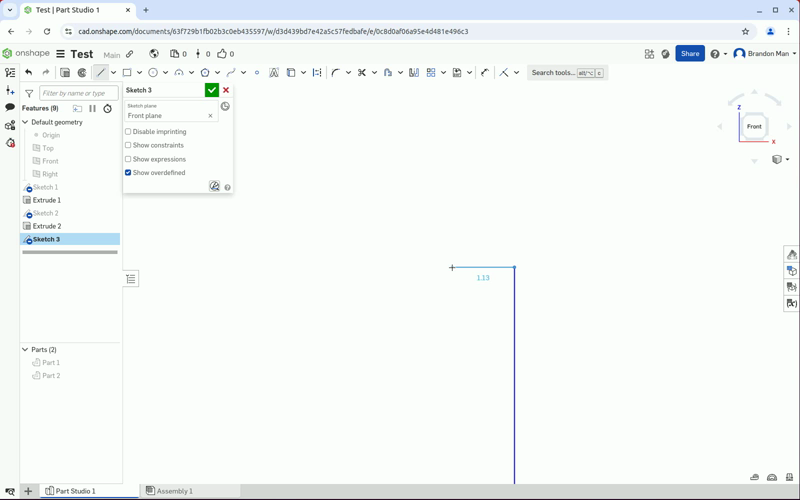
scroll(-6)
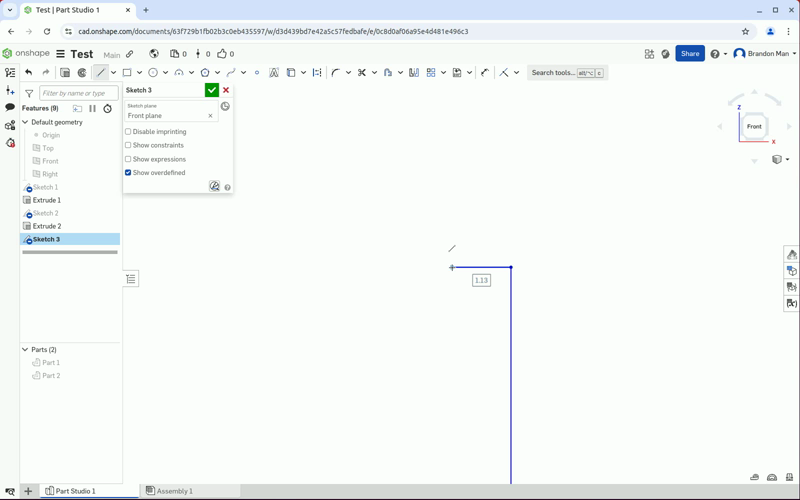
scroll(-6)
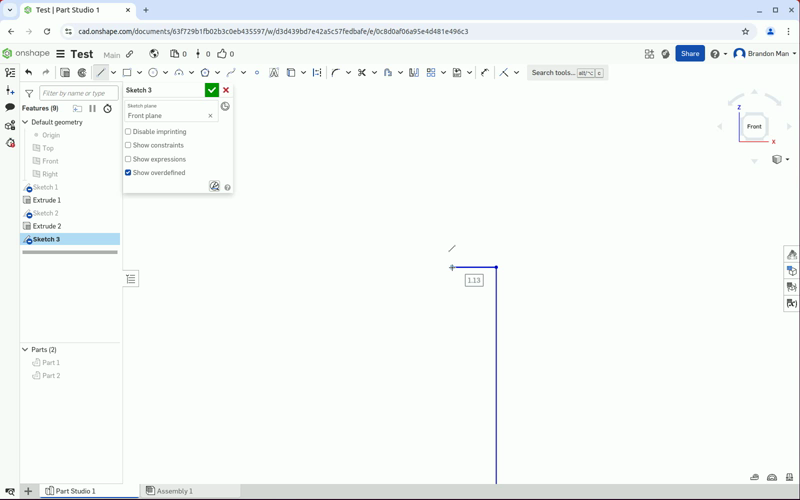
scroll(-6)
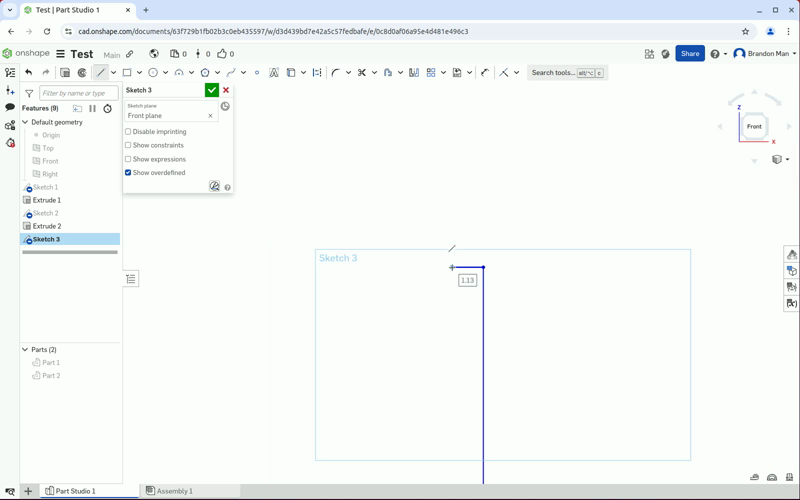
scroll(-6)
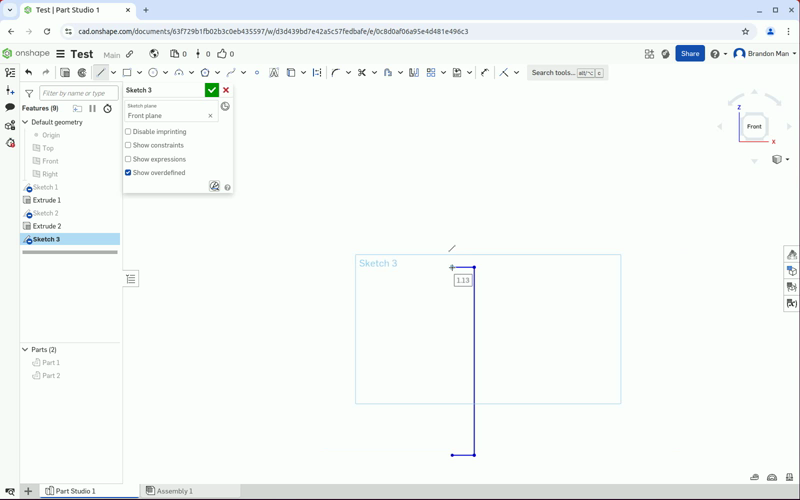
scroll(-6)
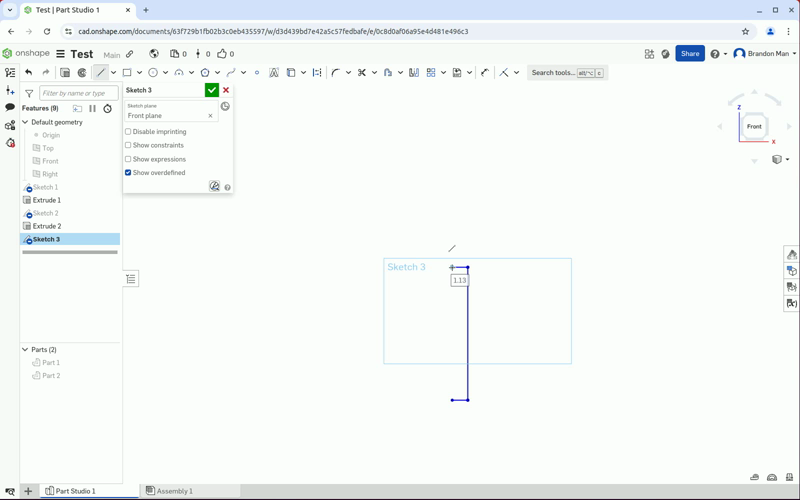
scroll(-6)
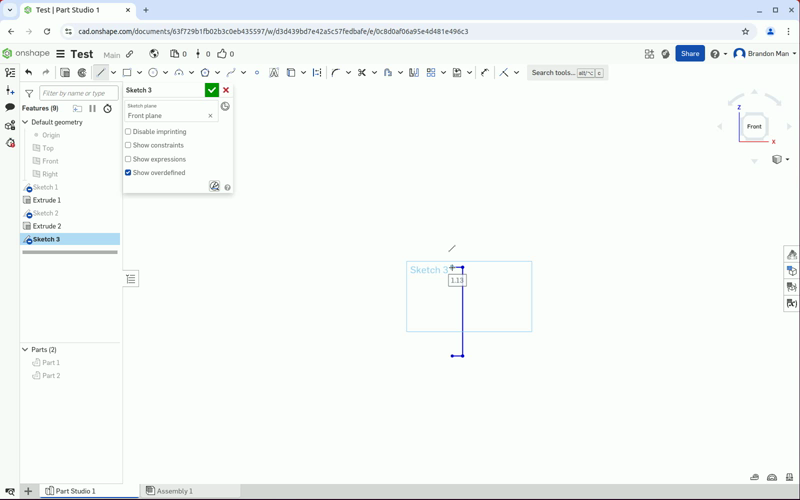
scroll(-6)
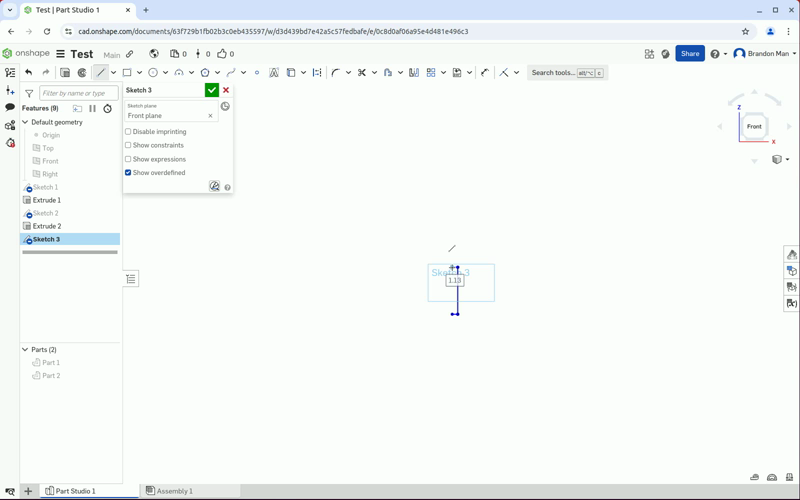
key_up(shift)
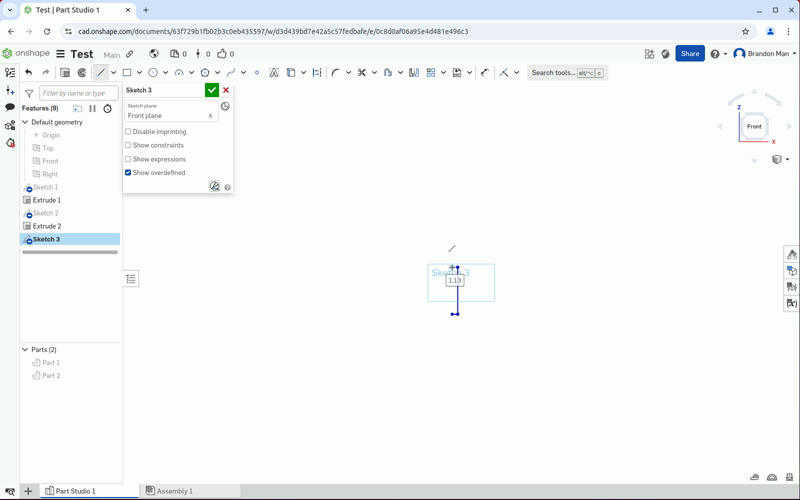
mouse_move(482, 267)
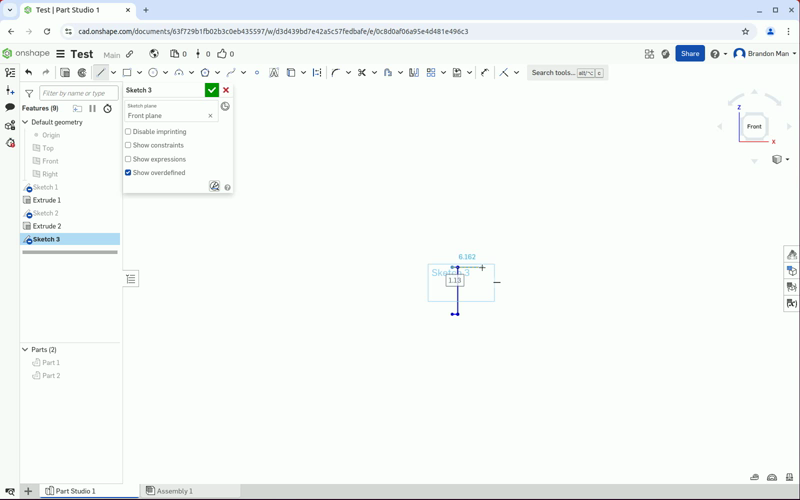
key_down(shift)
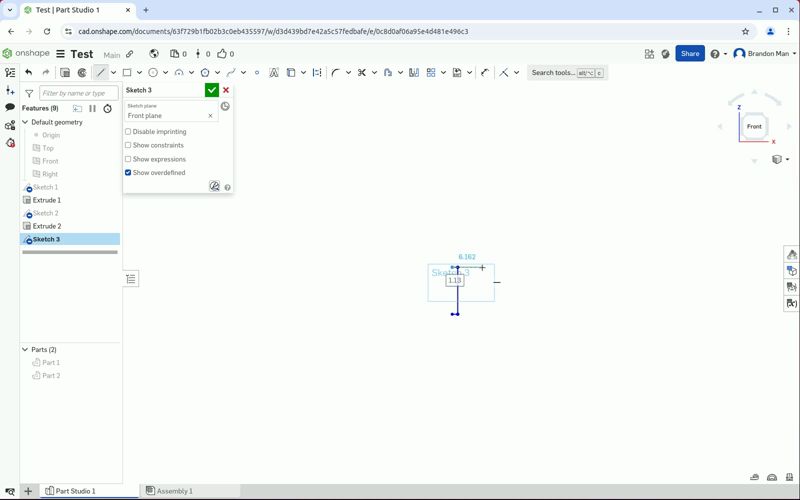
mouse_move(452, 314)
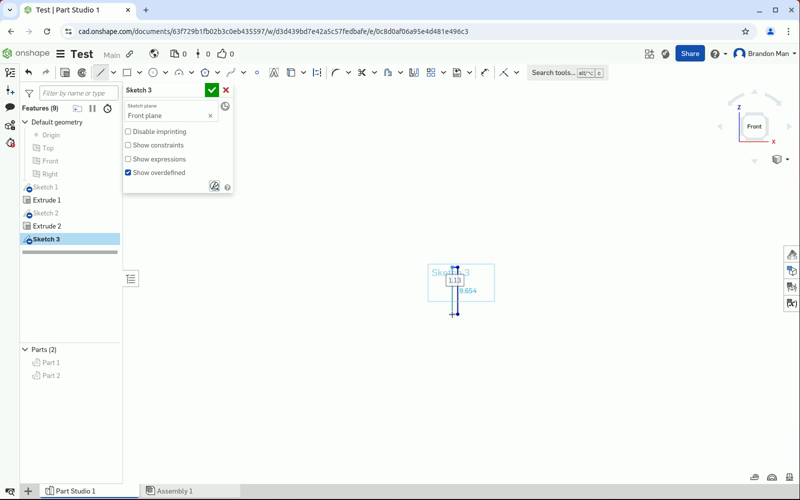
key_up(shift)
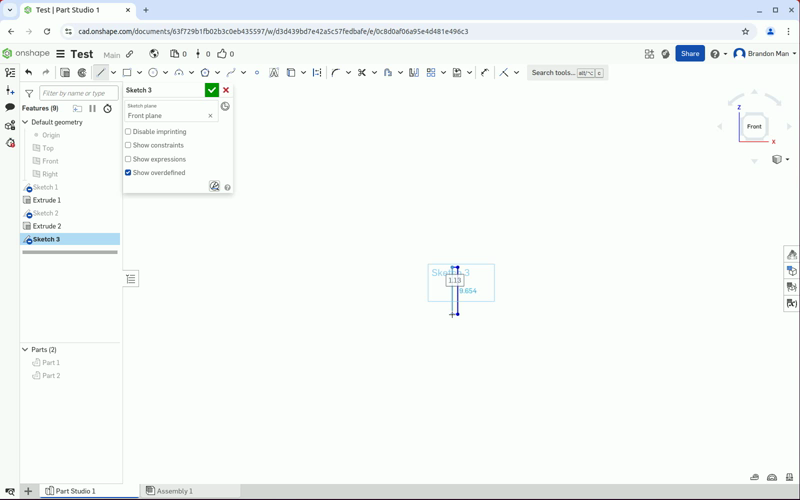
click(452, 314)
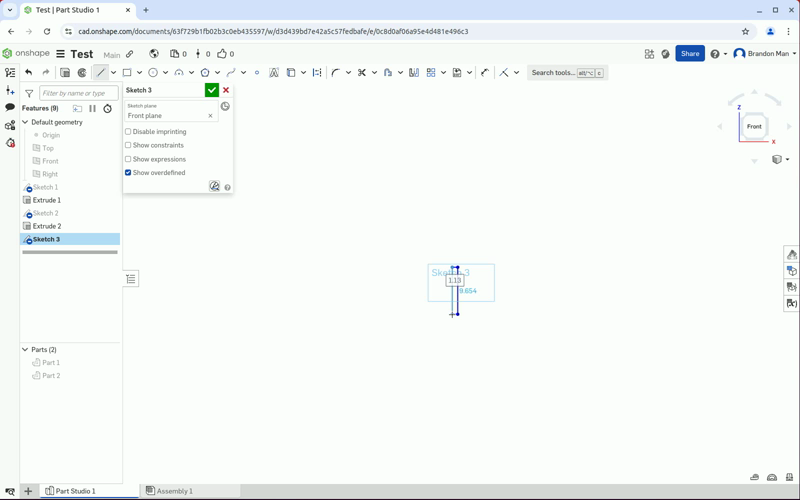
key(esc)
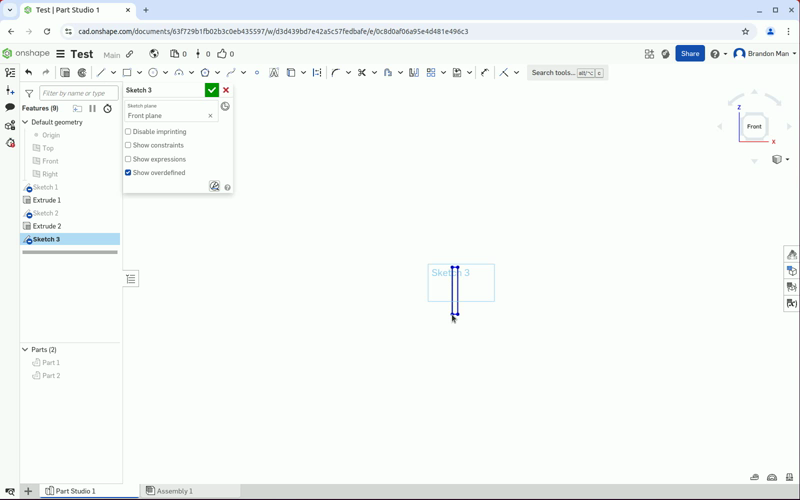
mouse_move(457, 309)
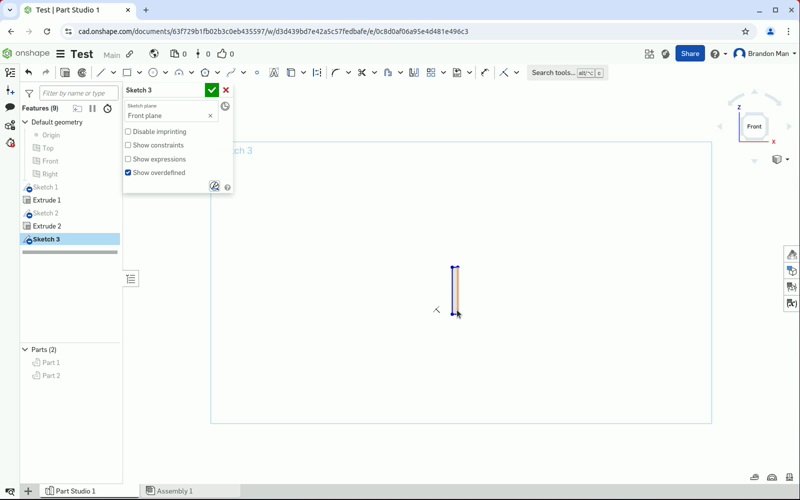
scroll(6)
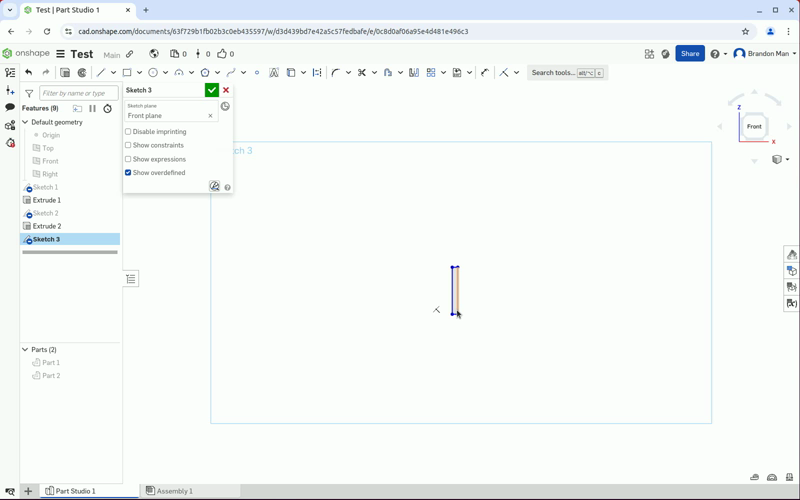
scroll(6)
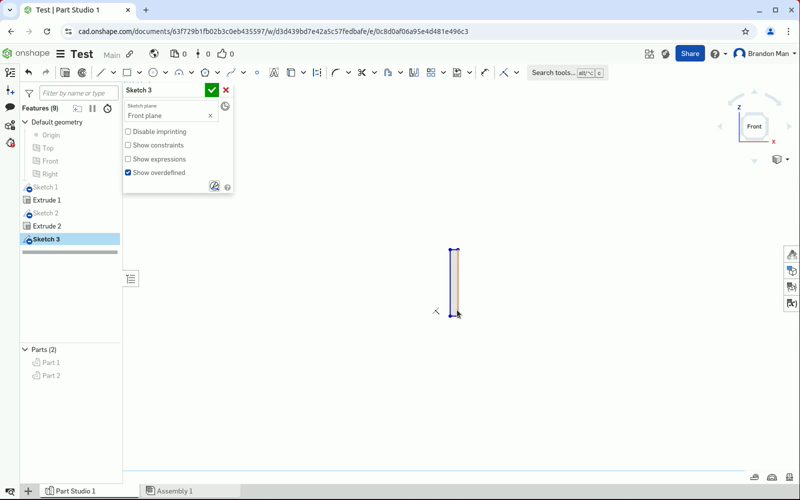
scroll(6)
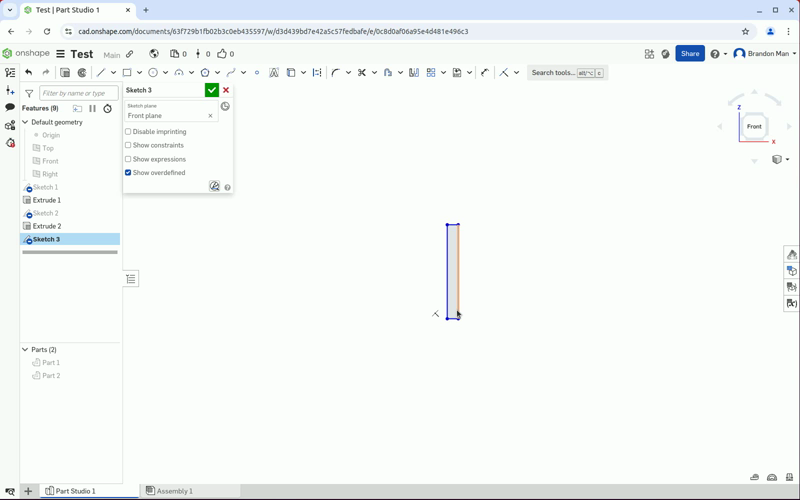
scroll(6)
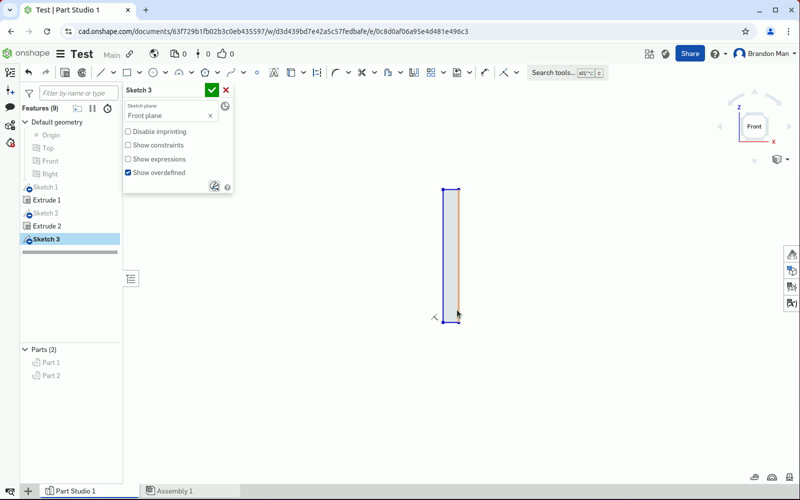
scroll(6)
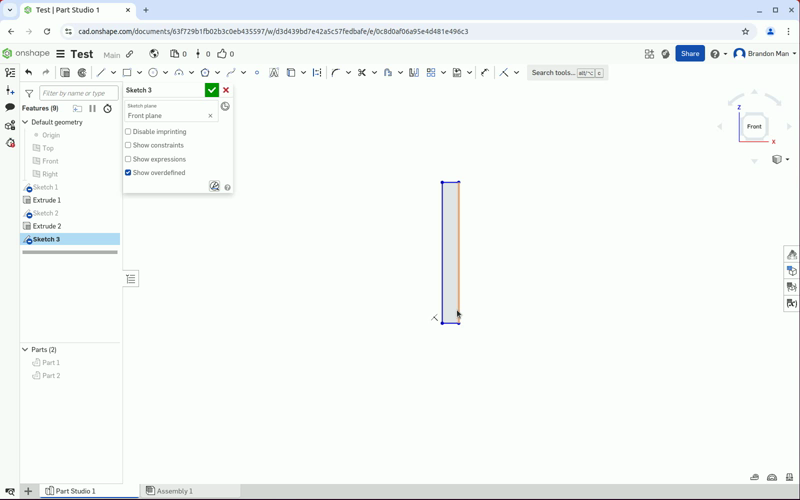
scroll(6)
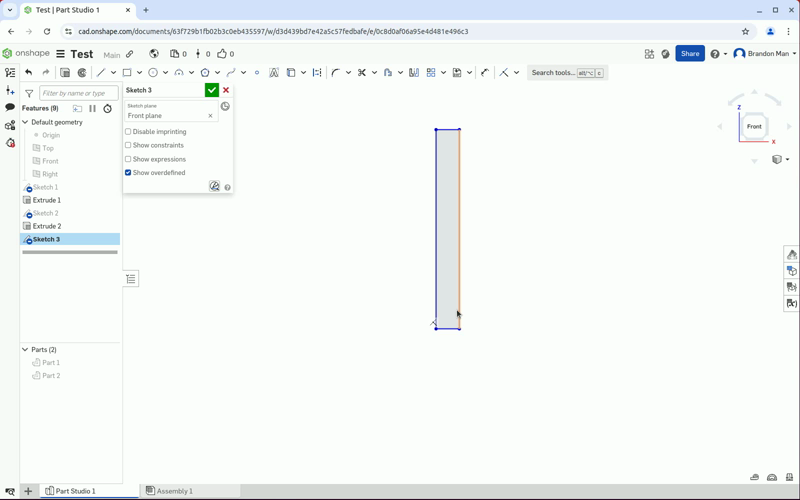
scroll(6)
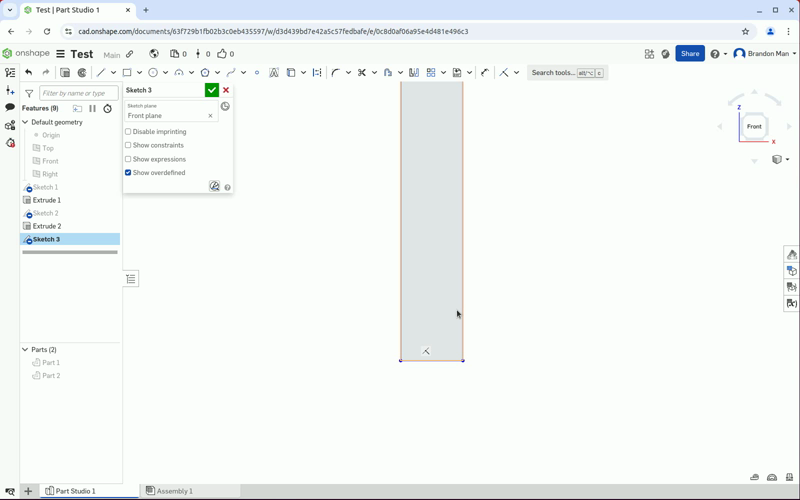
click(457, 309)
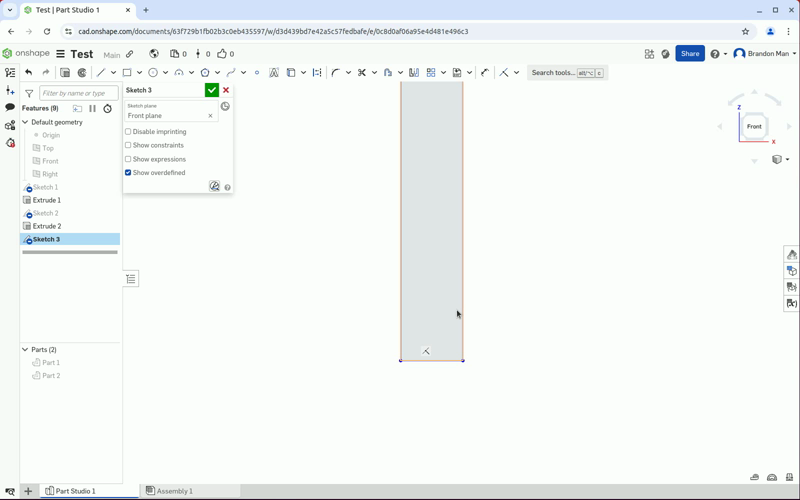
scroll(-6)
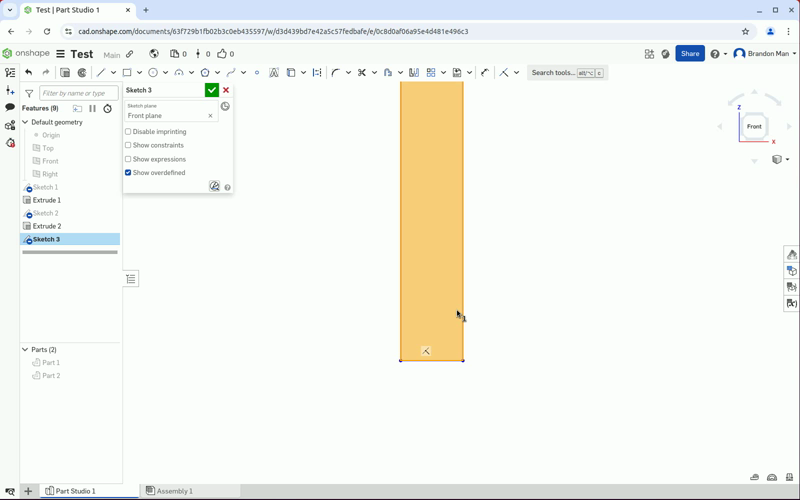
scroll(-6)
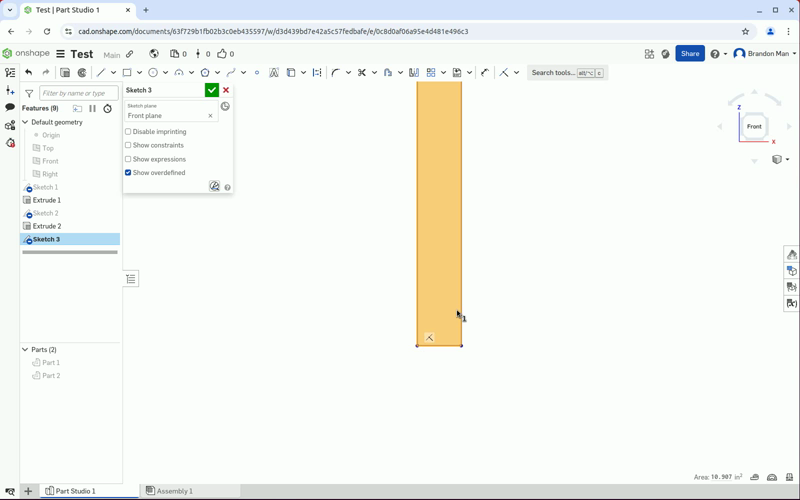
scroll(-6)
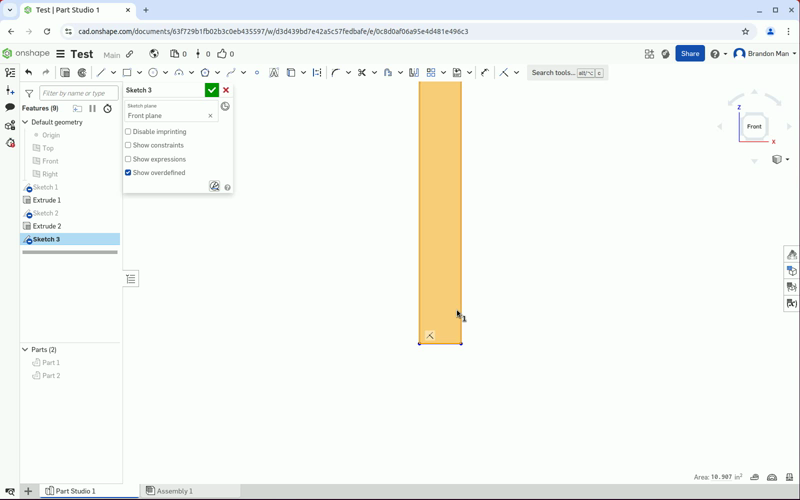
scroll(-6)
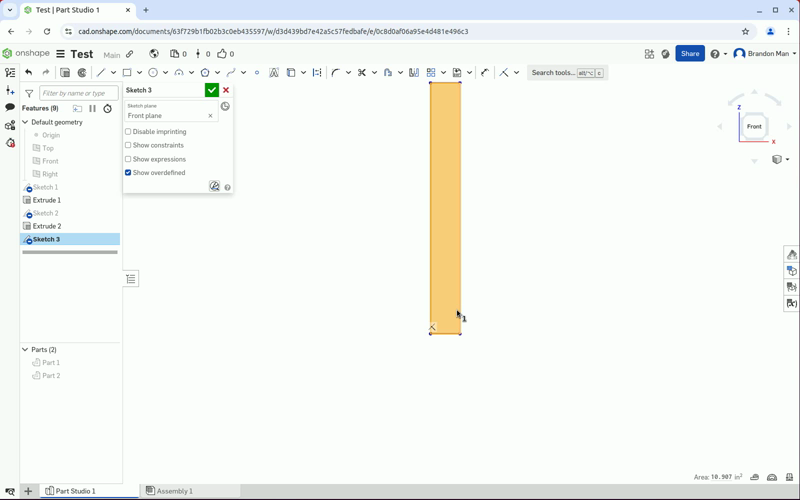
scroll(-6)
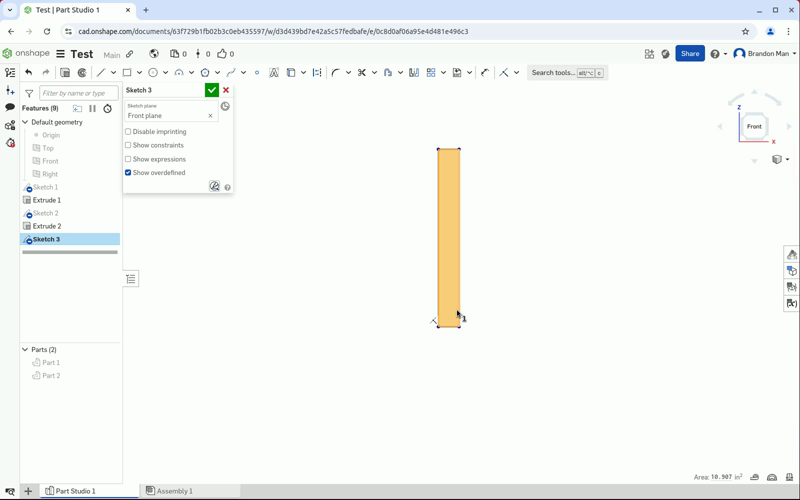
scroll(-6)
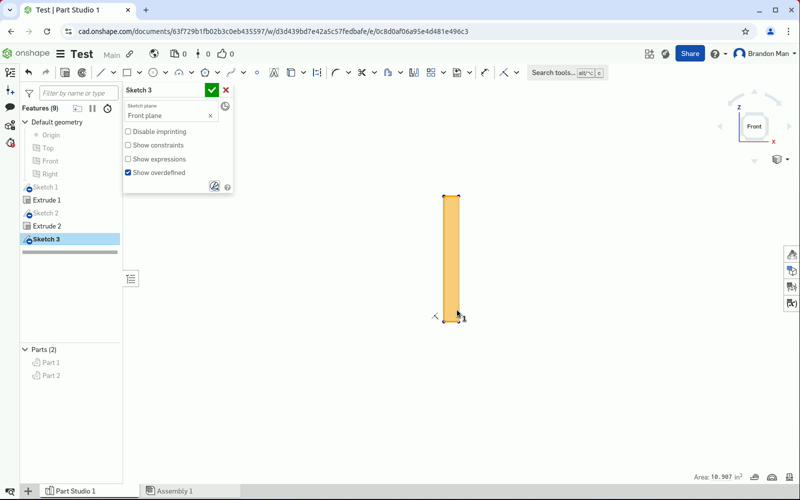
scroll(-6)
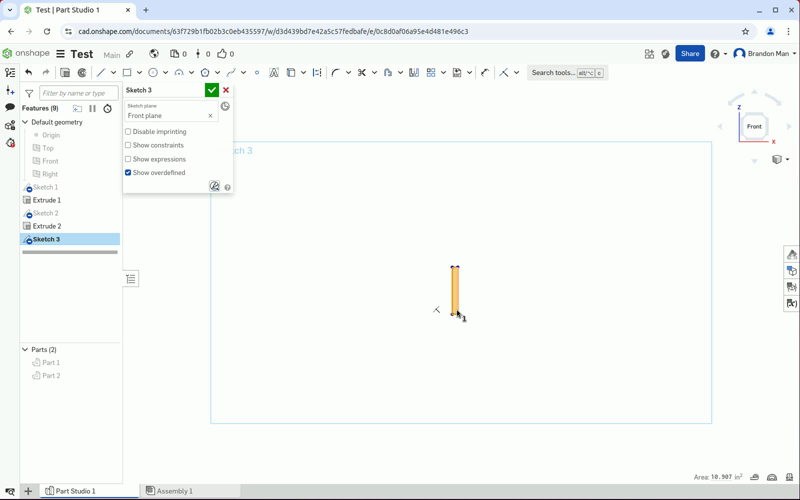
mouse_move(73, 352)
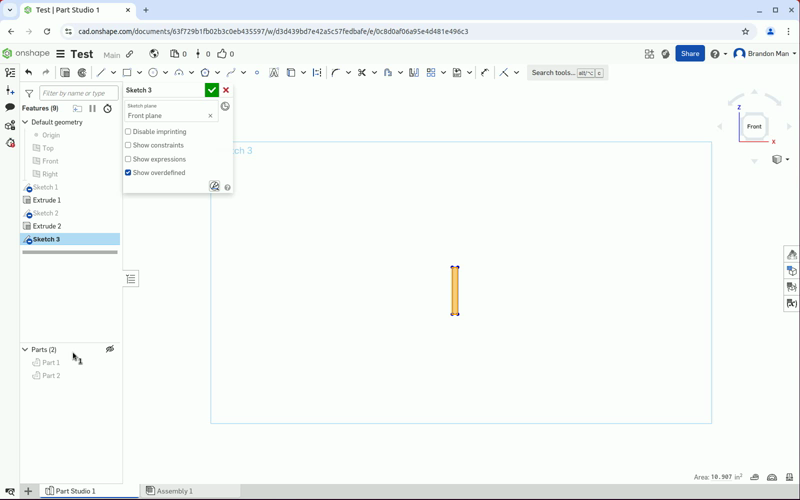
key(shift+y)
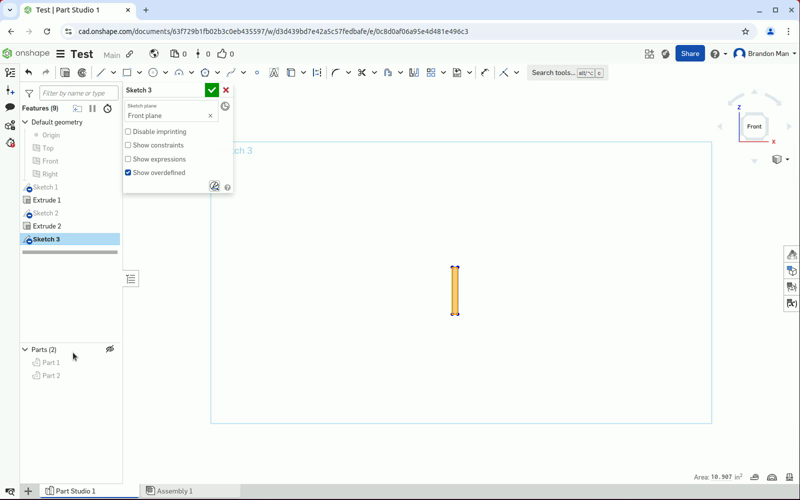
key(shift+e)
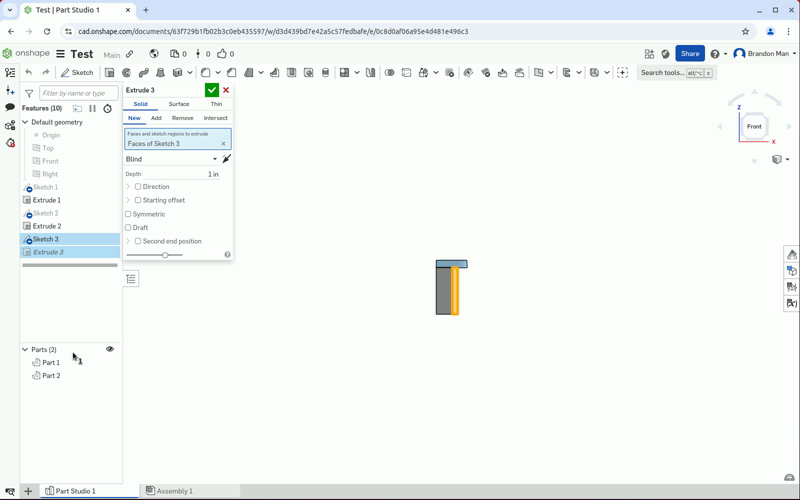
mouse_move(143, 106)
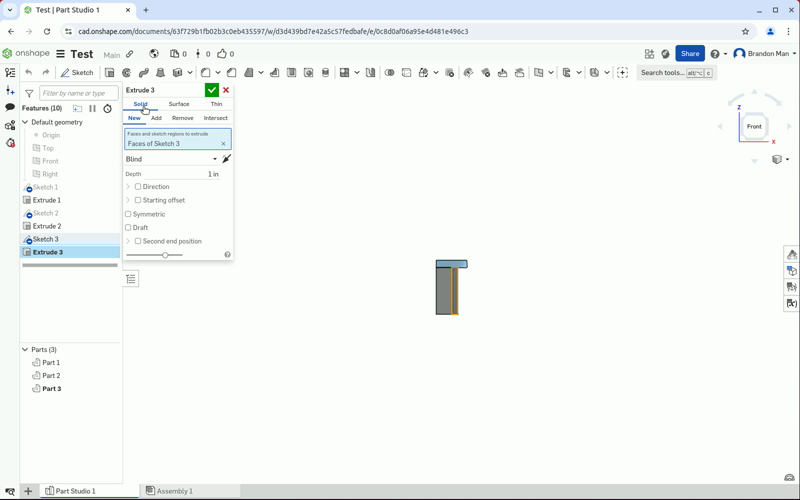
click(143, 106)
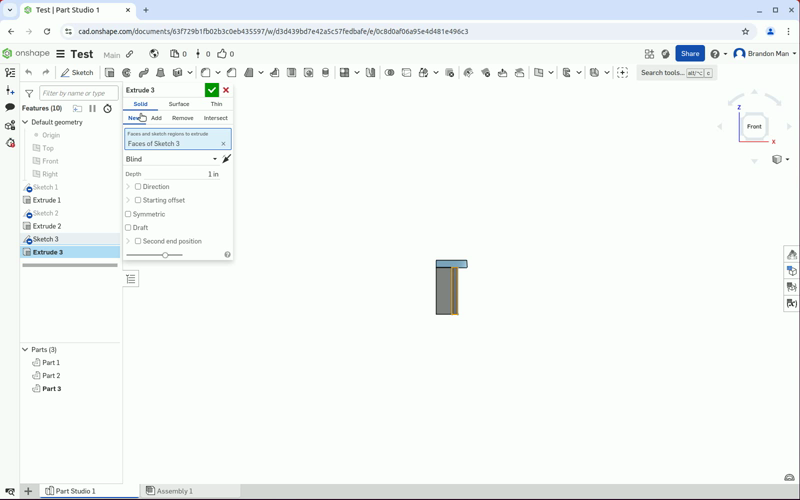
mouse_move(137, 120)
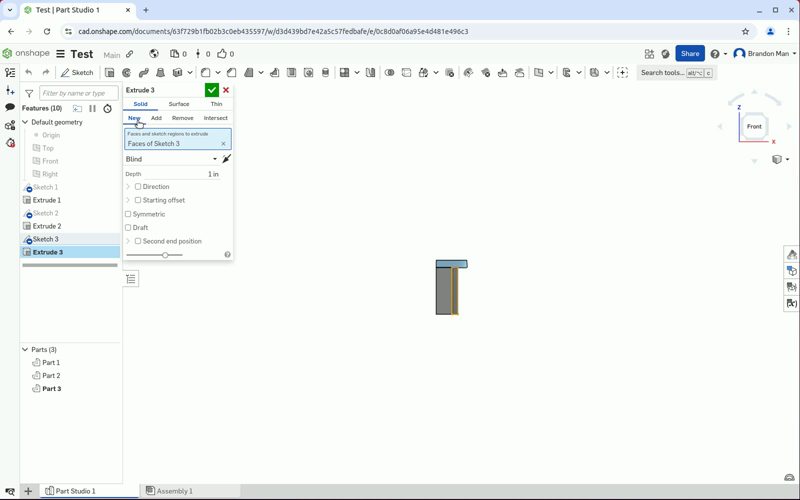
click(137, 120)
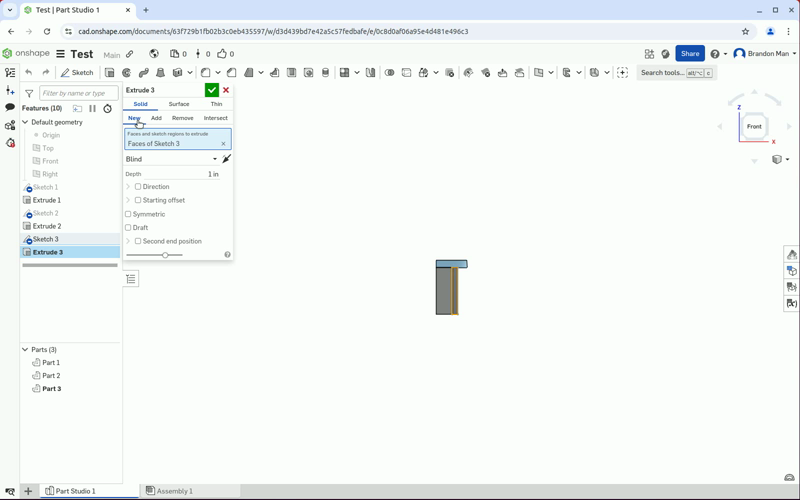
key(tab, 4)
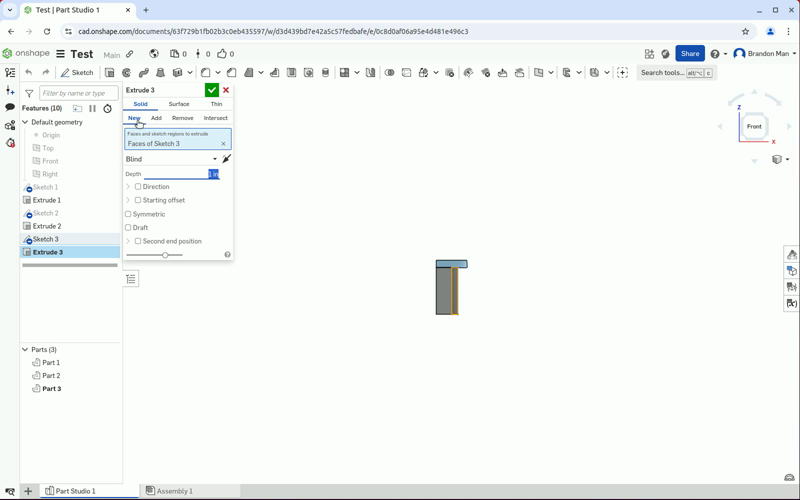
text(21.183)
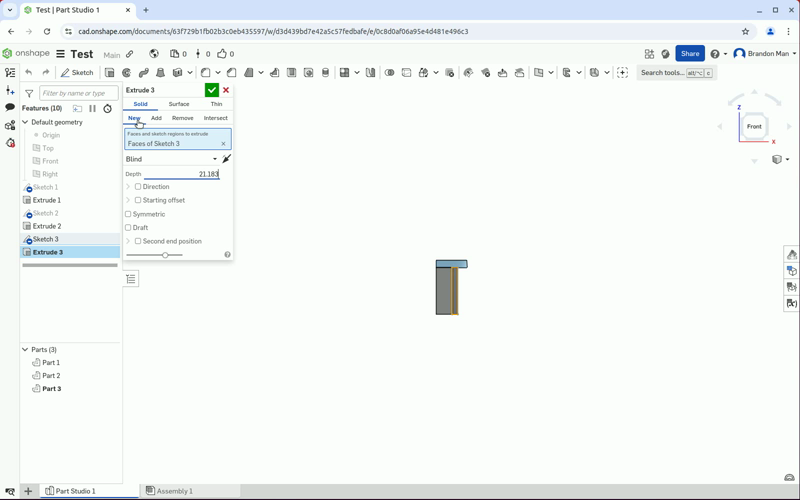
key(enter)
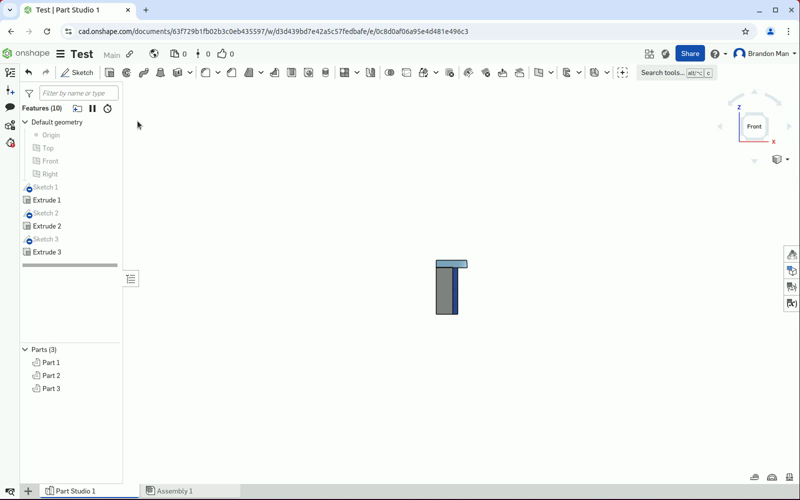
key(shift+h)
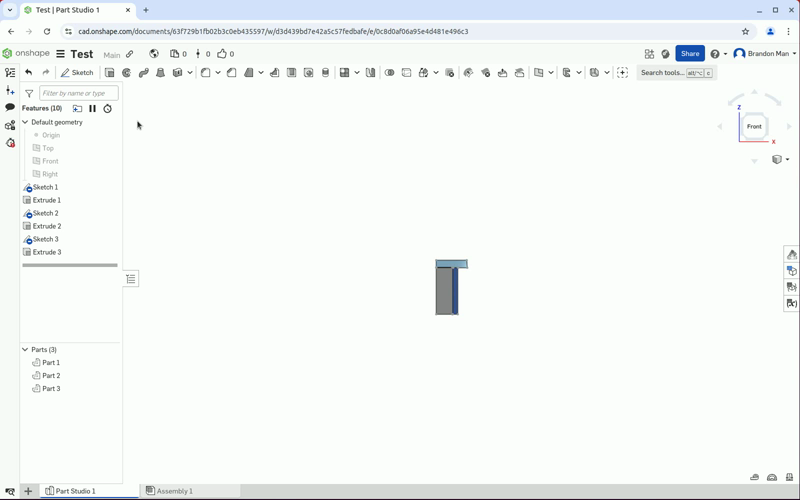
key(shift+h)
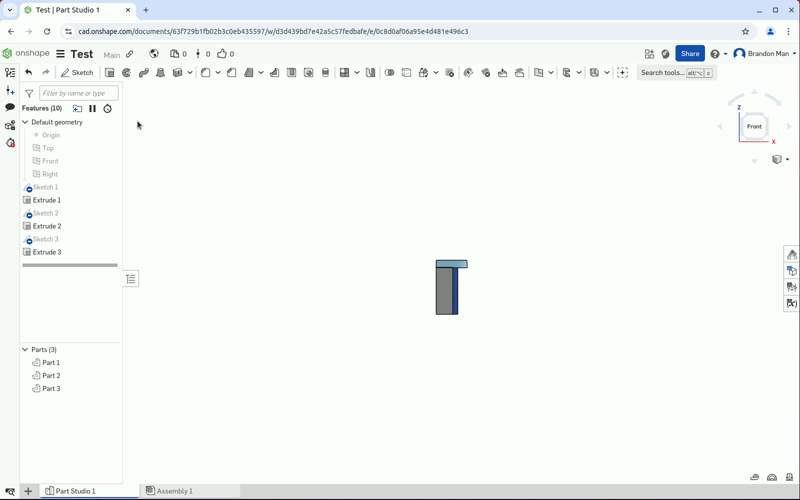
mouse_move(73, 189)
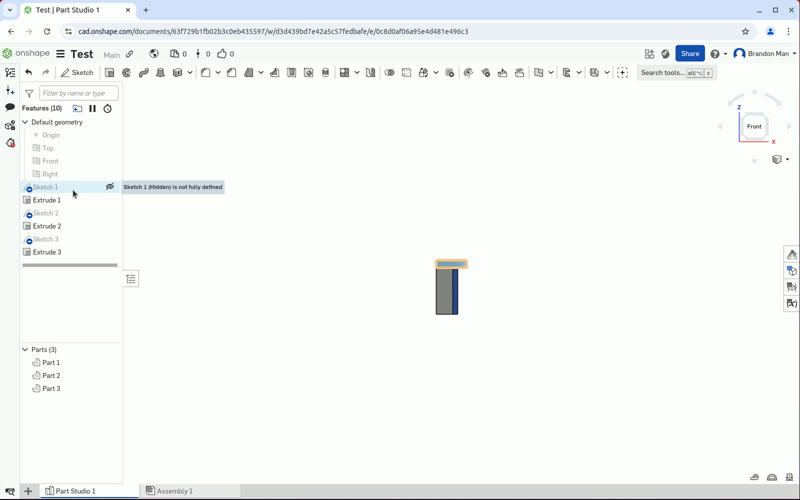
click(73, 189)
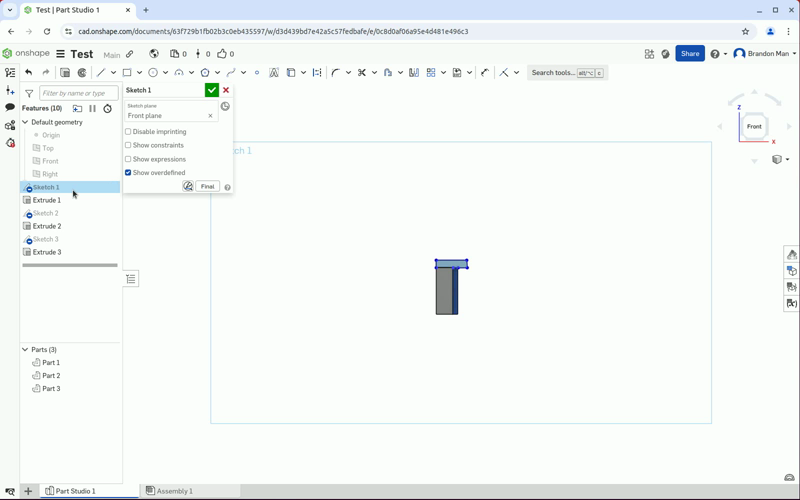
mouse_move(229, 92)
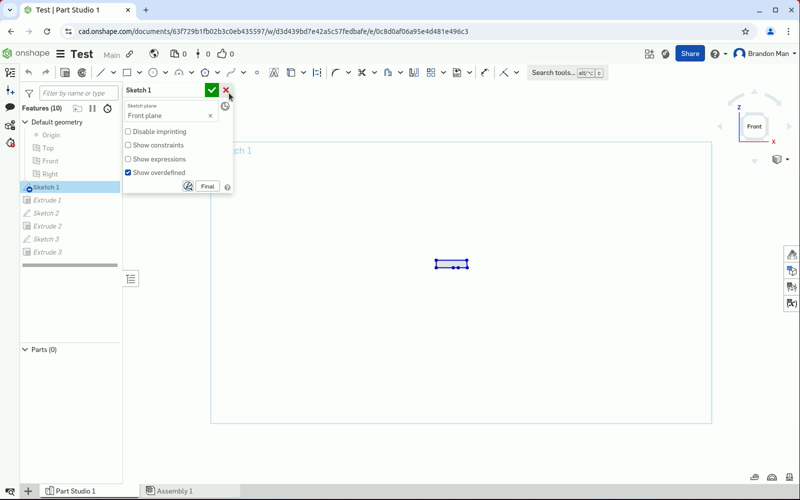
click(229, 92)
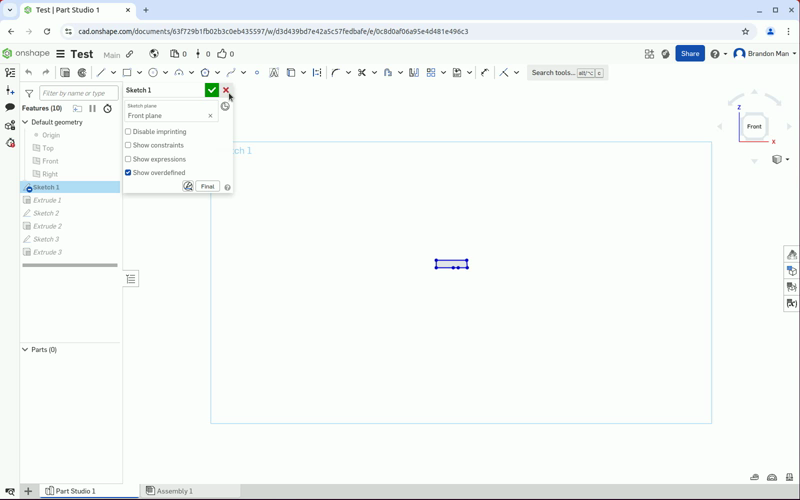
key(shift+s)
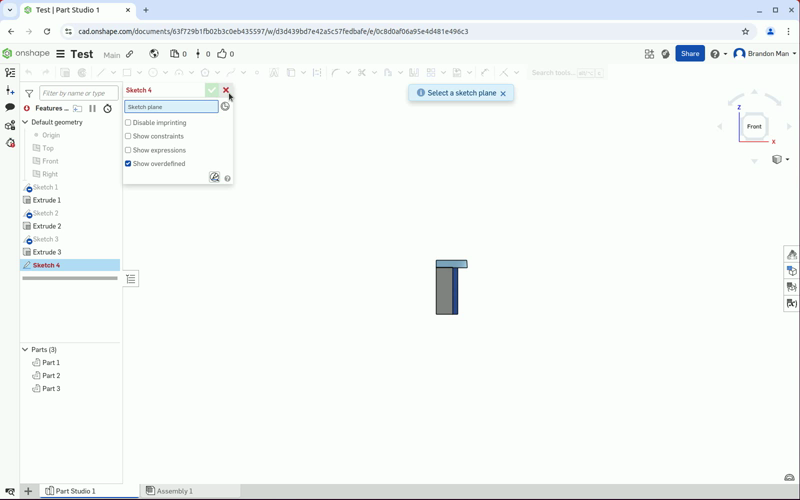
mouse_move(73, 163)
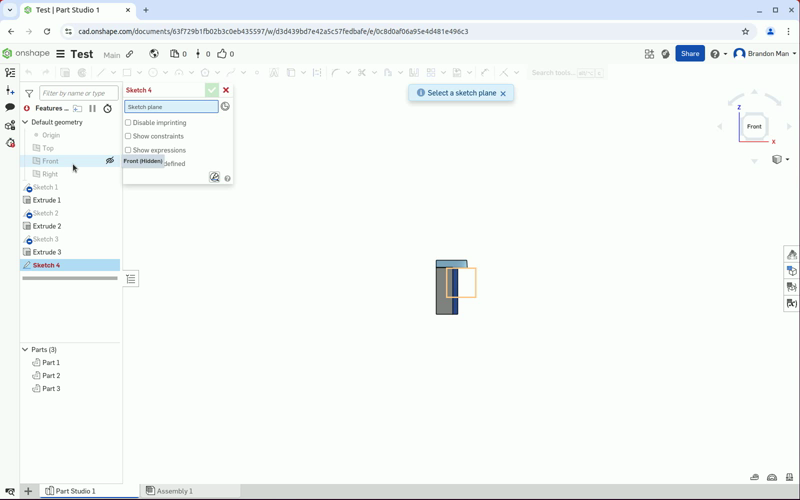
click(73, 163)
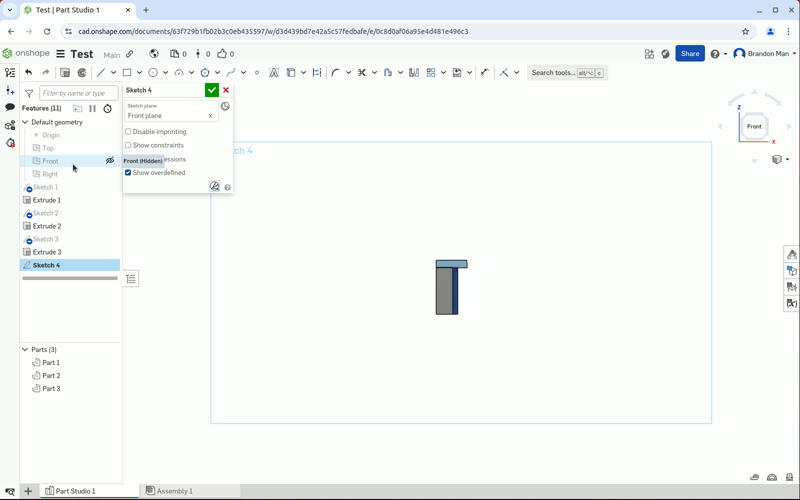
mouse_move(73, 352)
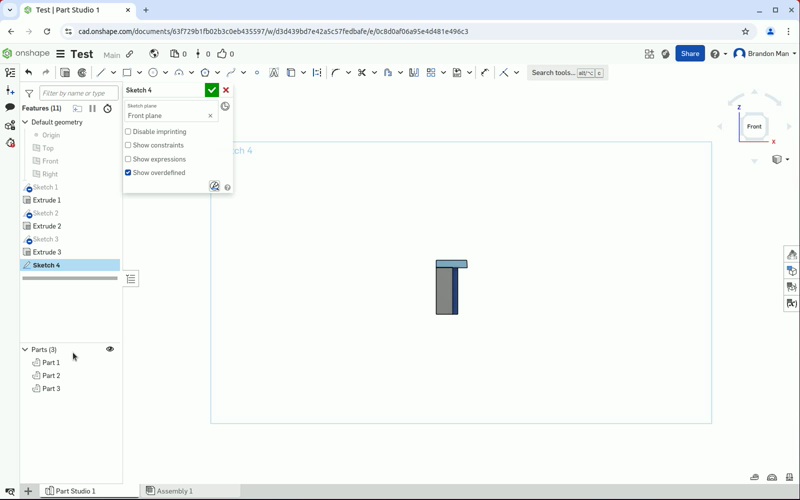
key(y)
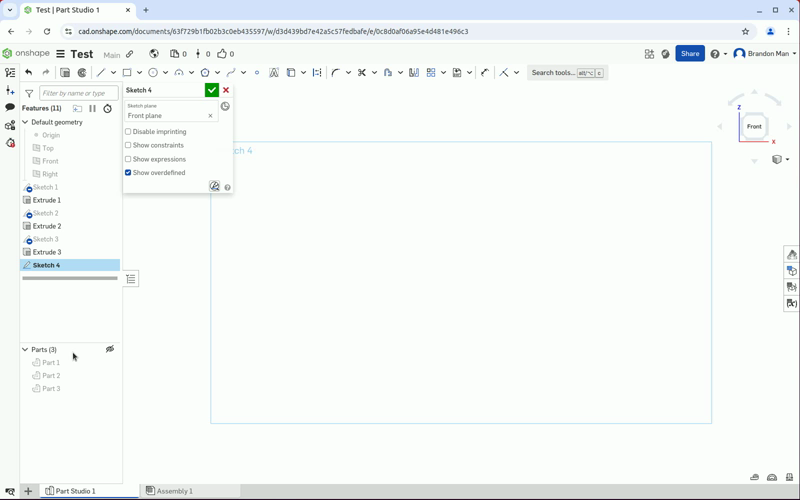
key(l)
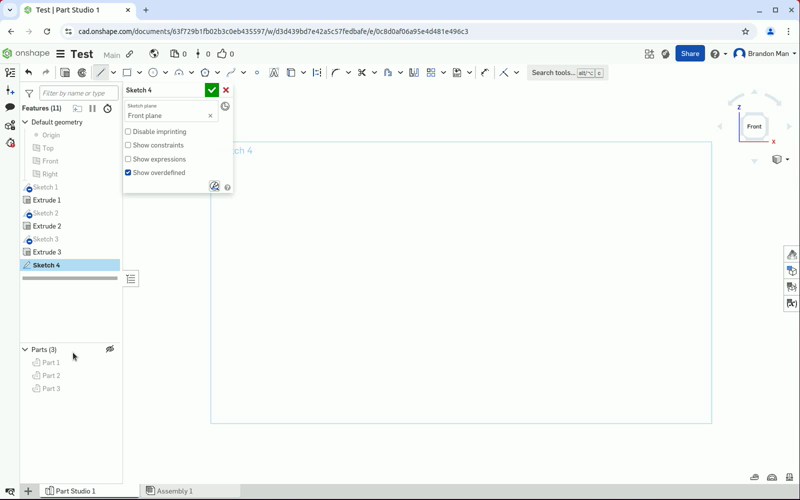
key_down(shift)
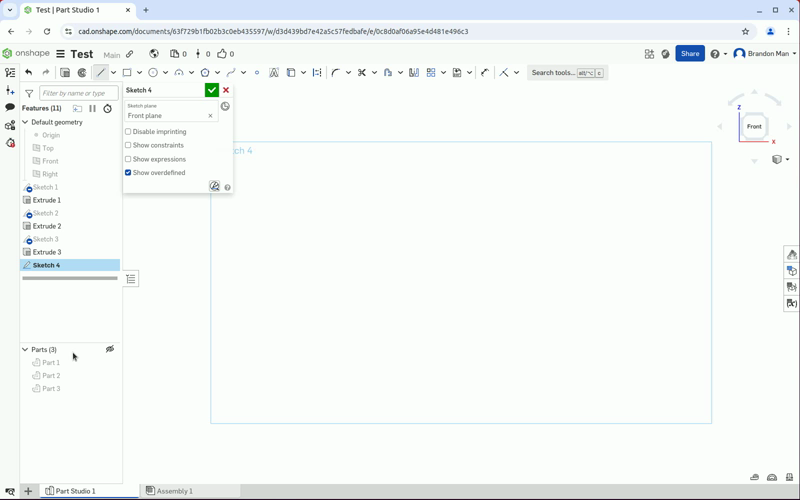
mouse_move(465, 260)
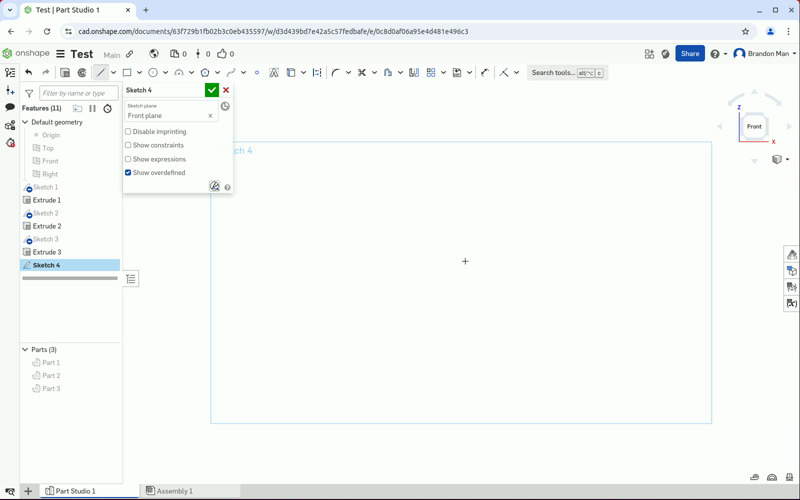
click(465, 260)
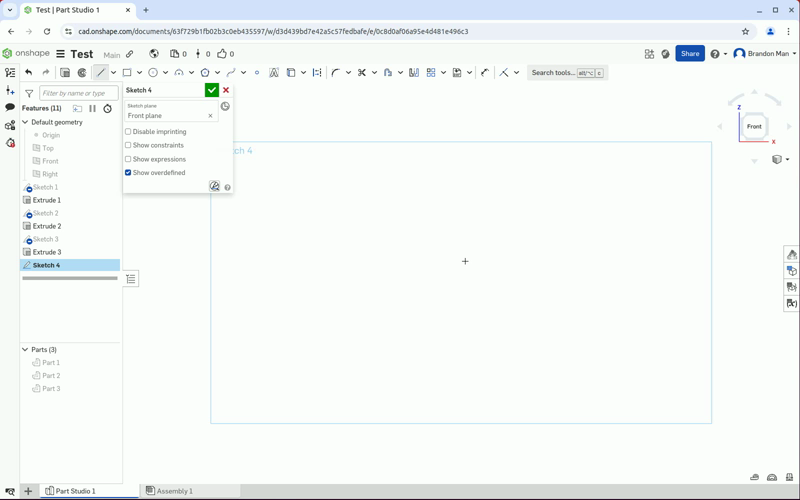
key_up(shift)
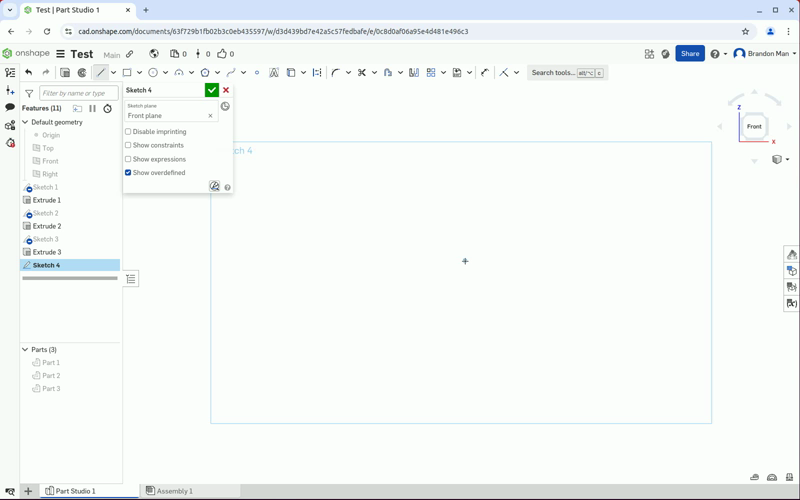
key_down(shift)
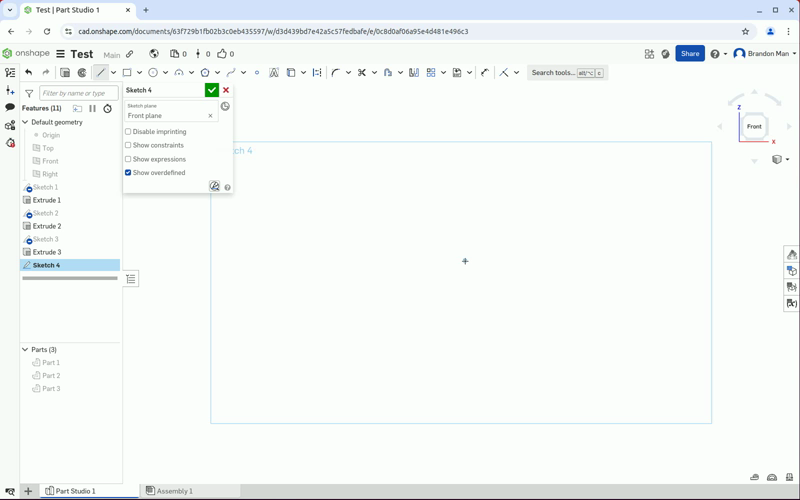
mouse_move(495, 260)
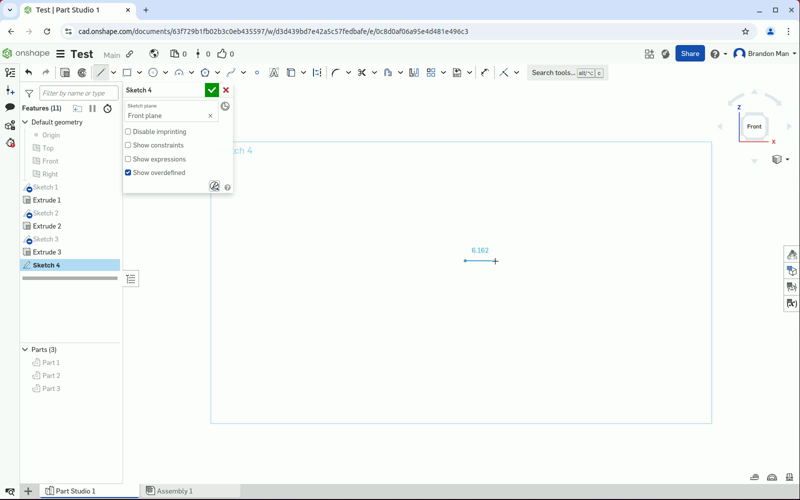
mouse_move(466, 268)
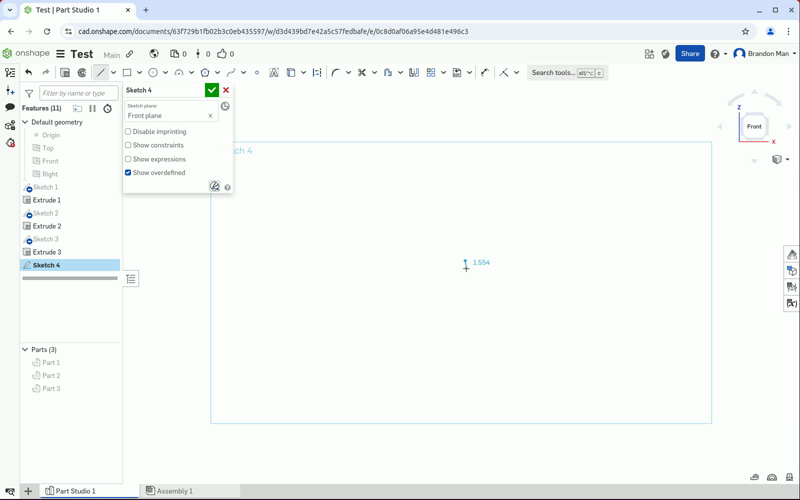
click(466, 268)
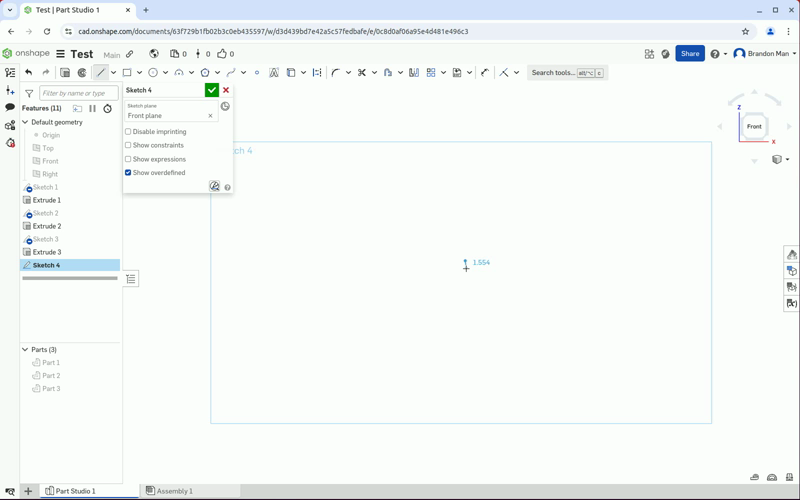
key_up(shift)
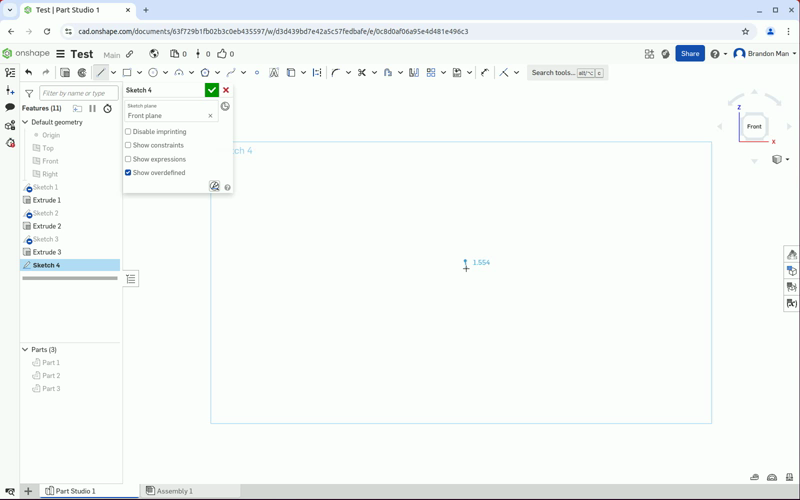
key_down(shift)
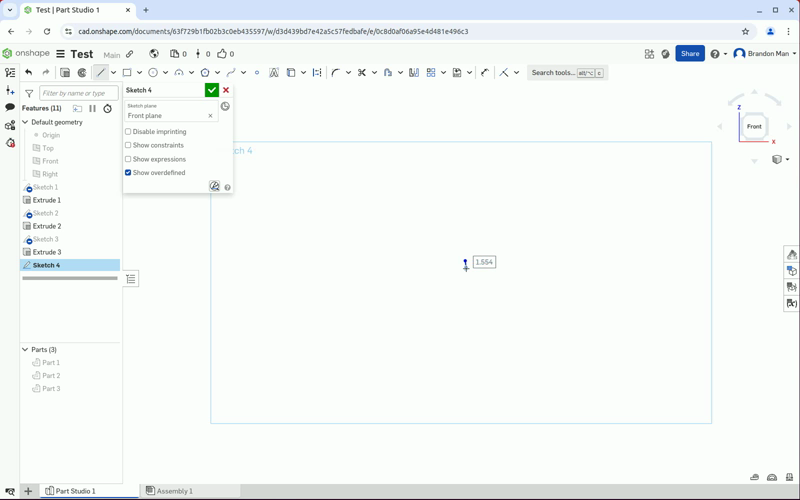
mouse_move(496, 268)
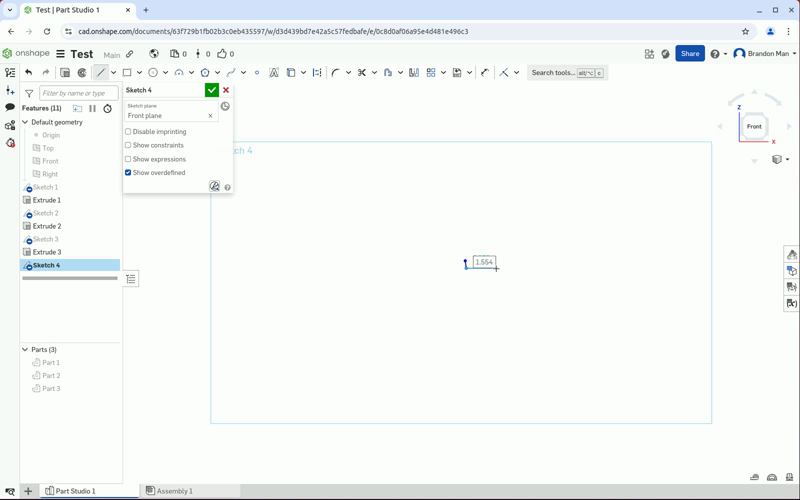
mouse_move(467, 280)
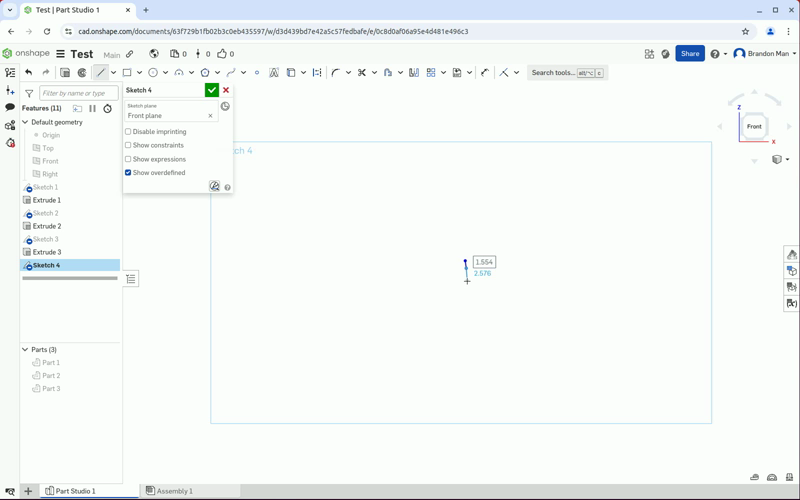
click(467, 280)
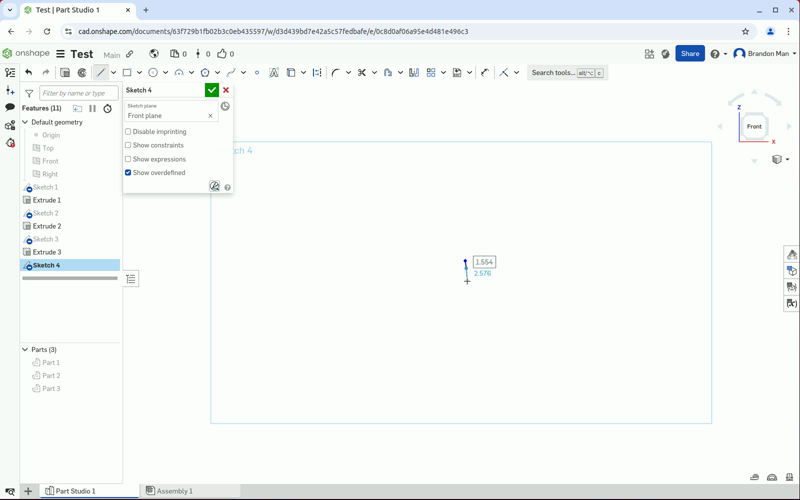
key_up(shift)
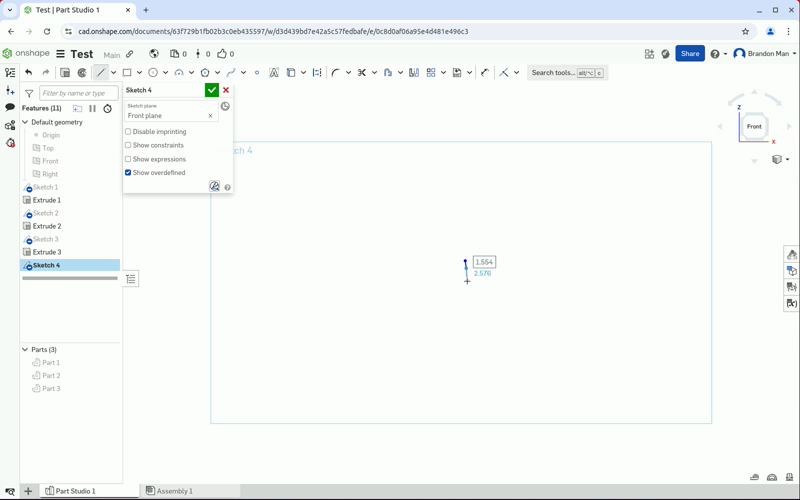
key_down(shift)
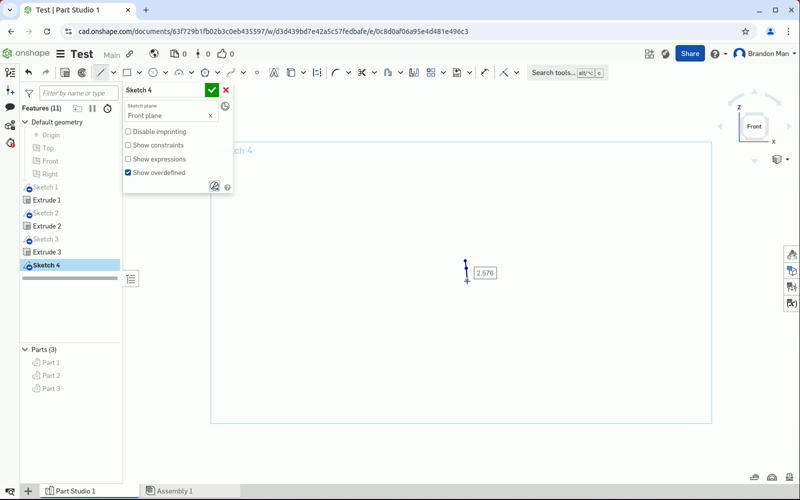
mouse_move(497, 280)
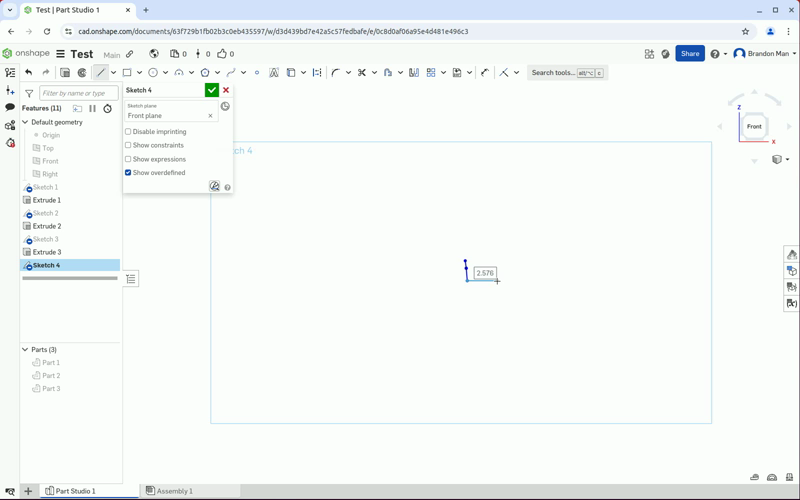
mouse_move(474, 280)
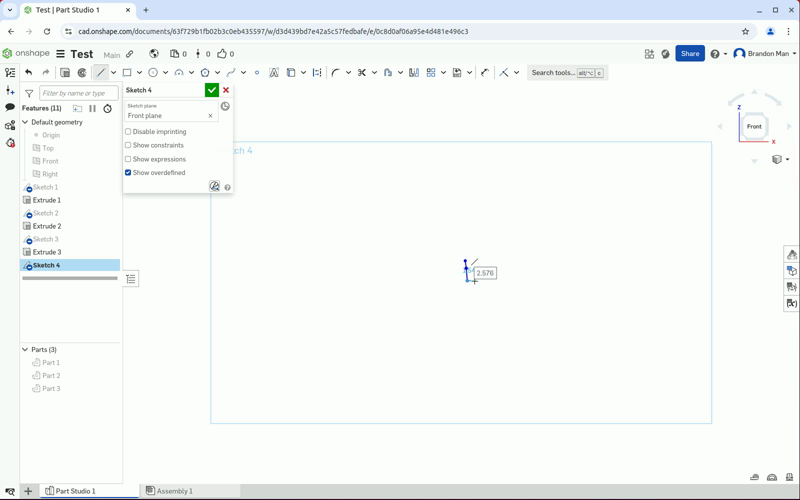
click(474, 280)
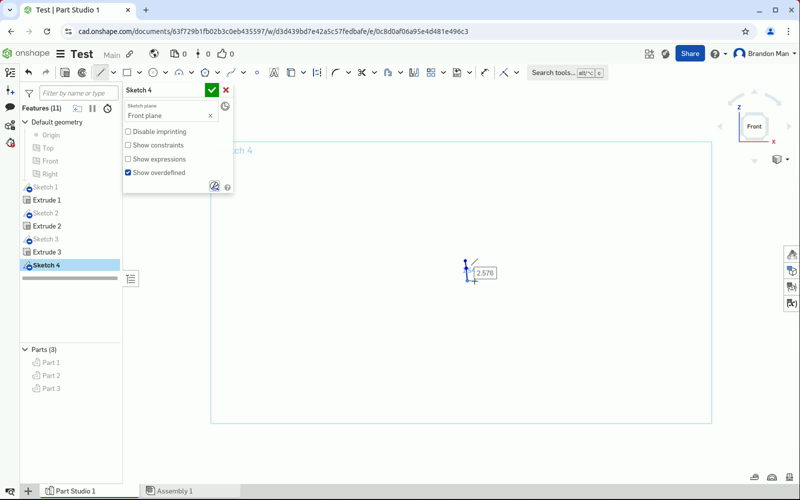
key_up(shift)
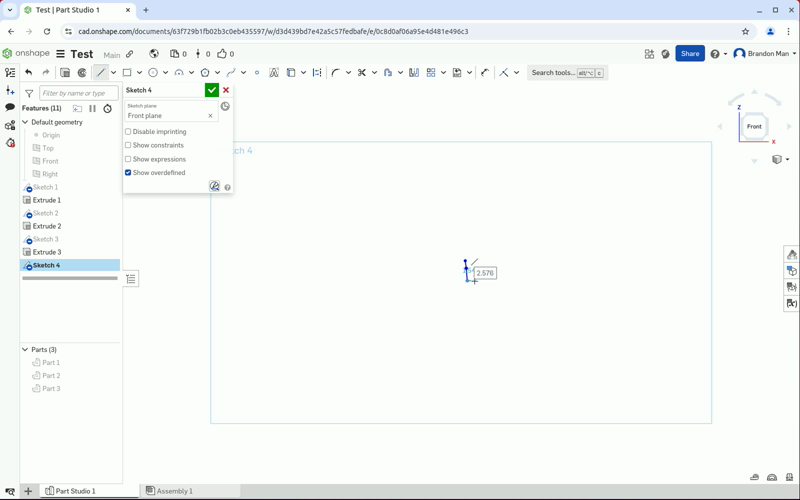
key_down(shift)
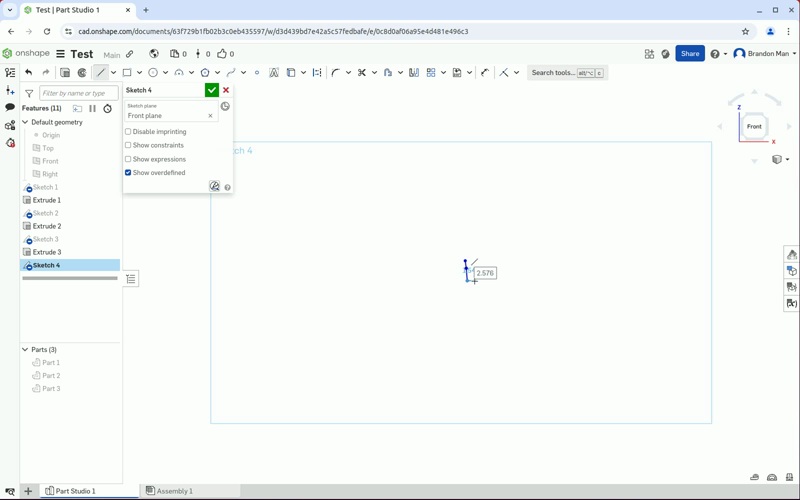
mouse_move(504, 280)
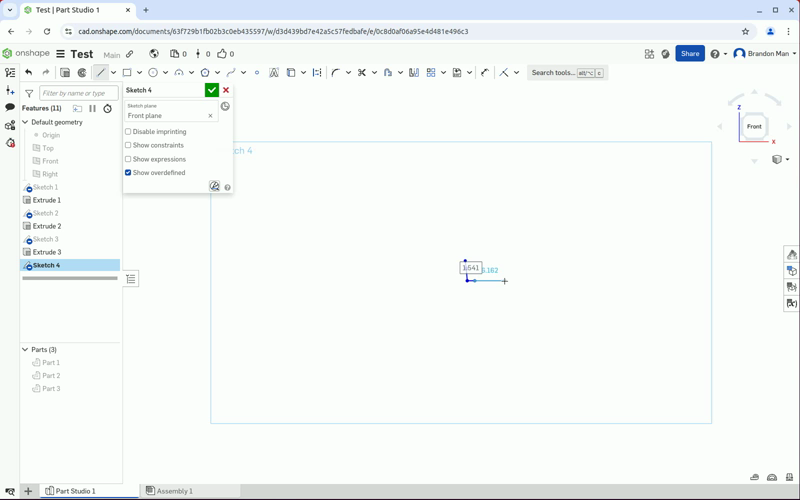
mouse_move(472, 260)
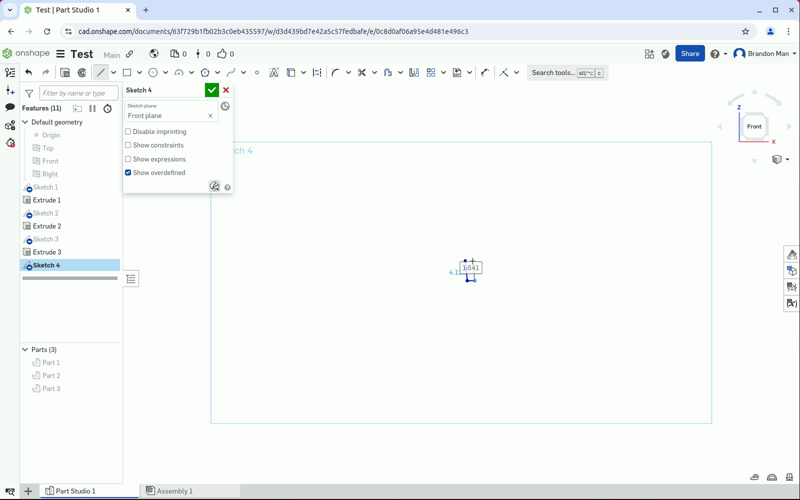
click(472, 260)
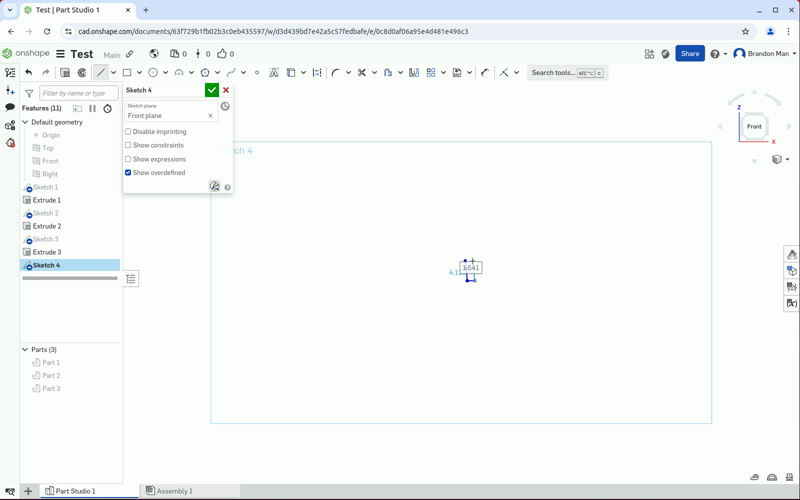
key_up(shift)
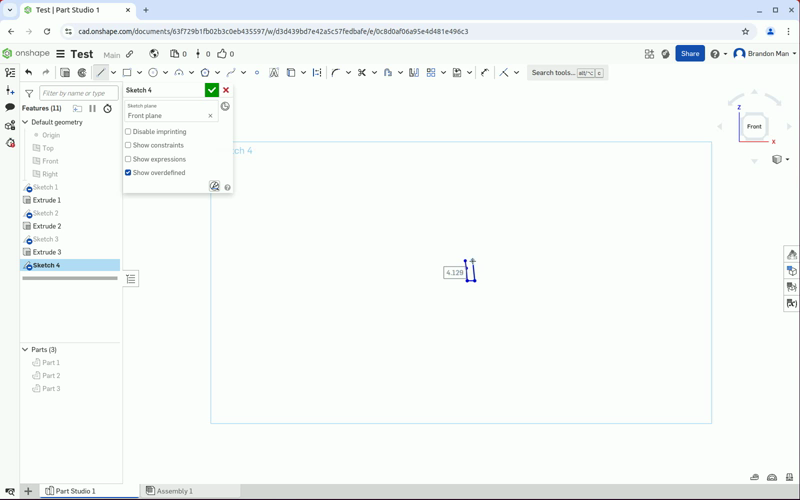
mouse_move(502, 260)
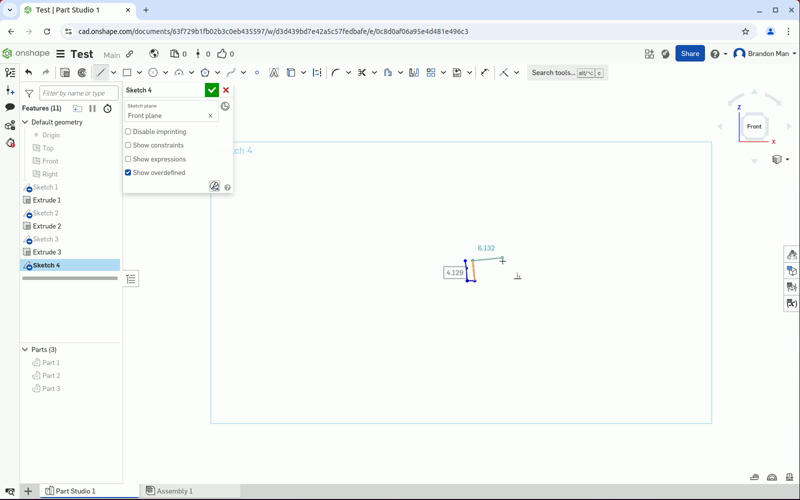
key_down(shift)
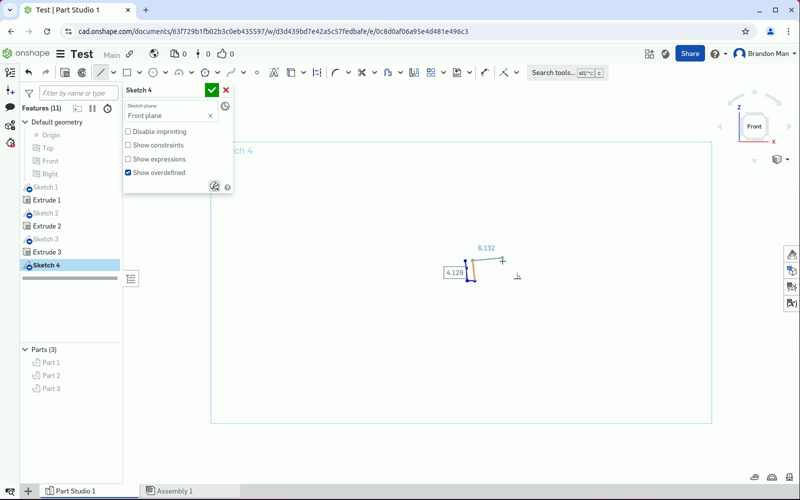
mouse_move(465, 260)
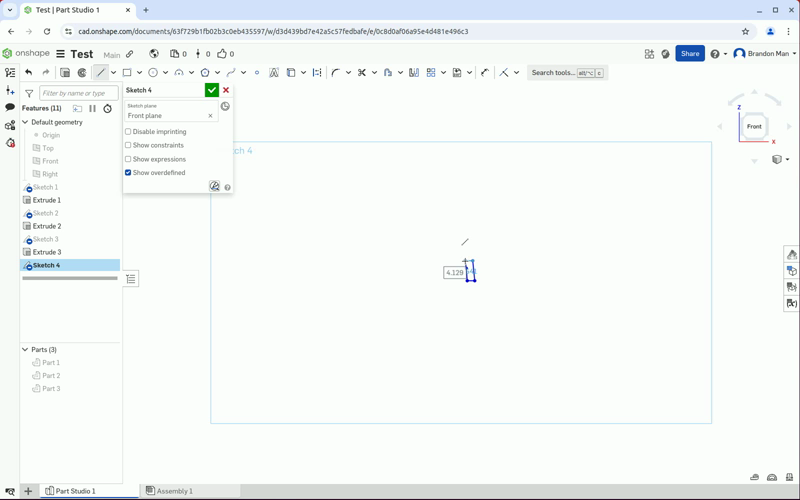
key_up(shift)
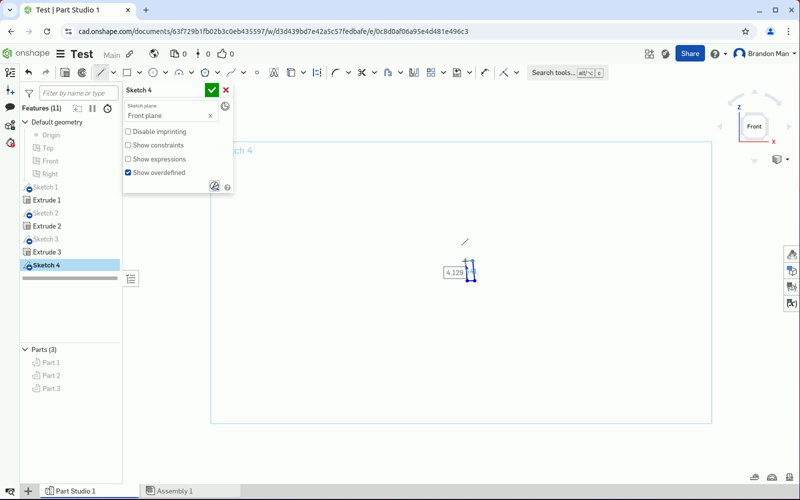
click(465, 260)
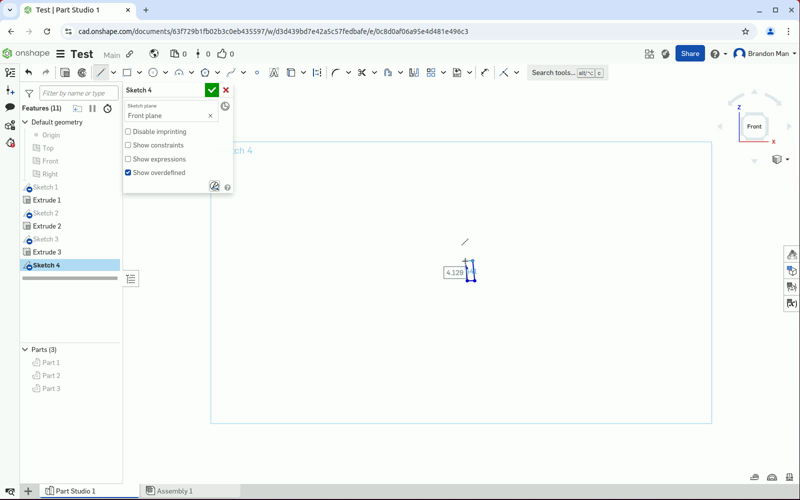
key(esc)
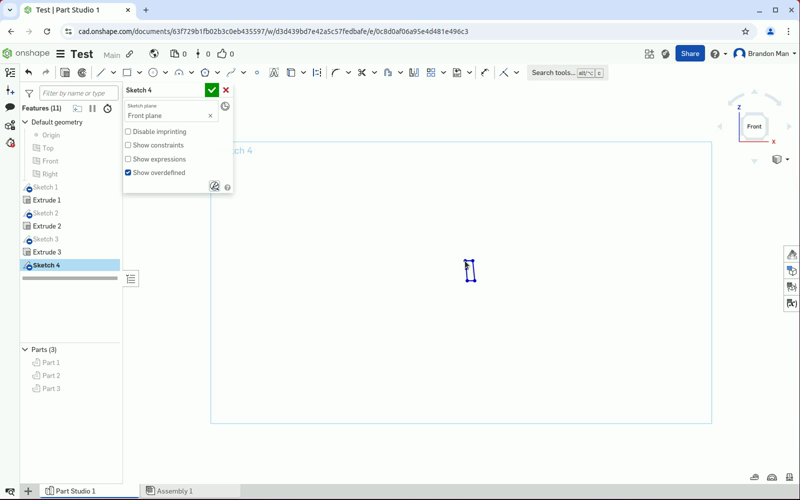
mouse_move(472, 273)
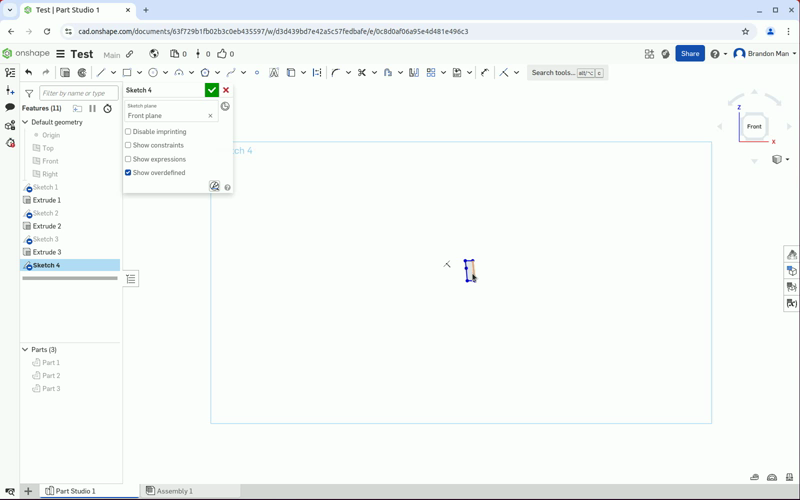
scroll(6)
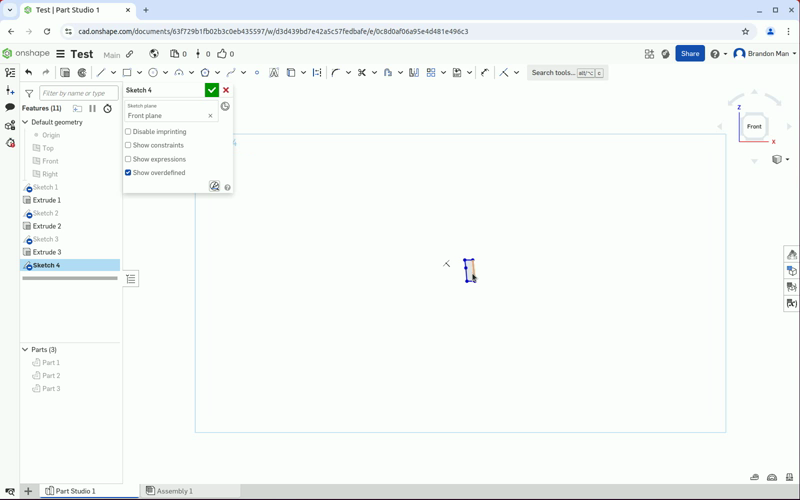
scroll(6)
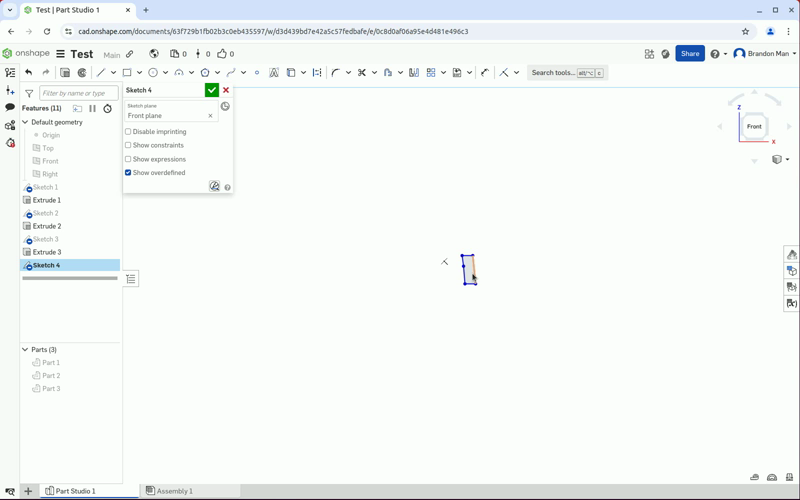
scroll(6)
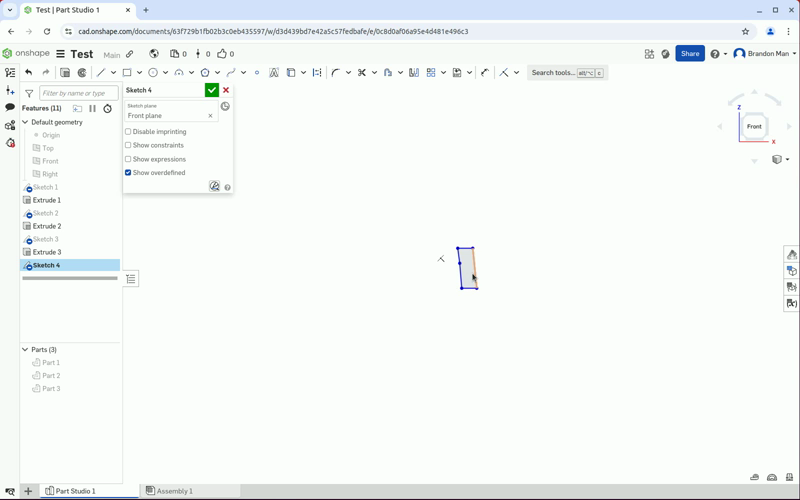
scroll(6)
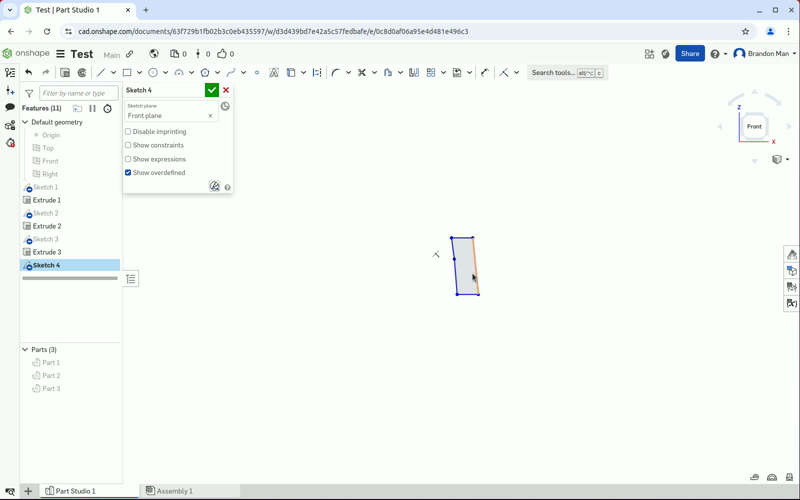
scroll(6)
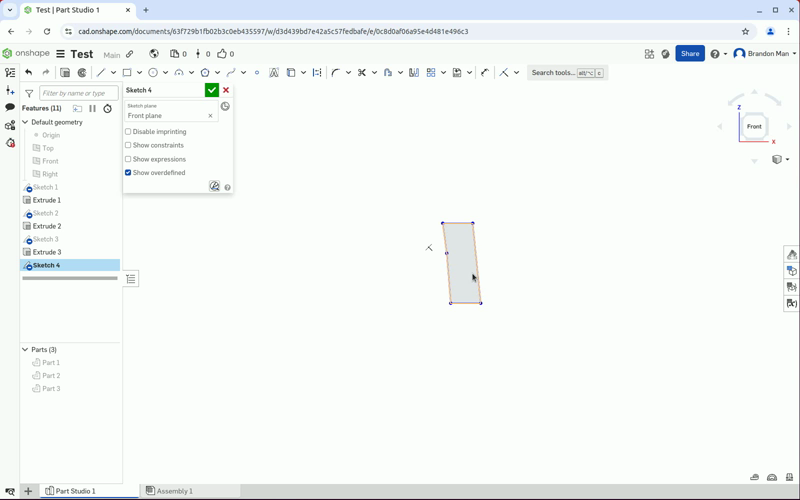
scroll(6)
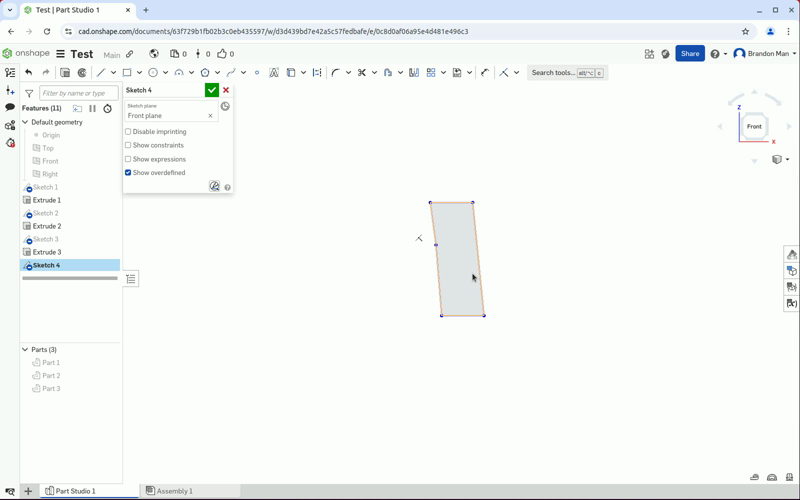
scroll(6)
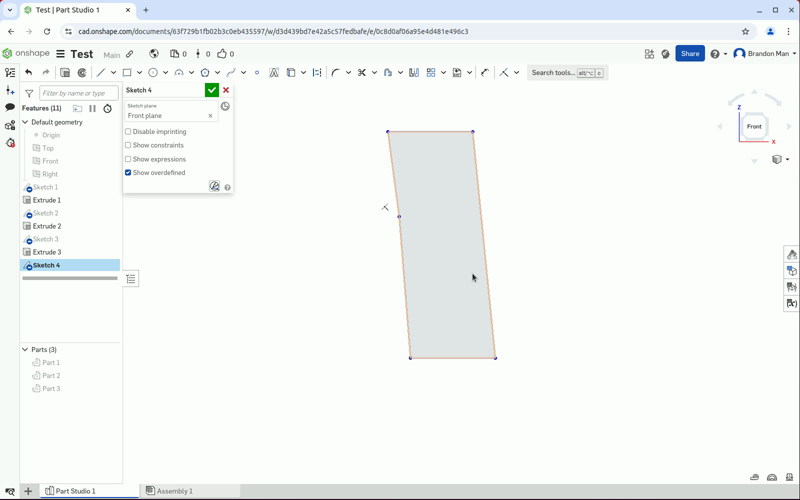
click(472, 273)
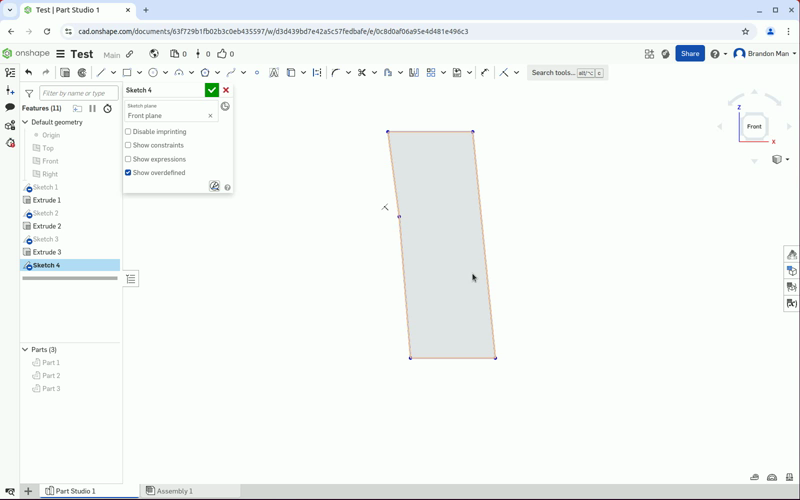
scroll(-6)
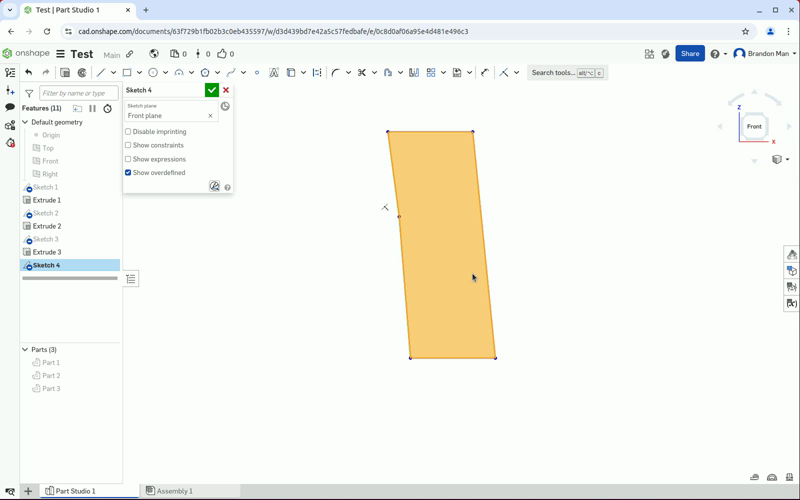
scroll(-6)
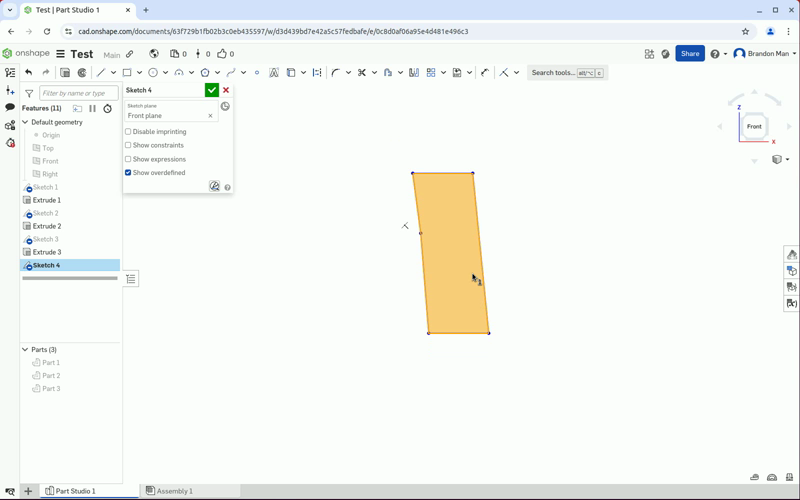
scroll(-6)
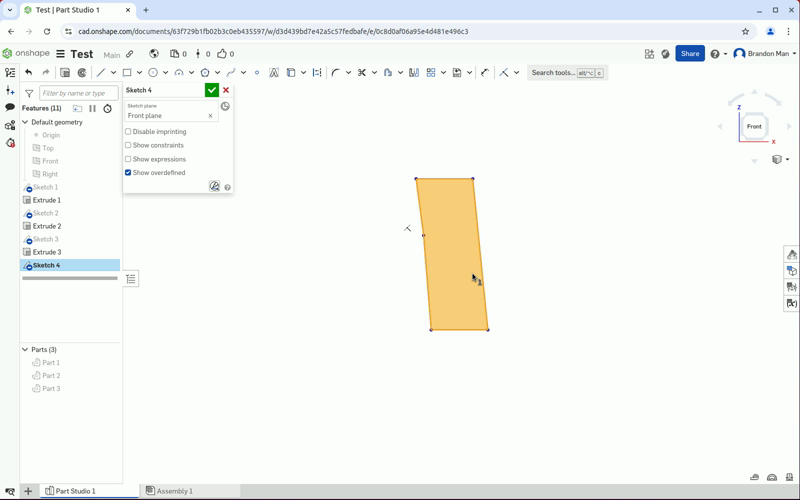
scroll(-6)
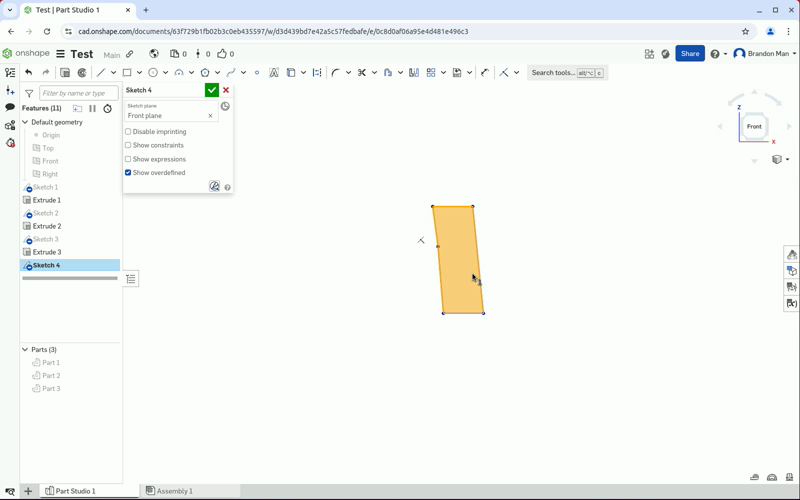
scroll(-6)
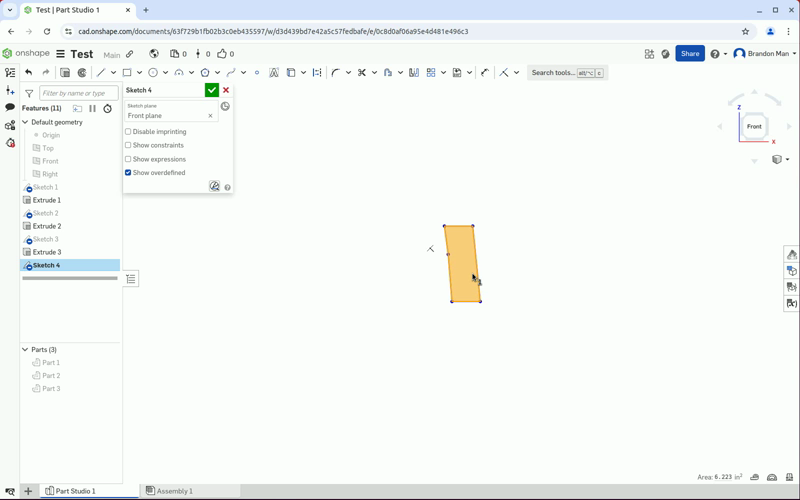
scroll(-6)
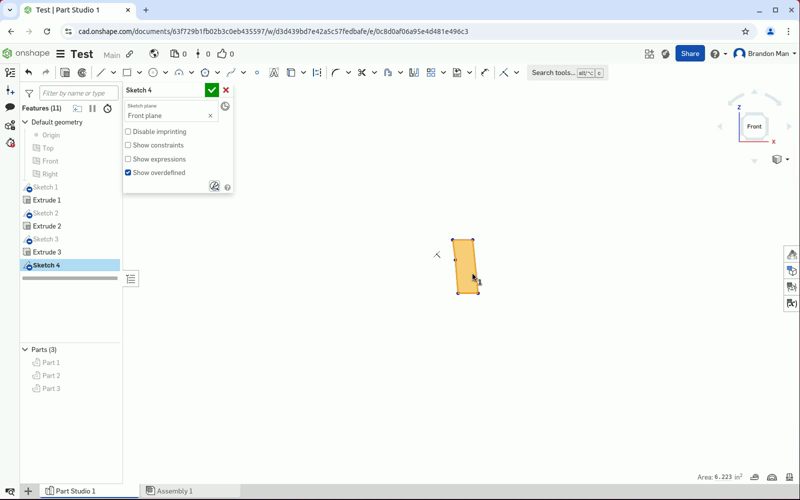
scroll(-6)
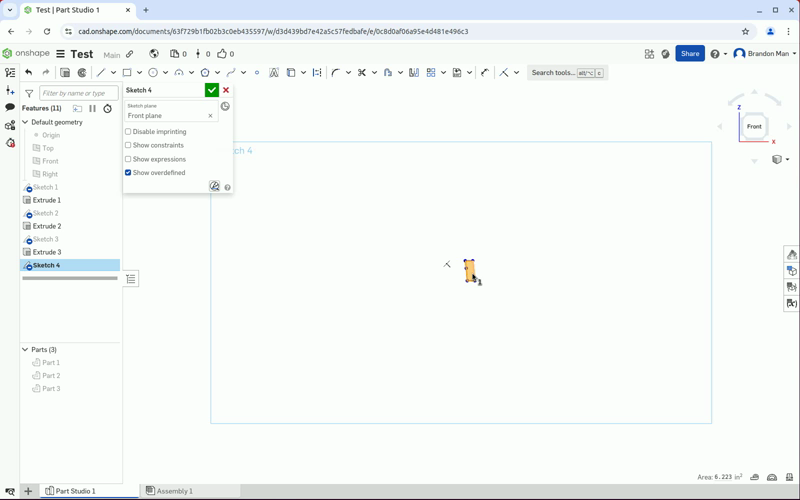
mouse_move(73, 352)
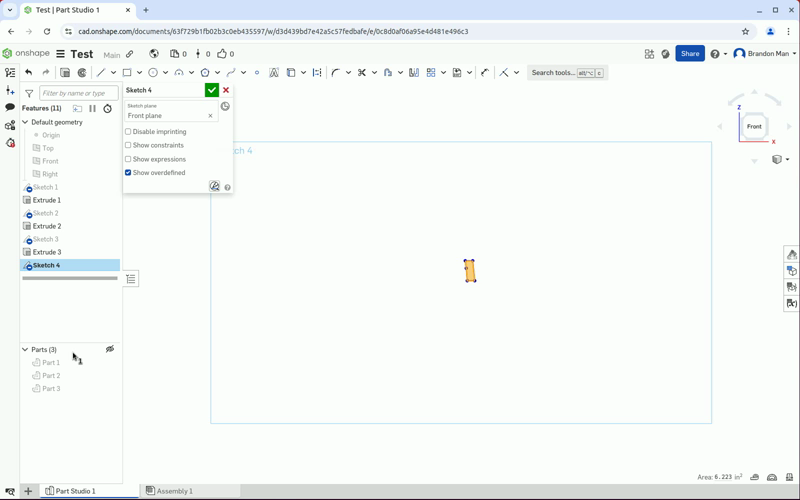
key(shift+y)
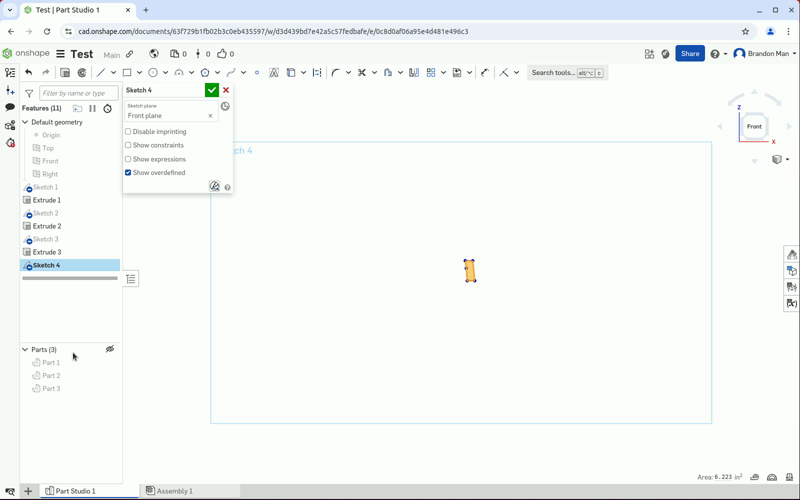
key(shift+e)
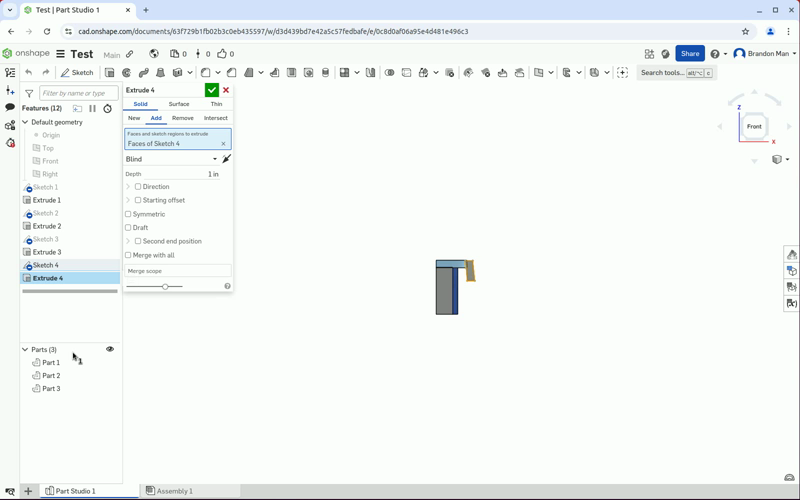
mouse_move(143, 106)
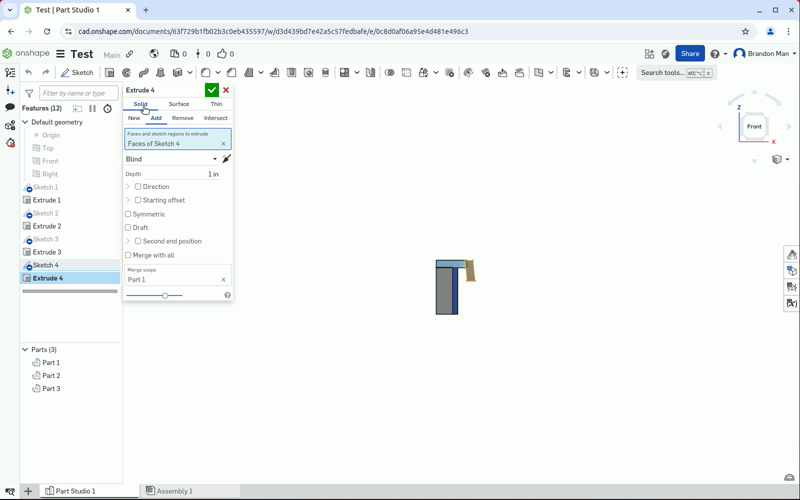
click(143, 106)
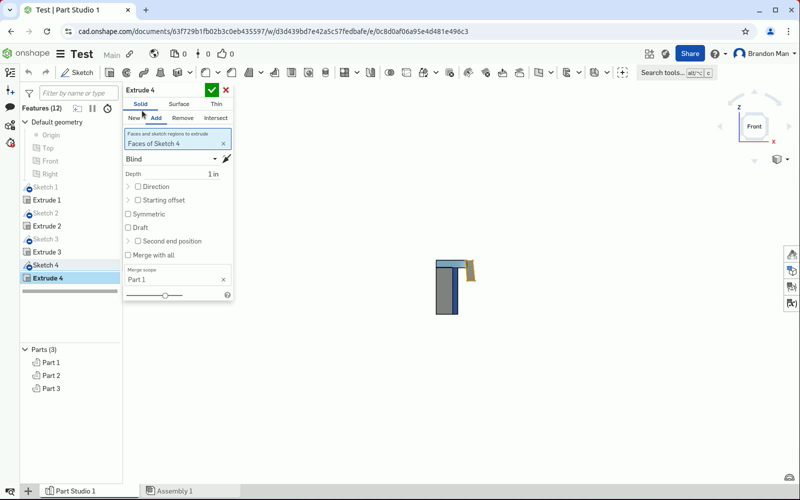
mouse_move(137, 120)
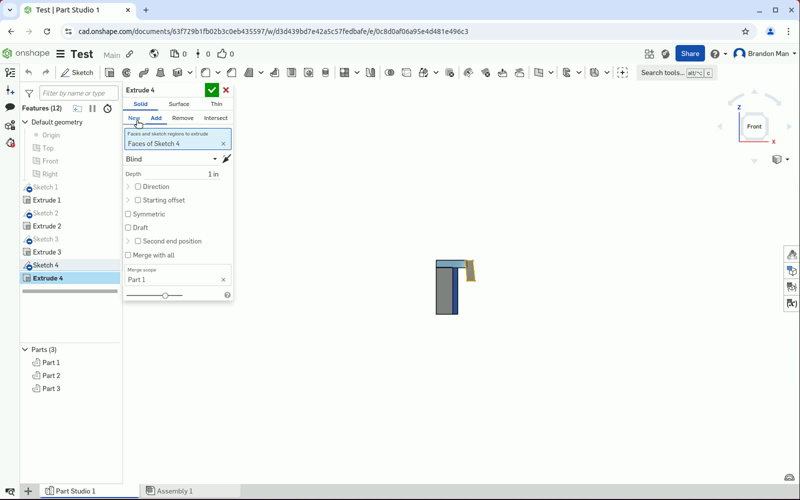
click(137, 120)
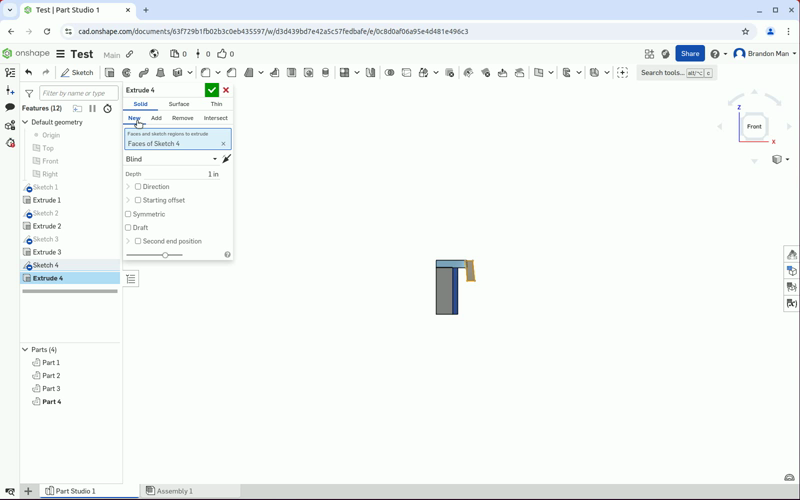
key(tab, 4)
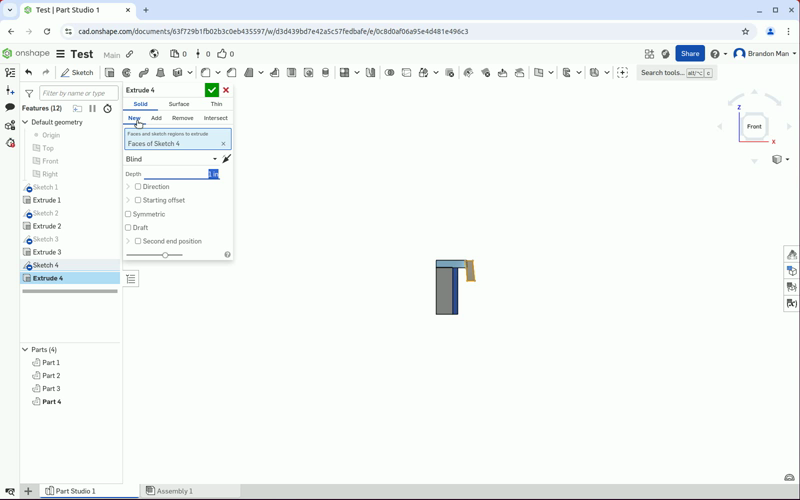
text(17.331)
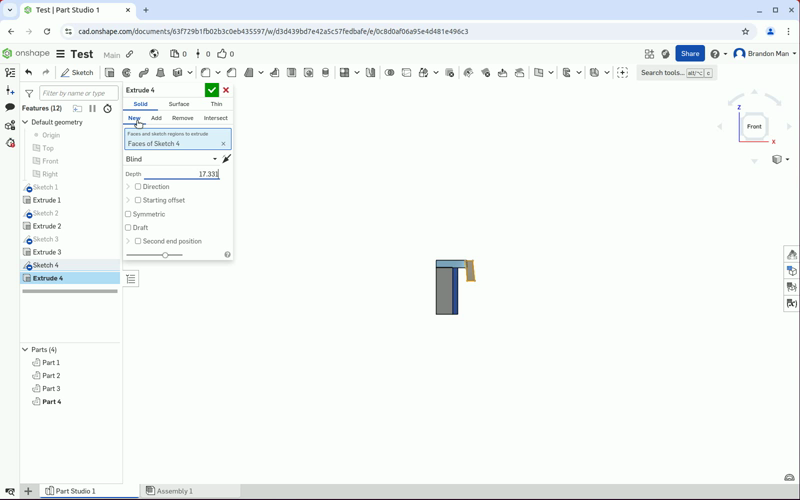
key(enter)
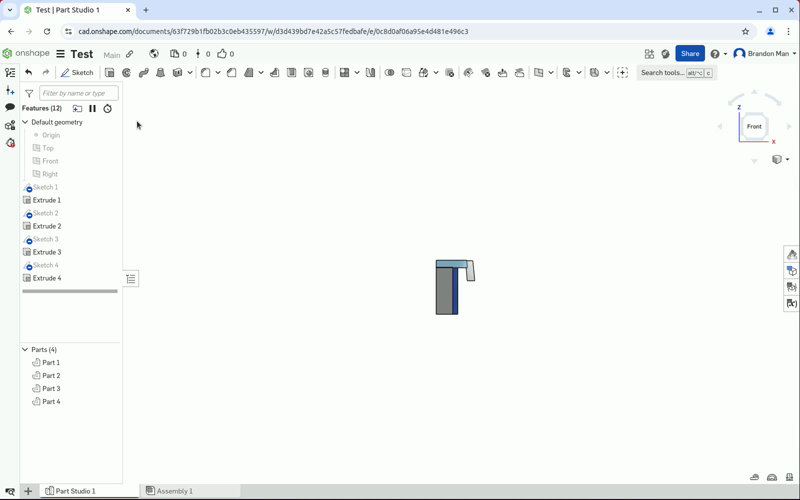
key(shift+h)
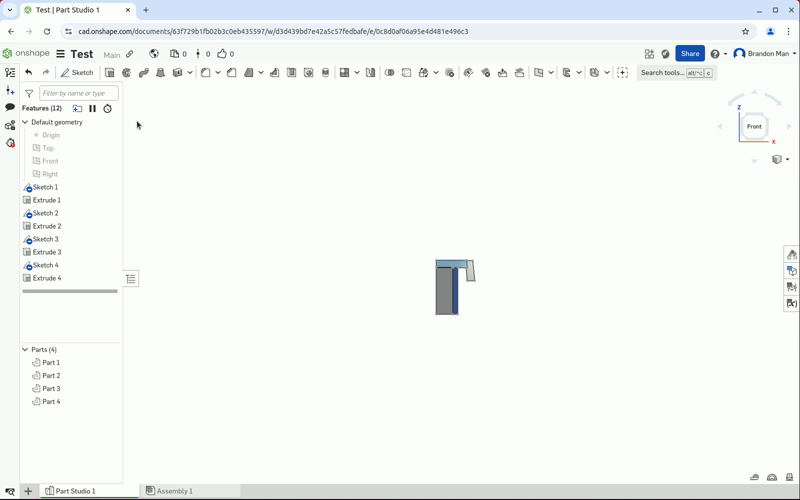
key(shift+h)
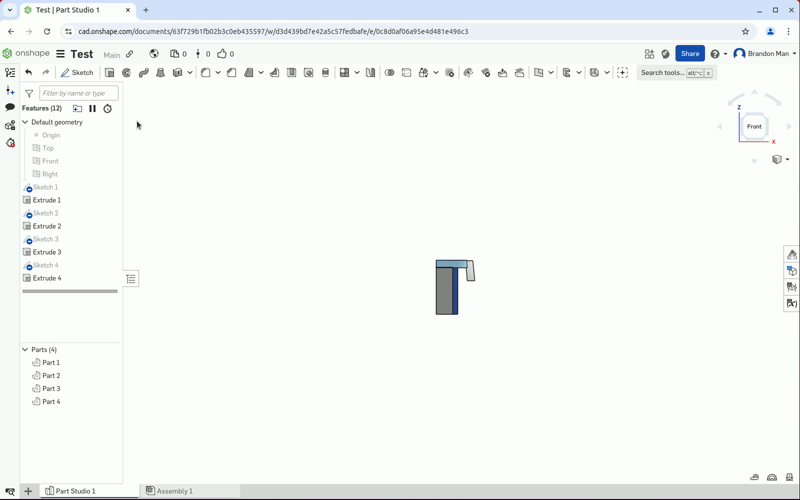
mouse_move(73, 189)
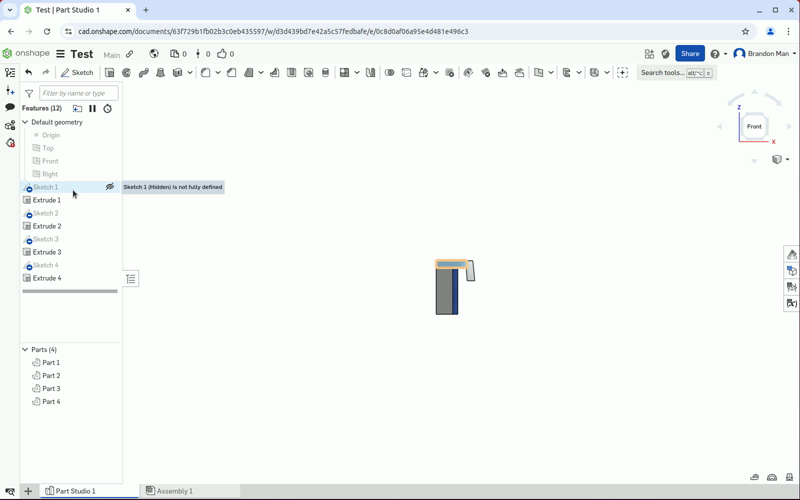
click(73, 189)
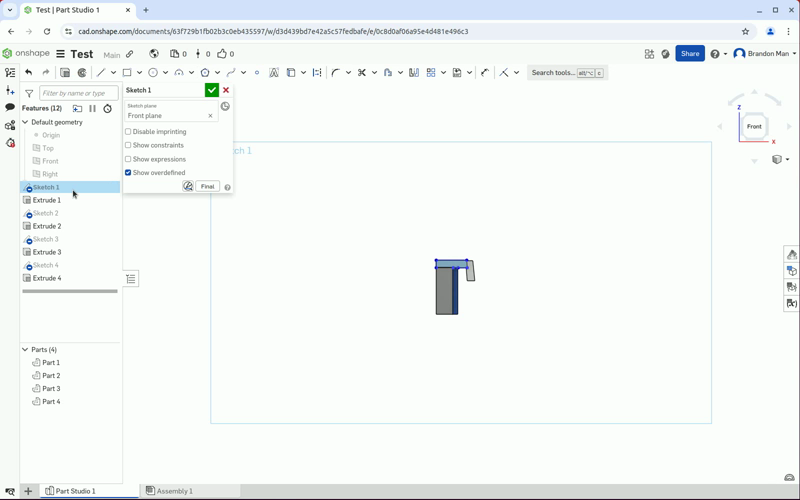
mouse_move(229, 92)
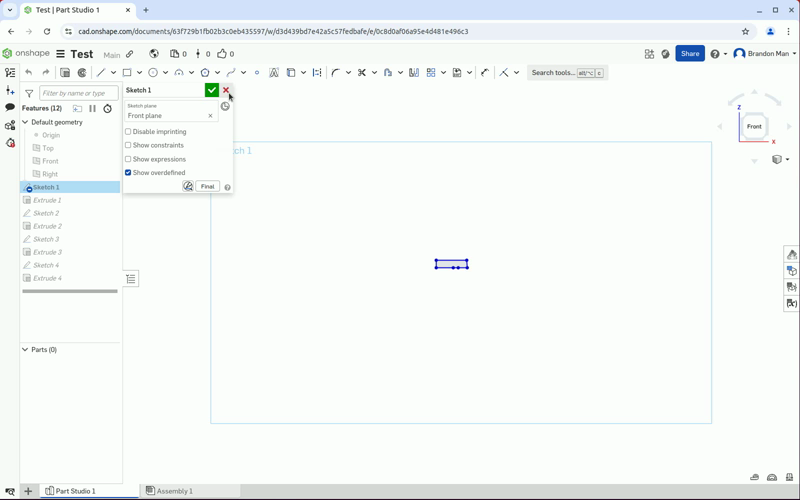
click(229, 92)
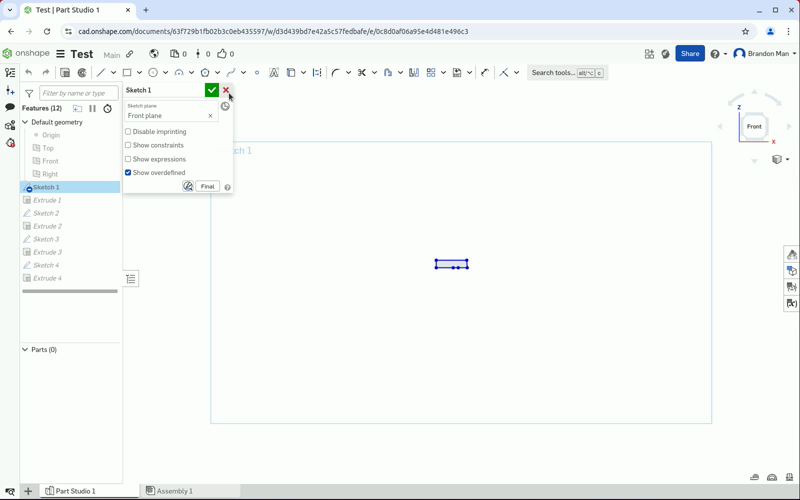
key(shift+s)
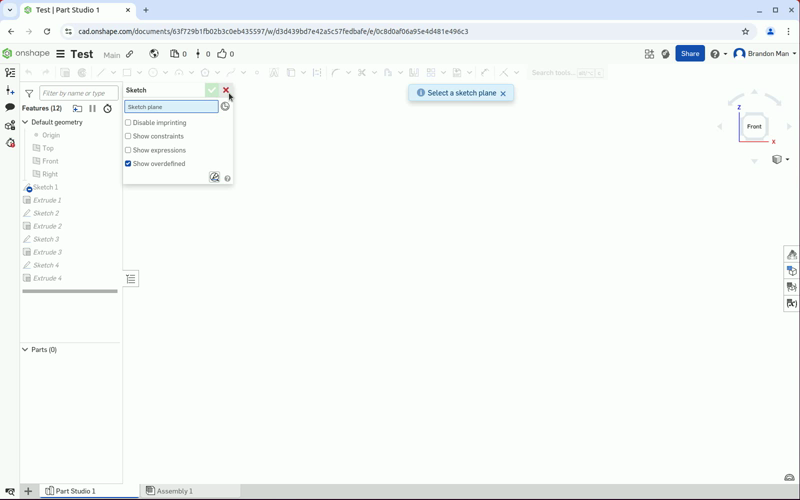
mouse_move(73, 163)
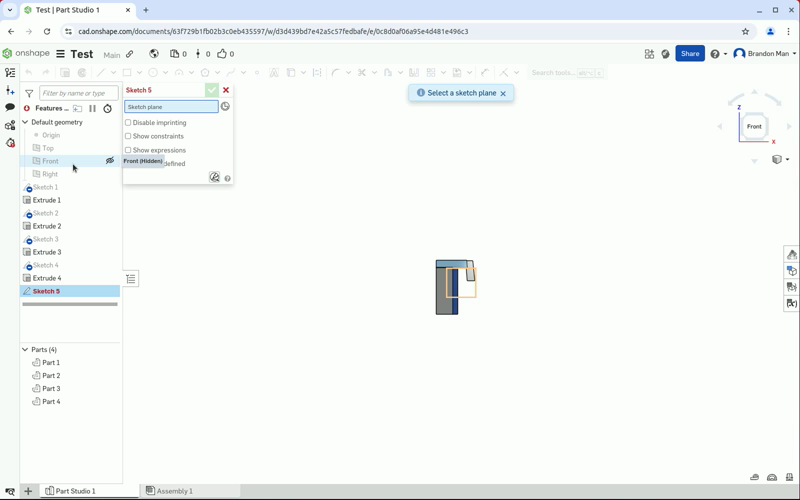
click(73, 163)
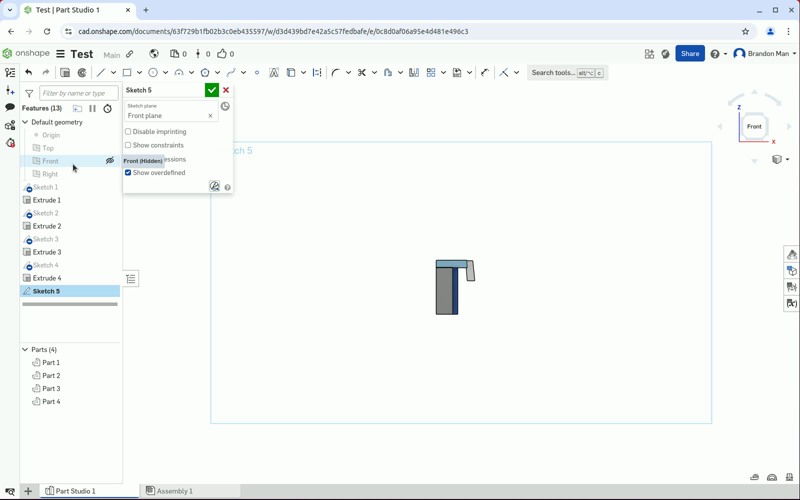
mouse_move(73, 352)
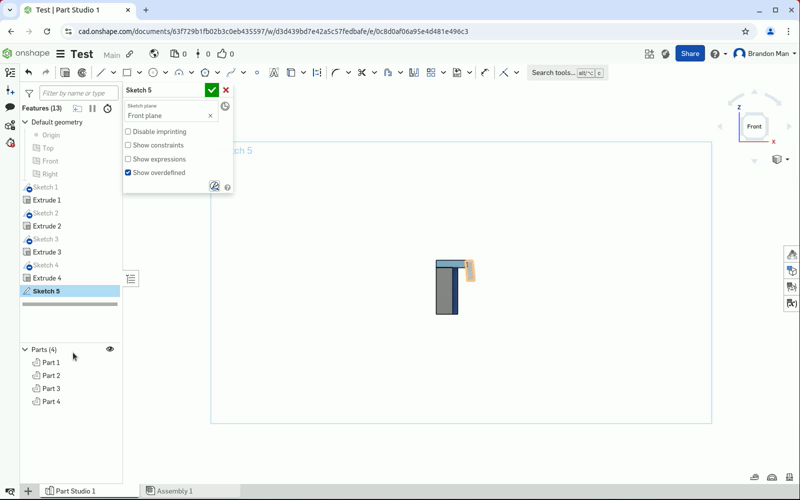
key(y)
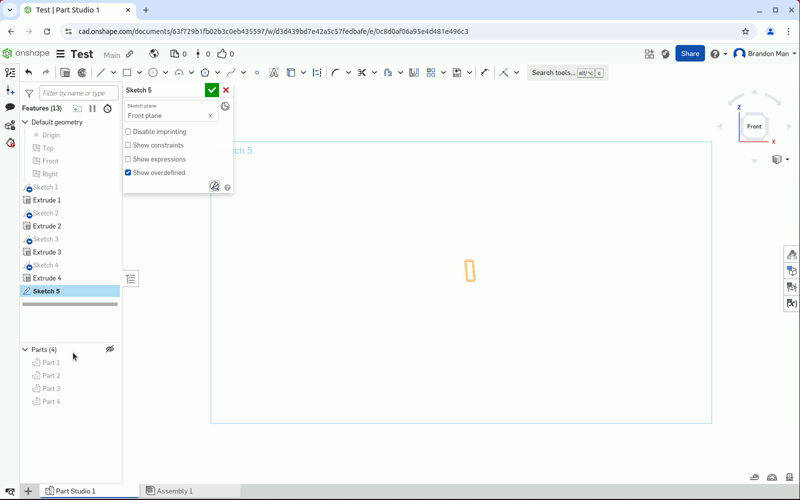
key(c)
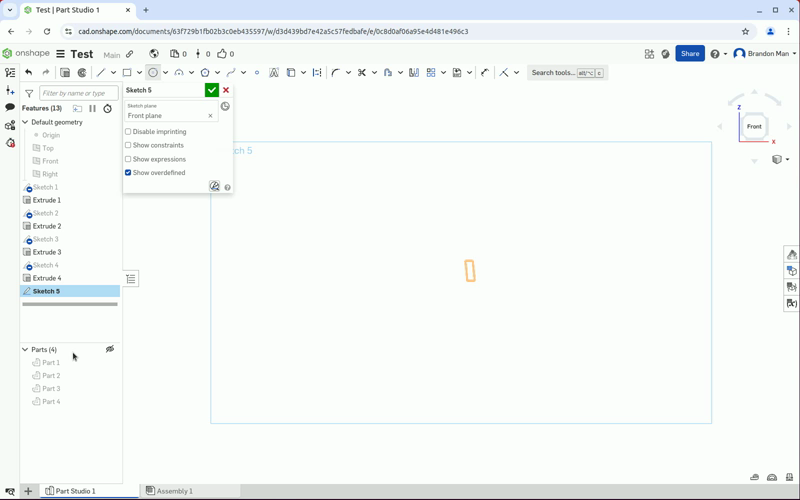
key_down(shift)
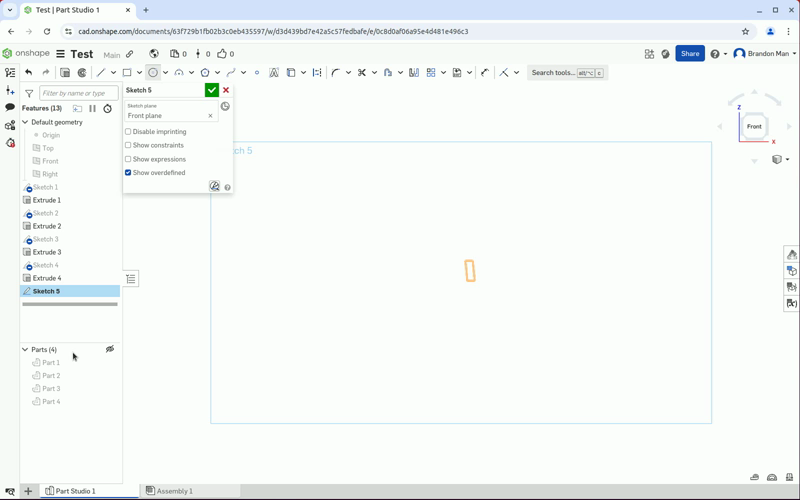
mouse_move(462, 272)
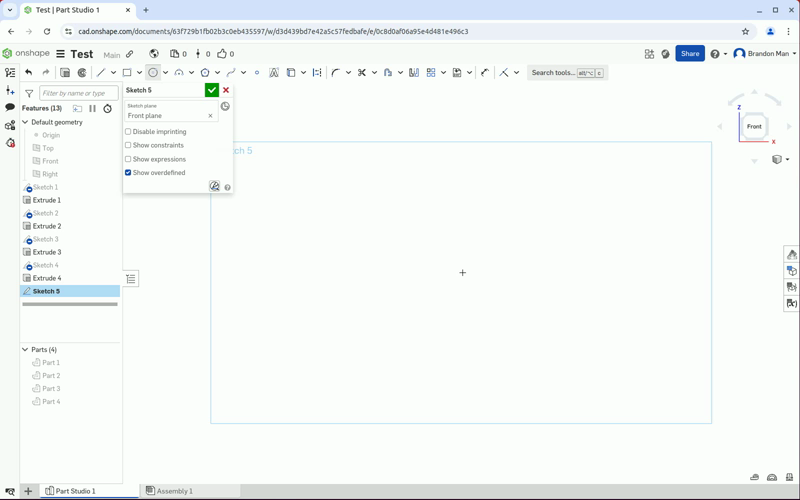
click(462, 272)
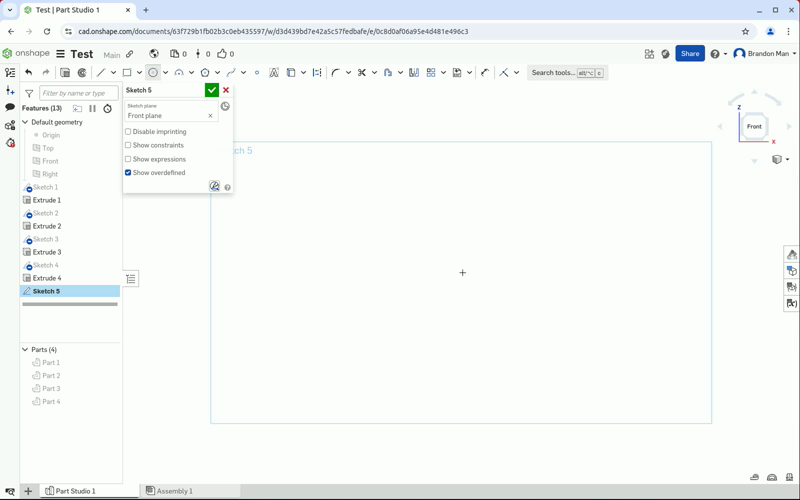
key_up(shift)
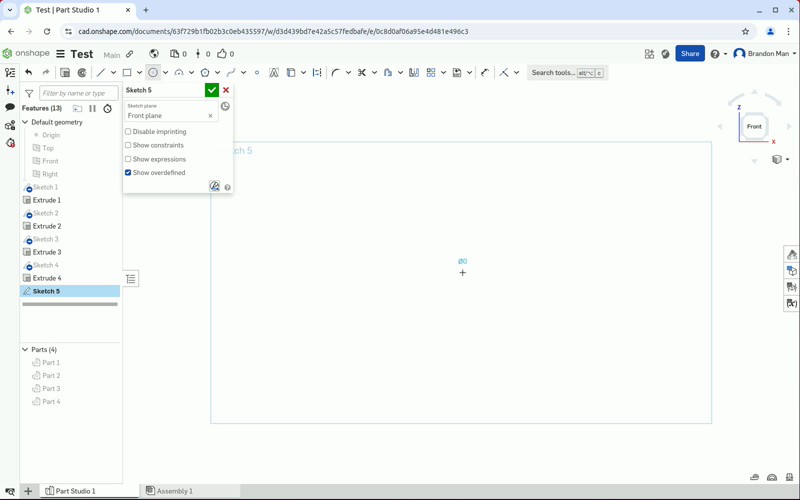
mouse_move(466, 272)
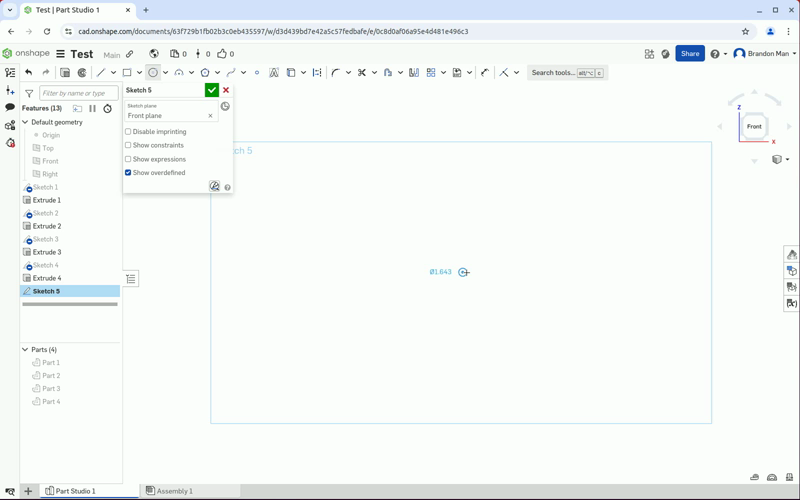
click(466, 272)
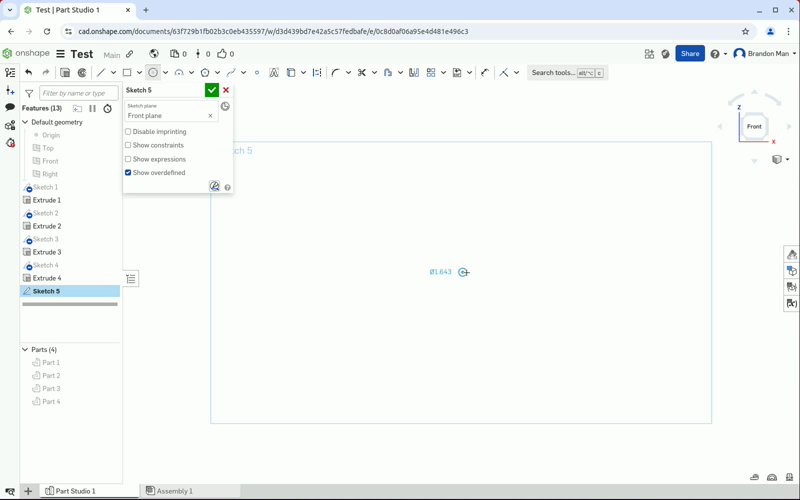
key(esc)
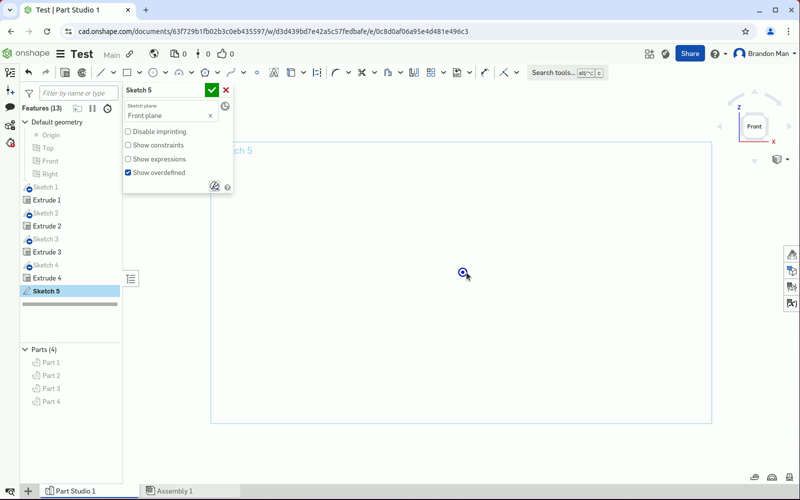
mouse_move(463, 273)
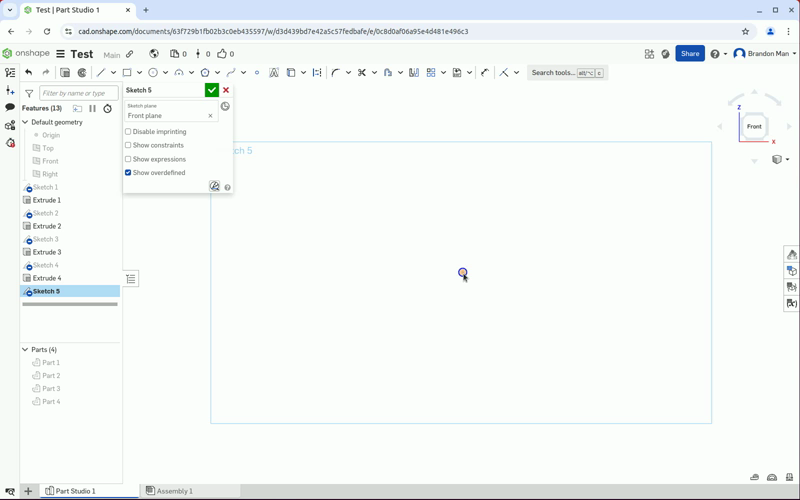
scroll(6)
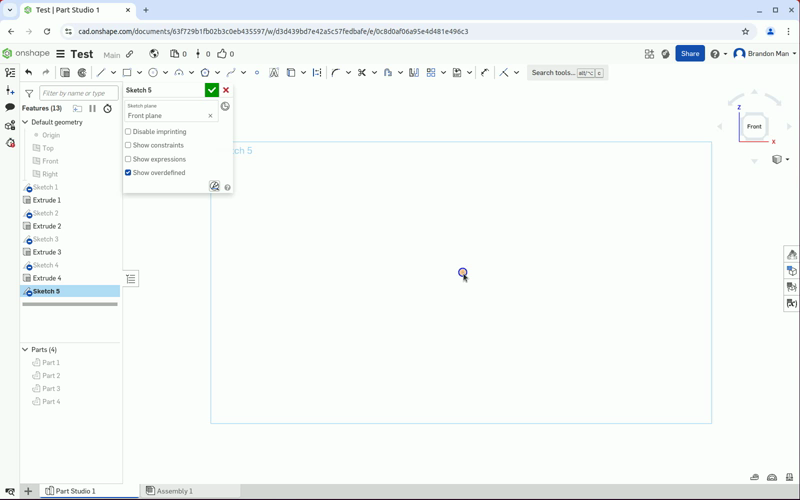
scroll(6)
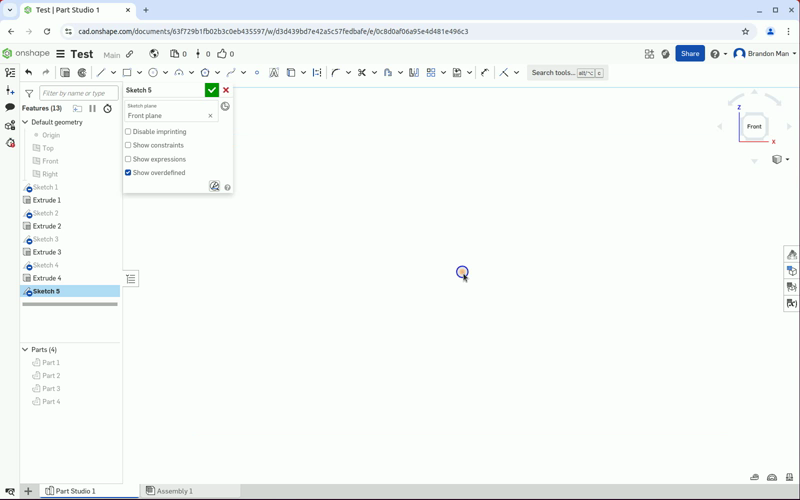
scroll(6)
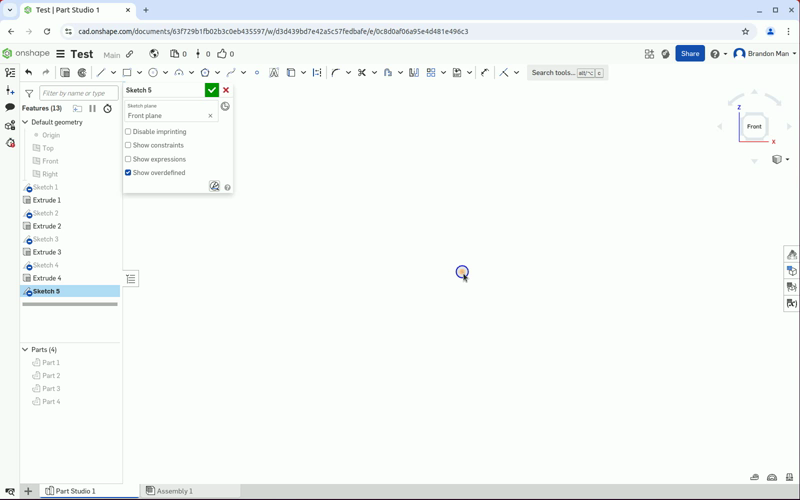
scroll(6)
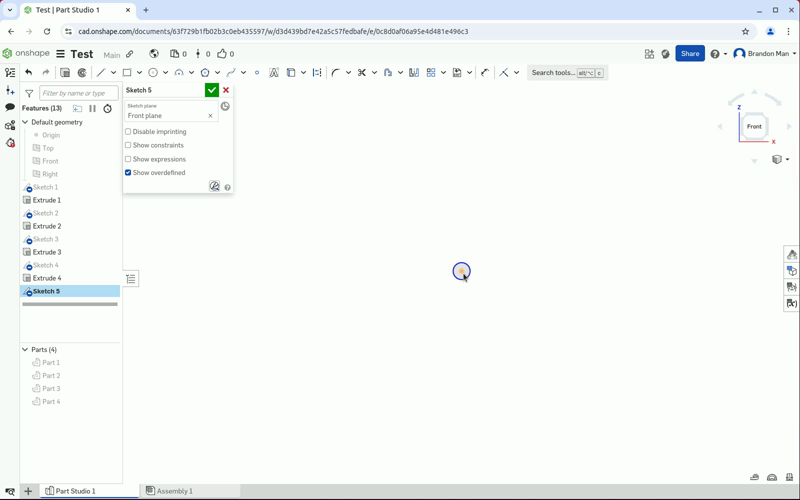
scroll(6)
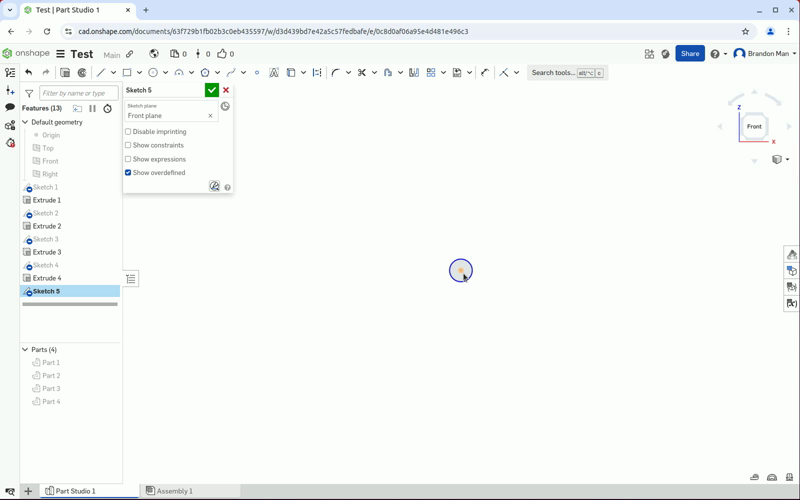
scroll(6)
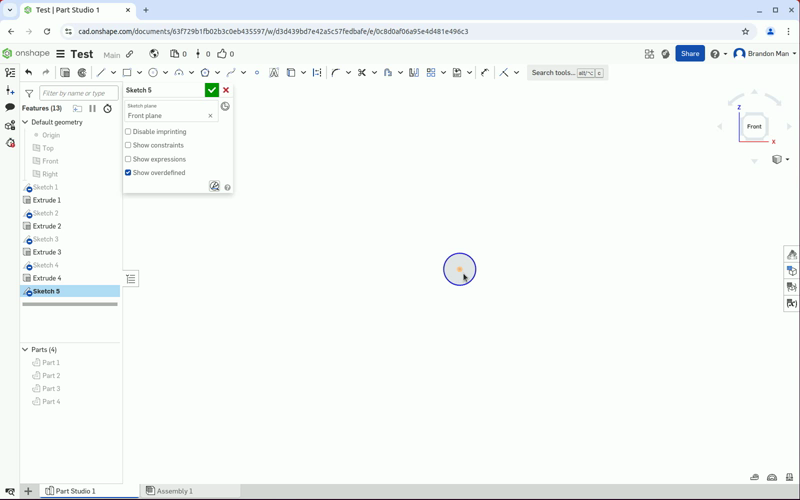
scroll(6)
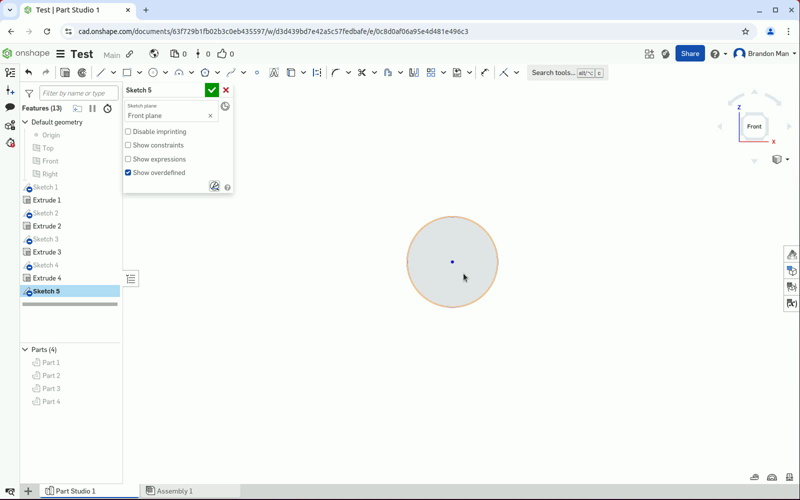
click(463, 273)
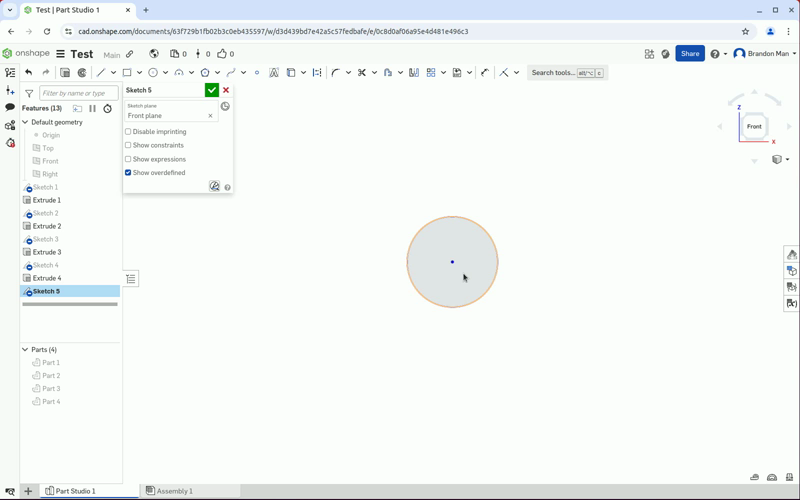
scroll(-6)
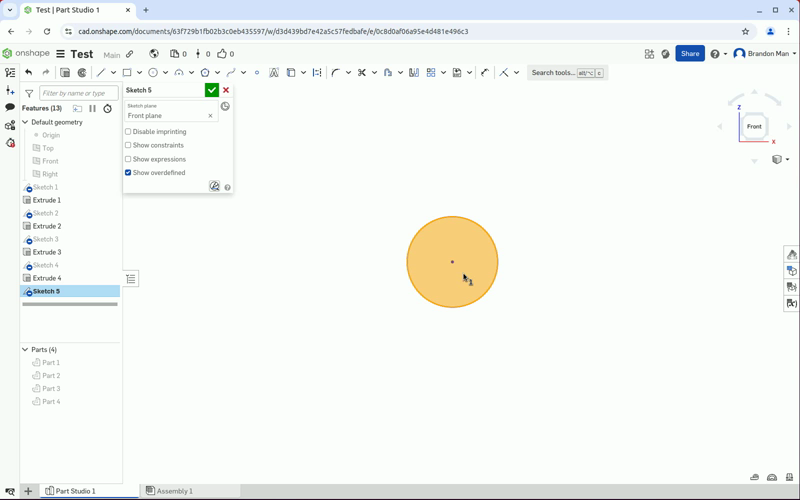
scroll(-6)
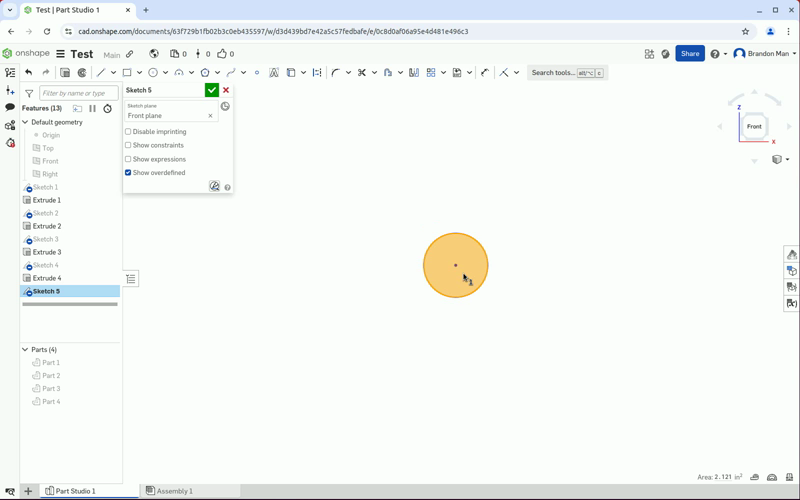
scroll(-6)
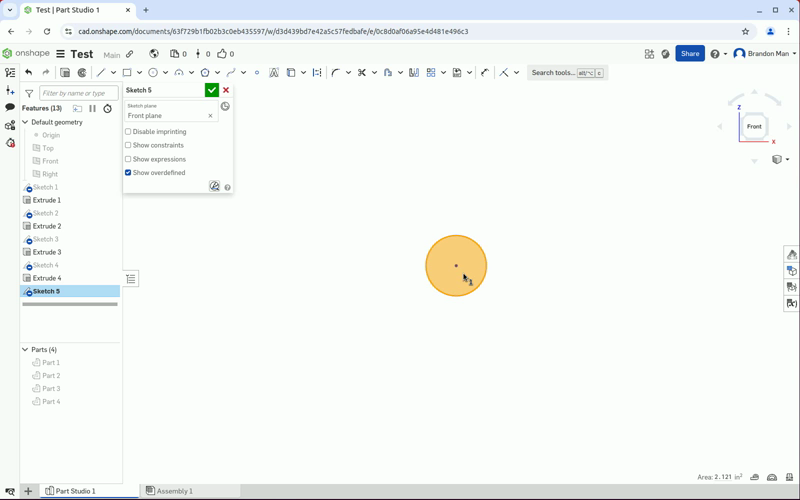
scroll(-6)
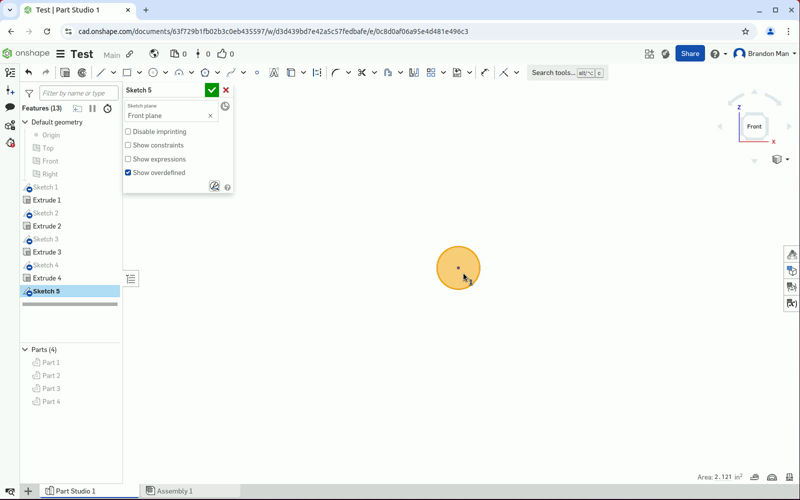
scroll(-6)
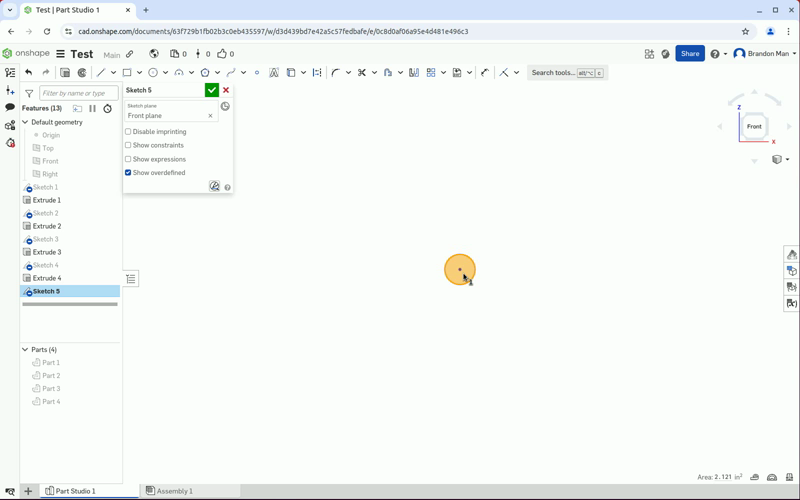
scroll(-6)
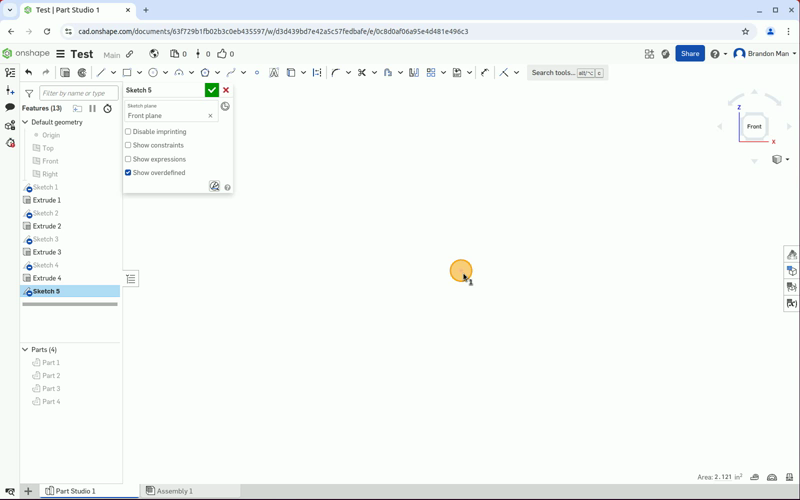
scroll(-6)
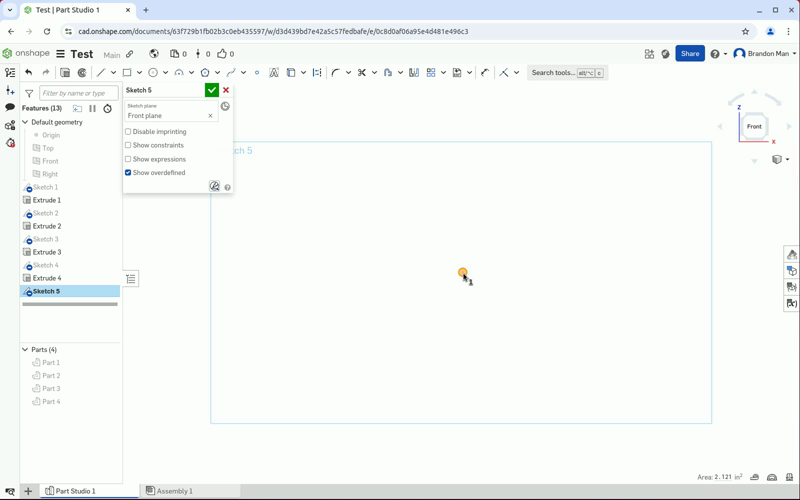
mouse_move(73, 352)
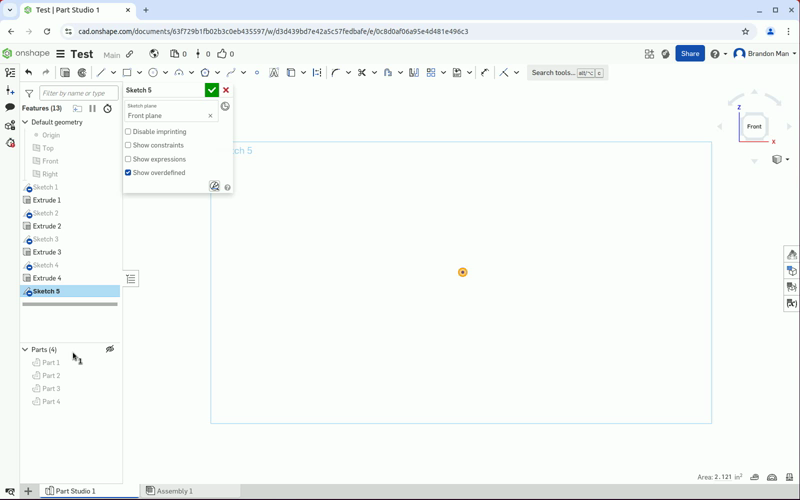
key(shift+y)
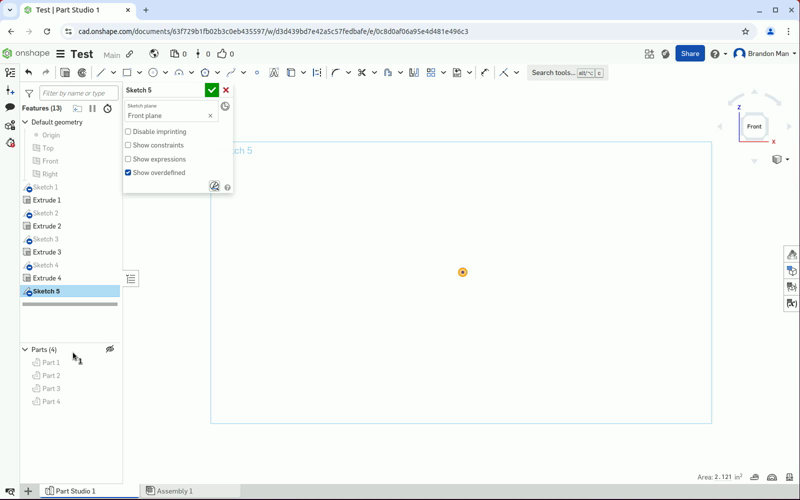
key(shift+e)
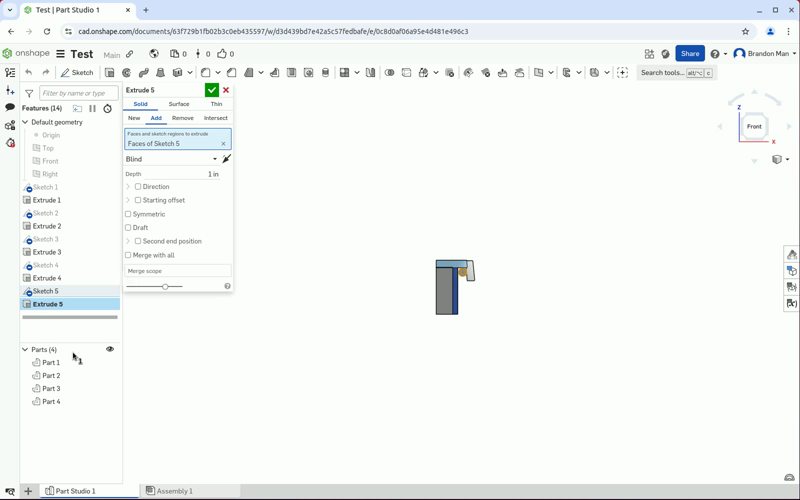
mouse_move(143, 106)
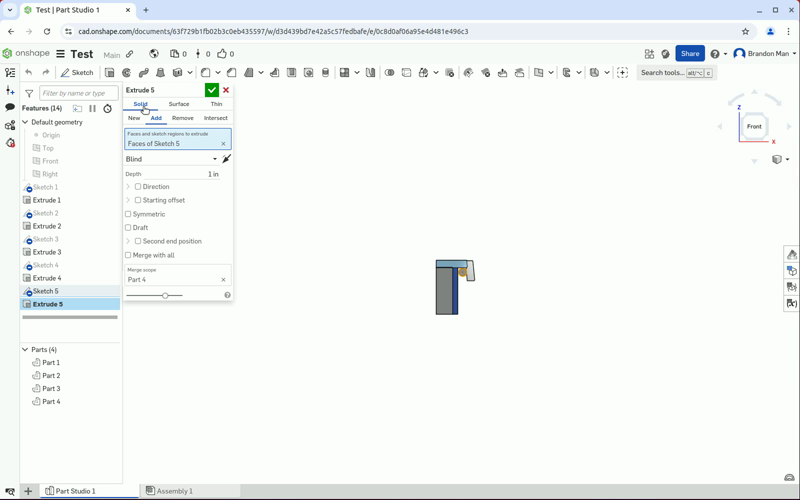
click(143, 106)
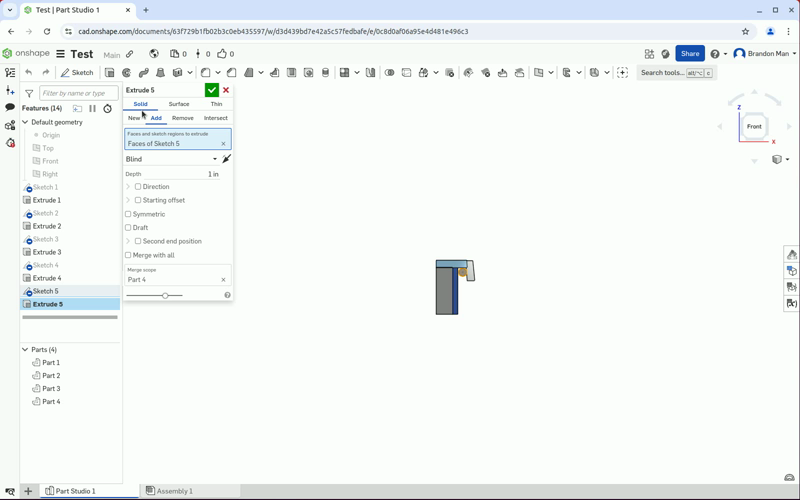
mouse_move(137, 120)
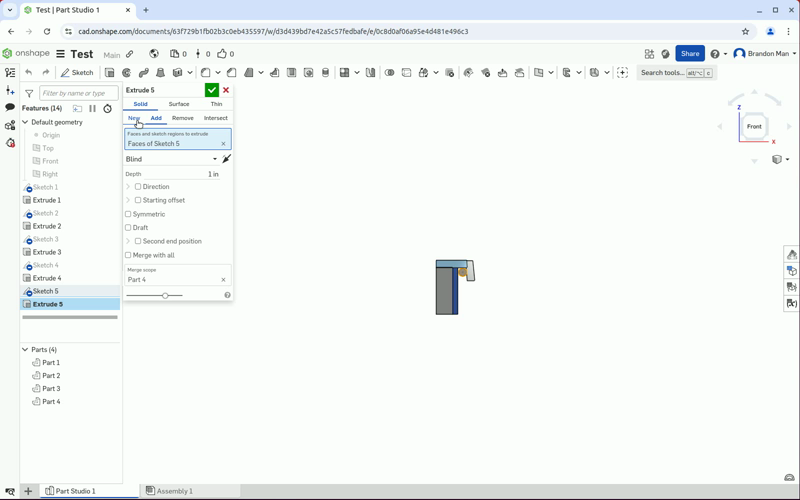
click(137, 120)
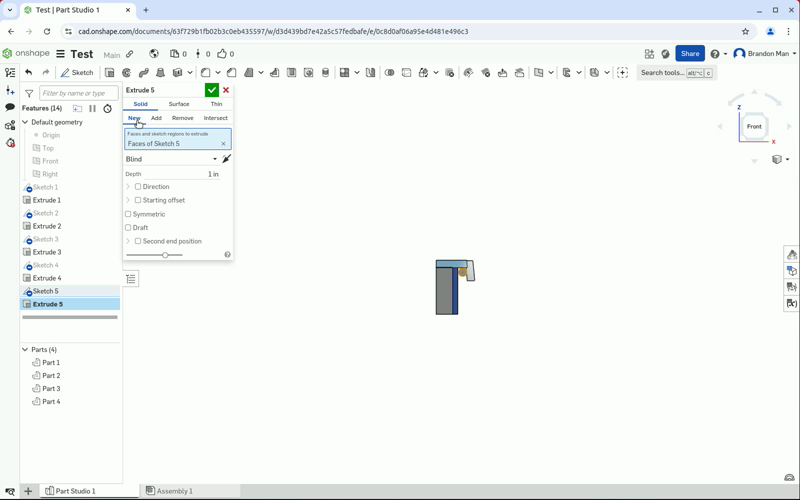
key(tab, 4)
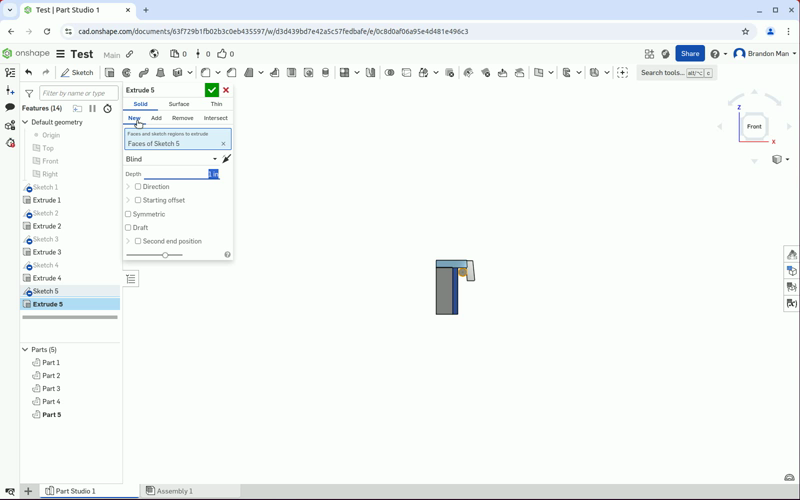
text(19.257)
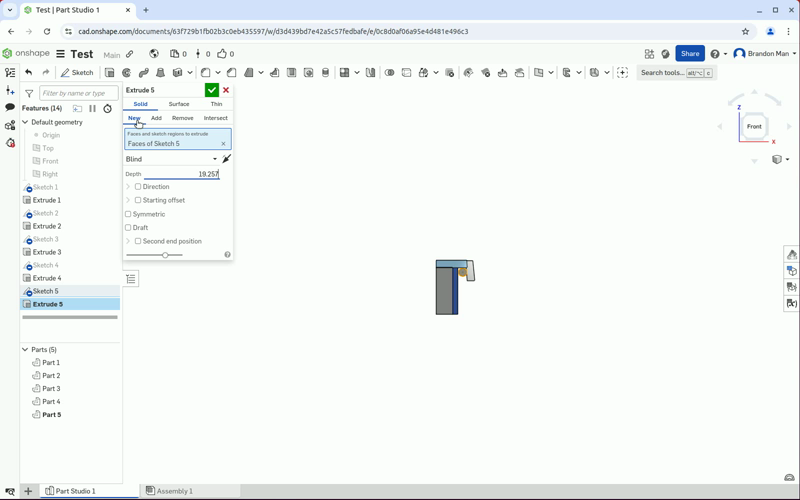
key(enter)
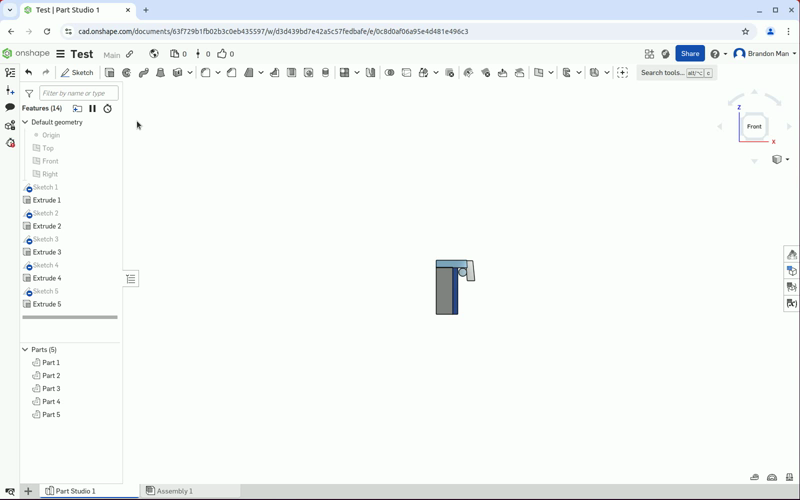
key(shift+h)
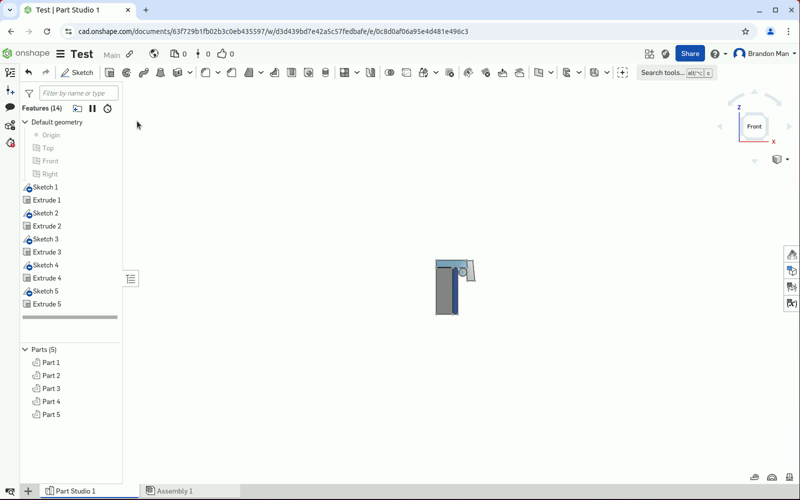
key(shift+h)
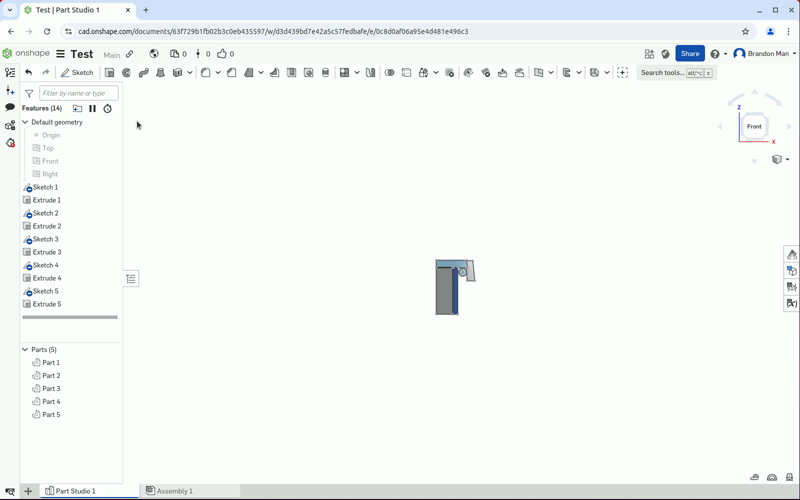
key(shift+7)
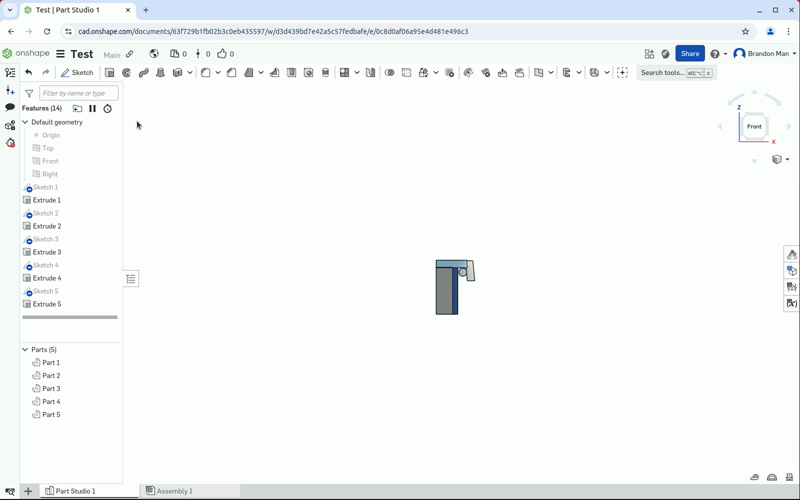
key(left, 2)
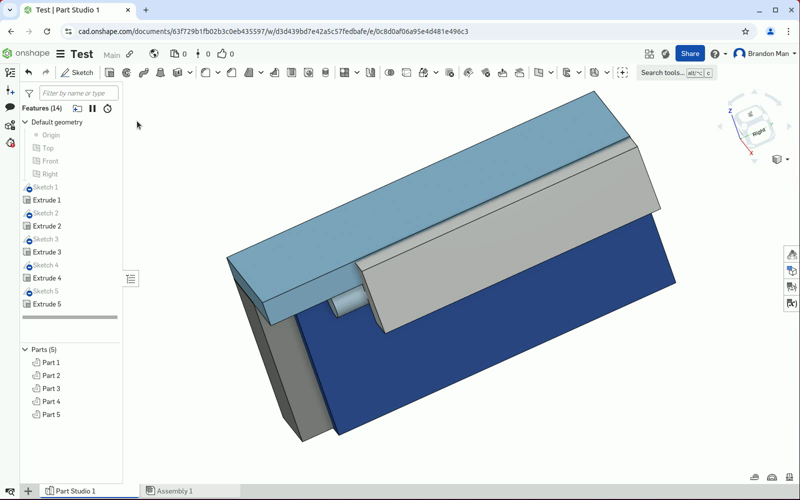
key(down, 2)
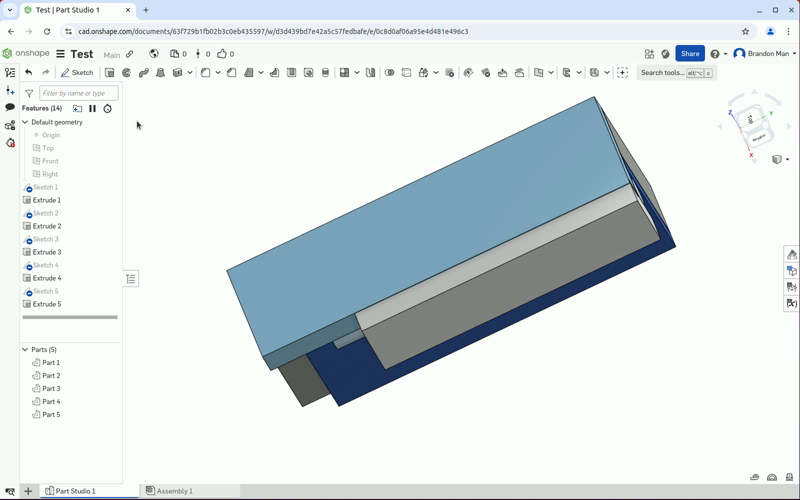
key(up, 2)
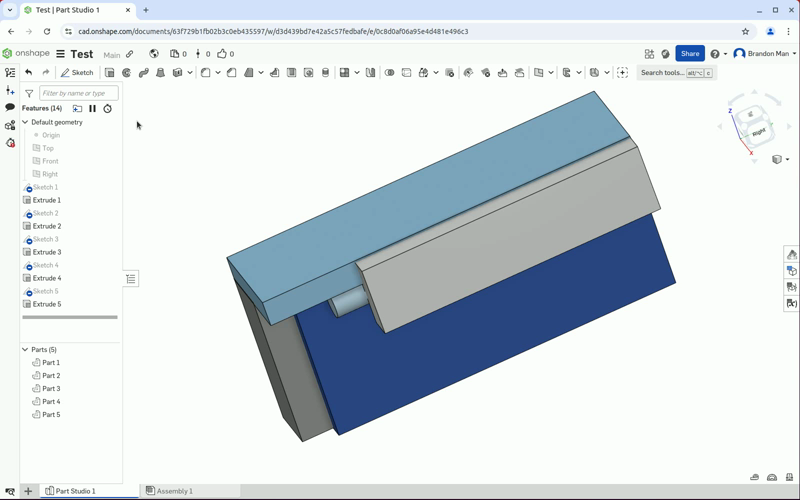
key(right, 2)
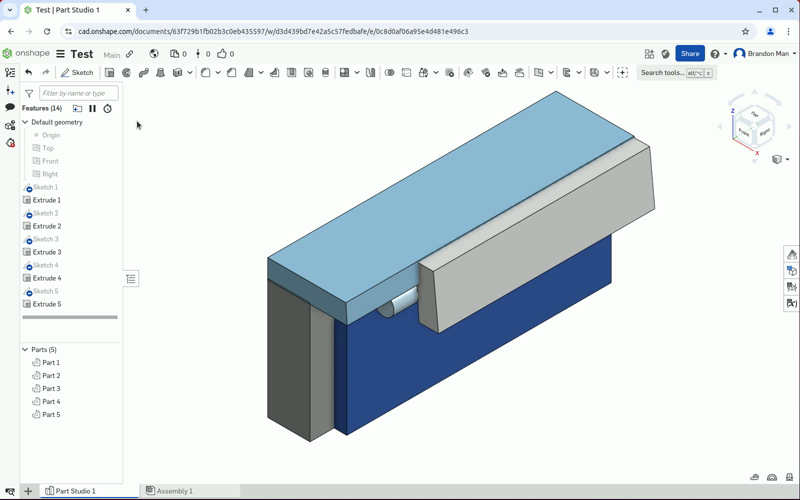
mouse_move(73, 189)
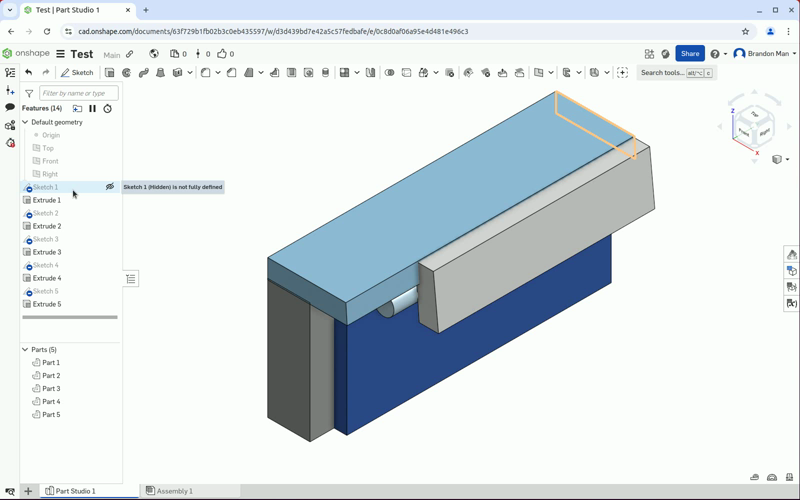
click(73, 189)